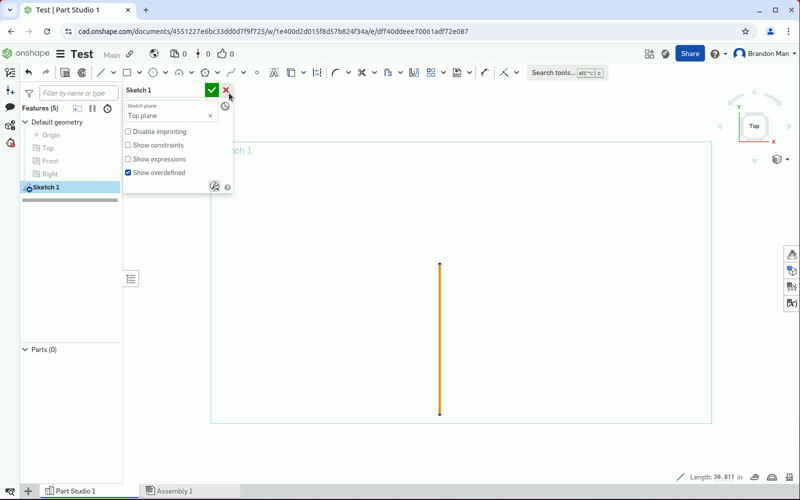
key(shift+h)
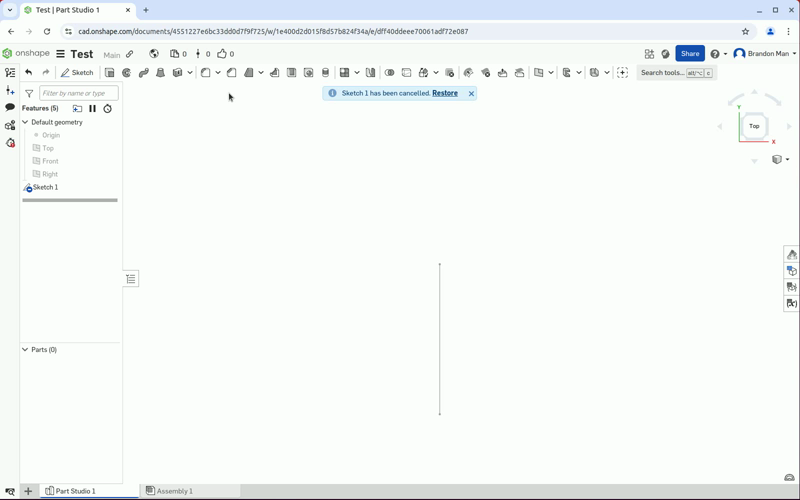
mouse_move(73, 352)
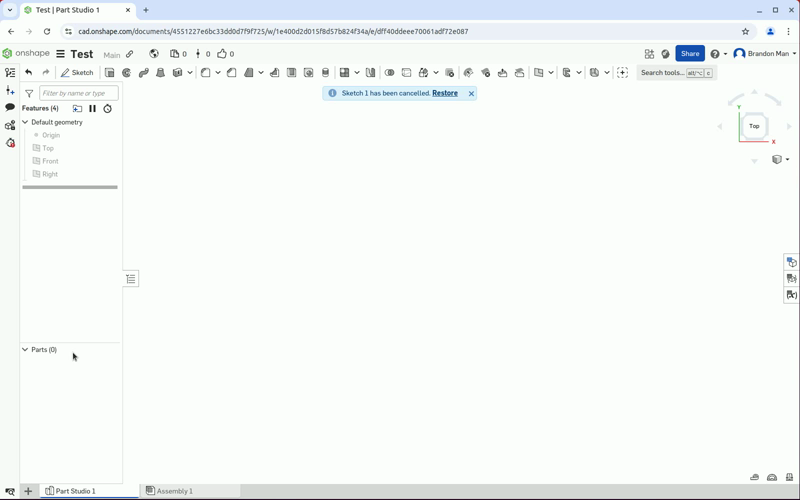
key(y)
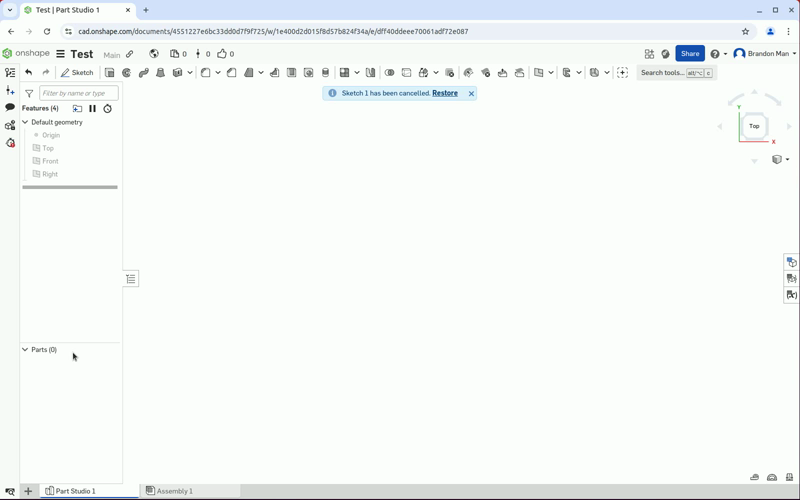
key(shift+p)
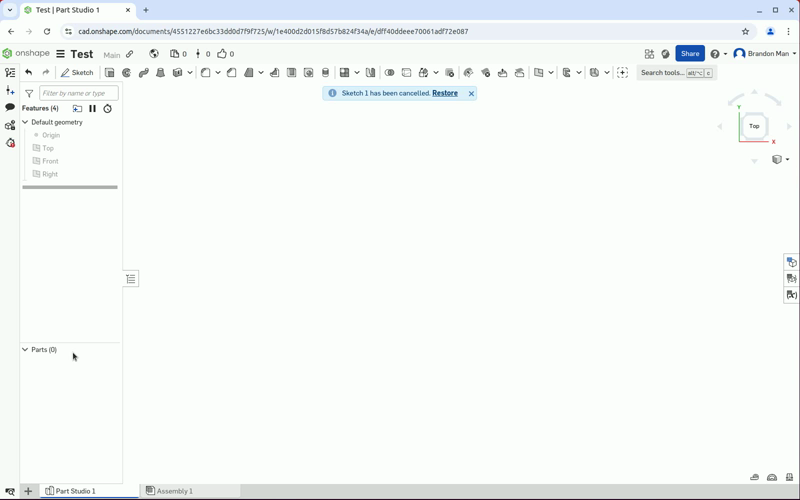
key(space)
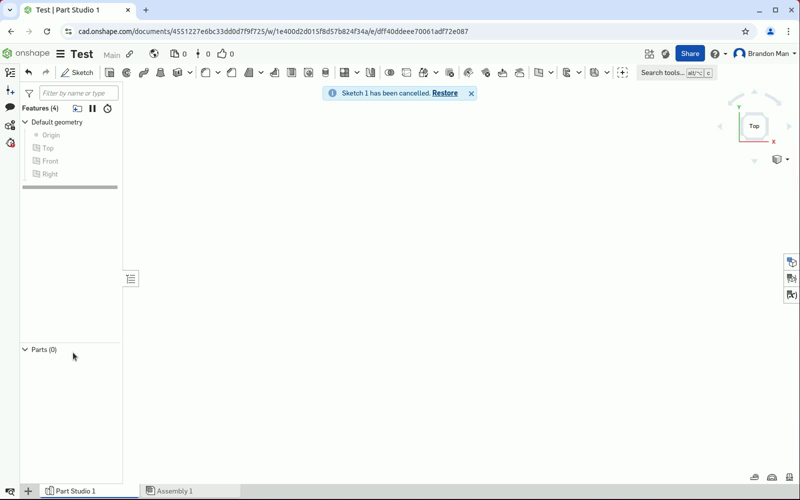
key_down(shift)
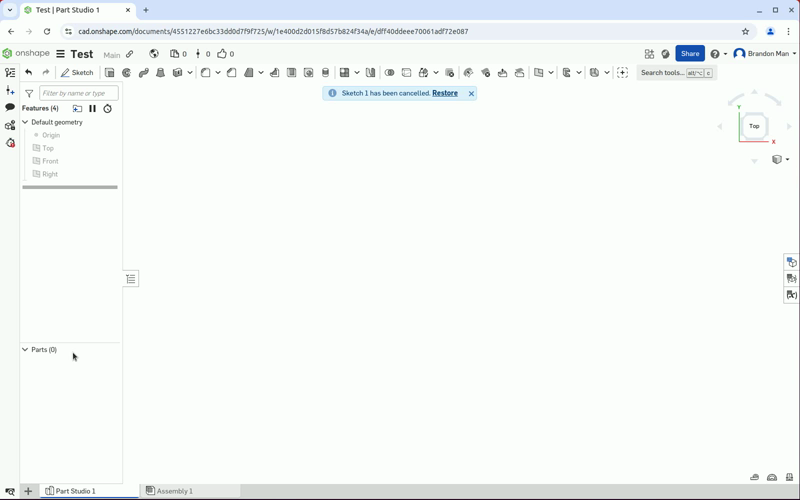
key(up)
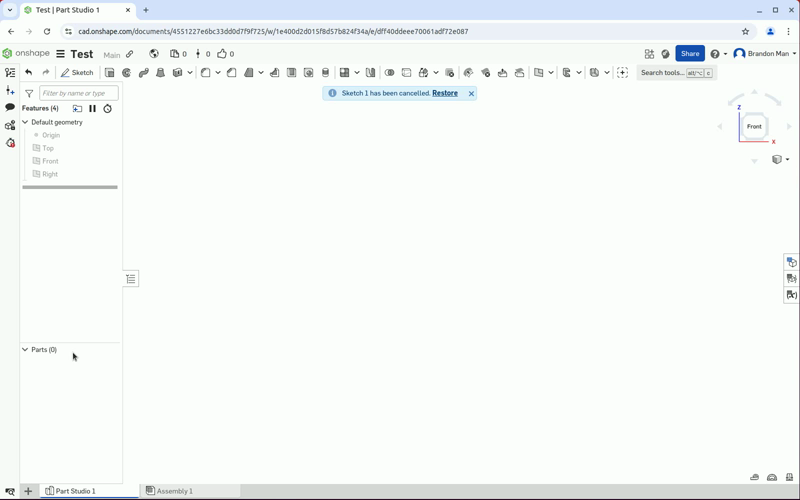
key_up(shift)
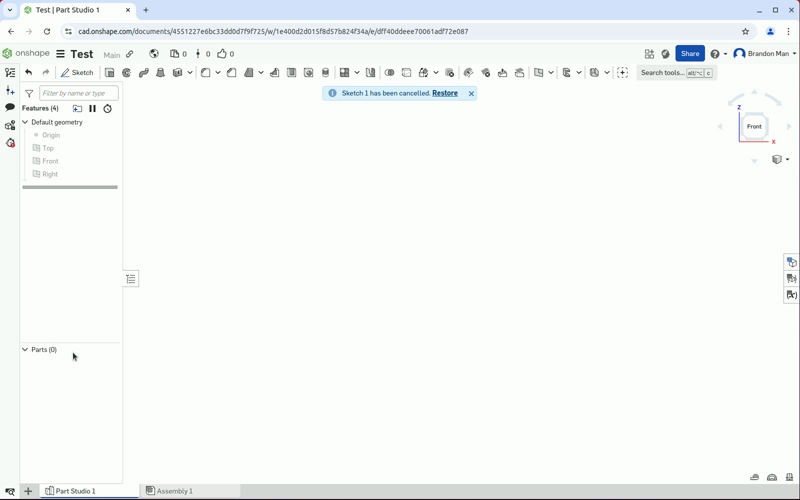
mouse_move(73, 352)
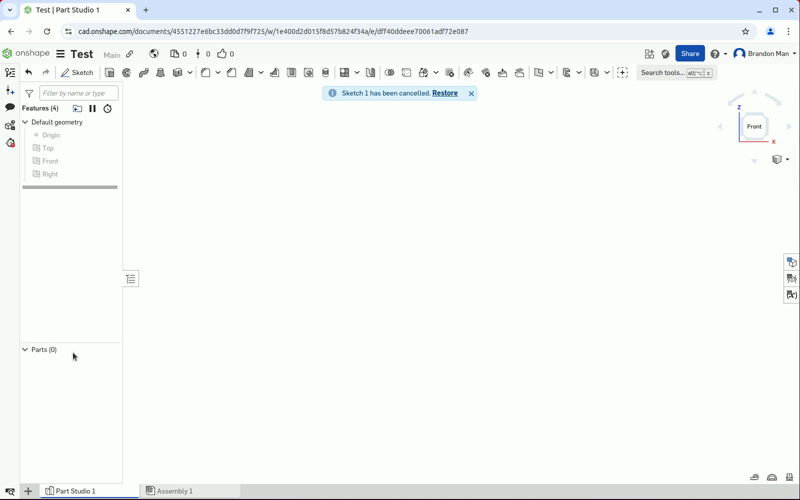
key(shift+y)
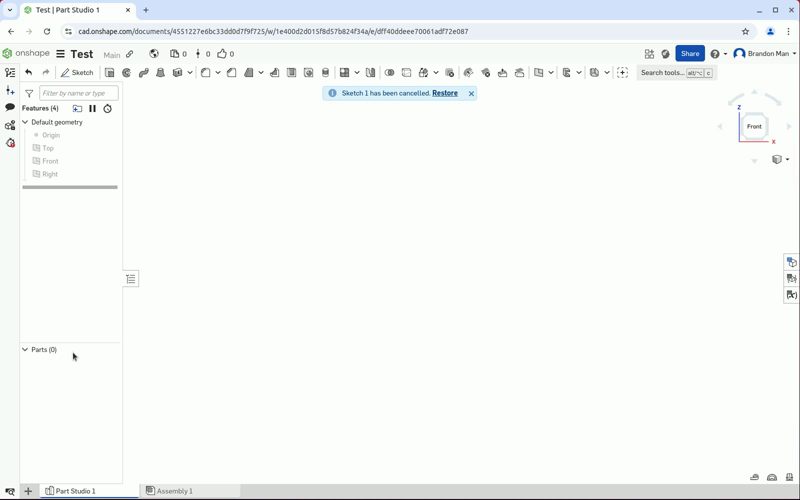
key(shift+s)
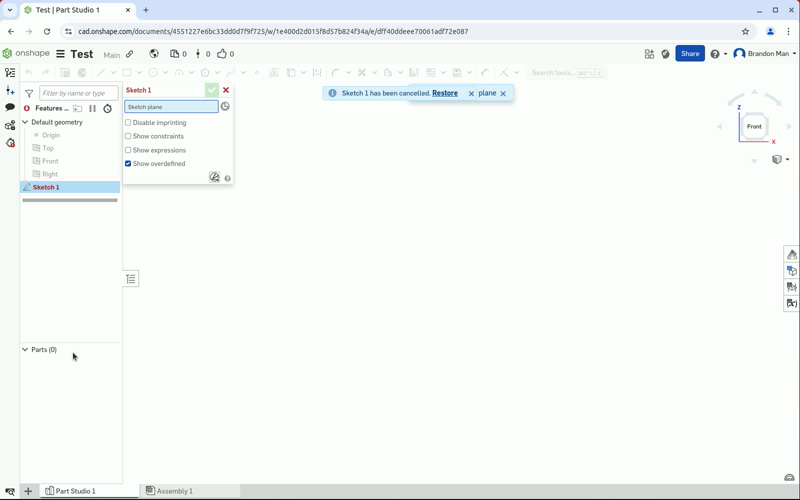
mouse_move(73, 163)
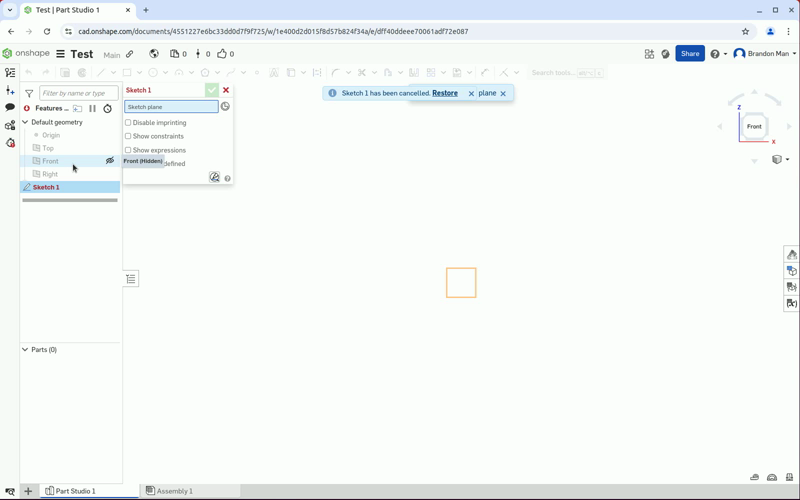
click(73, 163)
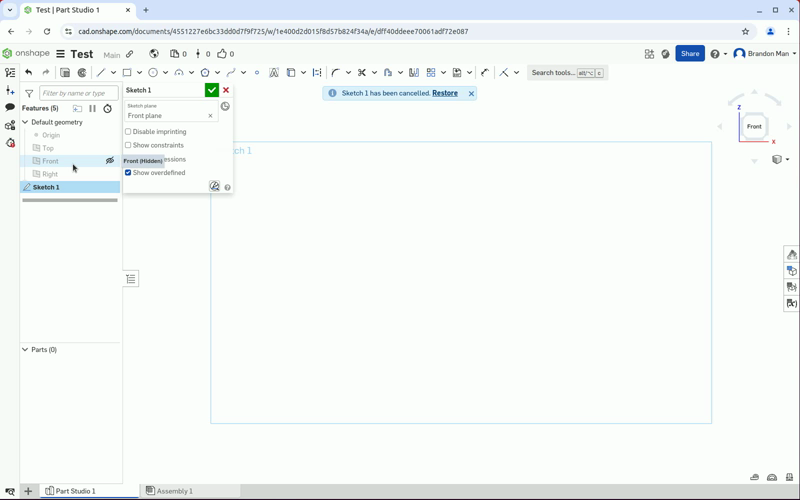
mouse_move(73, 352)
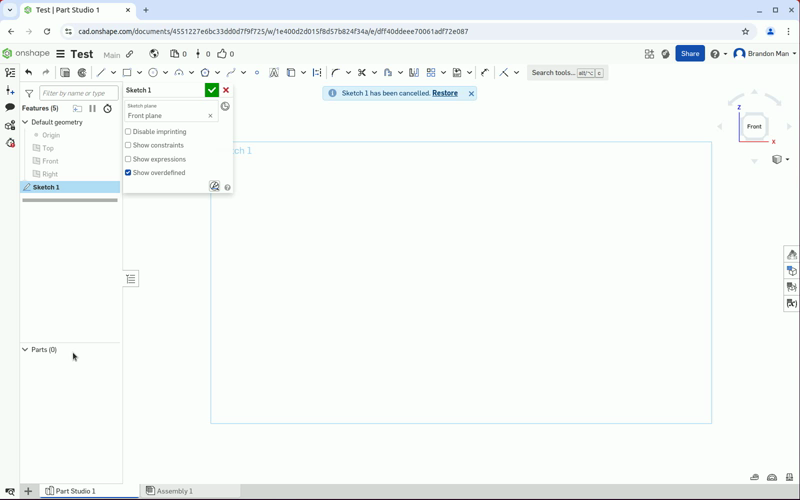
key(y)
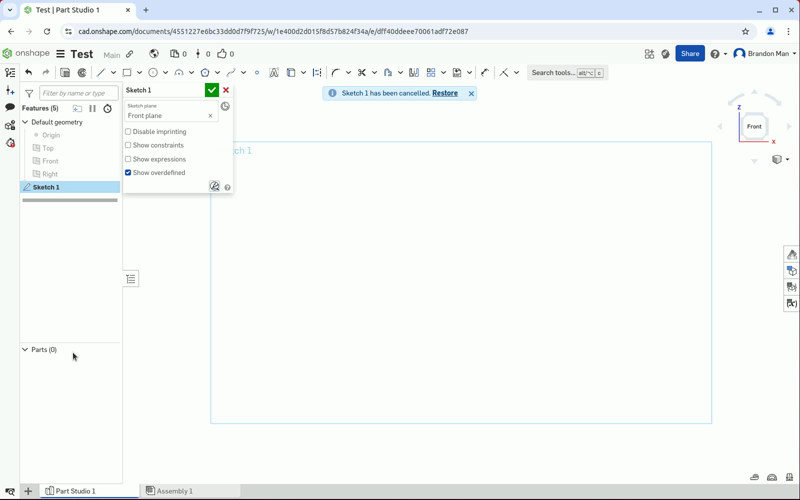
key(l)
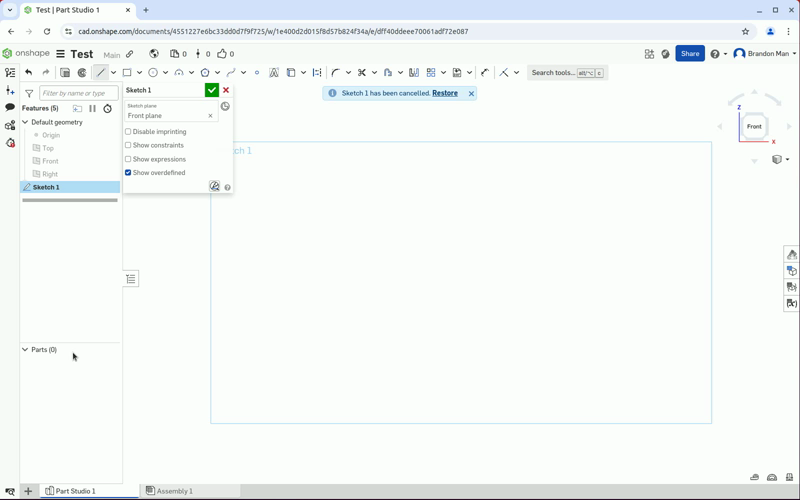
key_down(shift)
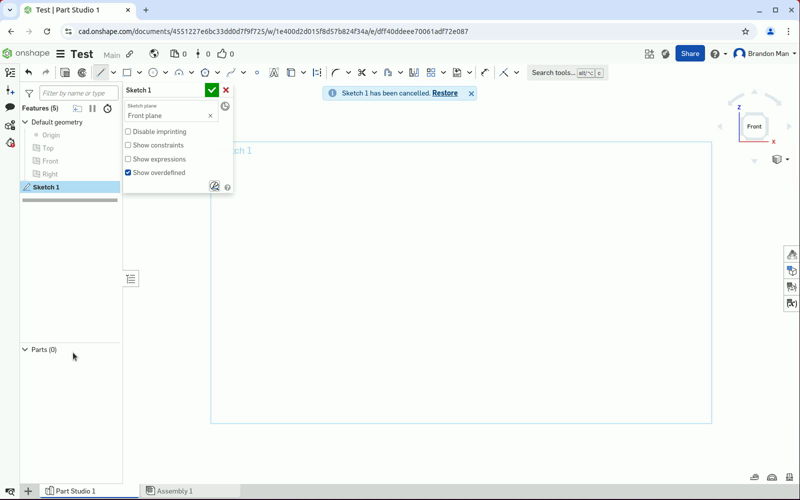
mouse_move(348, 271)
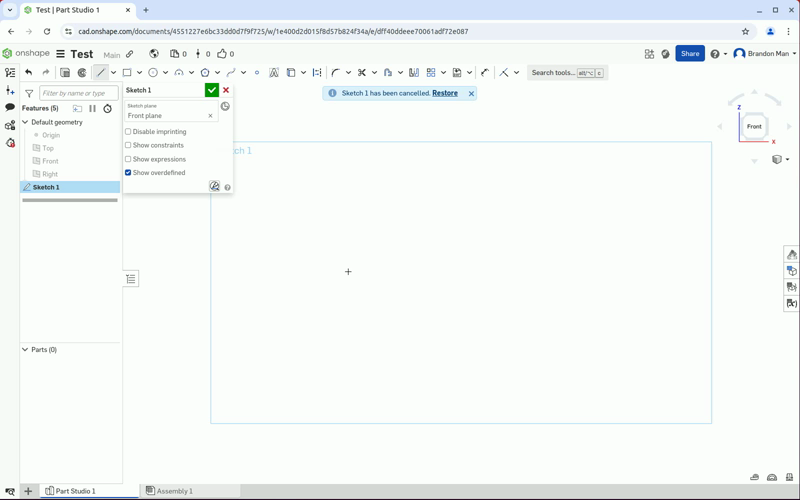
click(348, 271)
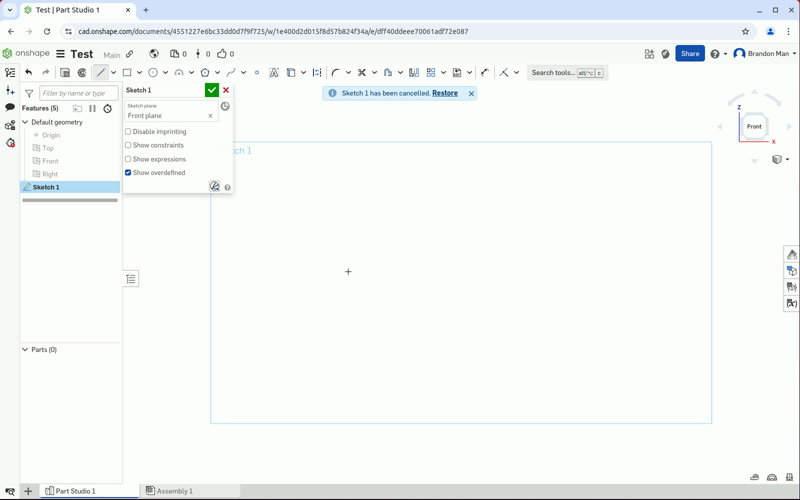
key_up(shift)
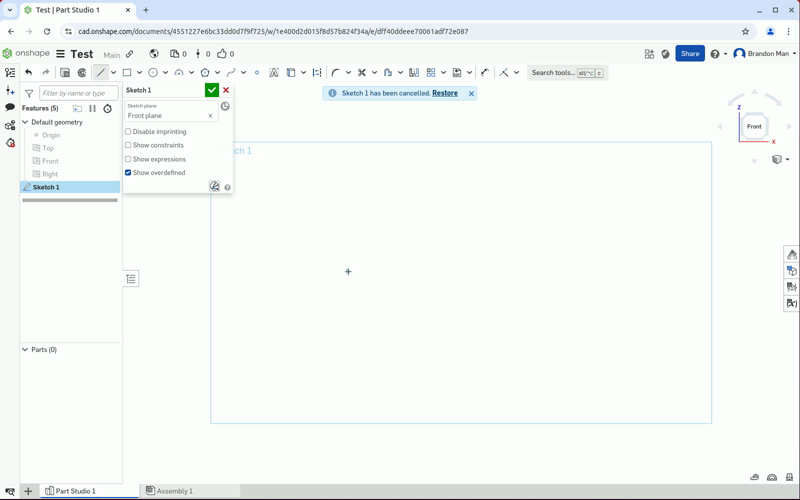
key_down(shift)
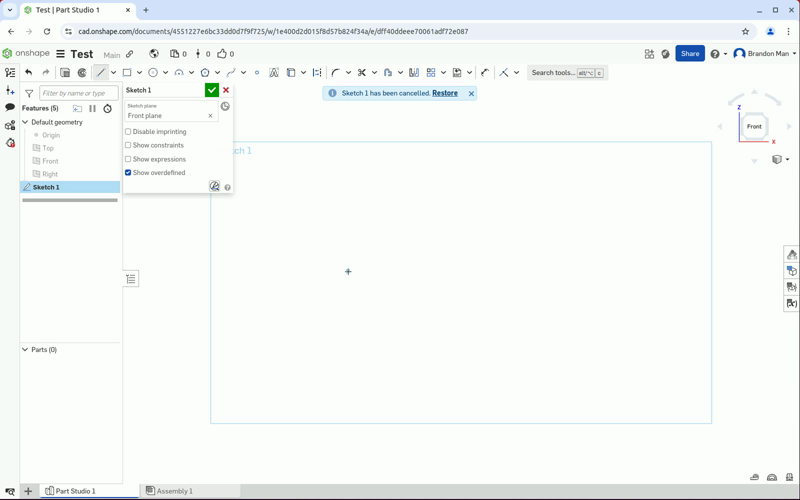
mouse_move(572, 271)
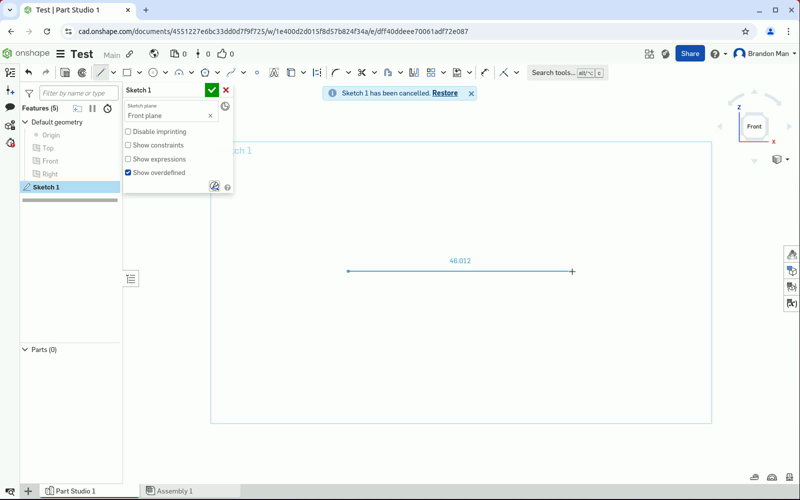
click(572, 271)
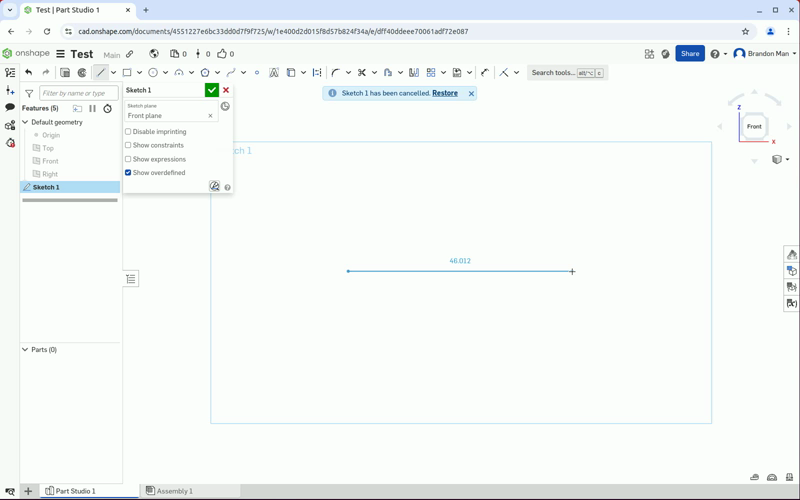
key_up(shift)
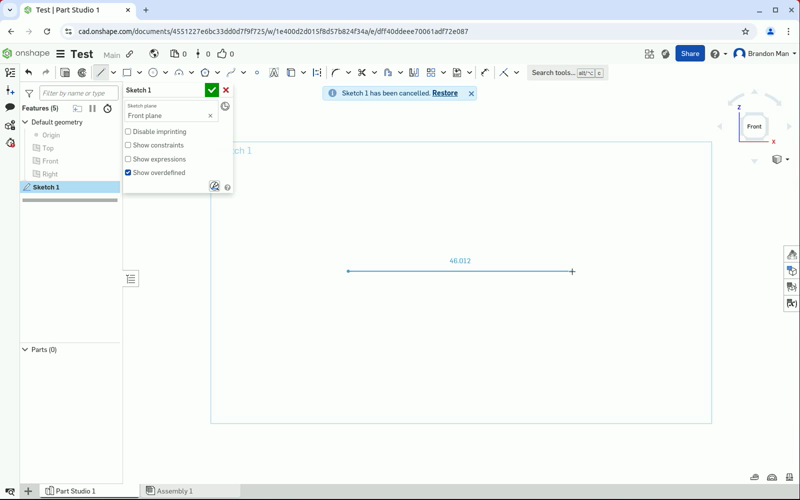
key_down(shift)
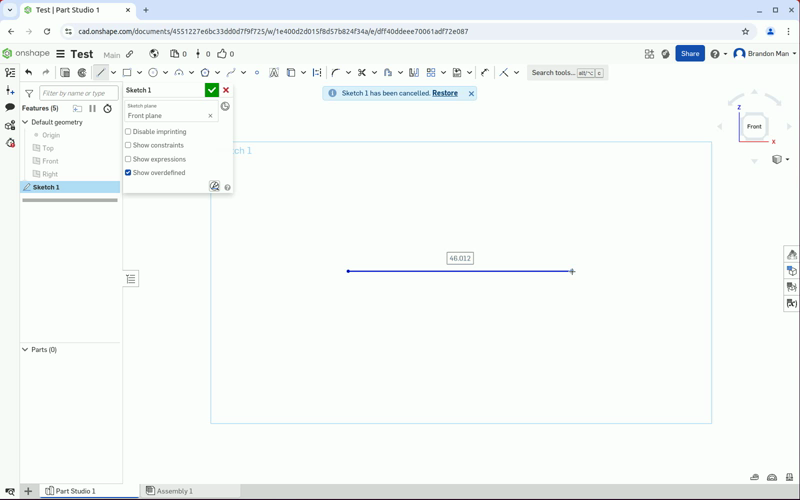
mouse_move(589, 271)
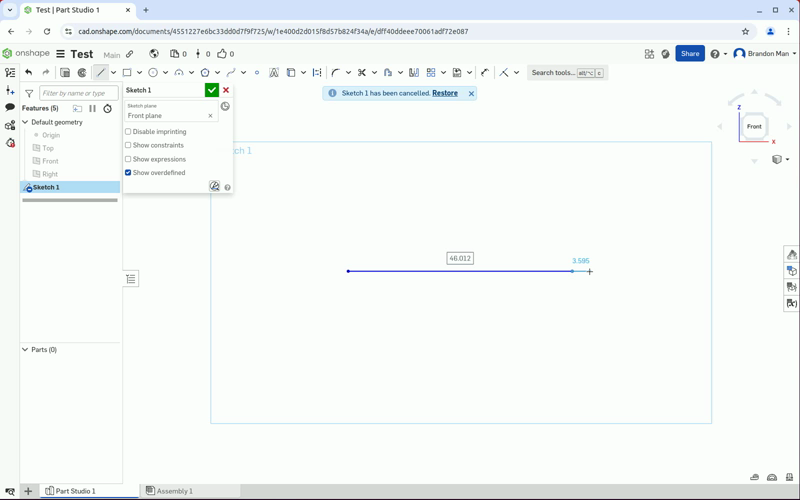
mouse_move(572, 259)
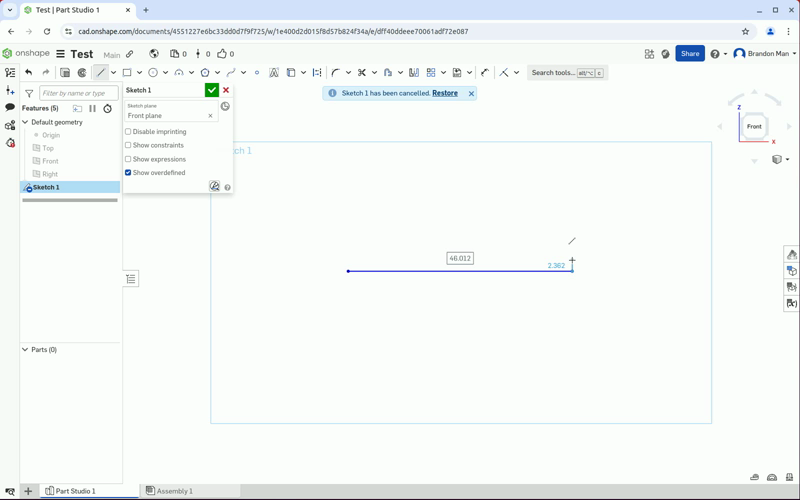
click(572, 259)
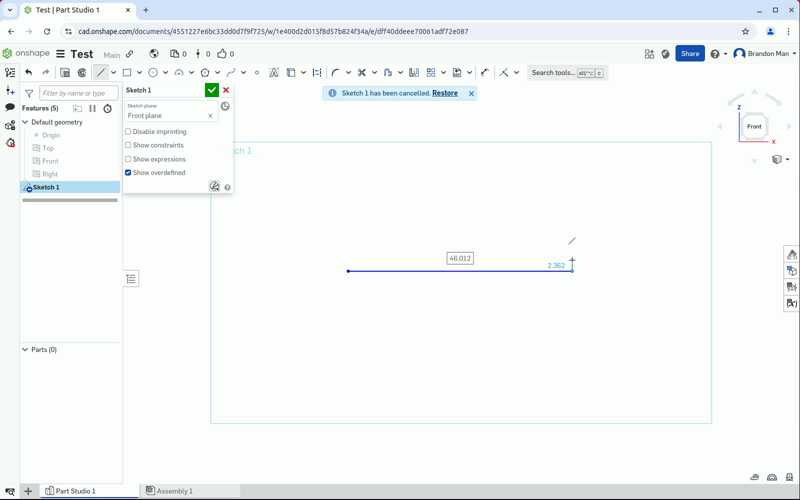
key_up(shift)
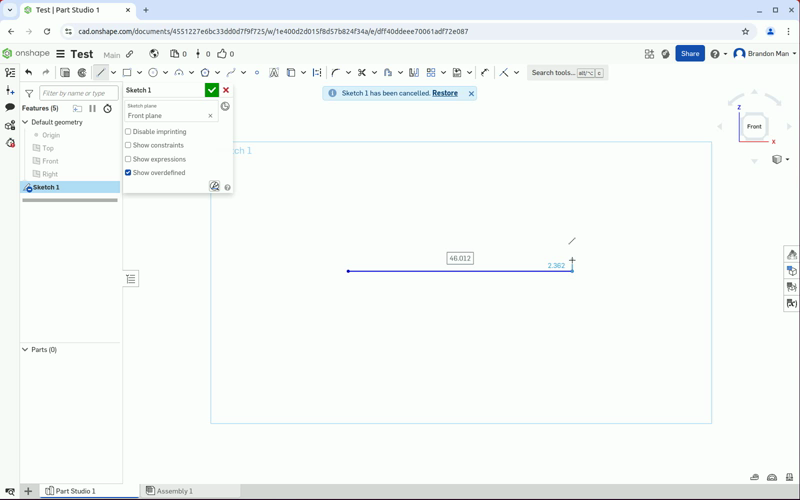
key_down(shift)
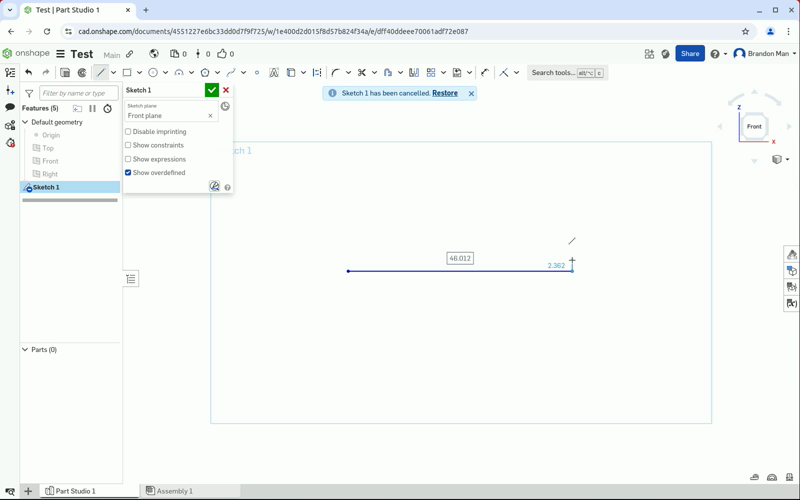
mouse_move(348, 259)
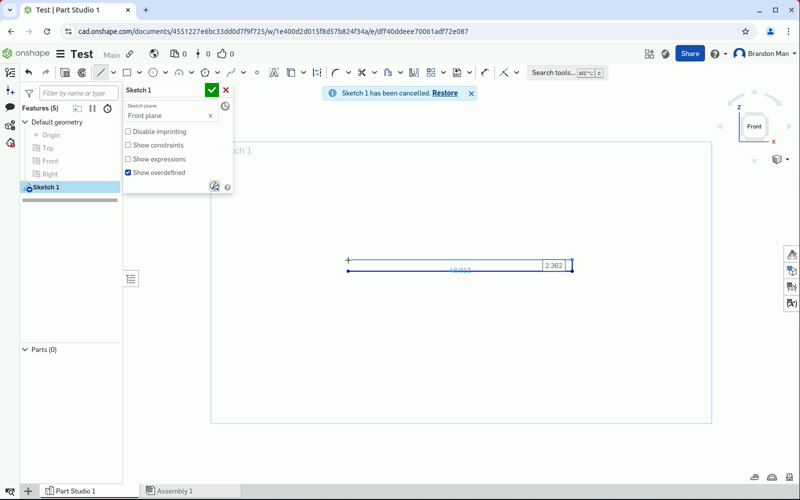
click(348, 259)
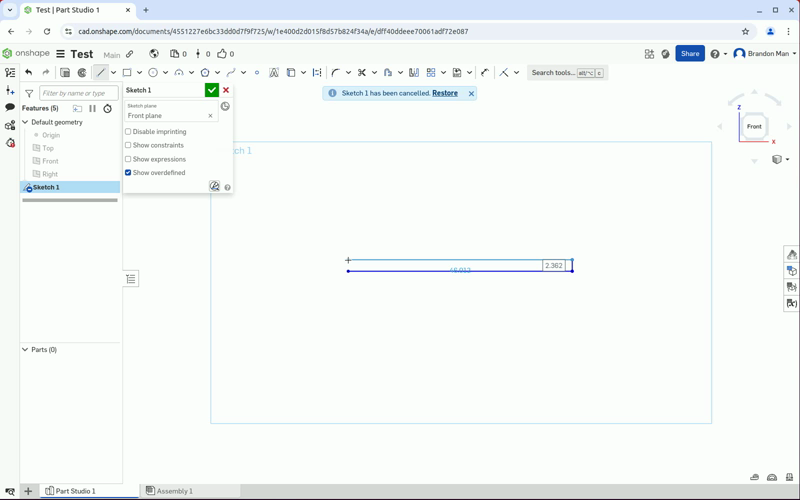
key_up(shift)
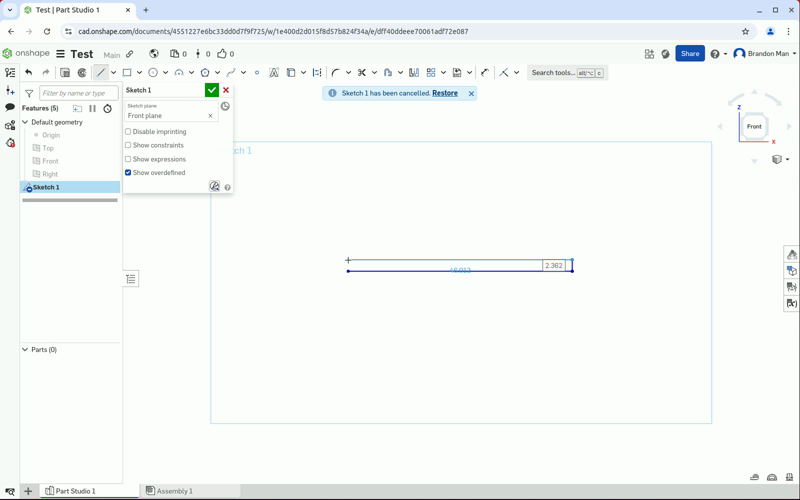
mouse_move(378, 259)
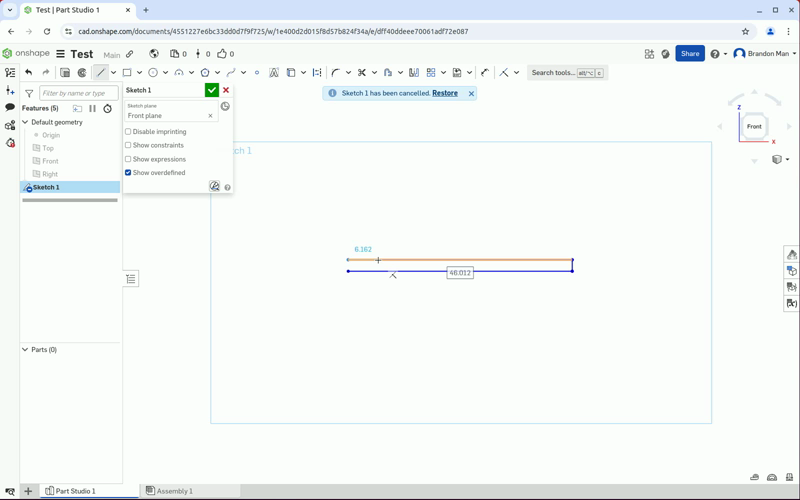
key_down(shift)
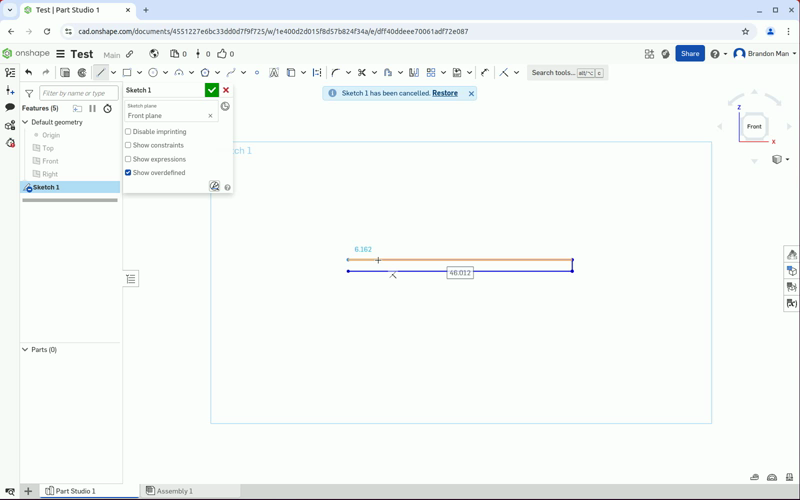
mouse_move(348, 271)
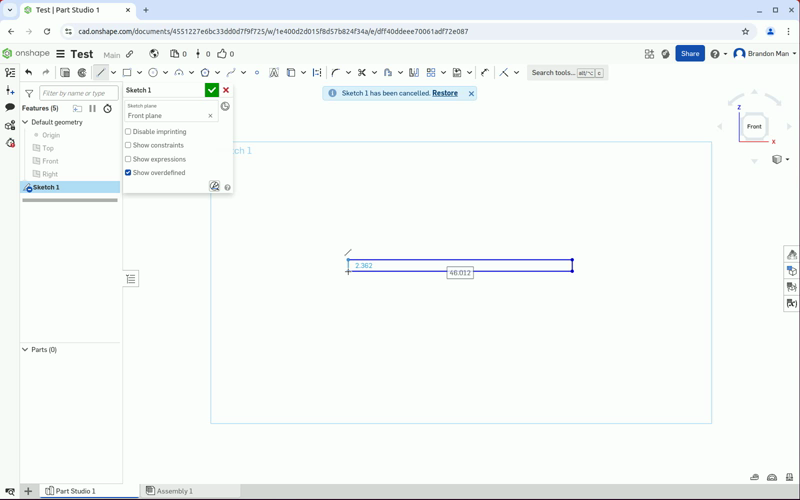
key_up(shift)
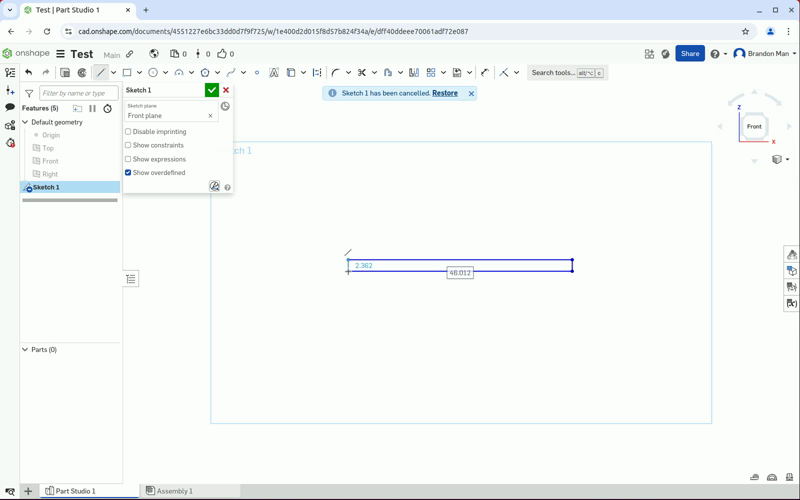
click(348, 271)
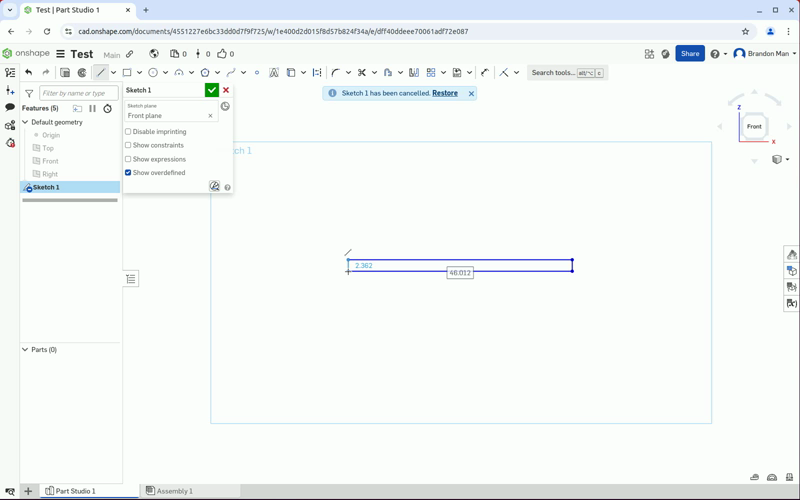
key(esc)
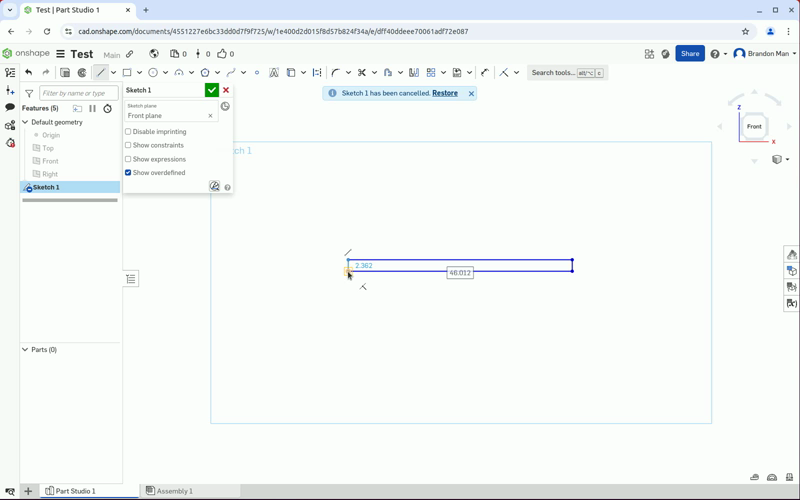
mouse_move(512, 265)
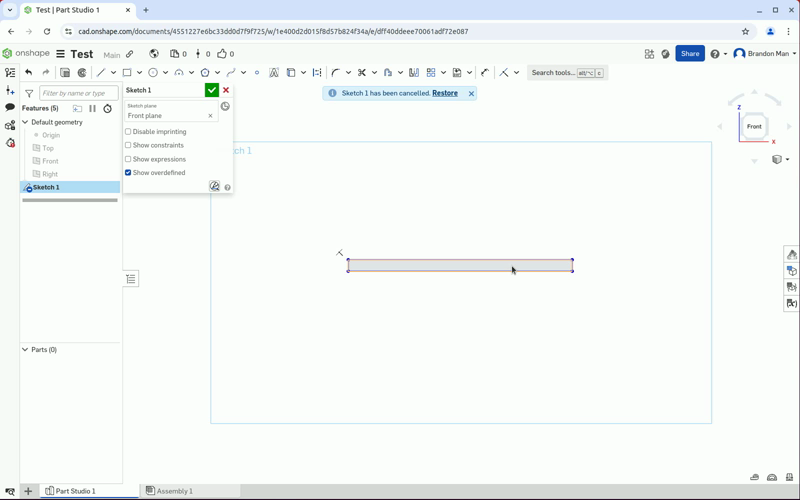
click(512, 265)
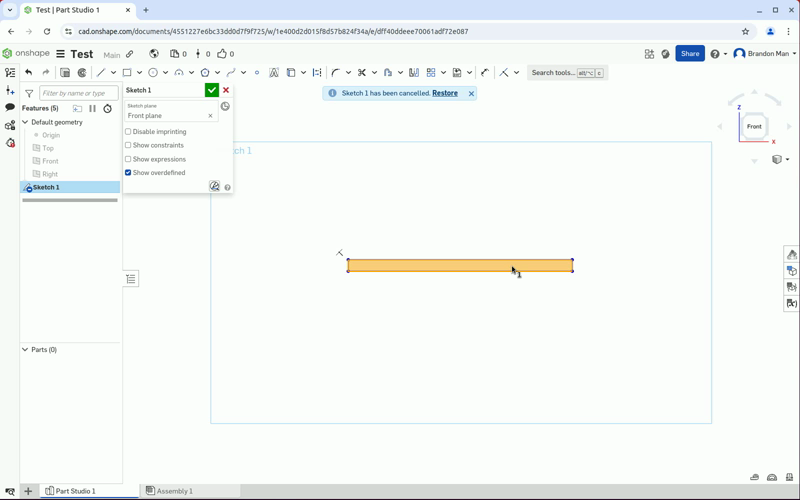
mouse_move(73, 352)
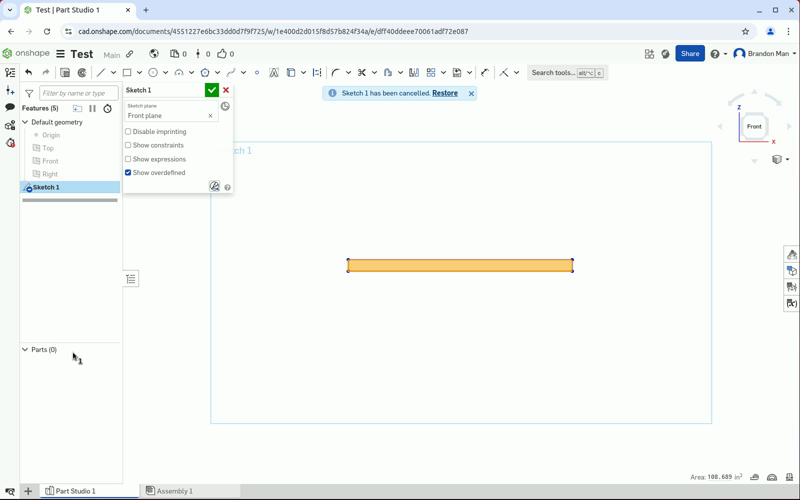
key(shift+y)
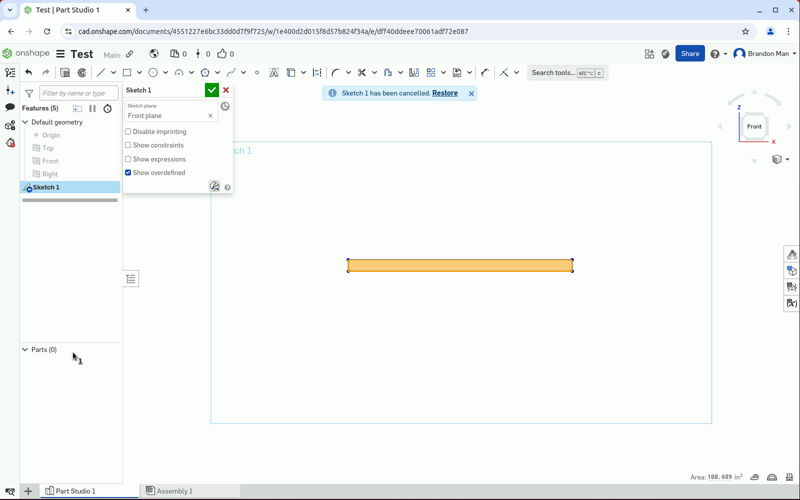
key(shift+e)
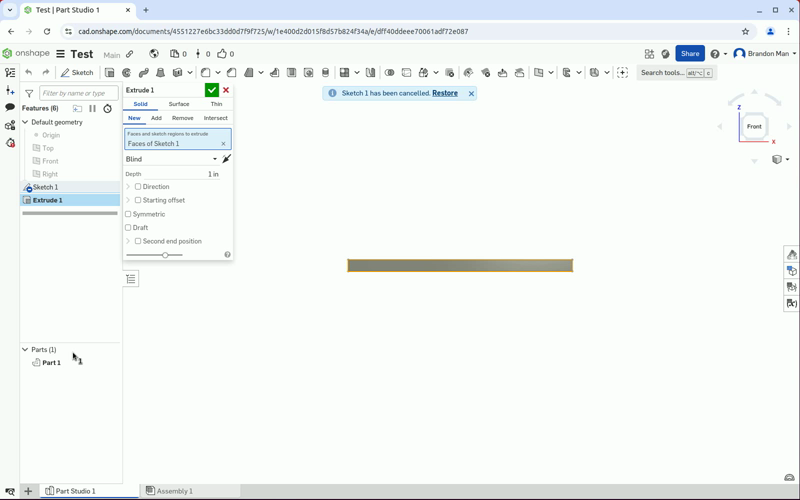
mouse_move(143, 106)
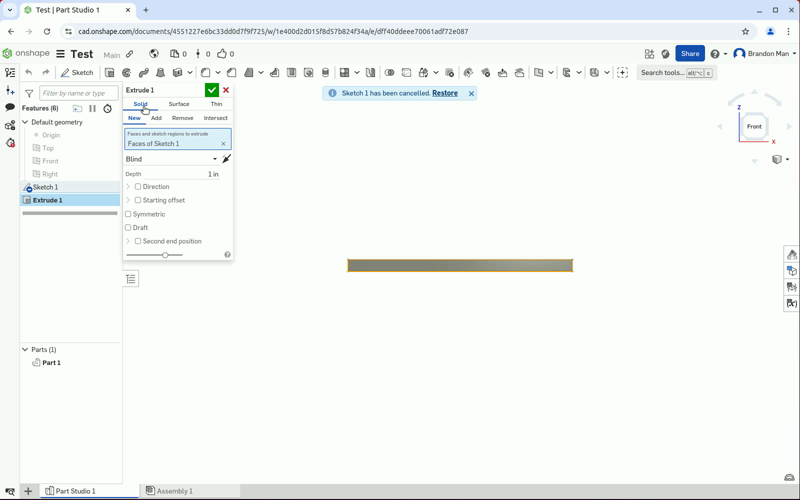
click(143, 106)
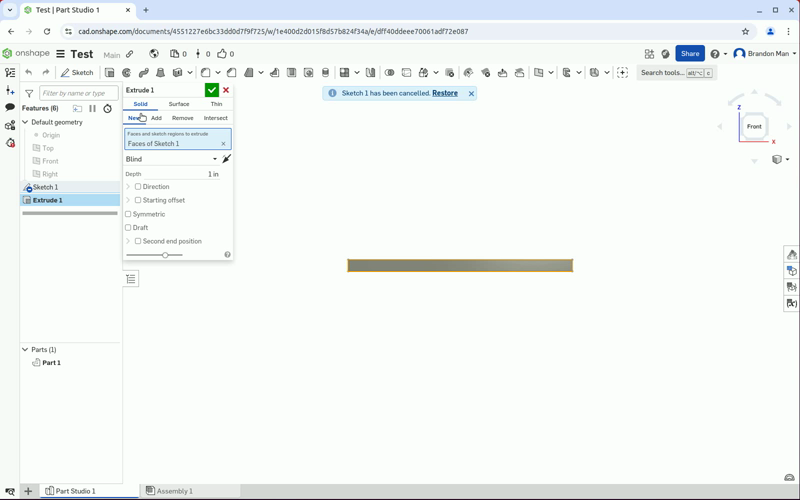
mouse_move(137, 120)
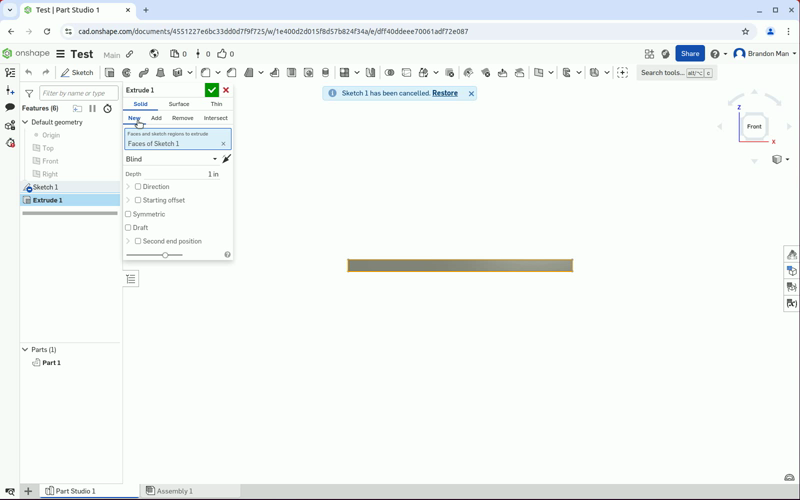
click(137, 120)
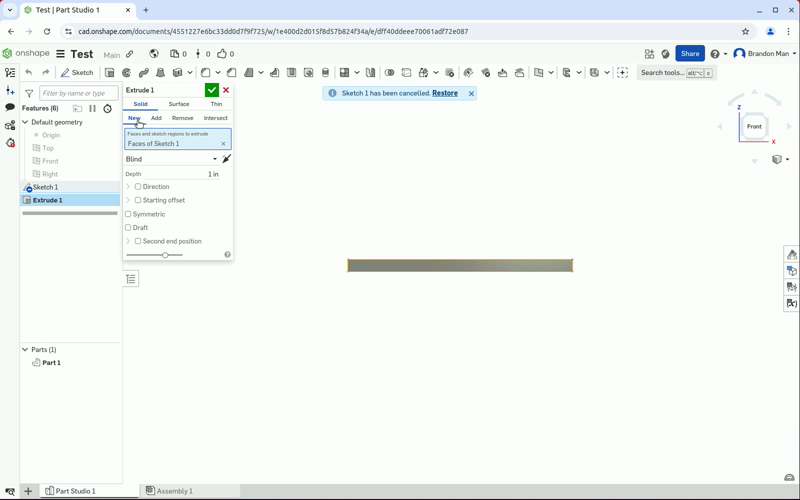
key(tab, 4)
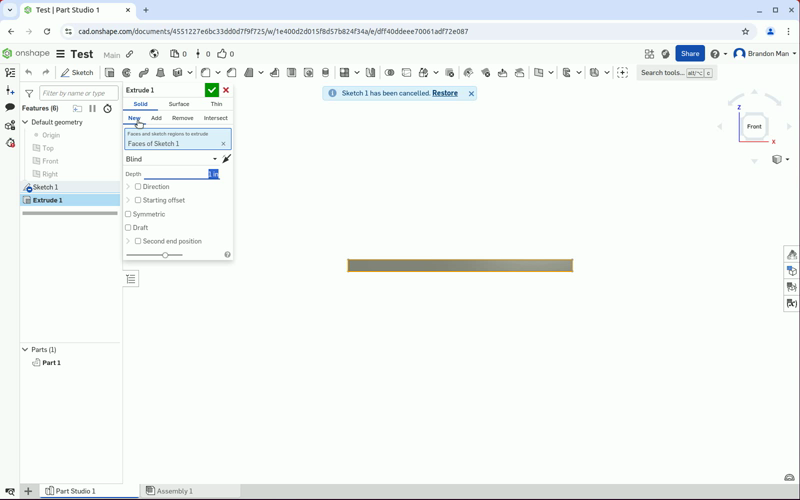
text(1.204)
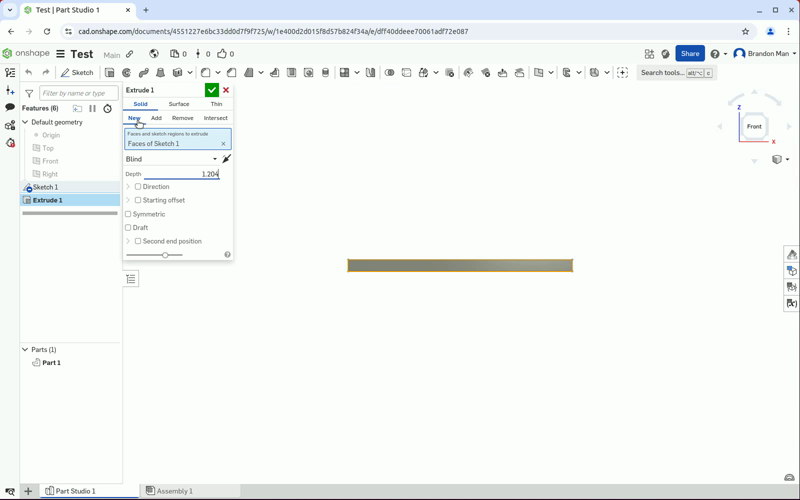
key(enter)
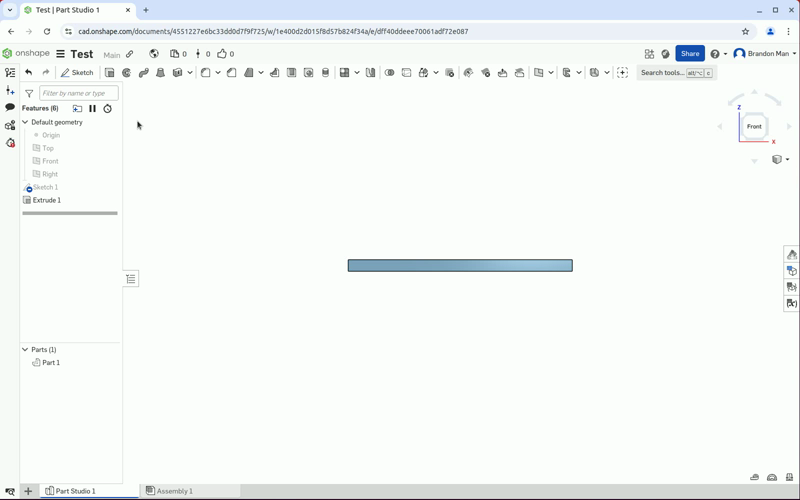
key(shift+h)
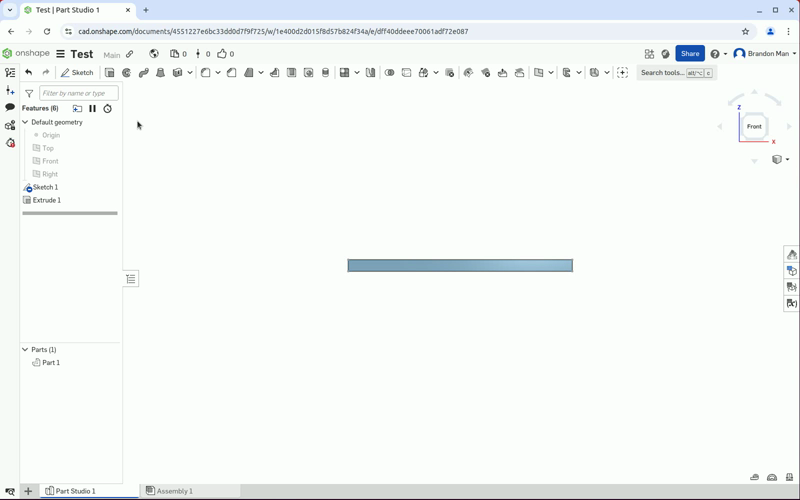
key(shift+h)
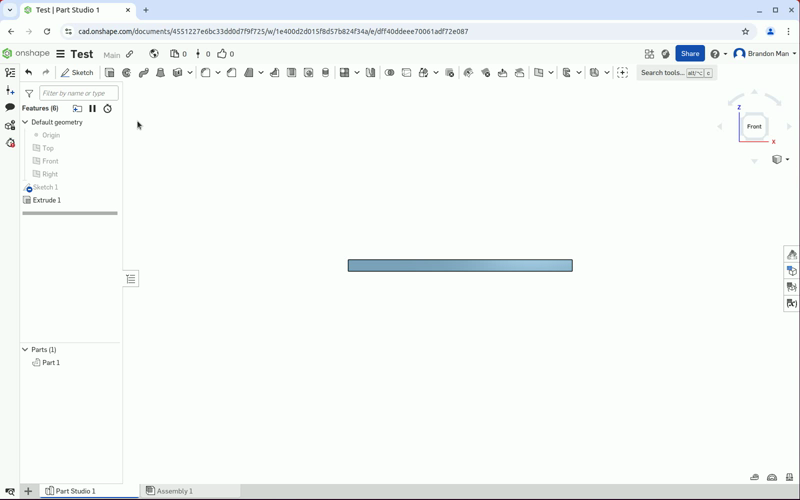
mouse_move(73, 189)
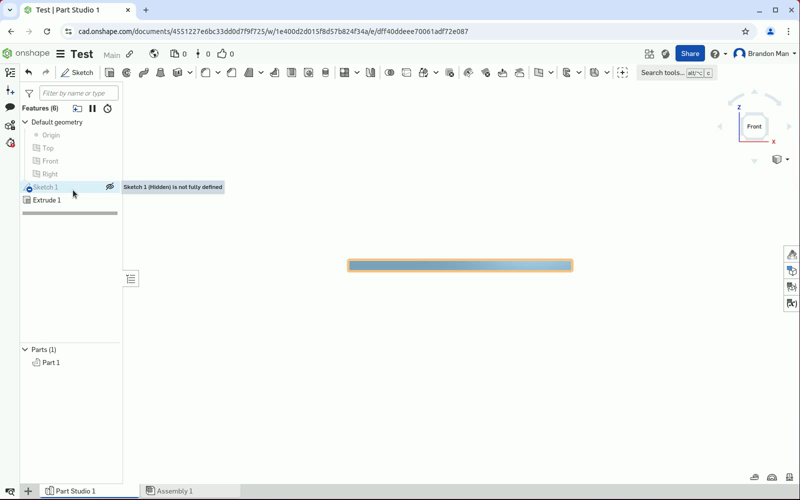
click(73, 189)
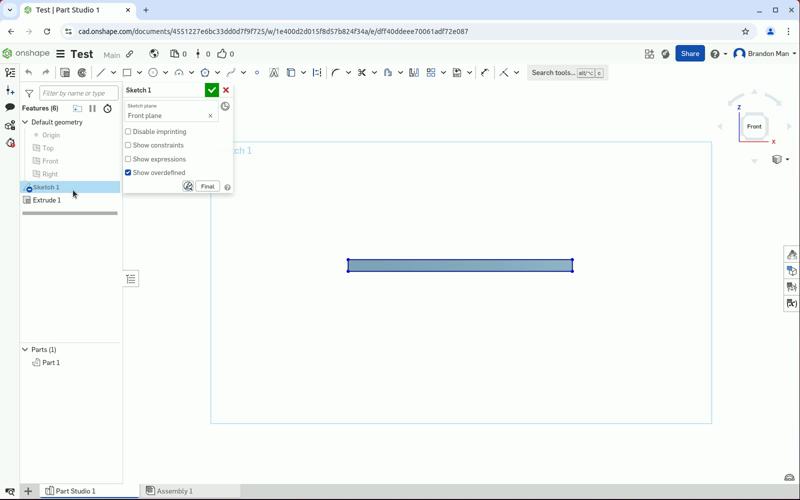
mouse_move(229, 92)
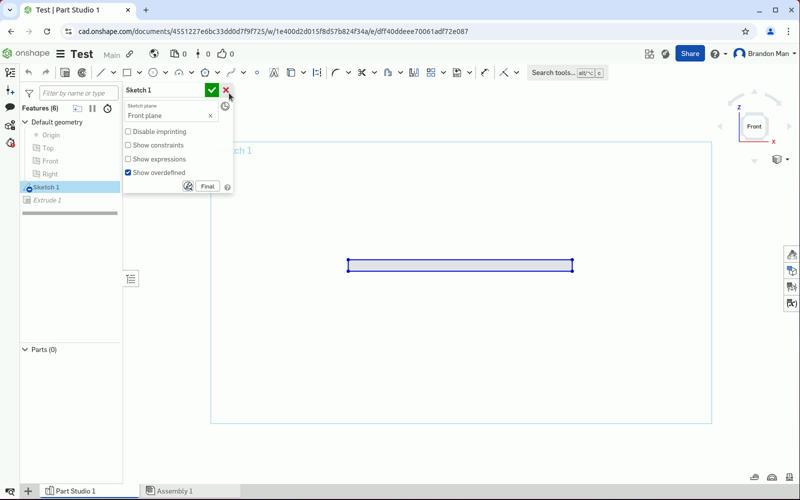
click(229, 92)
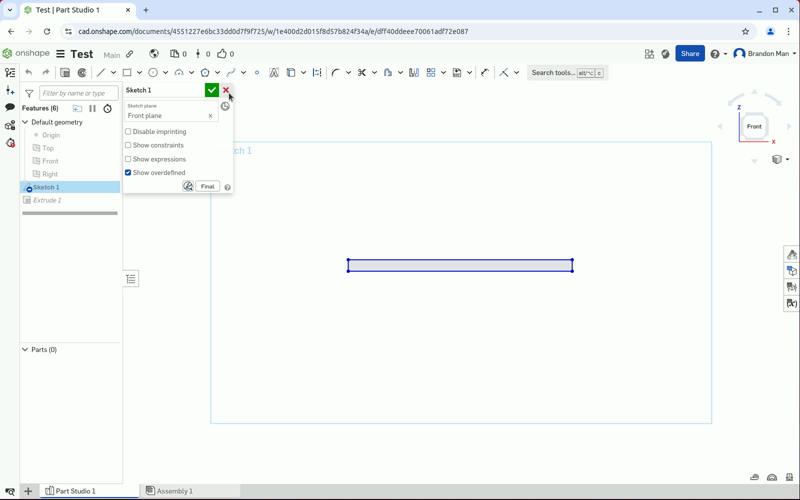
key(shift+s)
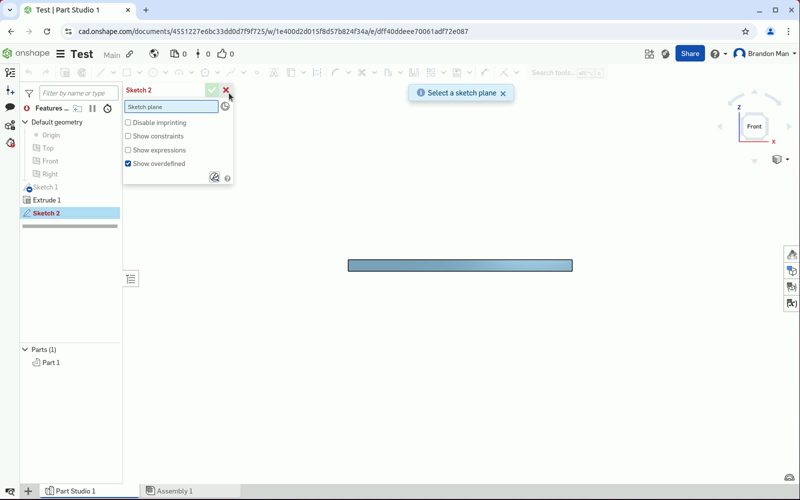
mouse_move(73, 163)
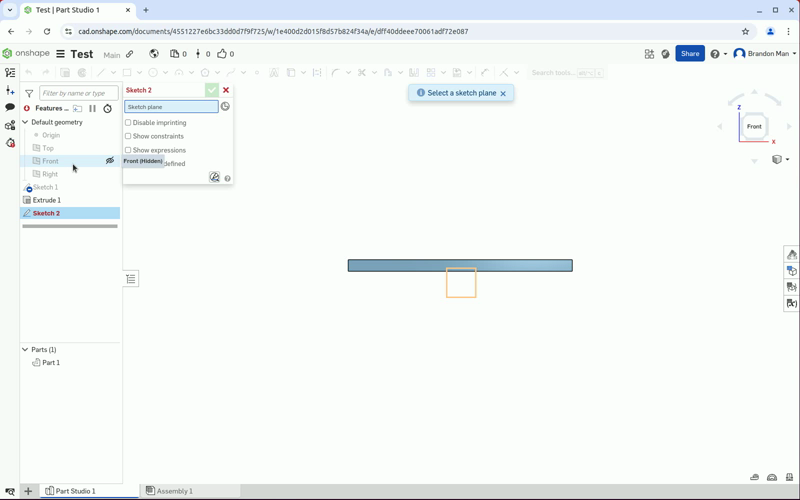
click(73, 163)
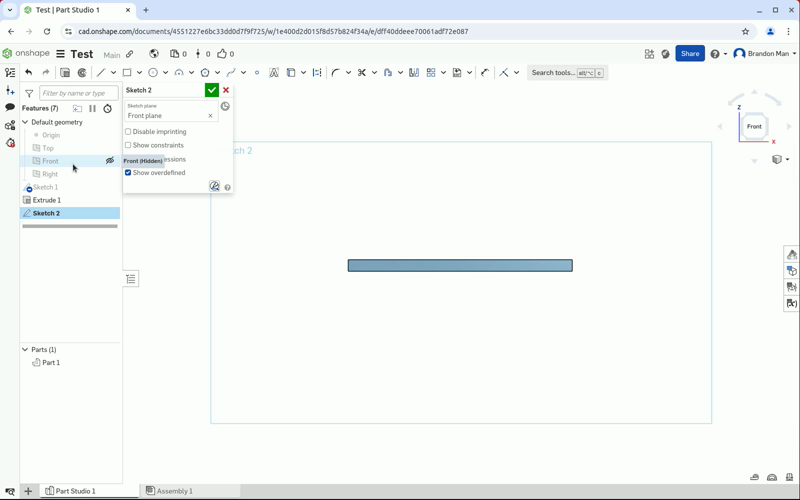
mouse_move(73, 352)
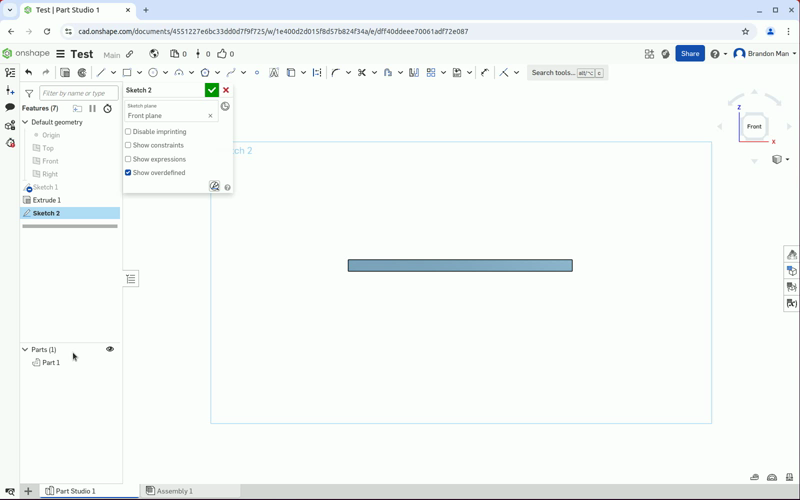
key(y)
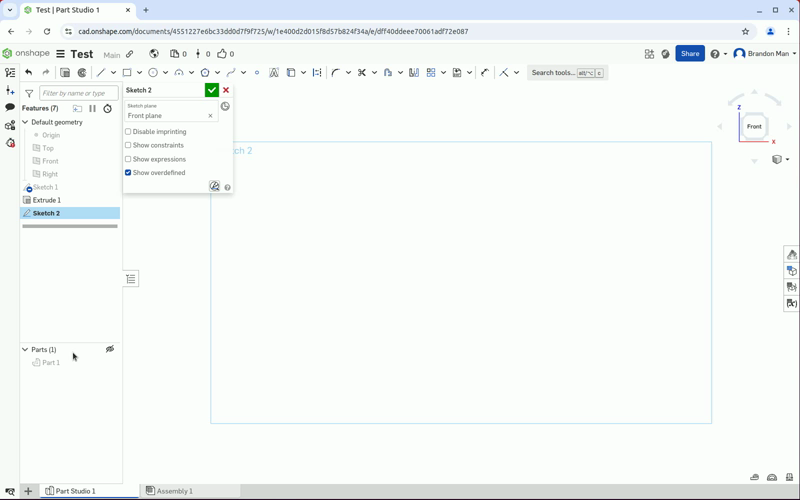
key(l)
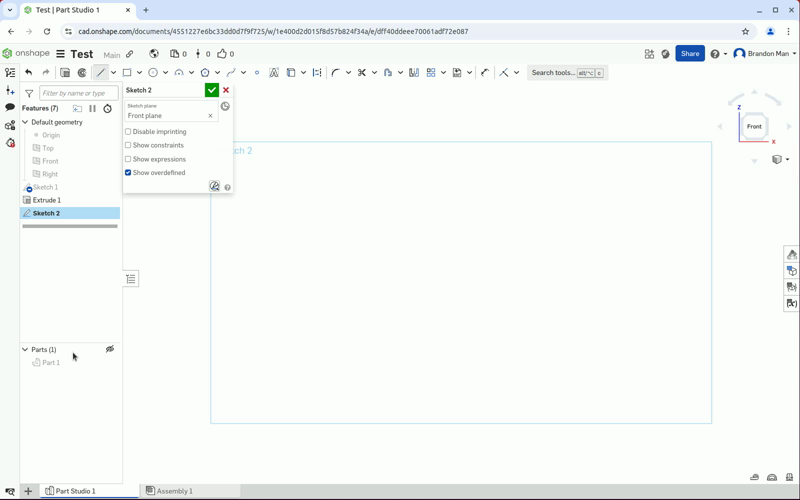
key_down(shift)
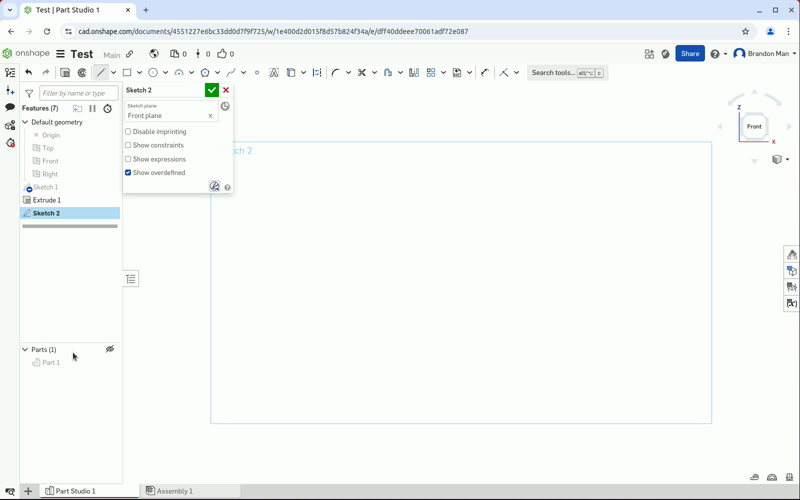
mouse_move(348, 294)
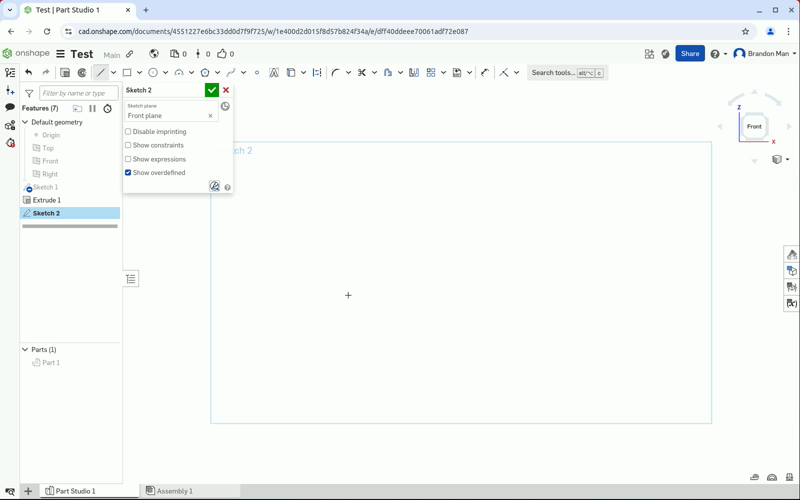
click(348, 294)
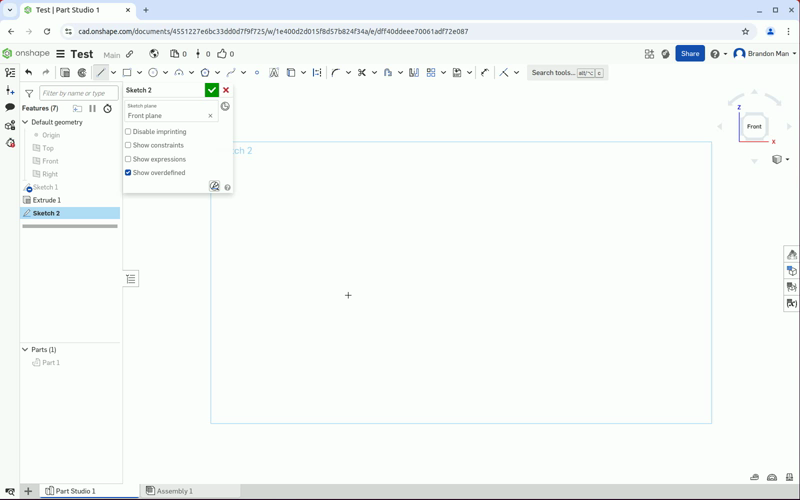
key_up(shift)
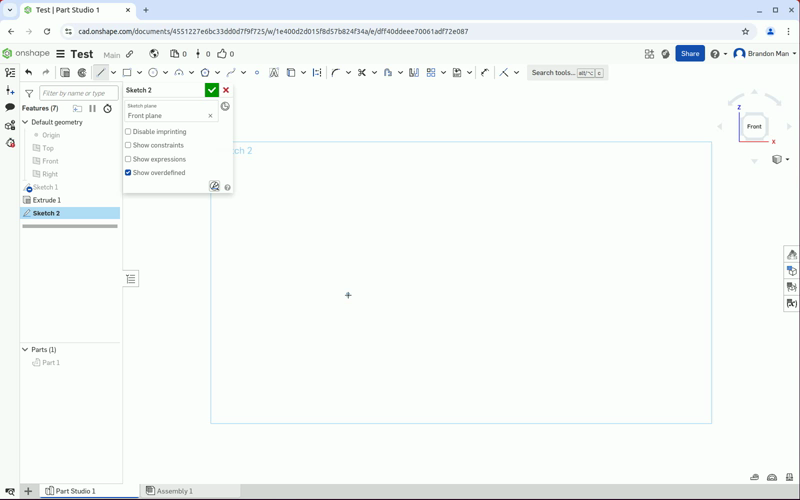
key_down(shift)
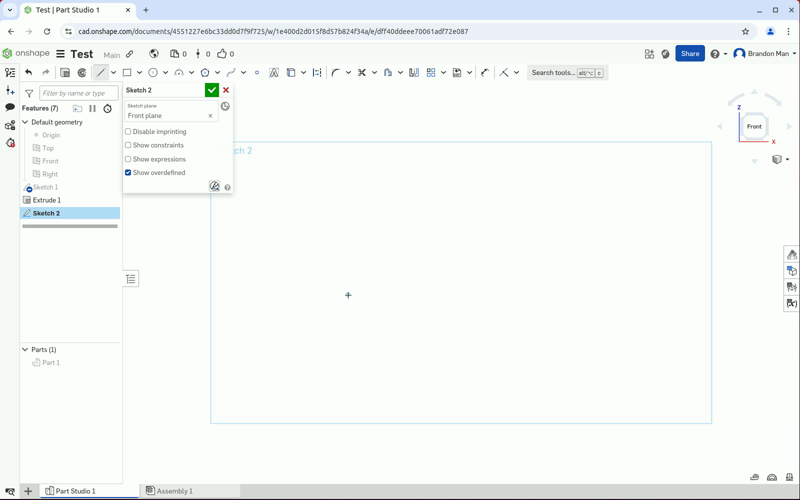
mouse_move(572, 294)
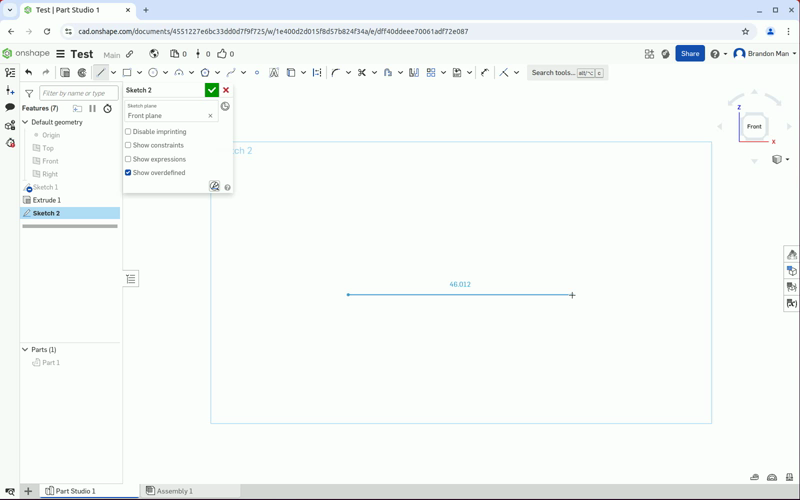
click(572, 294)
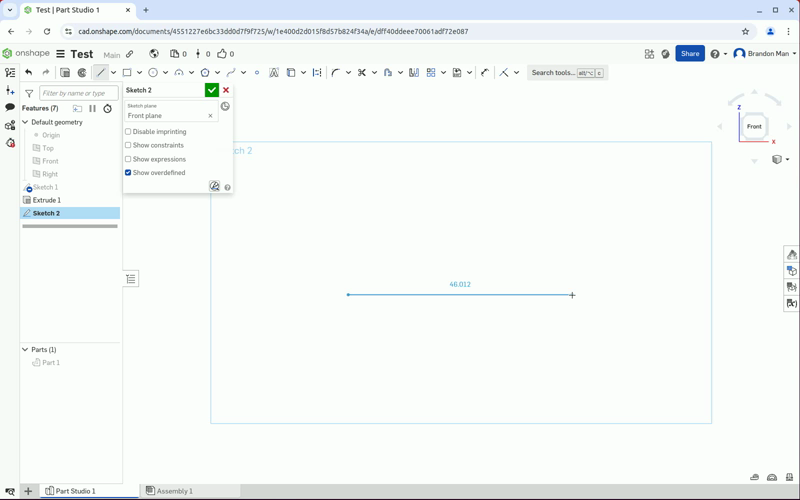
key_up(shift)
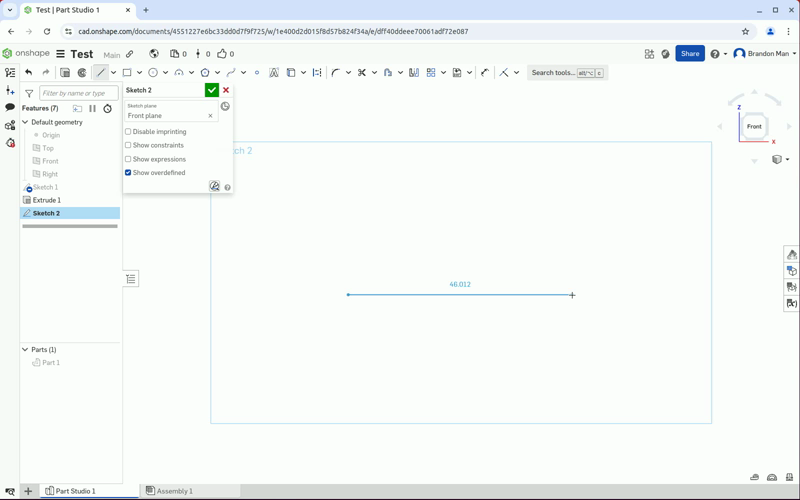
key_down(shift)
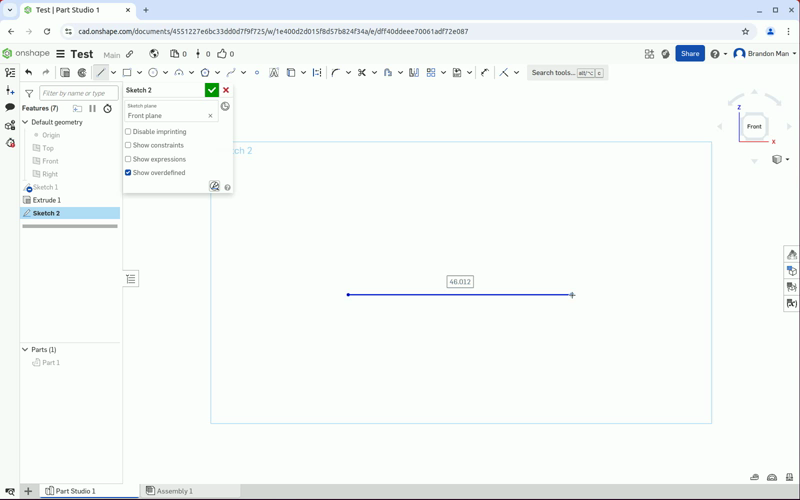
mouse_move(589, 294)
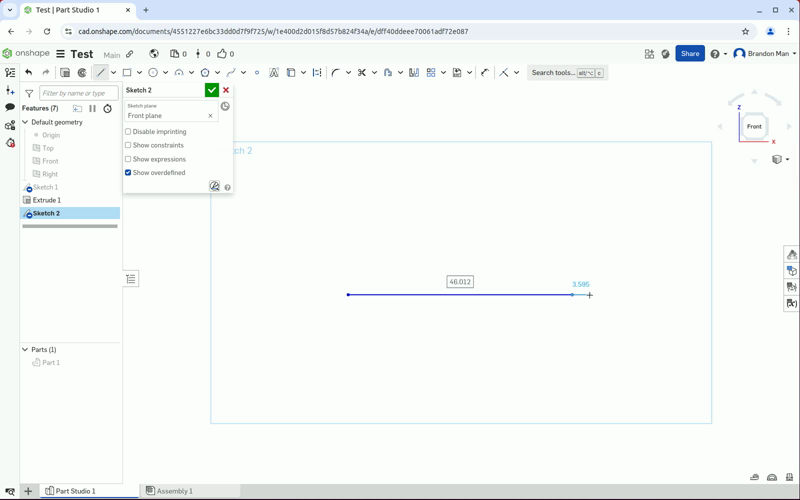
mouse_move(572, 270)
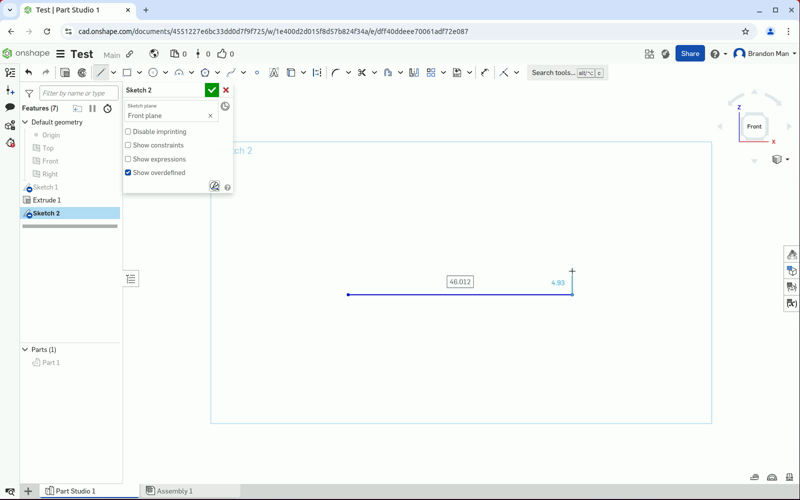
click(572, 270)
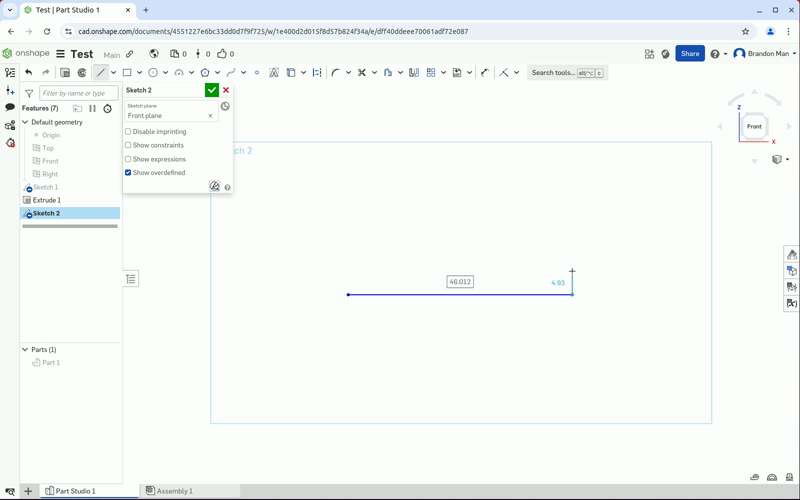
key_up(shift)
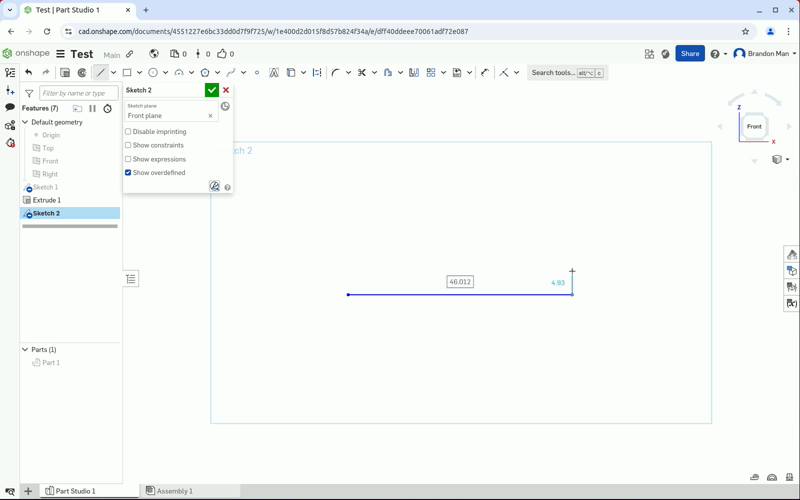
key_down(shift)
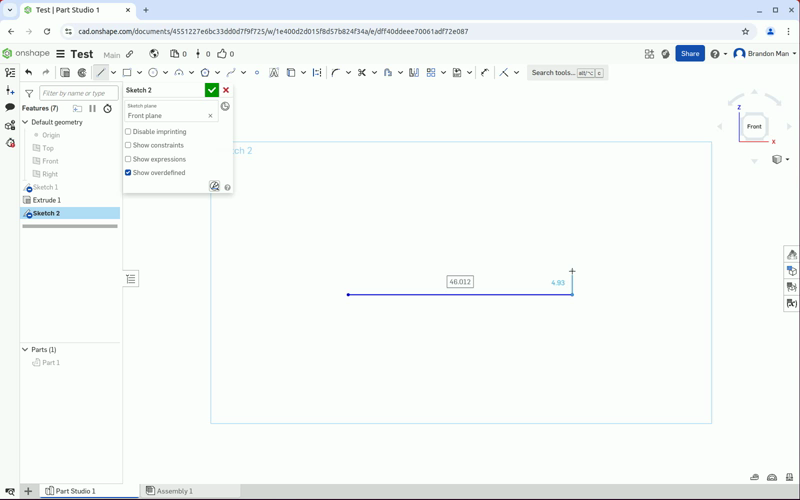
mouse_move(348, 270)
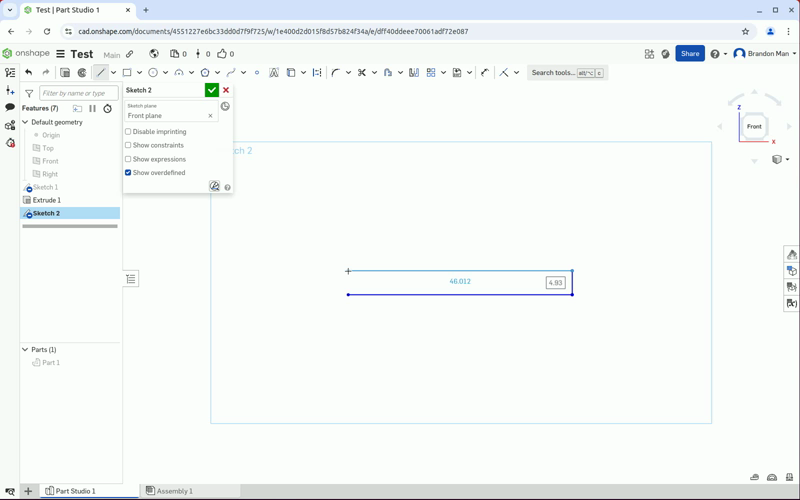
click(348, 270)
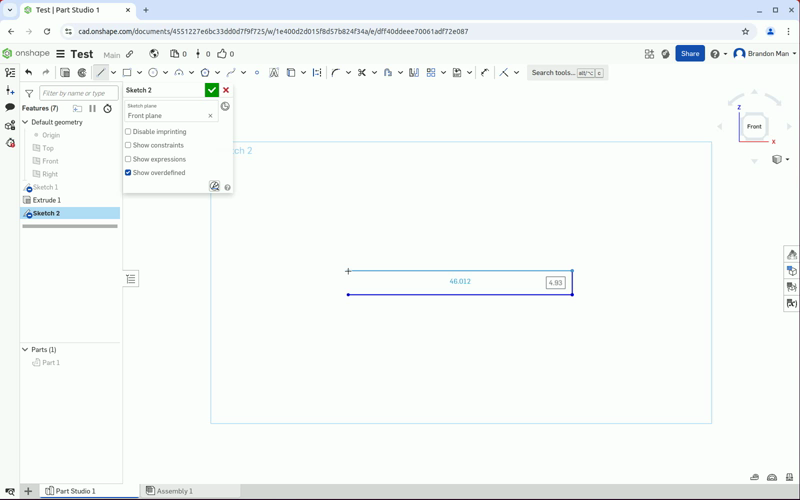
key_up(shift)
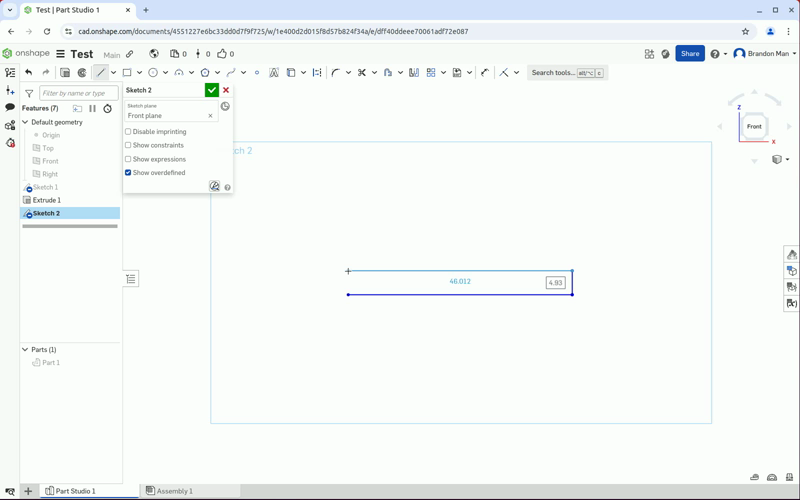
mouse_move(378, 270)
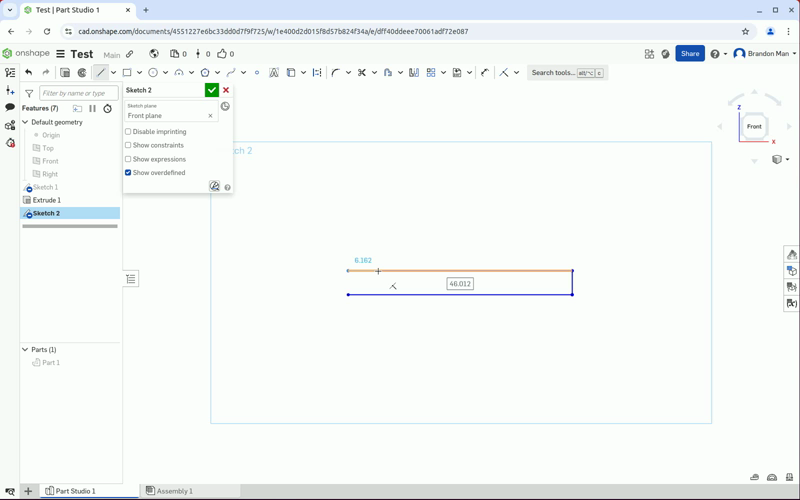
key_down(shift)
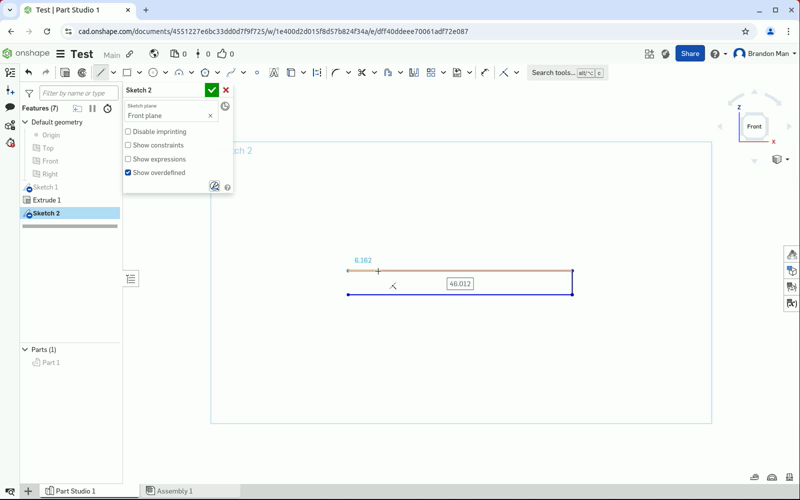
mouse_move(348, 294)
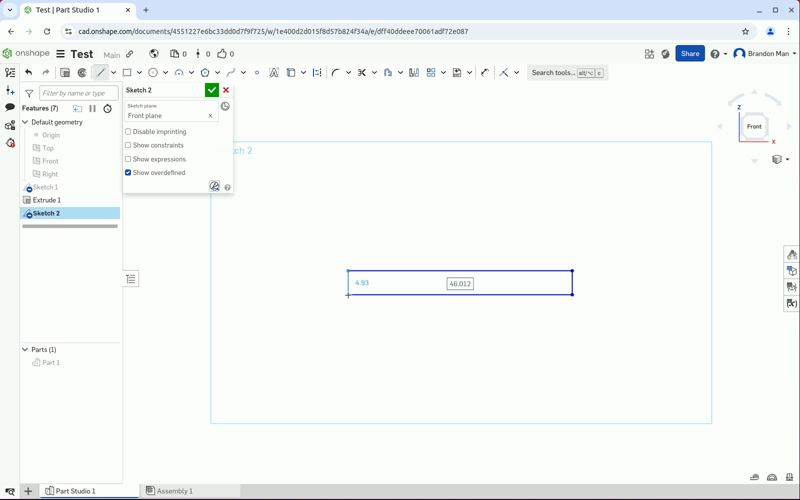
key_up(shift)
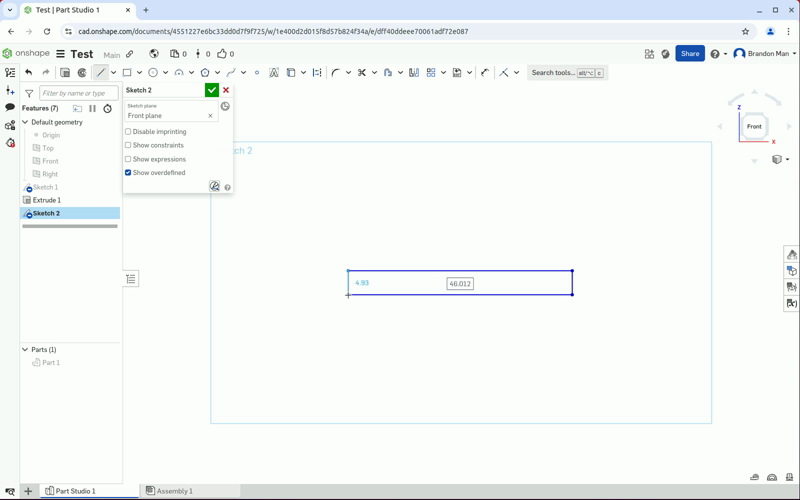
click(348, 294)
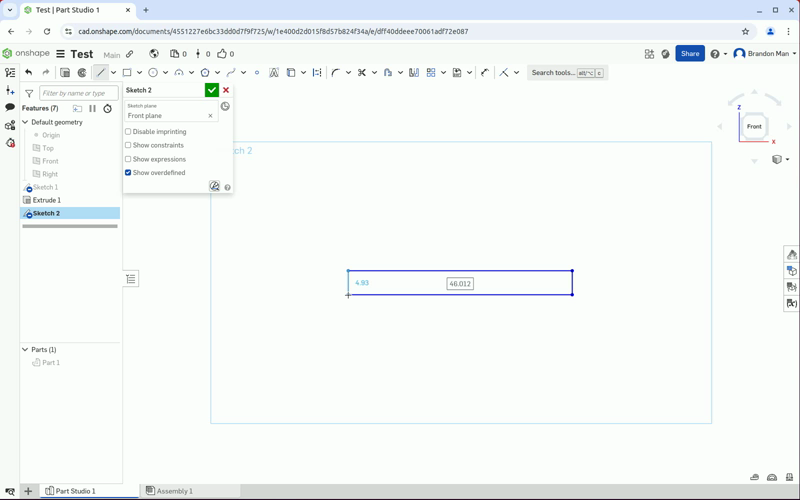
key(esc)
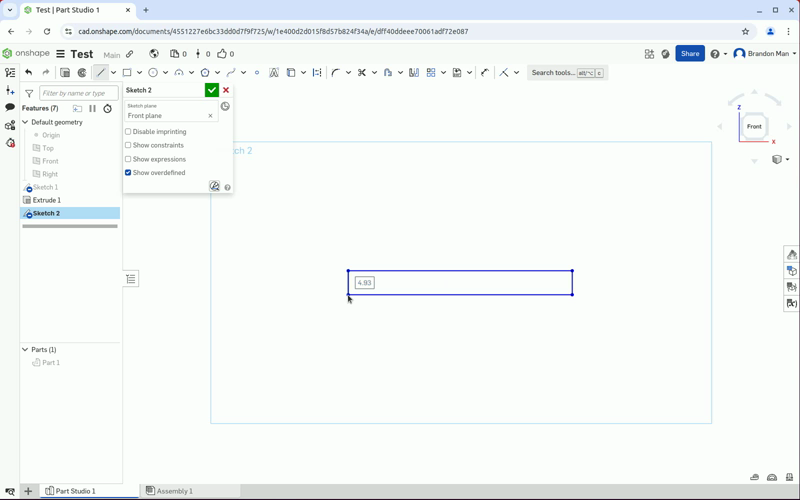
key(c)
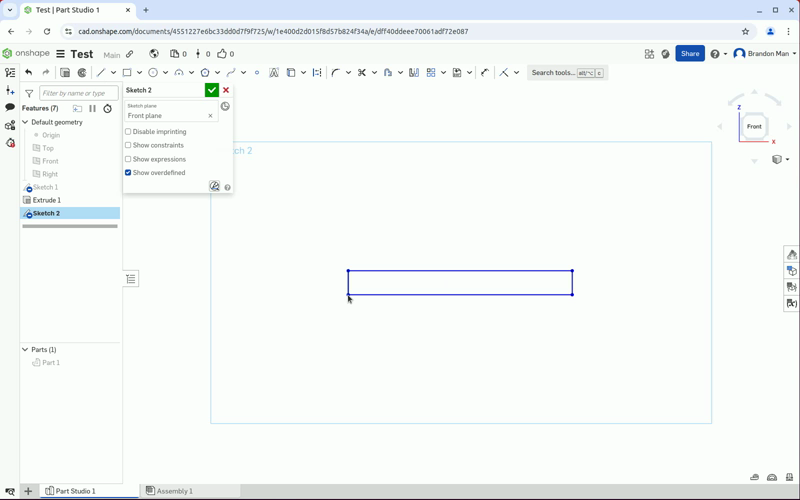
key_down(shift)
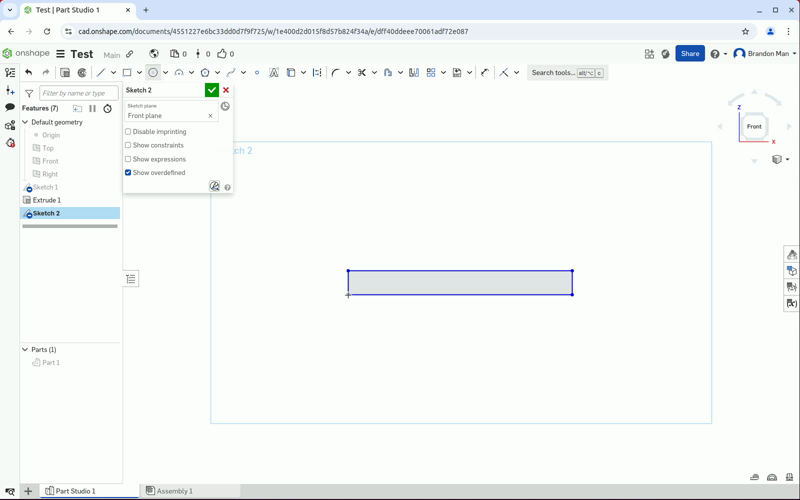
mouse_move(359, 282)
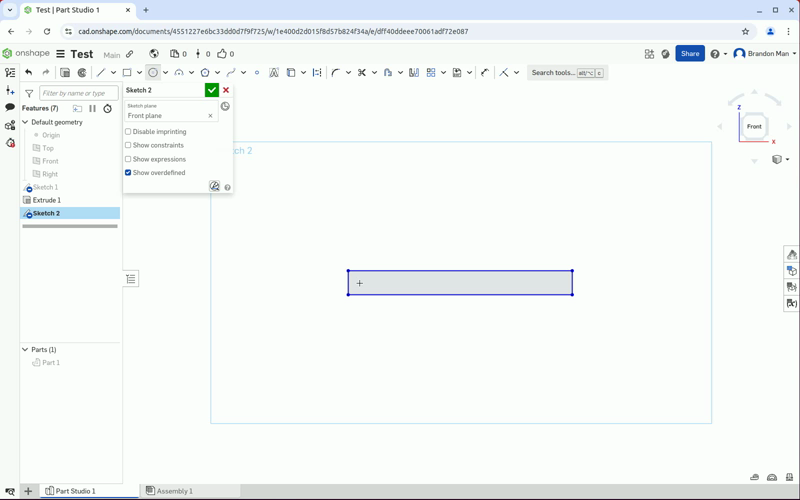
click(359, 282)
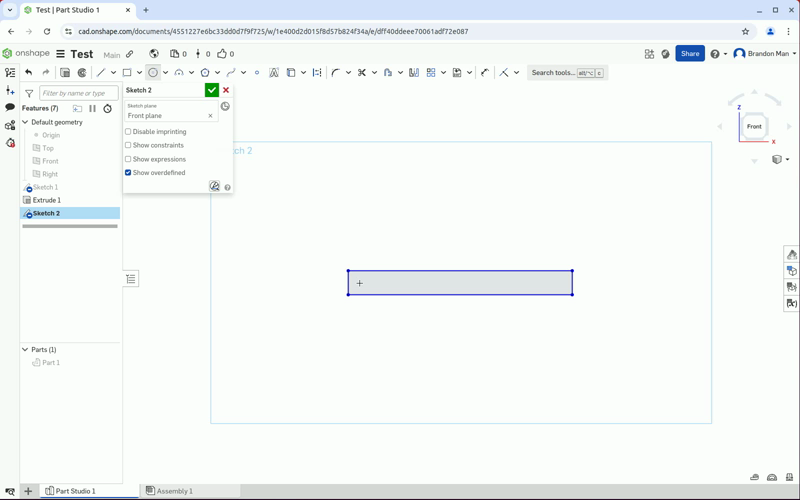
key_up(shift)
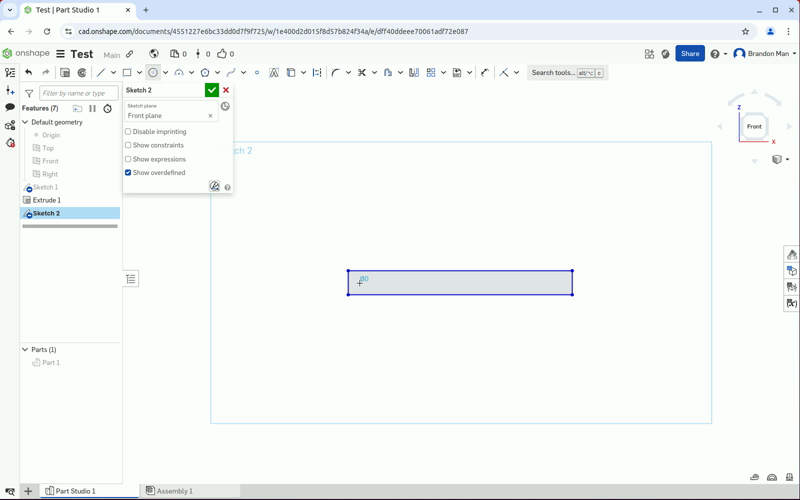
mouse_move(364, 282)
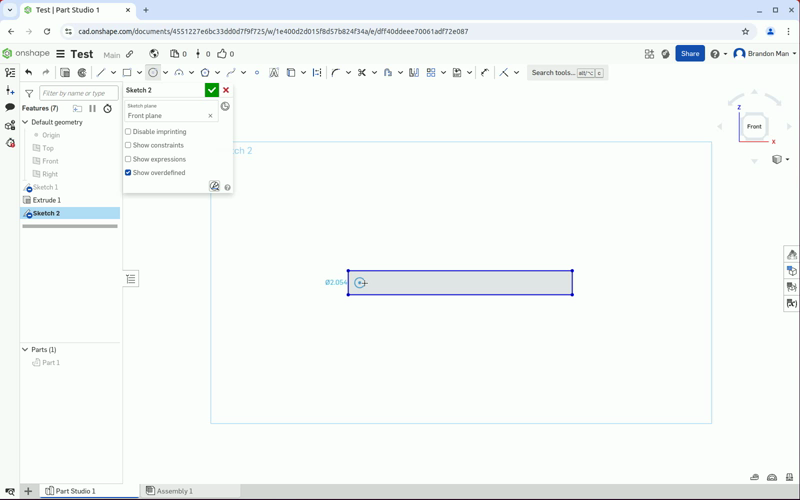
click(364, 282)
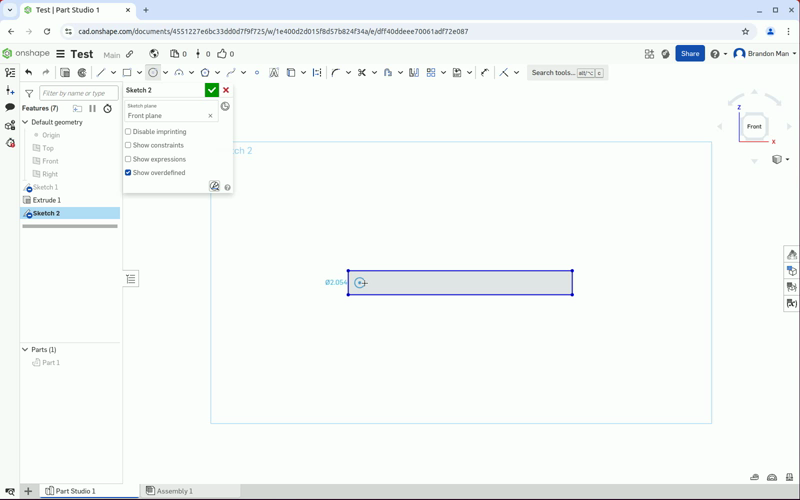
key(esc)
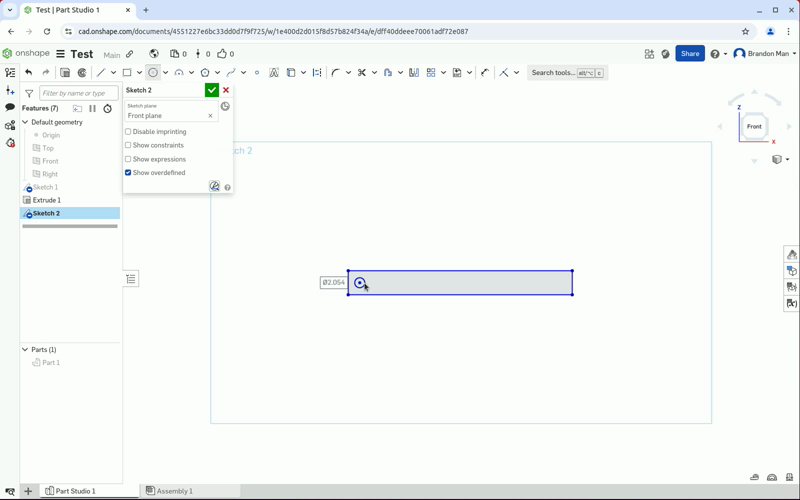
key(l)
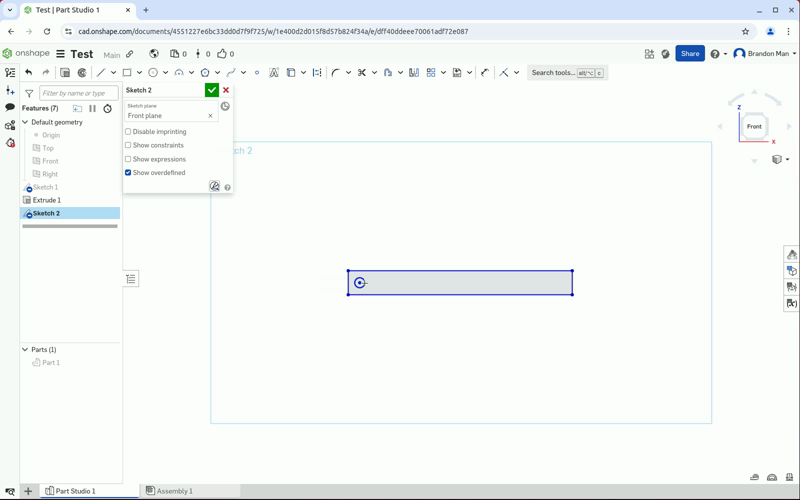
key_down(shift)
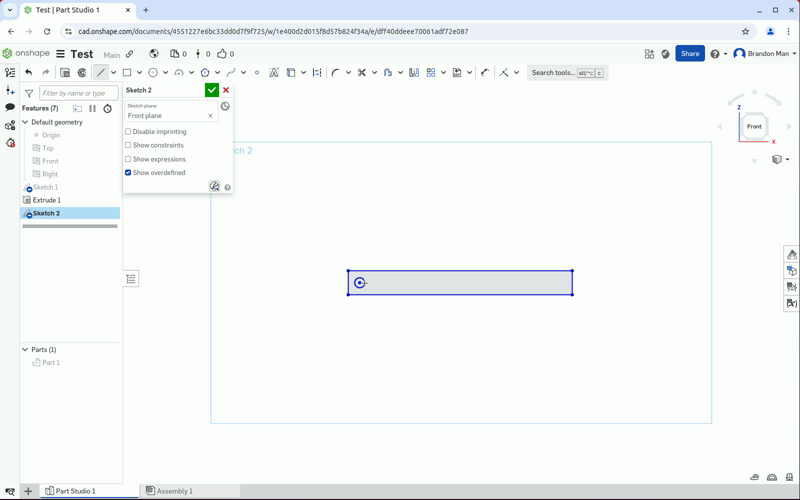
mouse_move(371, 287)
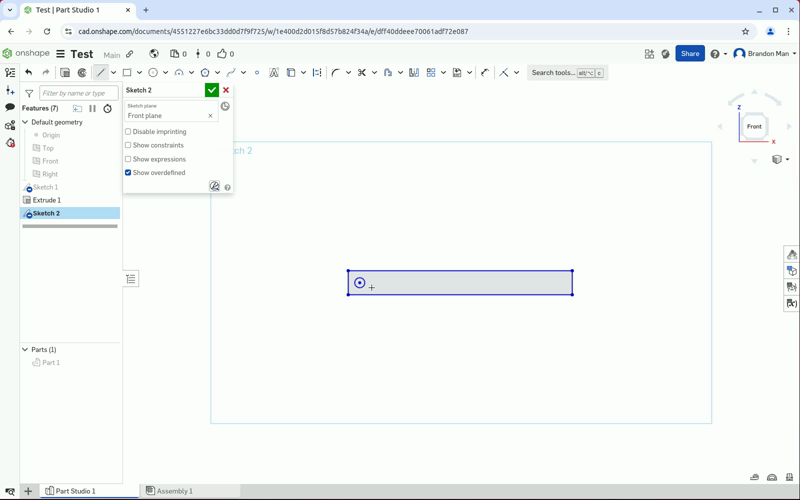
click(371, 287)
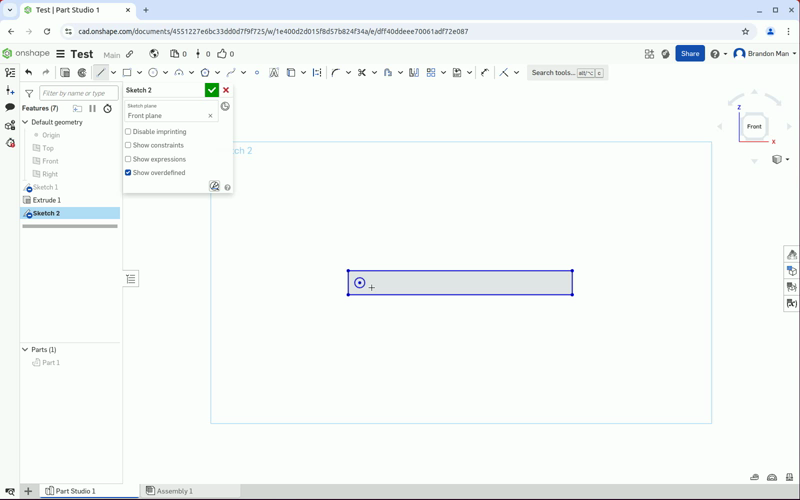
key_up(shift)
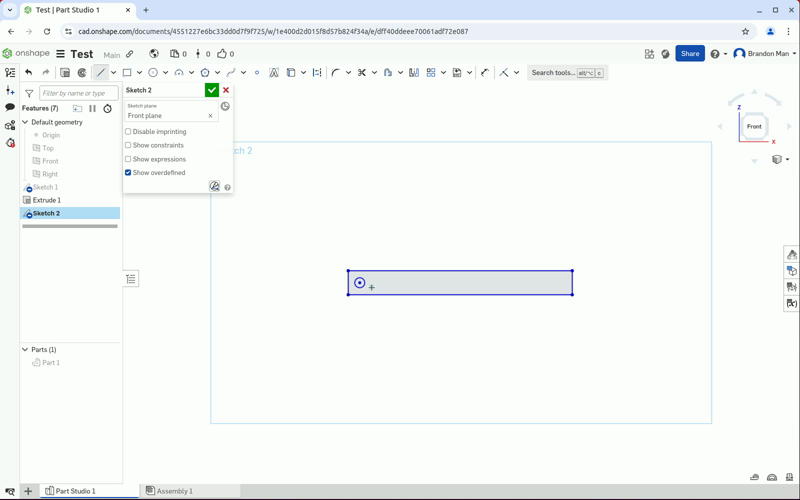
key_down(shift)
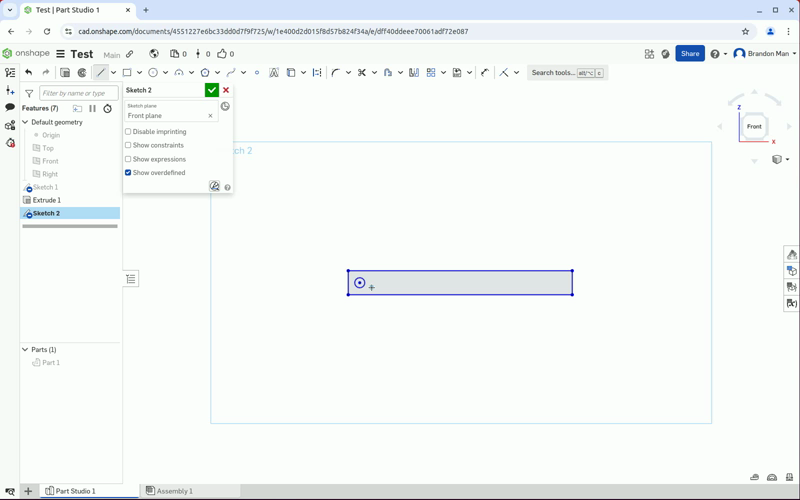
mouse_move(564, 287)
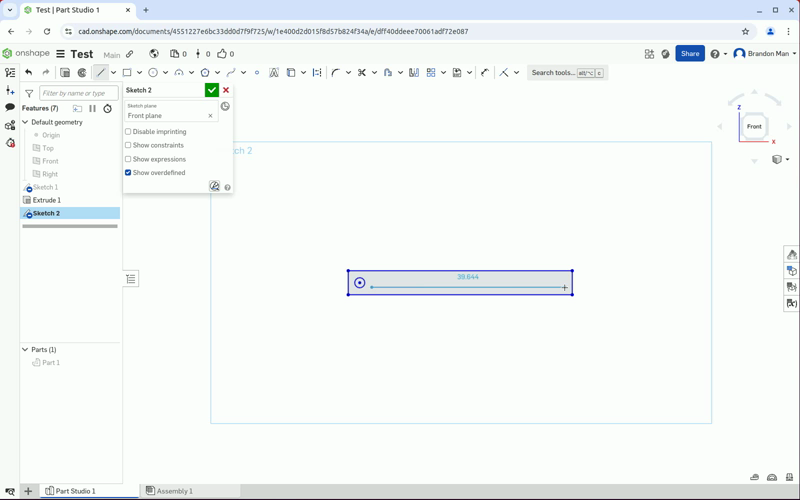
click(564, 287)
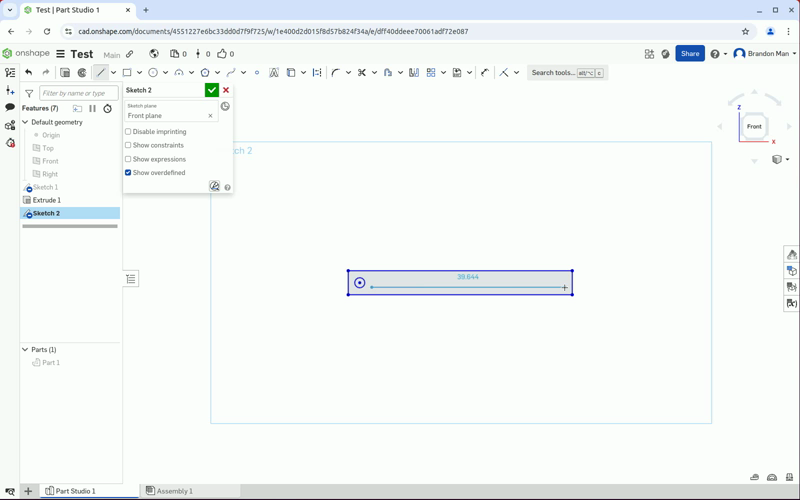
key_up(shift)
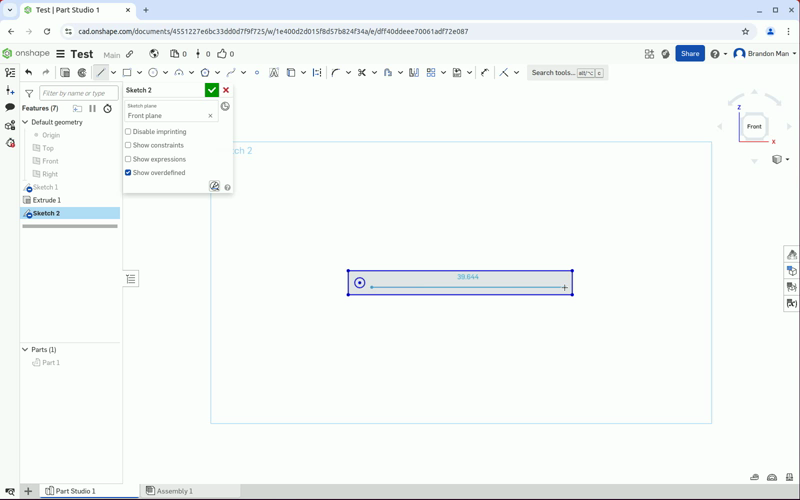
key_down(shift)
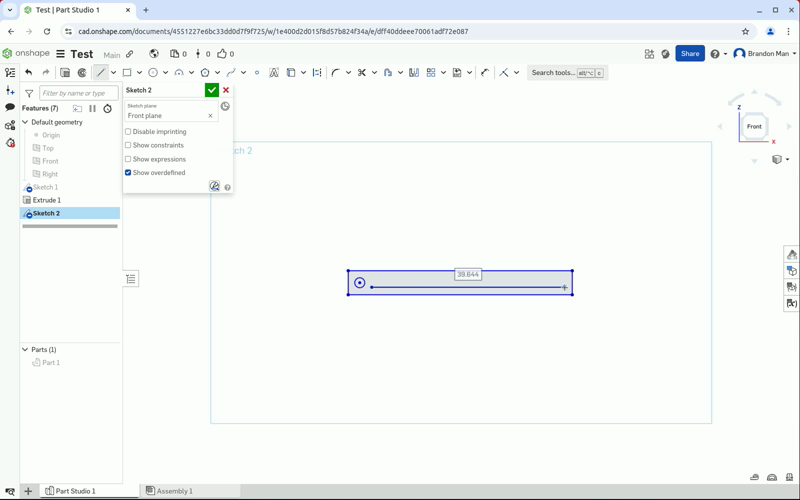
mouse_move(589, 287)
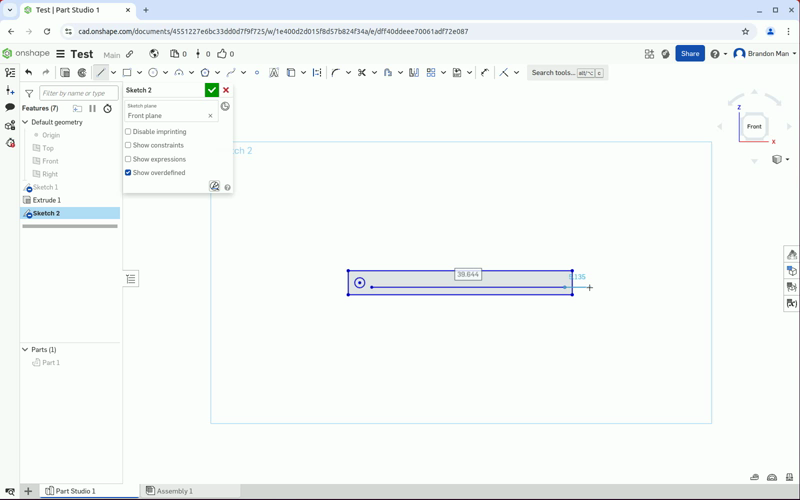
mouse_move(564, 278)
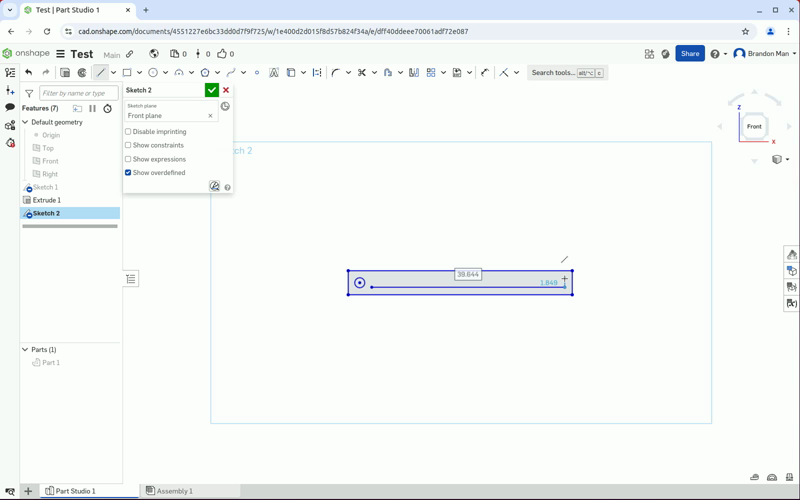
click(564, 278)
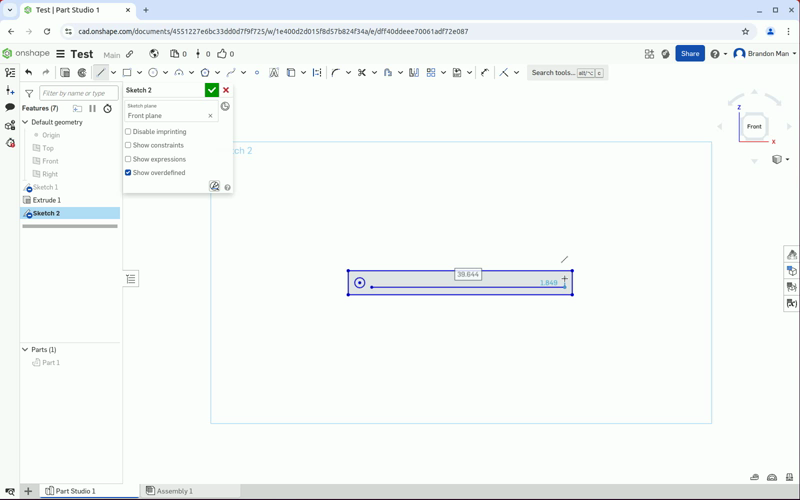
key_up(shift)
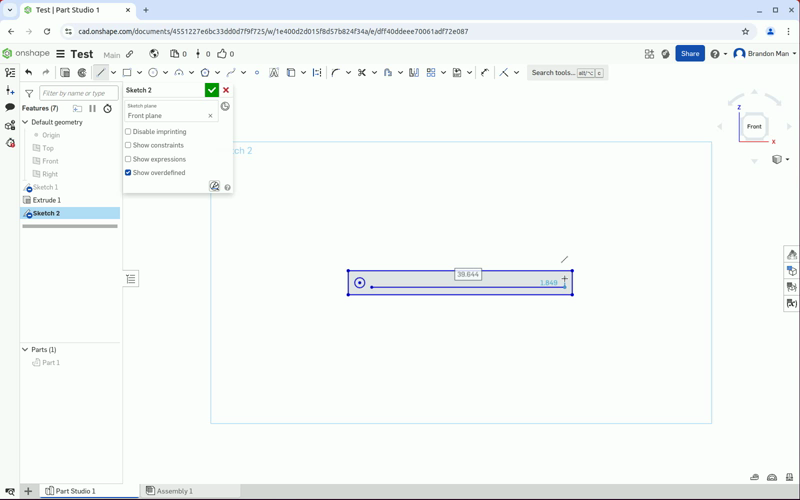
key_down(shift)
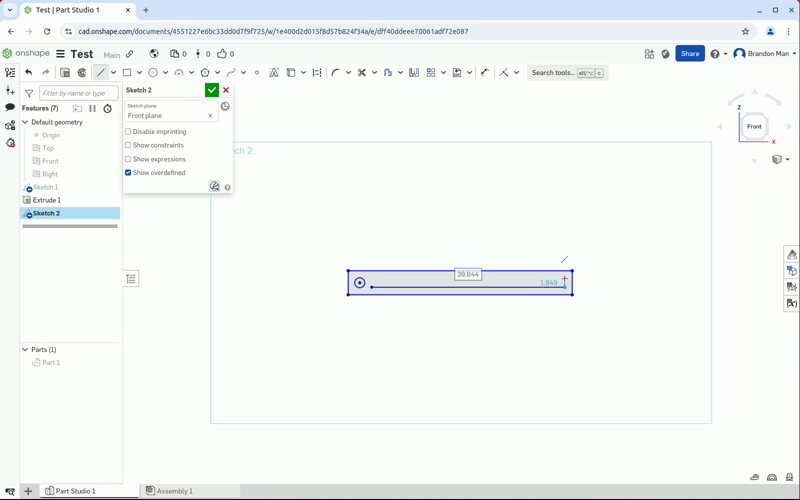
mouse_move(371, 278)
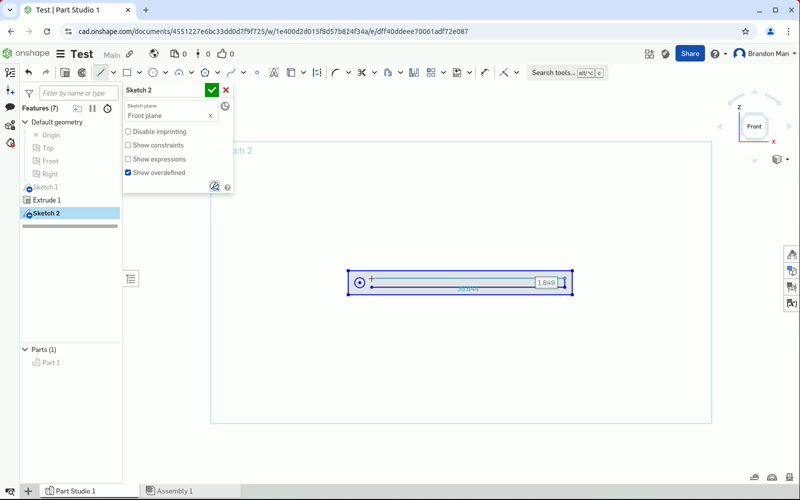
click(371, 278)
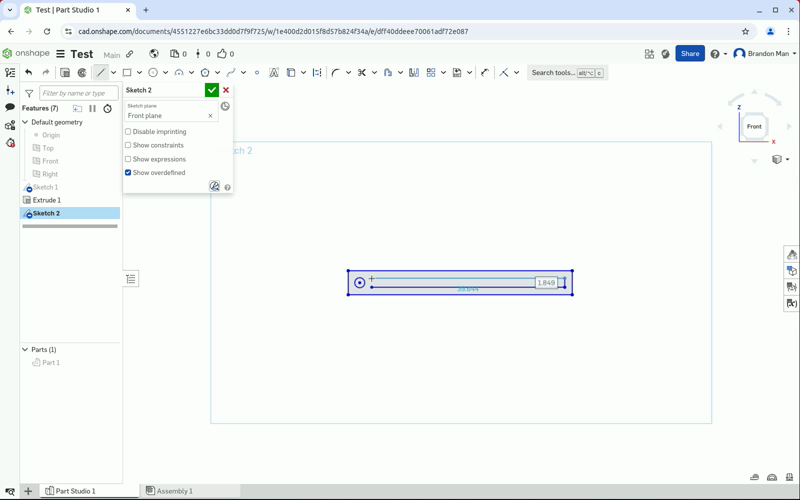
key_up(shift)
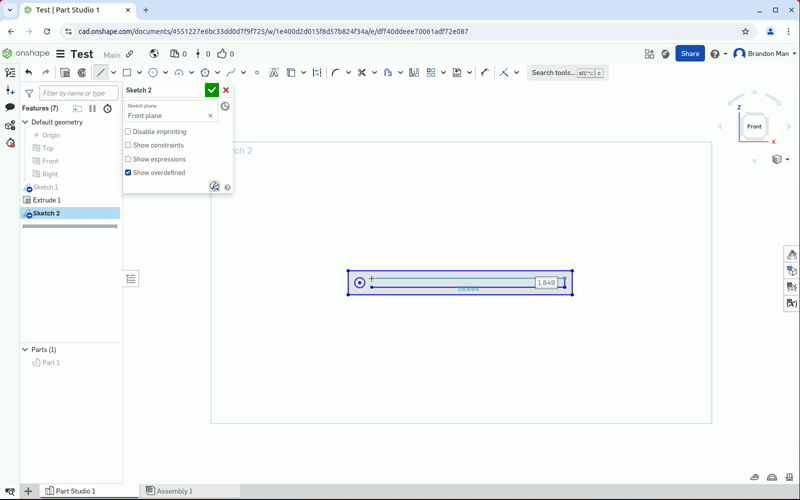
mouse_move(401, 278)
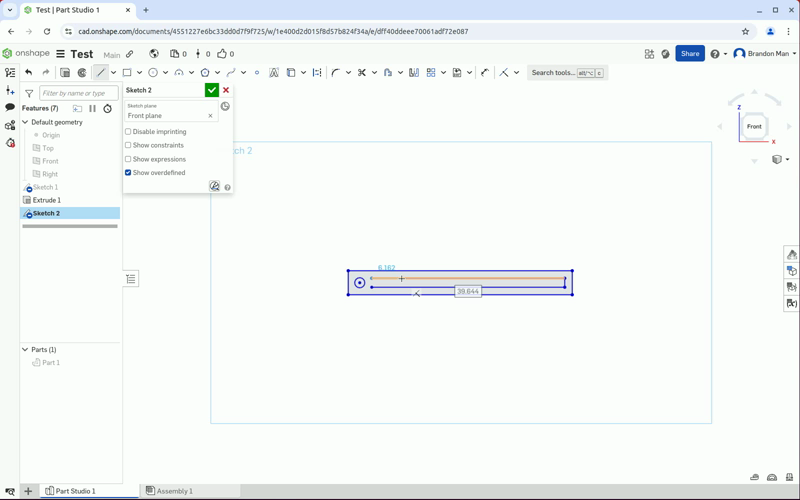
key_down(shift)
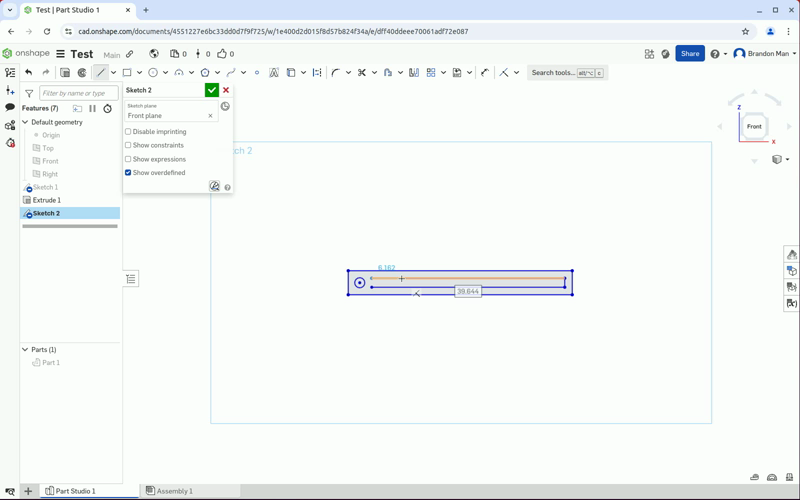
mouse_move(371, 287)
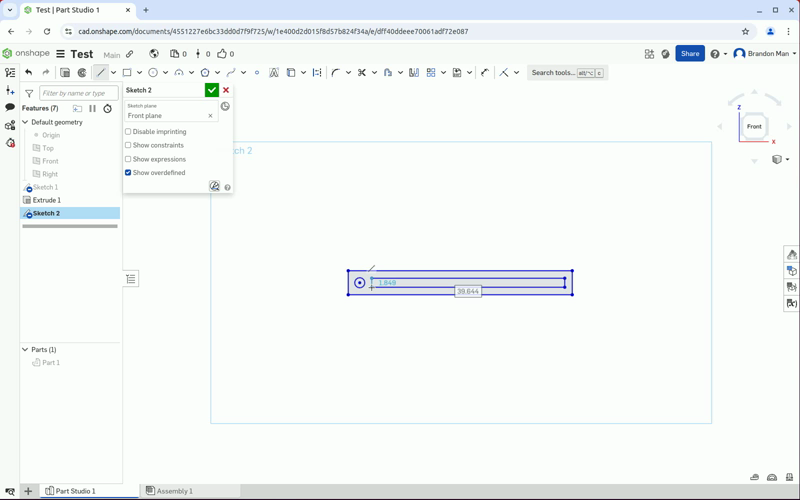
key_up(shift)
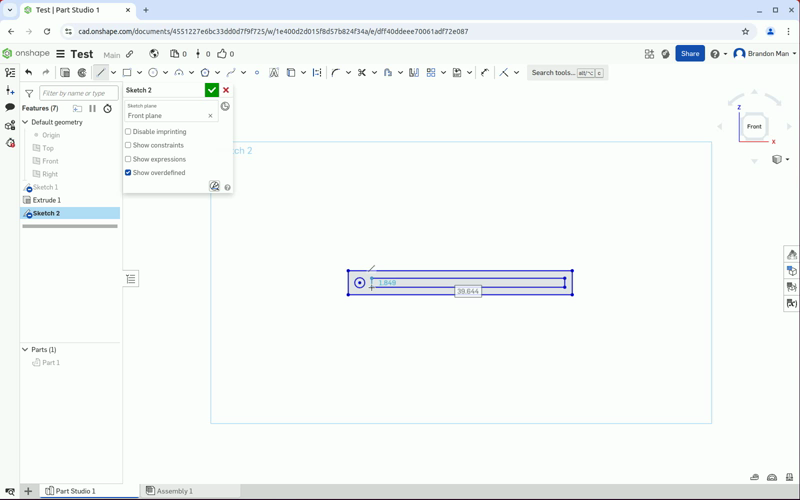
click(371, 287)
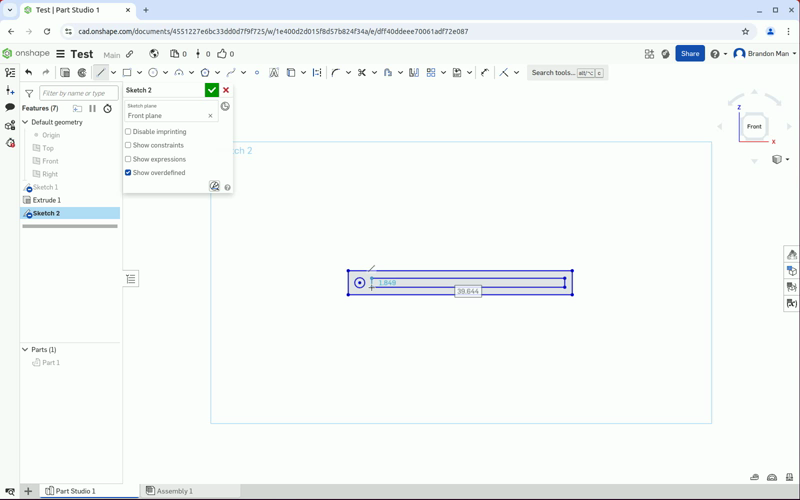
key(esc)
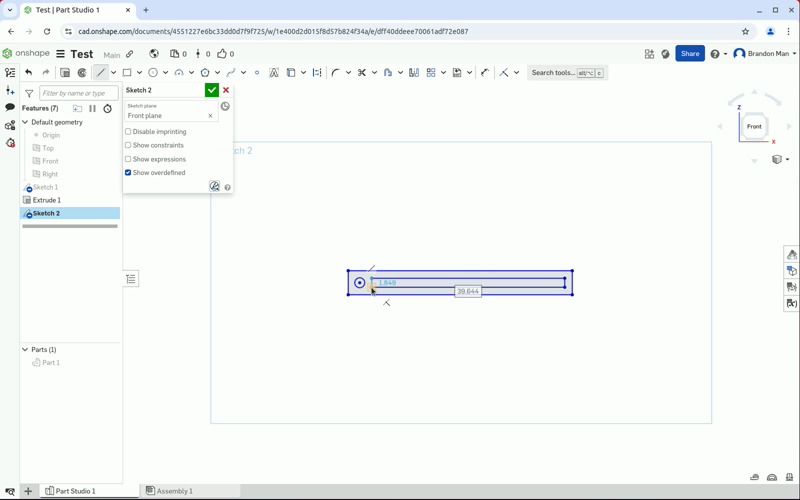
mouse_move(540, 275)
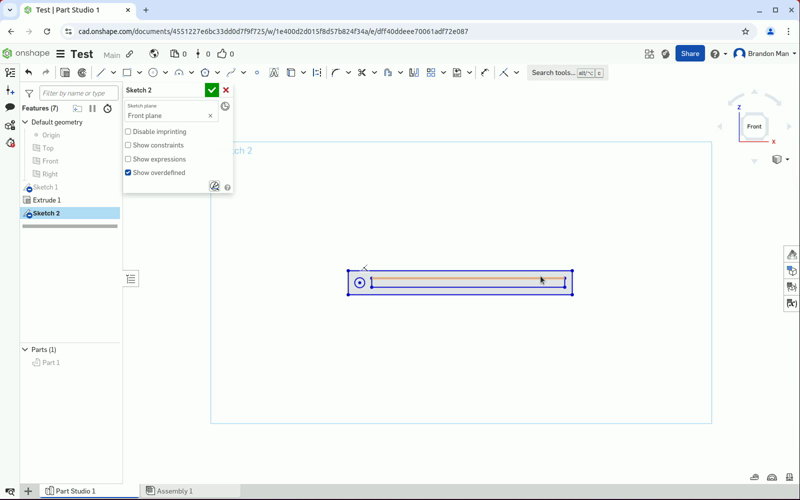
click(540, 275)
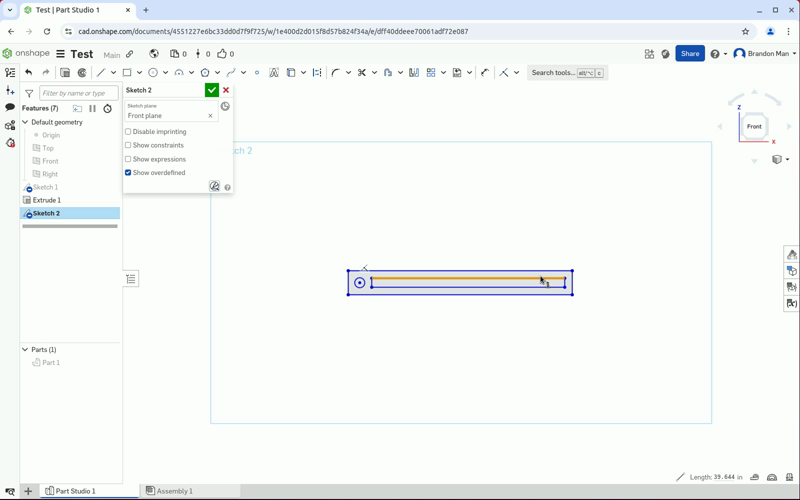
mouse_move(73, 352)
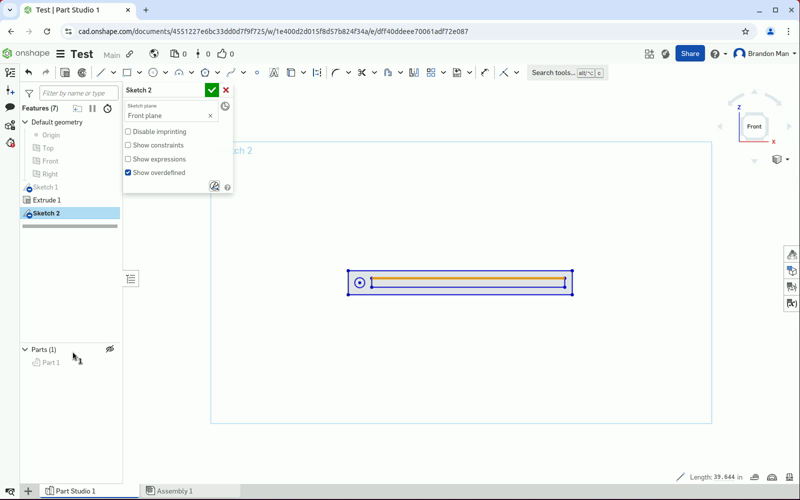
key(shift+y)
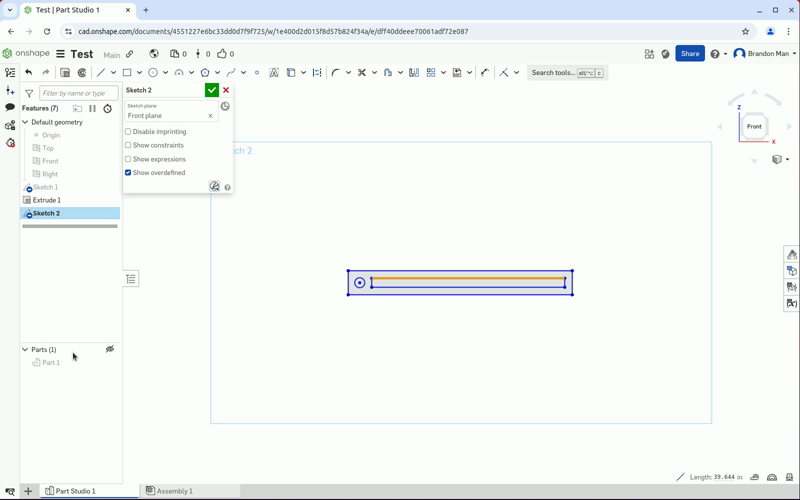
key(shift+e)
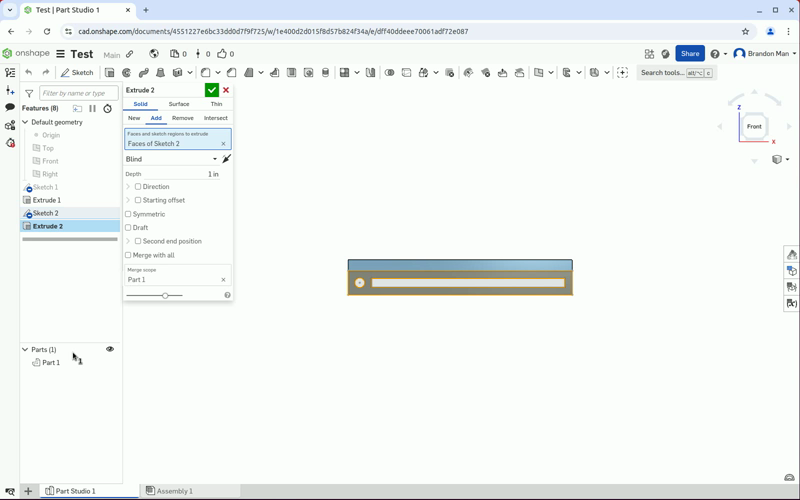
mouse_move(143, 106)
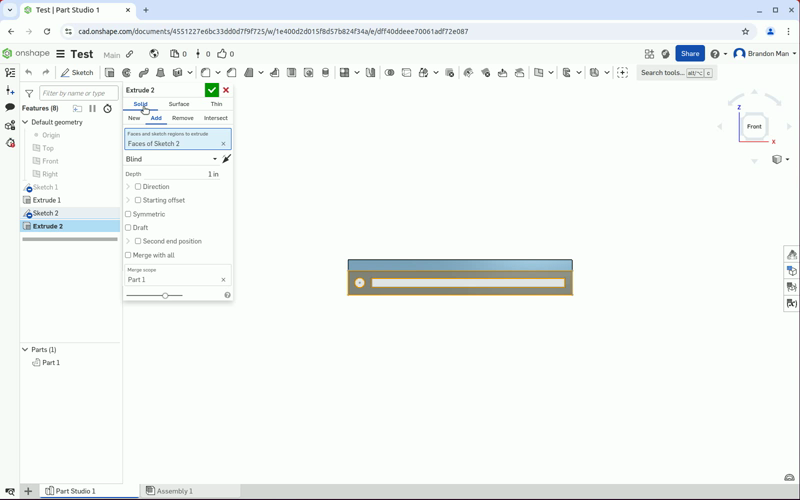
click(143, 106)
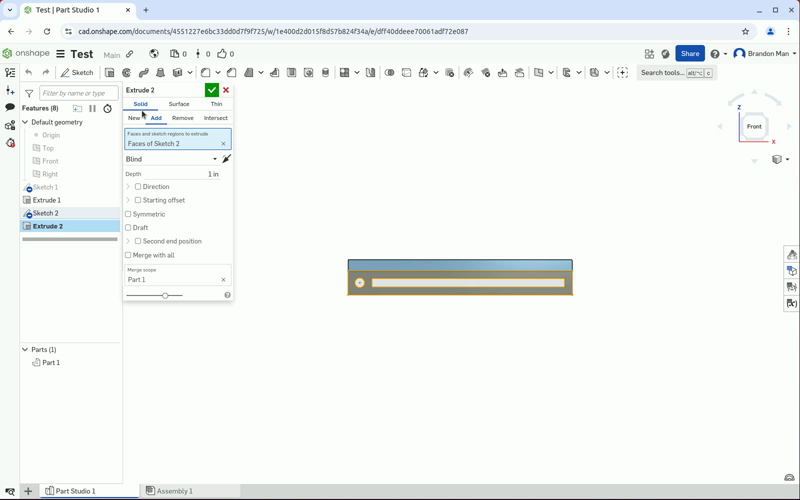
mouse_move(137, 120)
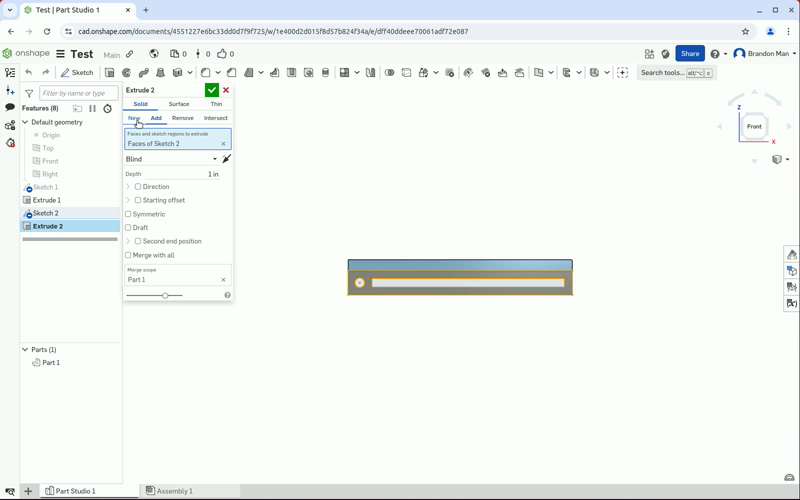
click(137, 120)
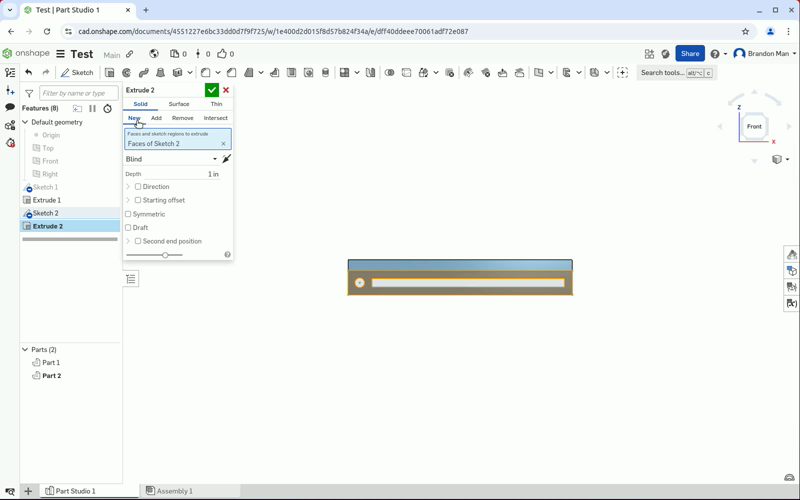
key(tab, 4)
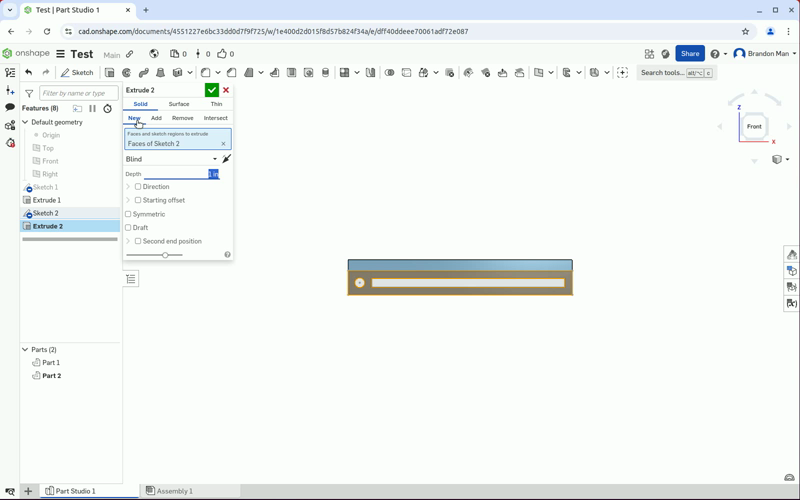
text(1.204)
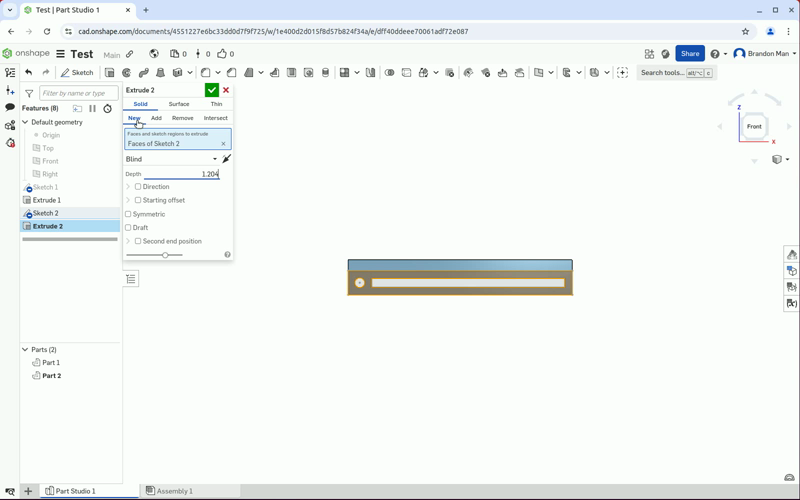
key(enter)
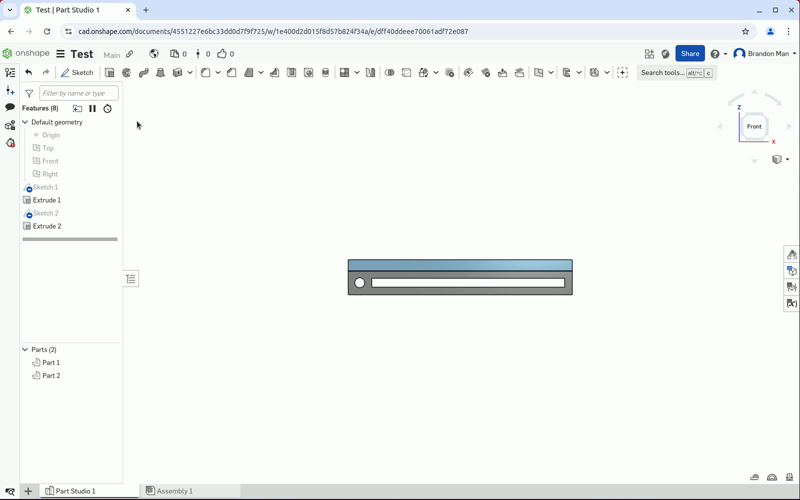
key(shift+h)
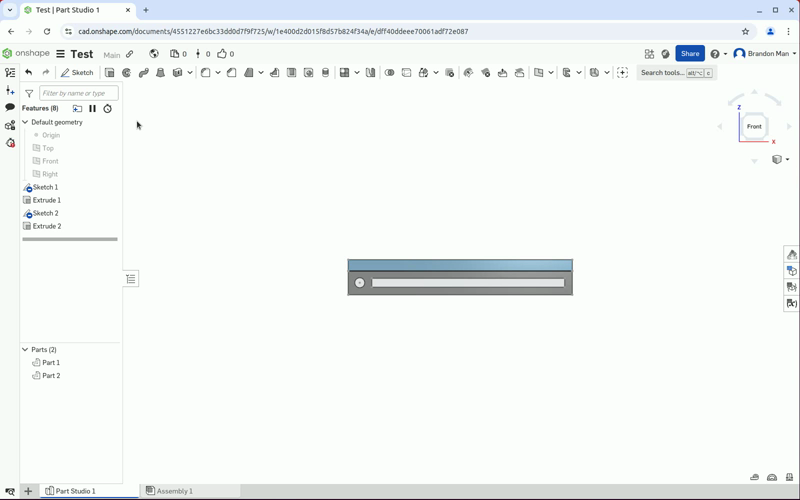
key(shift+h)
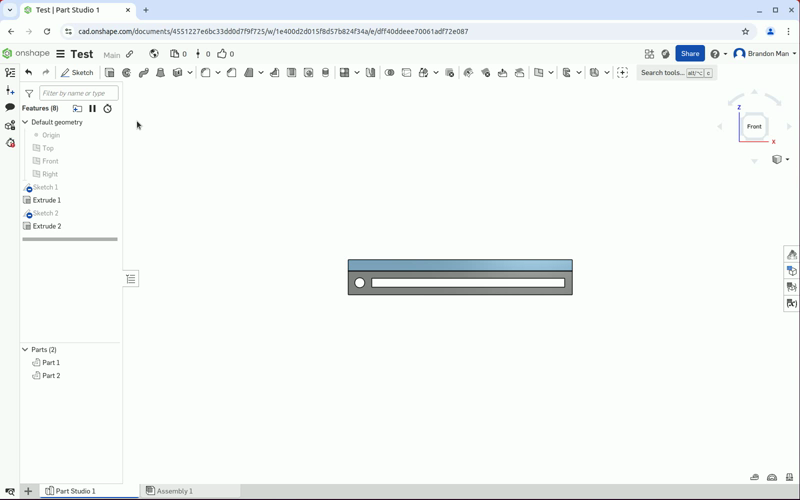
mouse_move(73, 189)
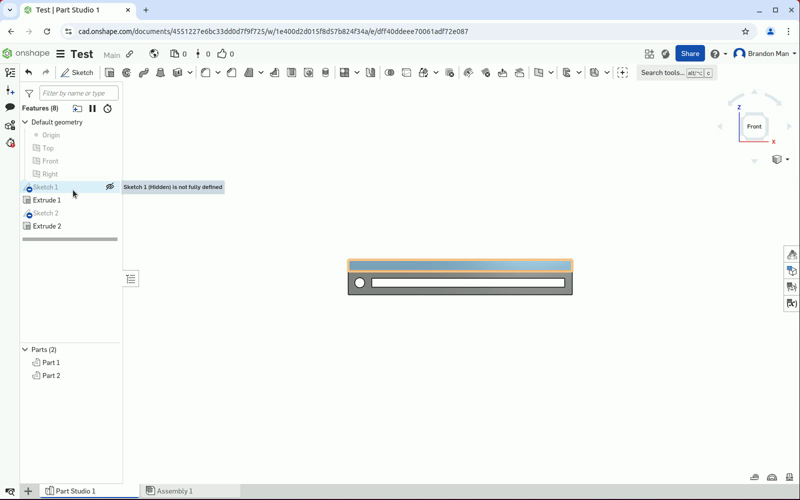
click(73, 189)
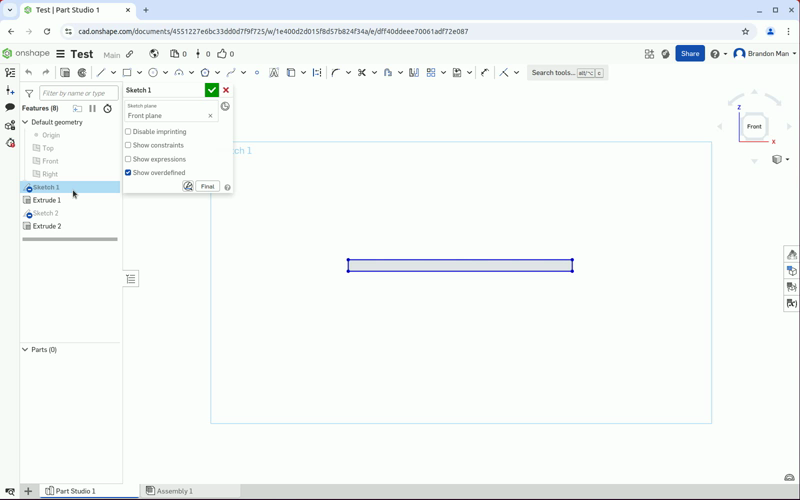
mouse_move(229, 92)
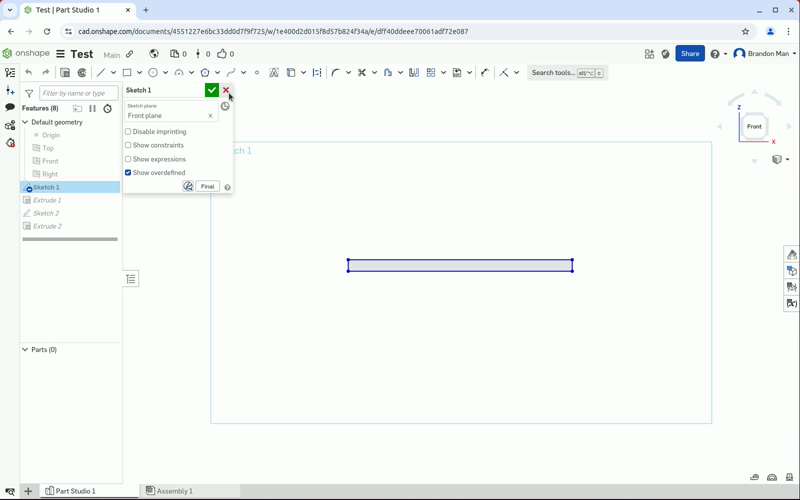
click(229, 92)
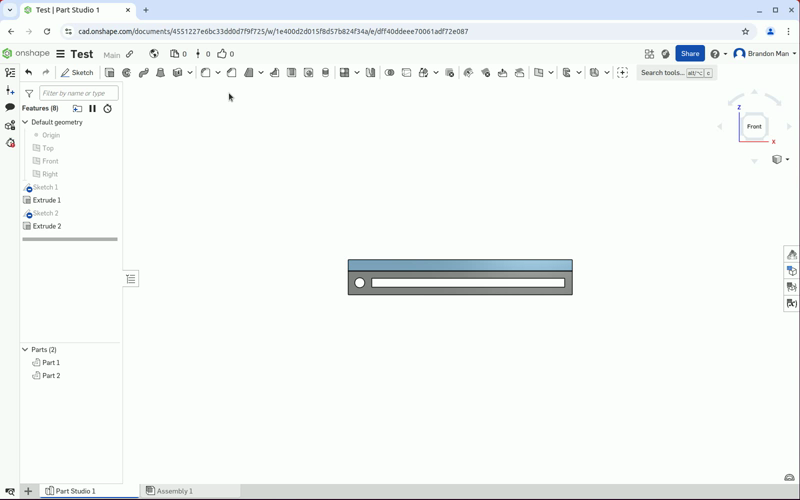
mouse_move(541, 75)
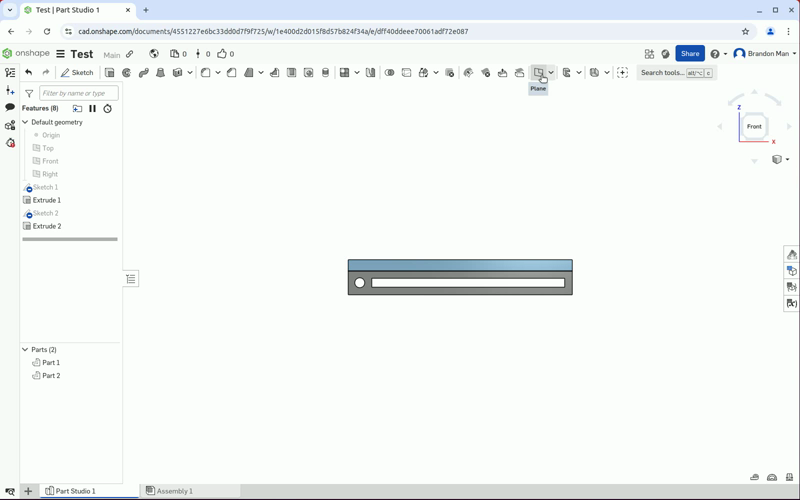
click(541, 75)
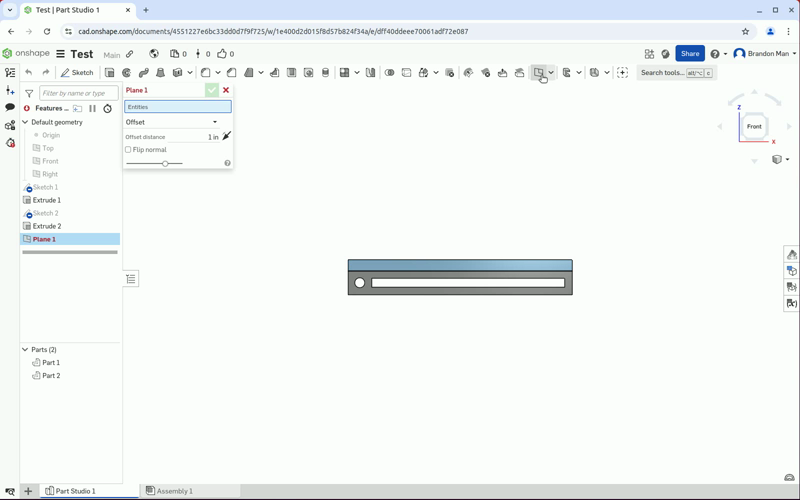
mouse_move(73, 163)
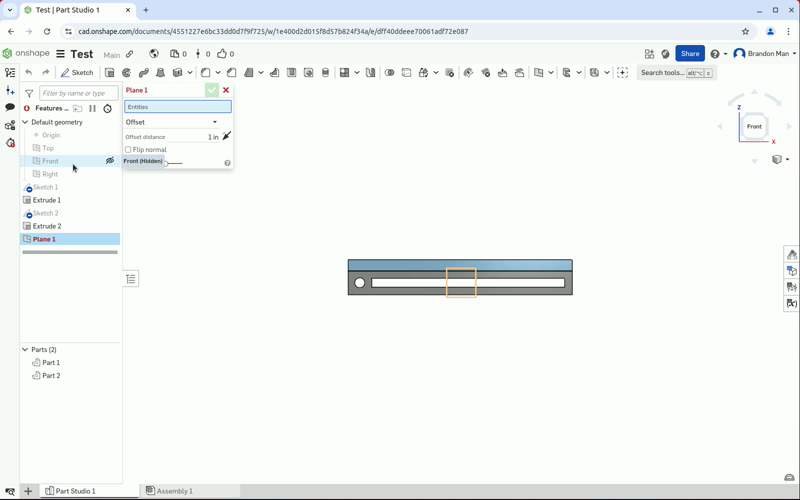
click(73, 163)
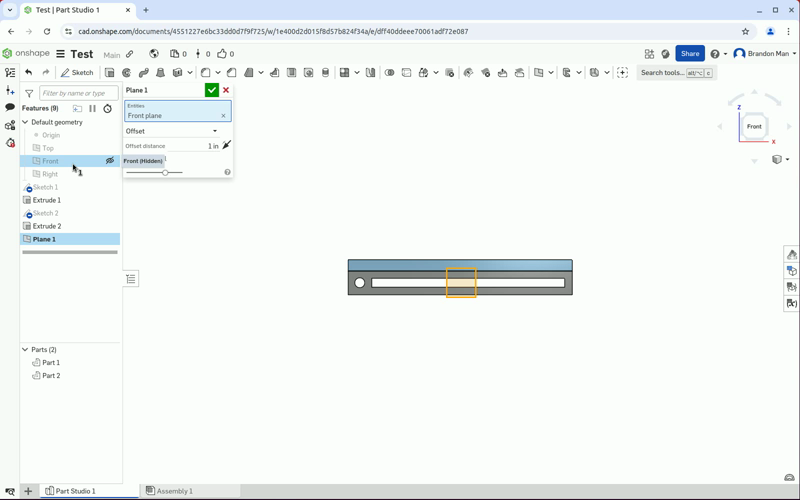
key(tab, 2)
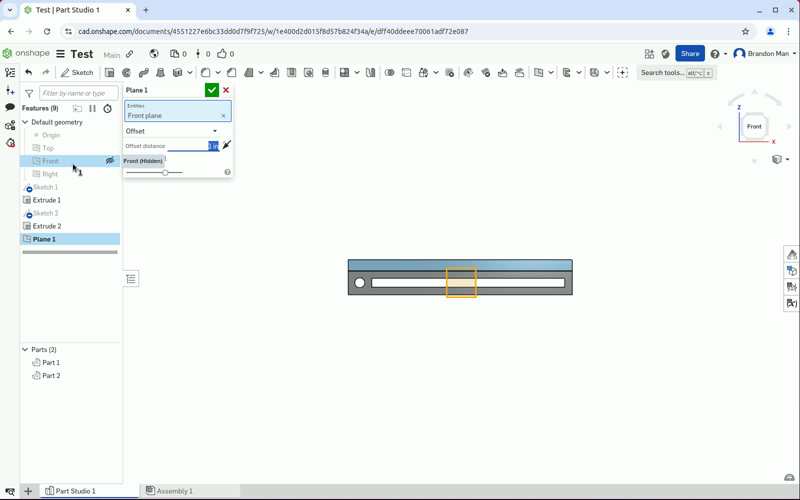
text(1.202)
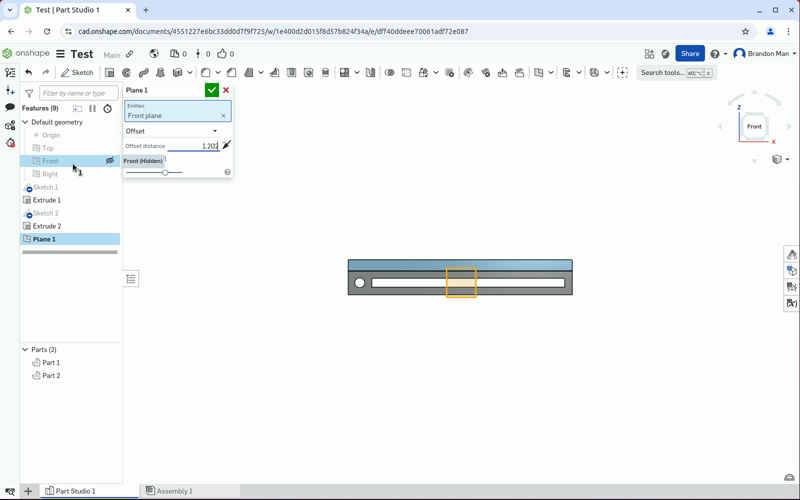
key(enter, 2)
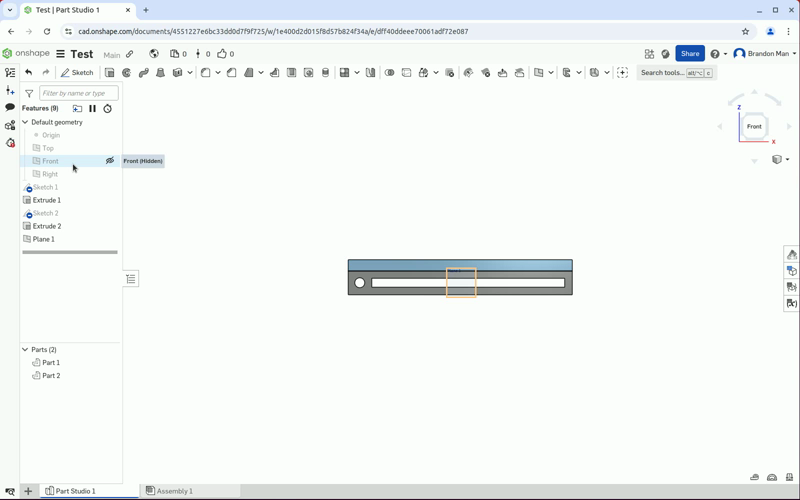
key(shift+s)
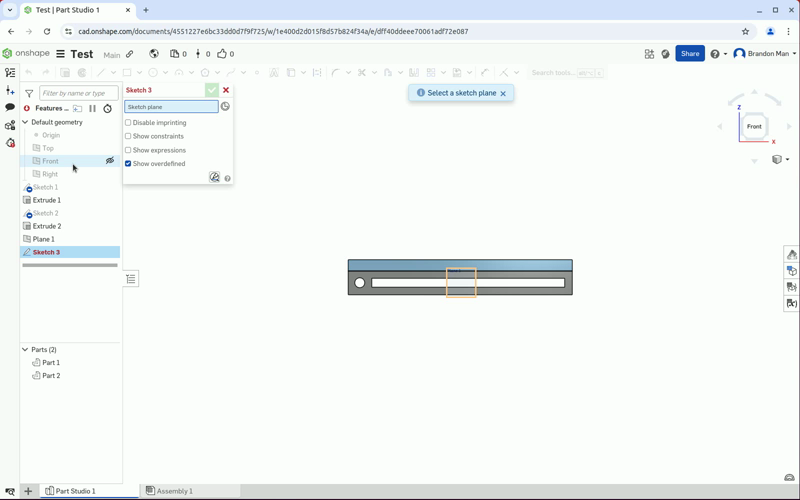
mouse_move(73, 241)
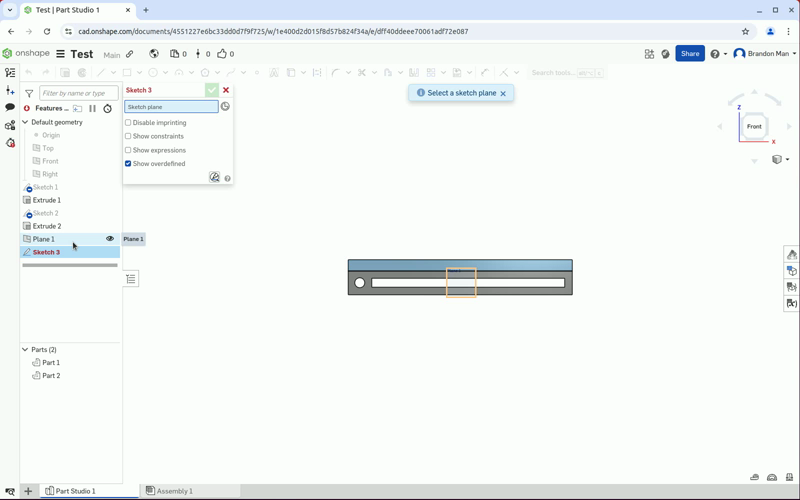
click(73, 241)
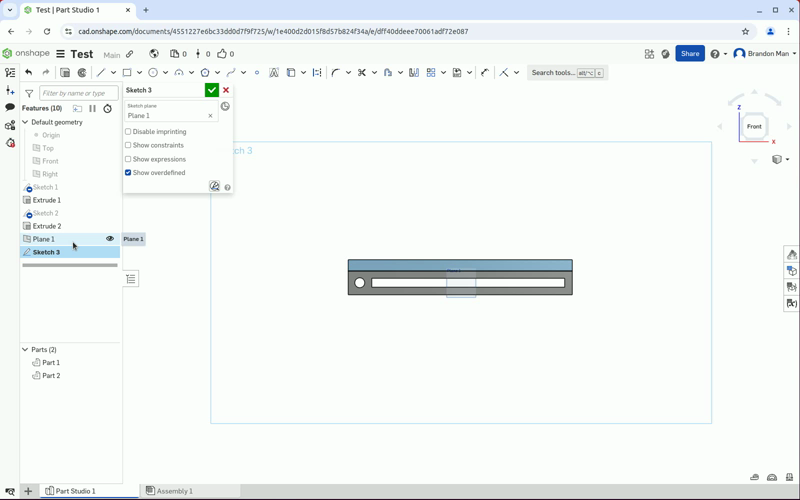
mouse_move(73, 352)
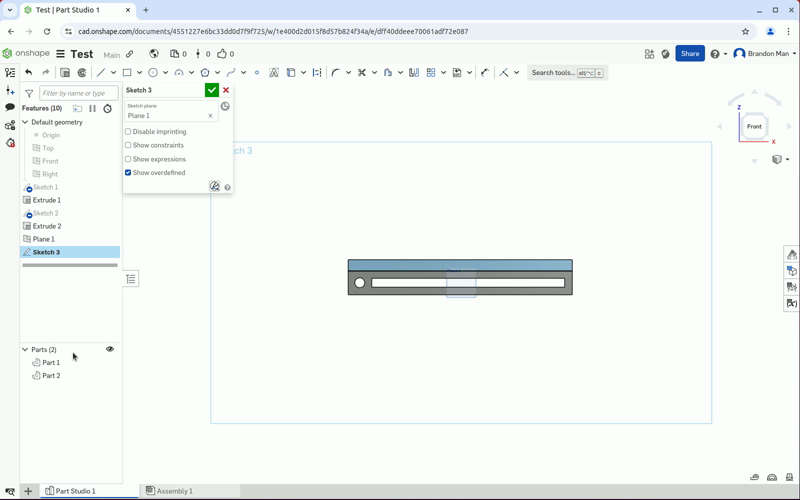
key(y)
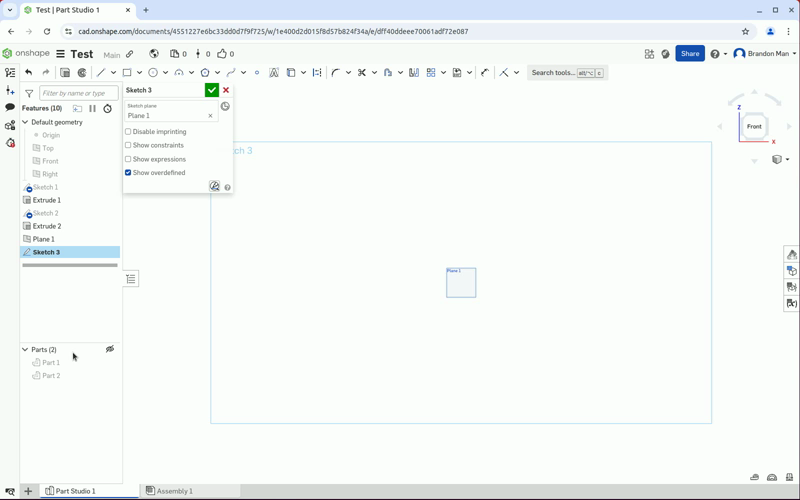
key(l)
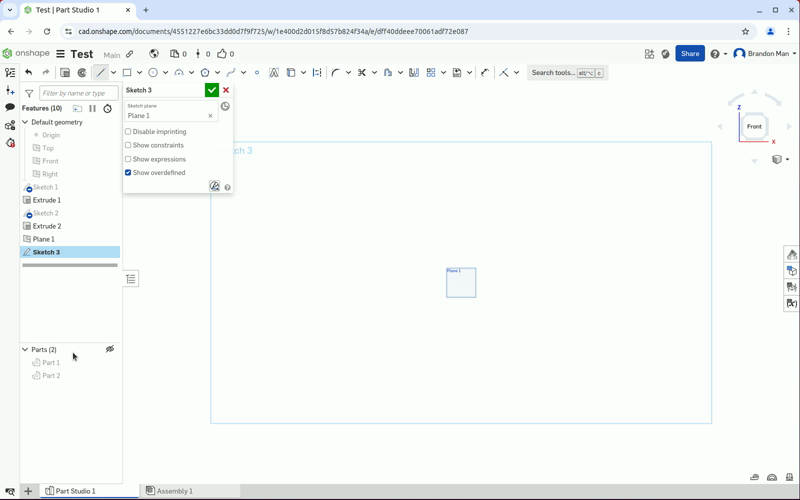
key_down(shift)
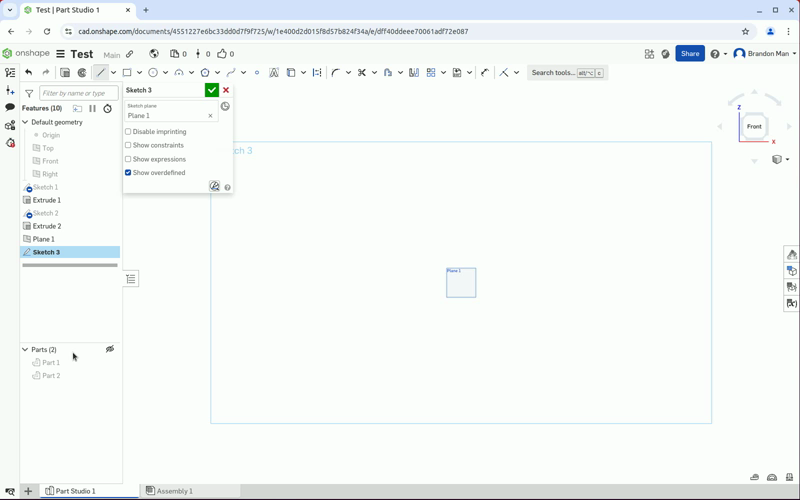
mouse_move(348, 265)
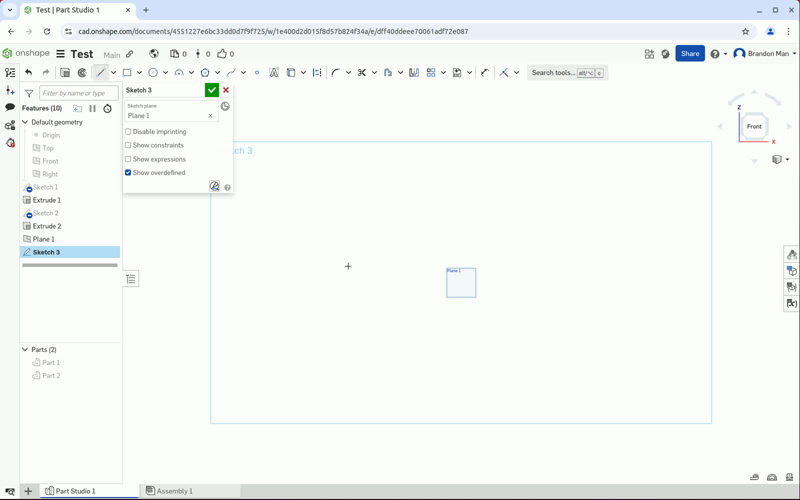
click(348, 265)
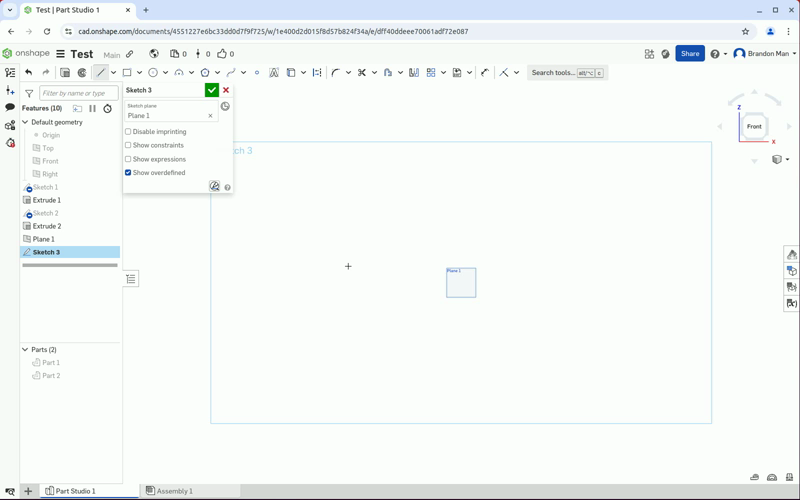
key_up(shift)
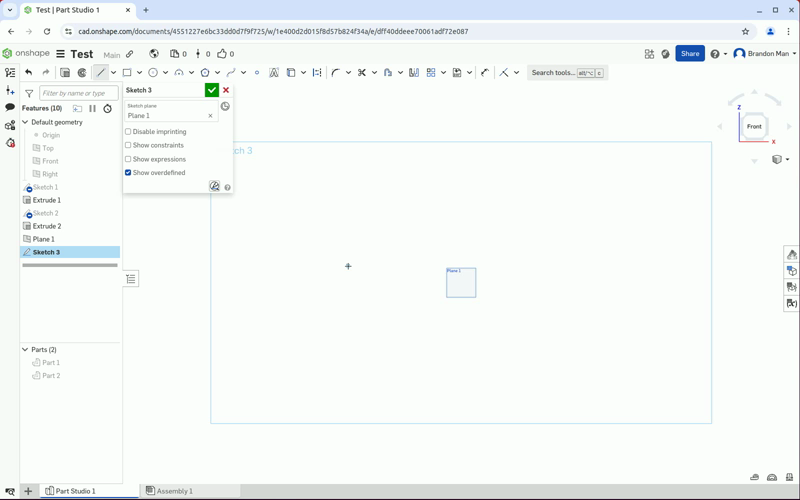
key_down(shift)
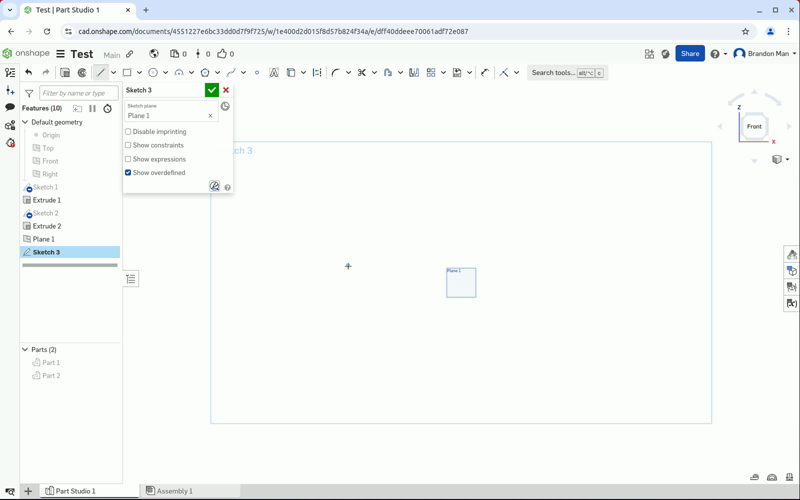
mouse_move(572, 265)
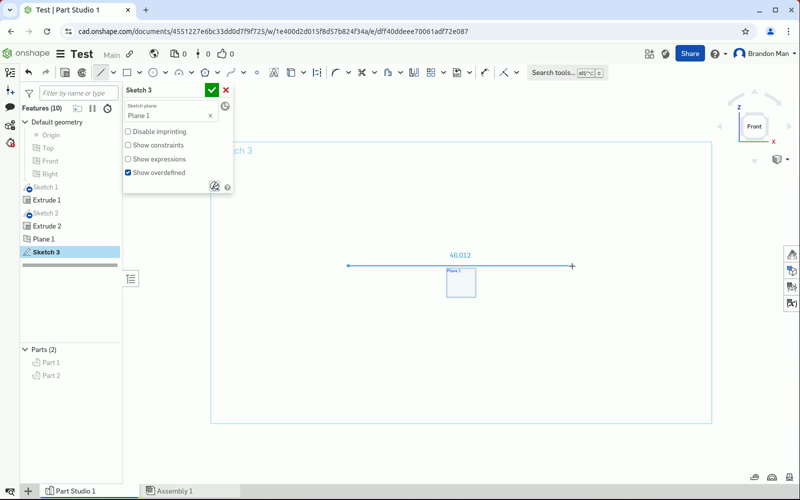
click(572, 265)
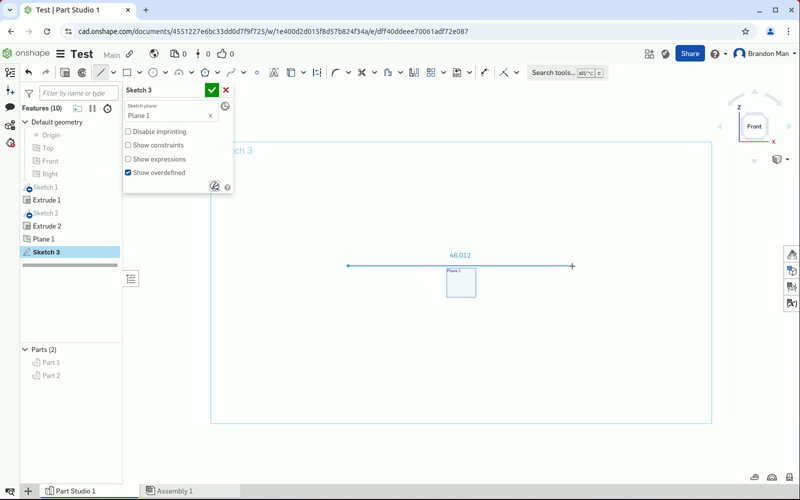
key_up(shift)
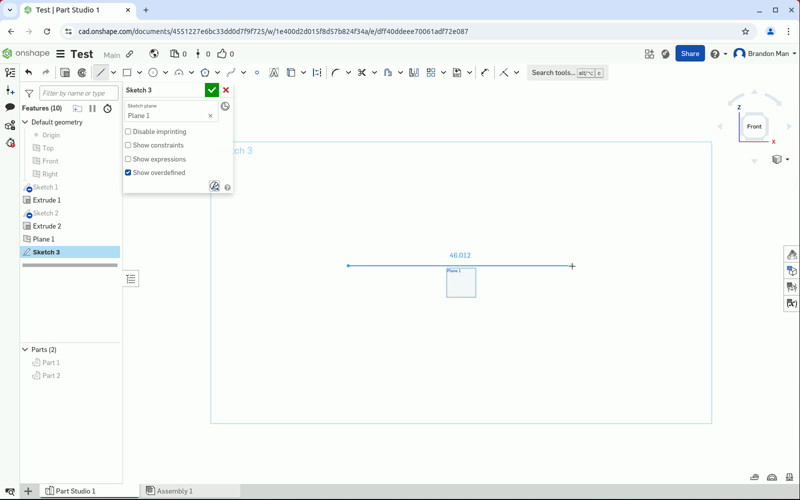
key_down(shift)
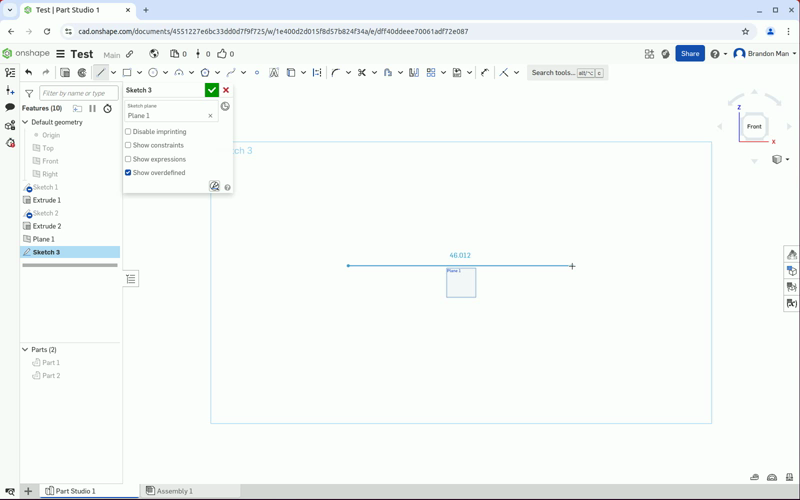
mouse_move(589, 265)
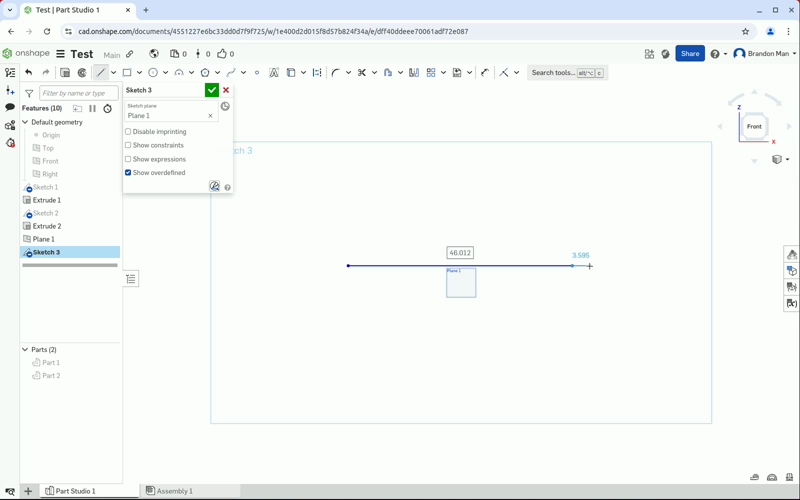
mouse_move(572, 260)
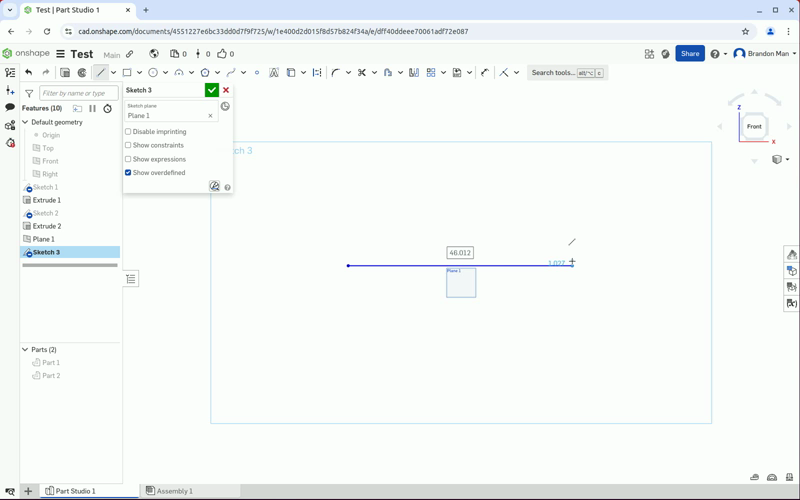
scroll(6)
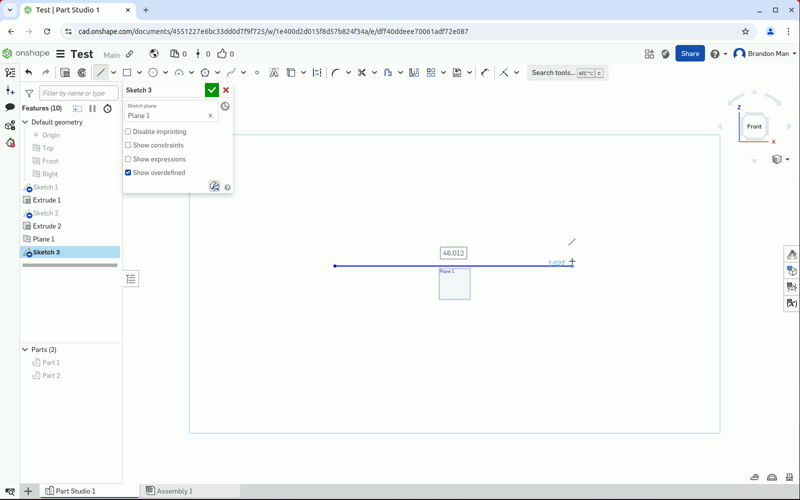
scroll(6)
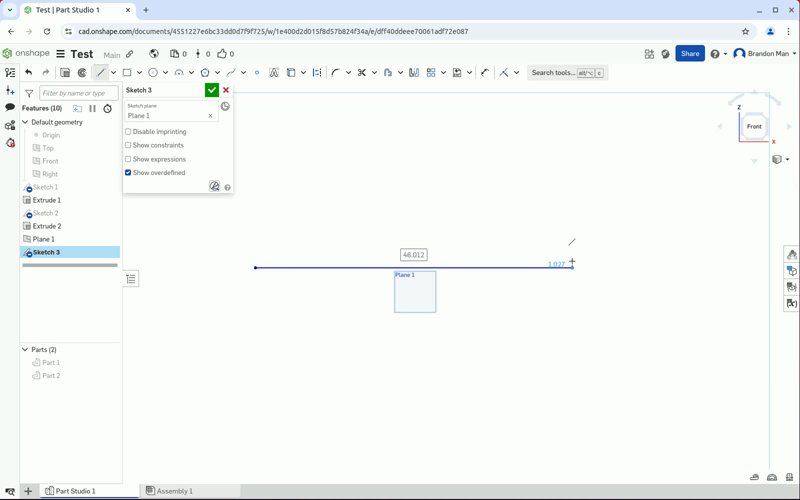
scroll(6)
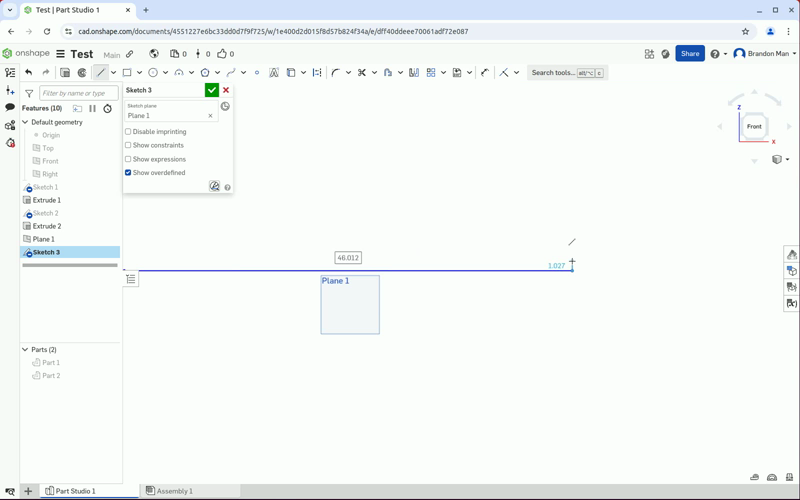
scroll(6)
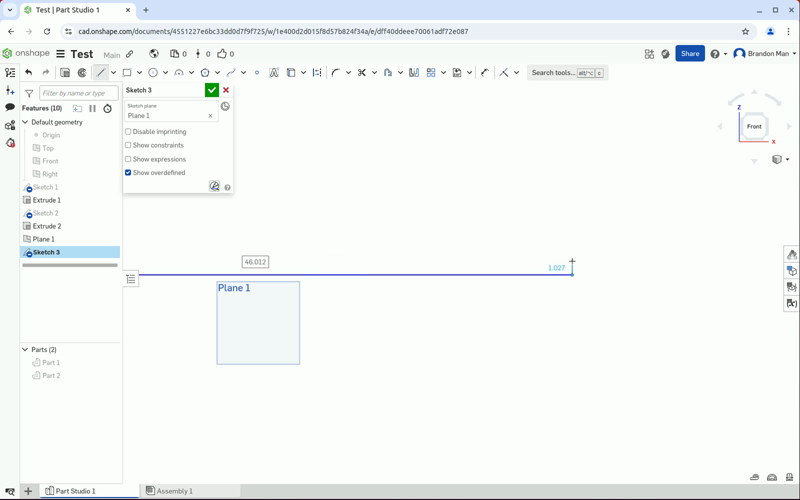
scroll(6)
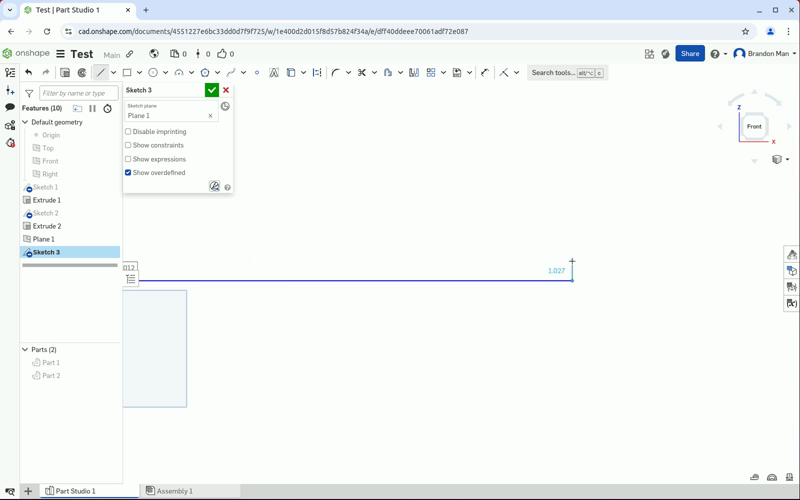
scroll(6)
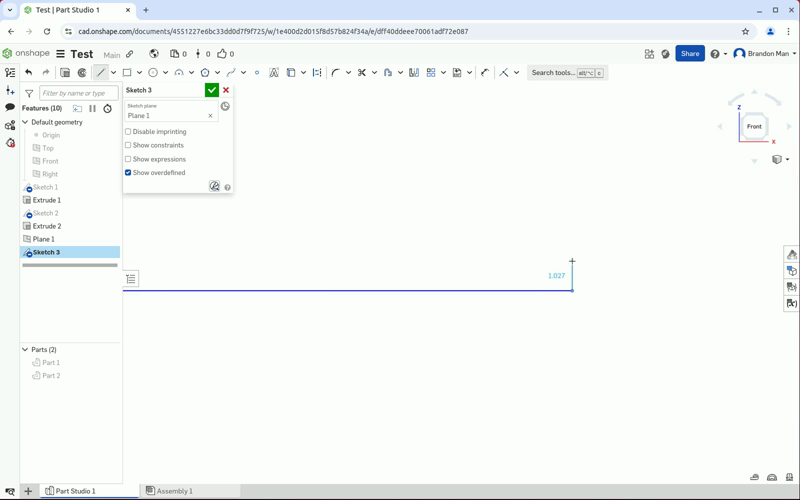
scroll(6)
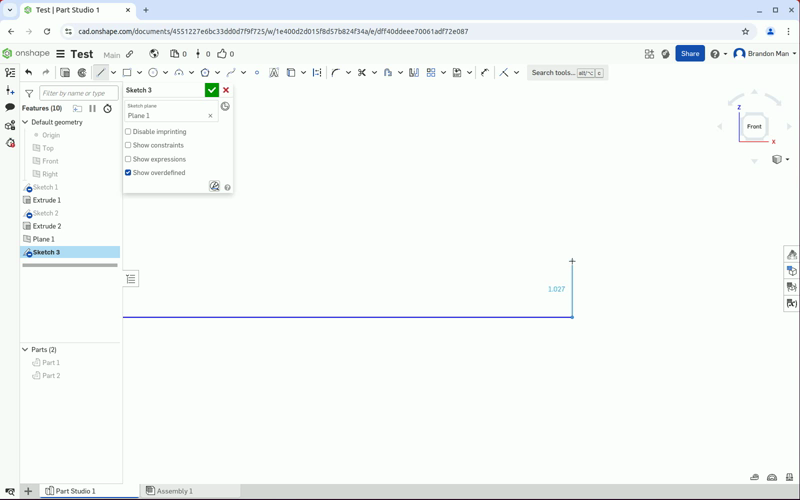
click(572, 260)
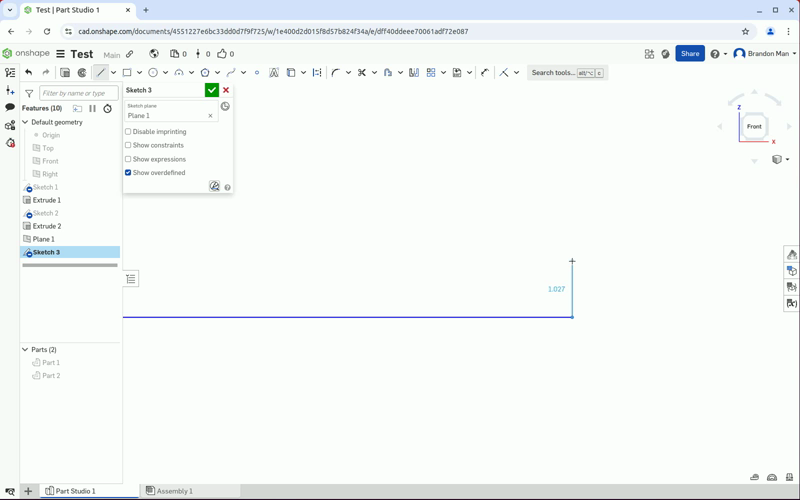
scroll(-6)
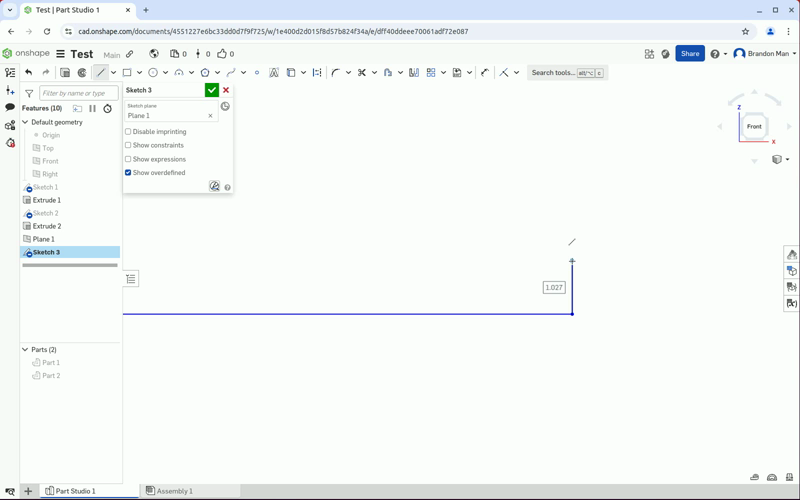
scroll(-6)
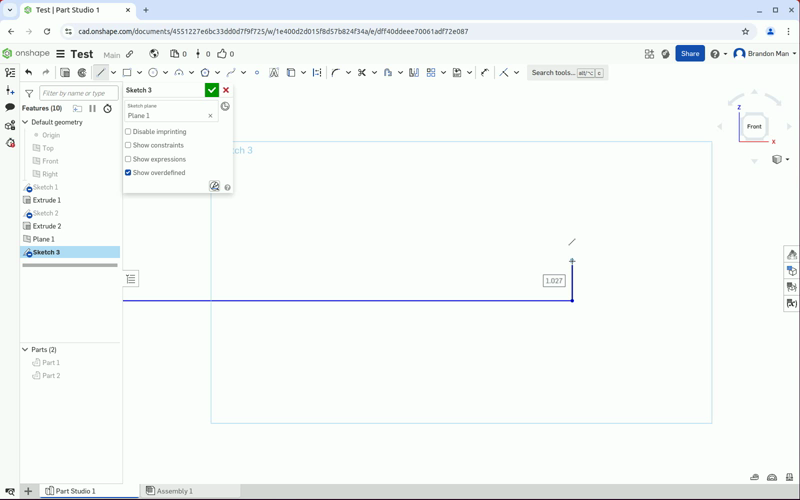
scroll(-6)
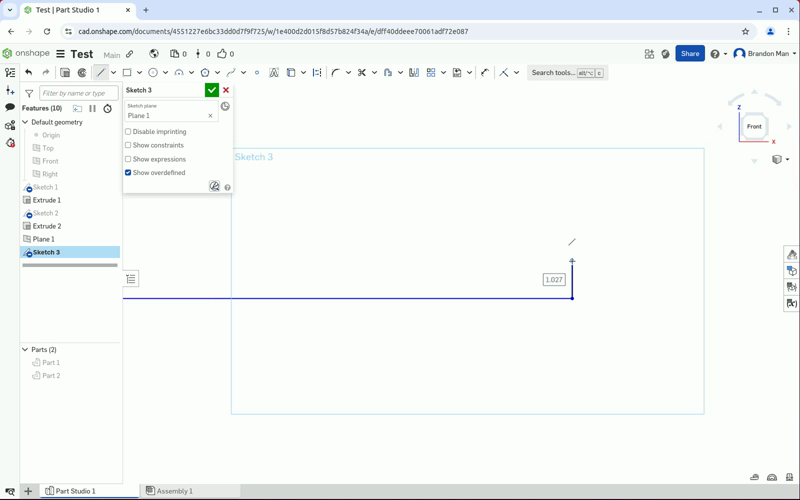
scroll(-6)
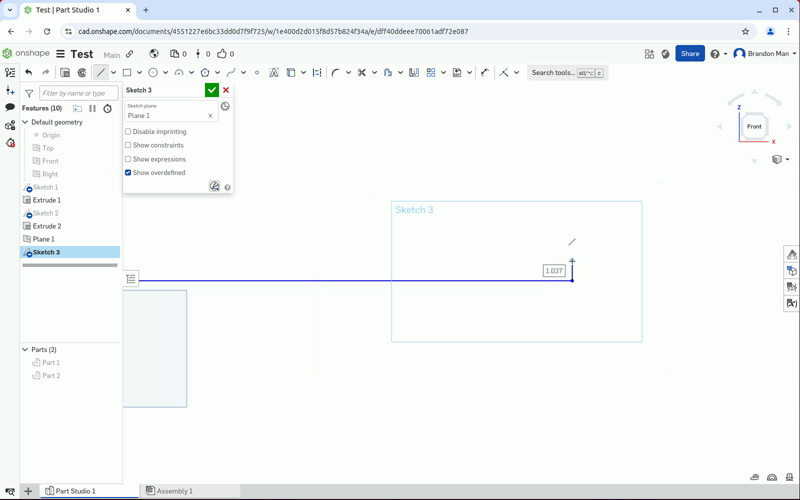
scroll(-6)
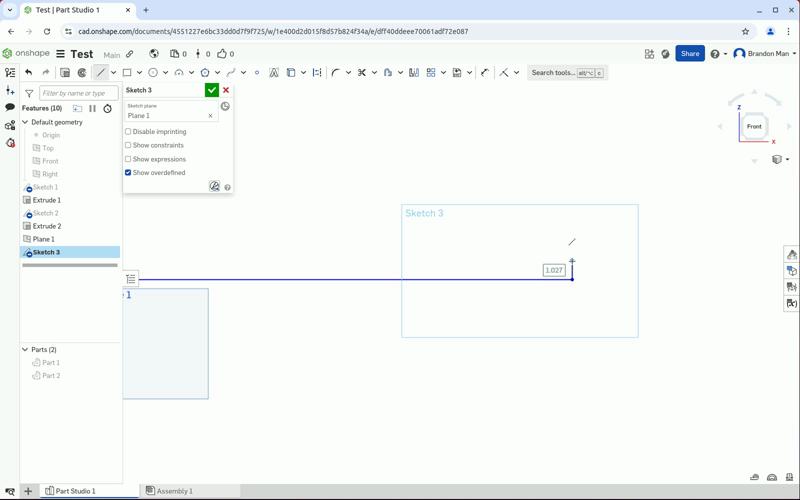
scroll(-6)
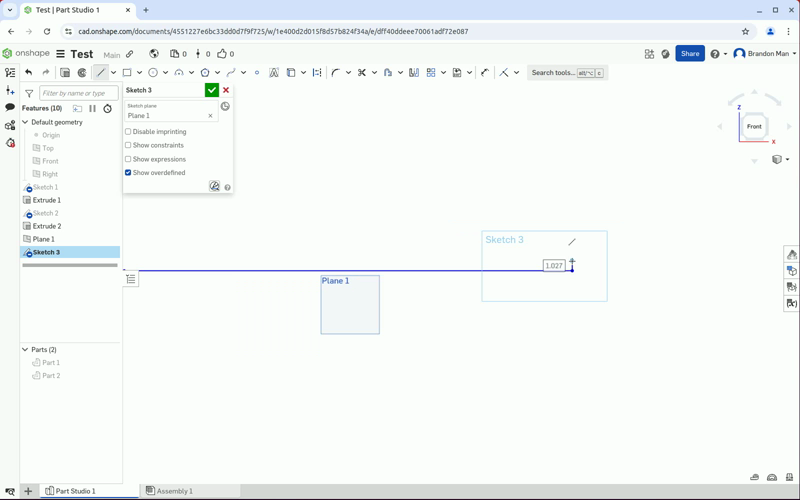
scroll(-6)
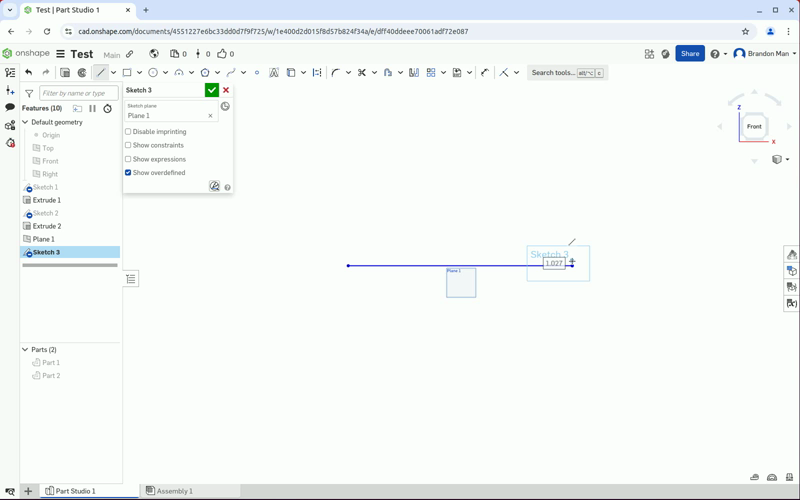
key_up(shift)
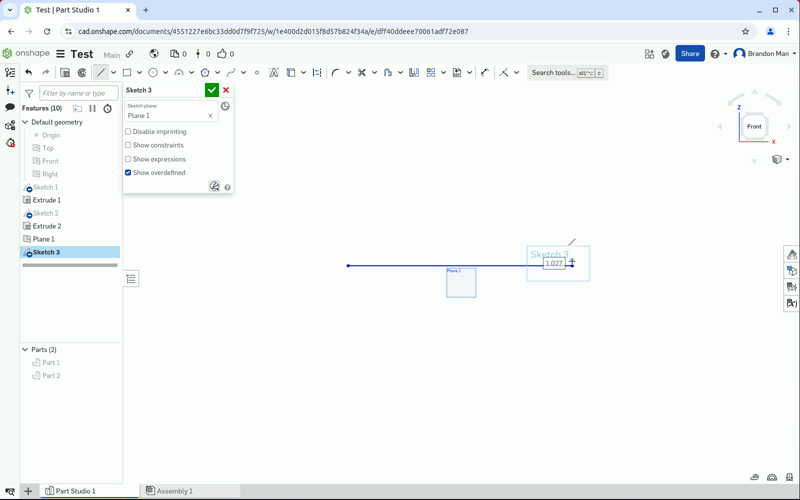
key_down(shift)
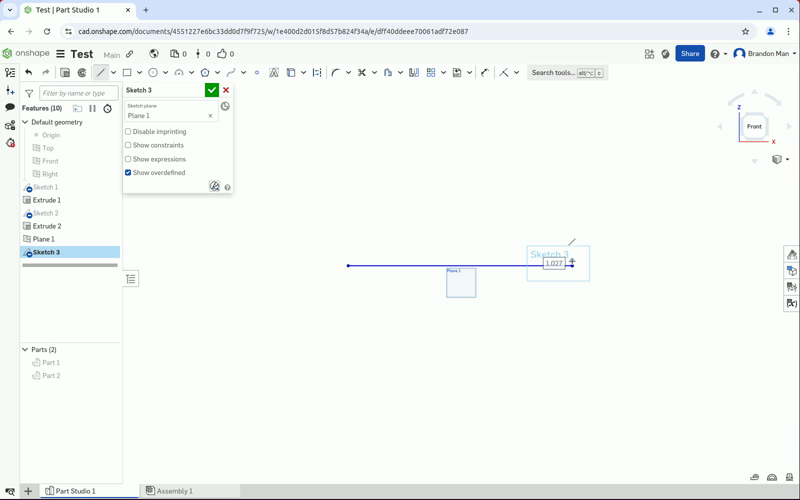
mouse_move(348, 260)
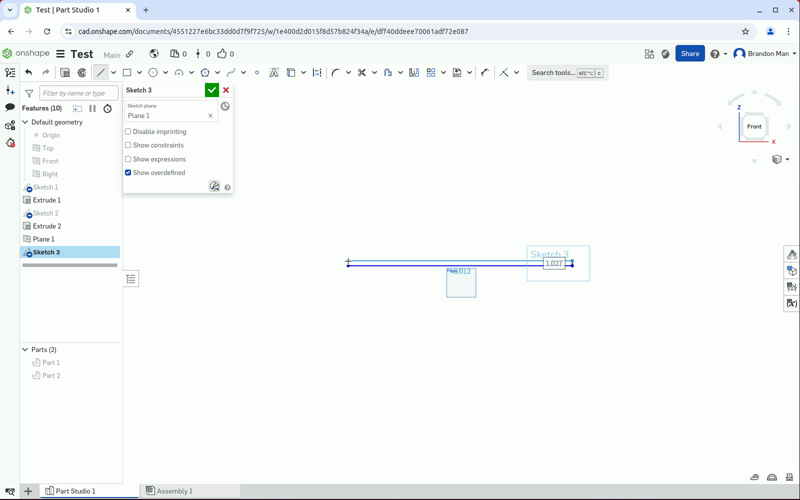
click(348, 260)
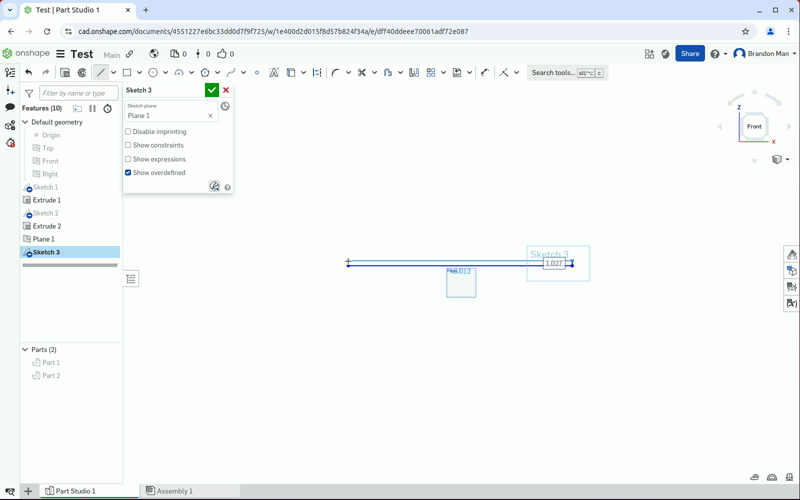
key_up(shift)
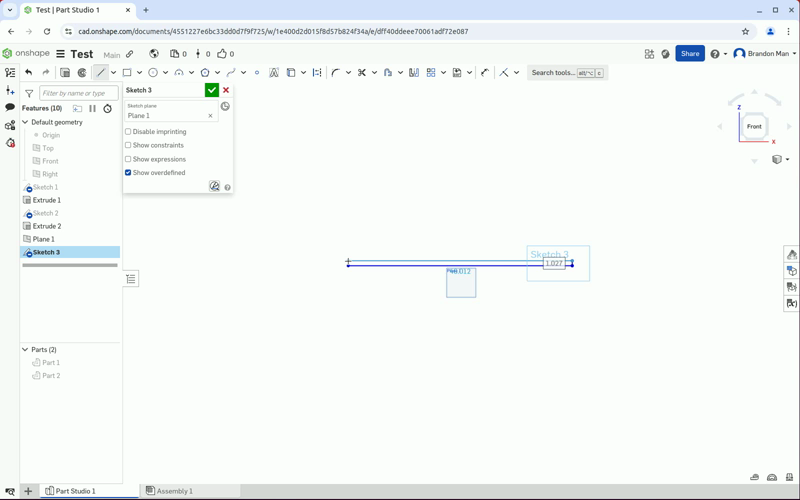
mouse_move(378, 260)
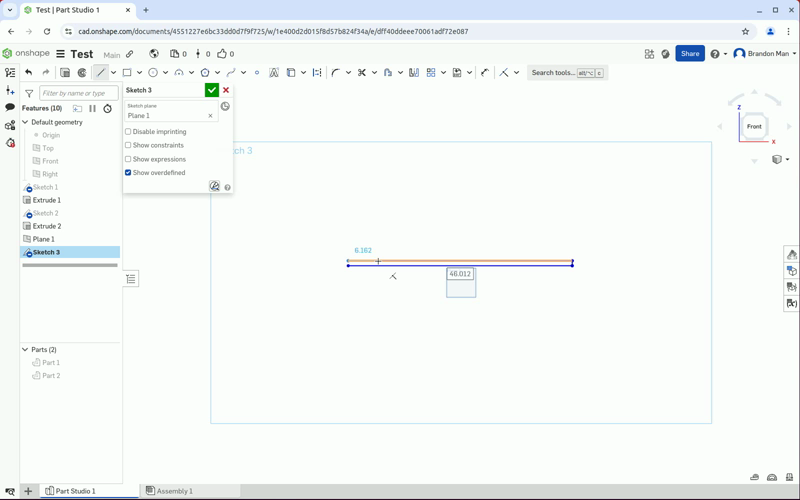
key_down(shift)
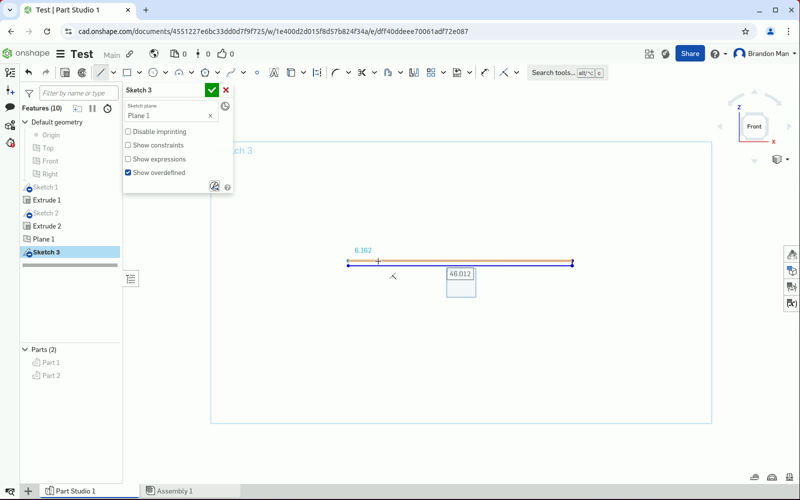
mouse_move(348, 265)
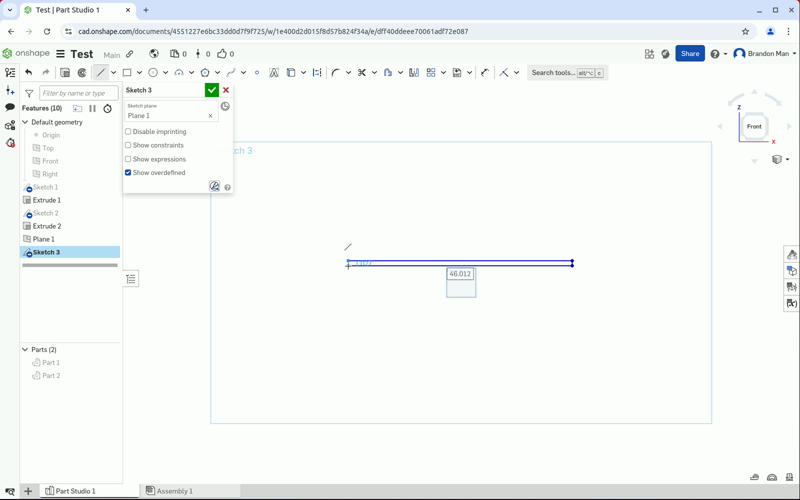
scroll(6)
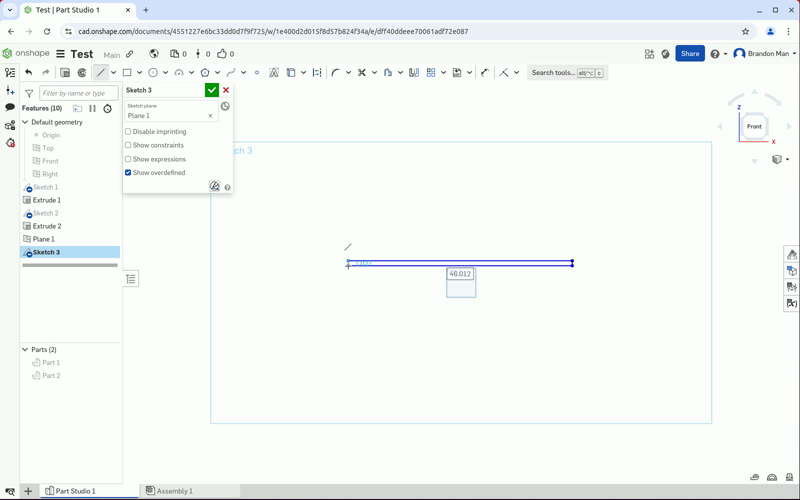
scroll(6)
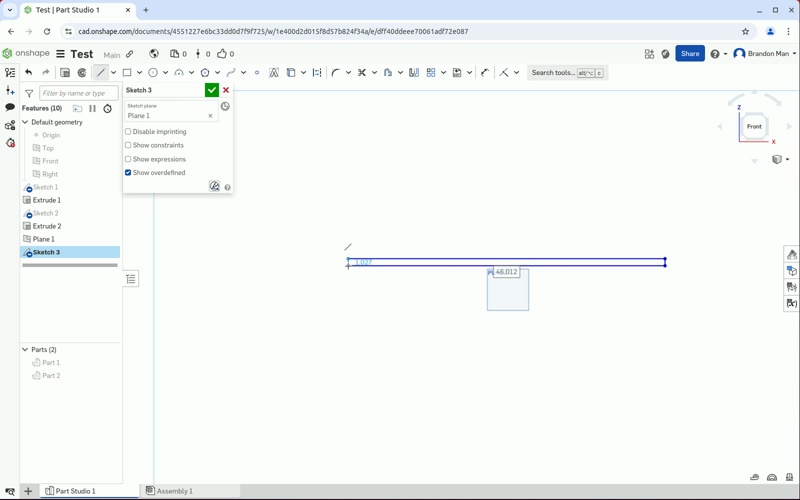
scroll(6)
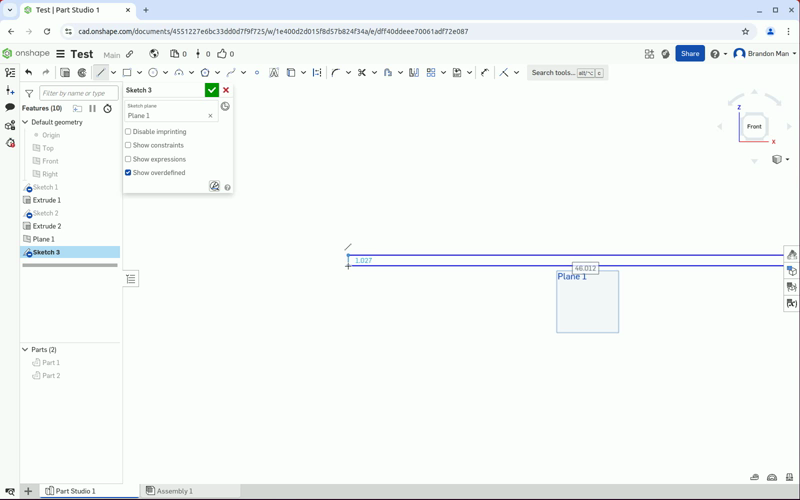
scroll(6)
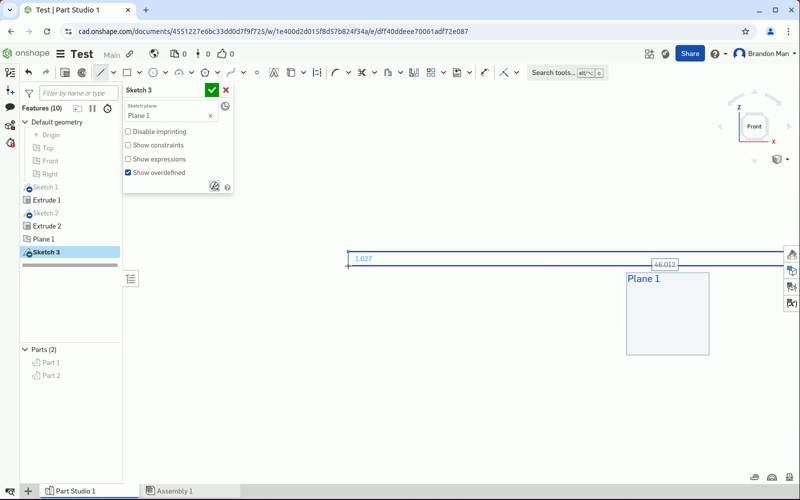
scroll(6)
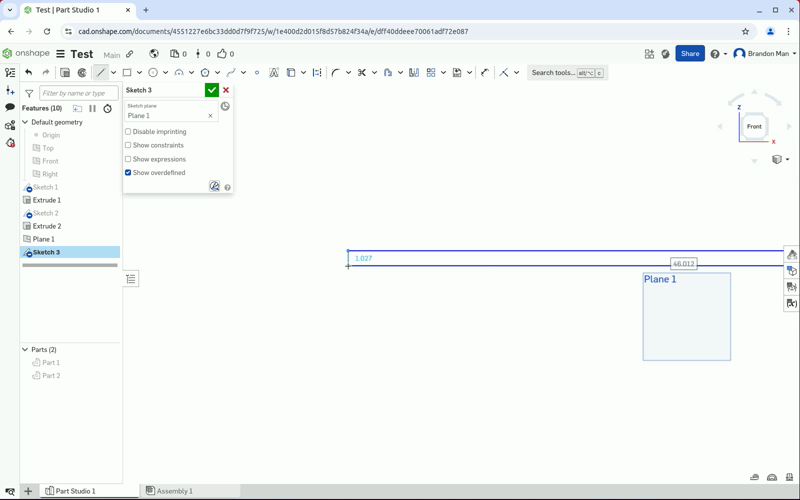
scroll(6)
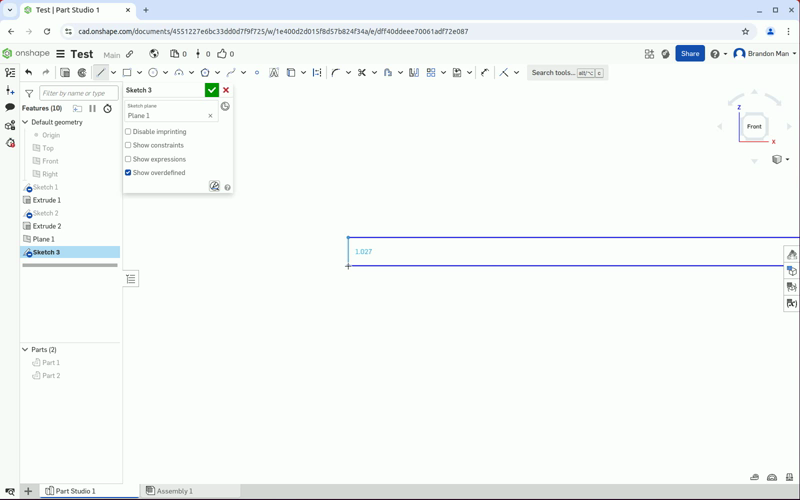
scroll(6)
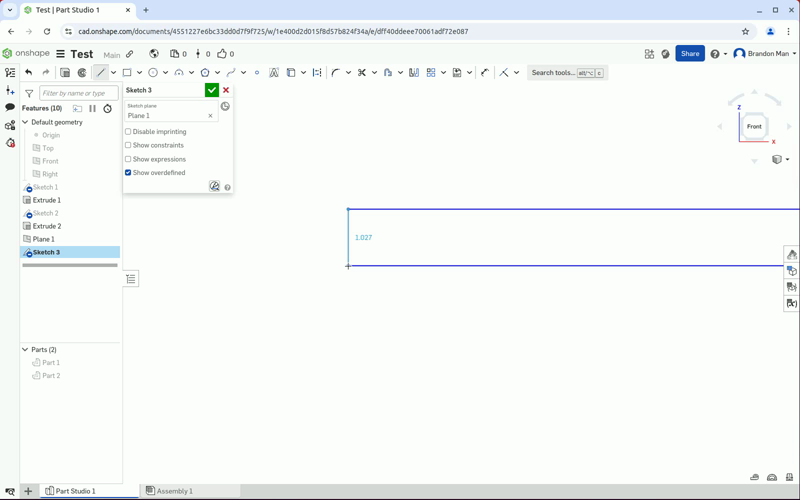
key_up(shift)
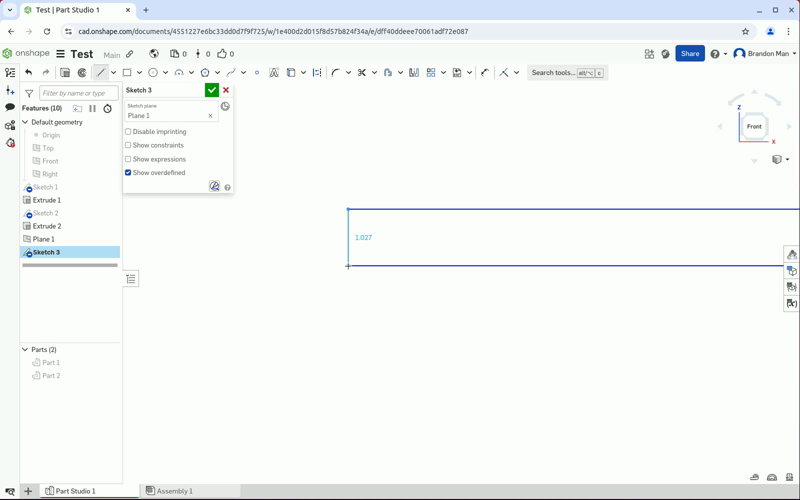
click(348, 265)
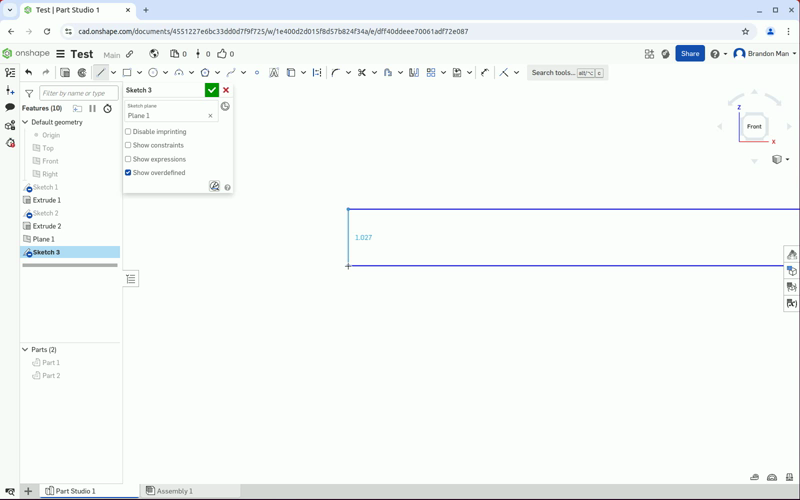
scroll(-6)
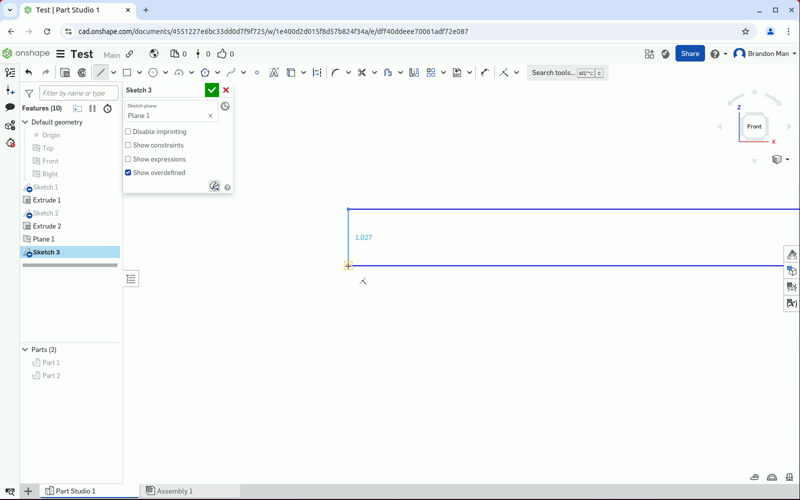
scroll(-6)
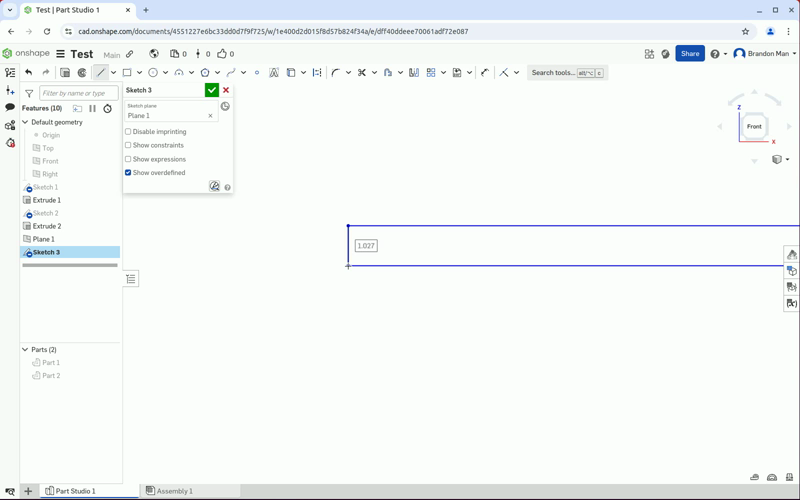
scroll(-6)
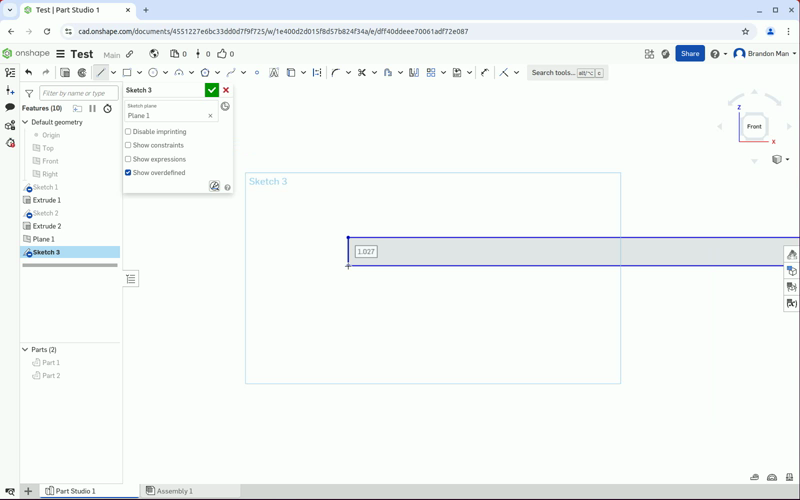
scroll(-6)
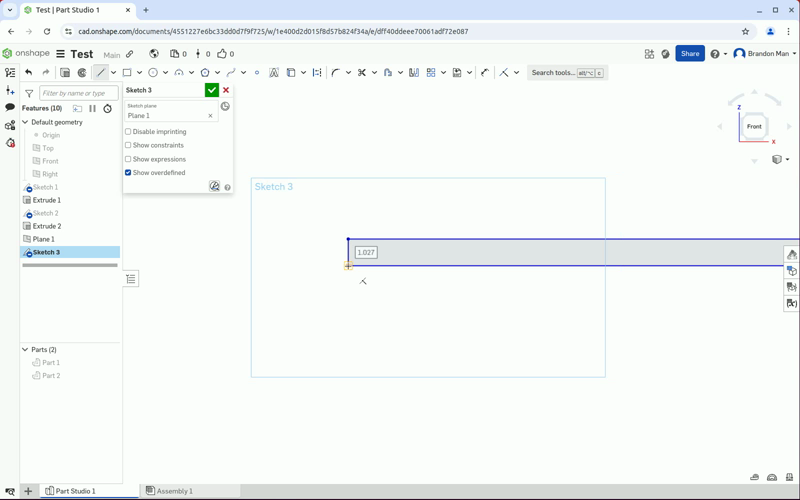
scroll(-6)
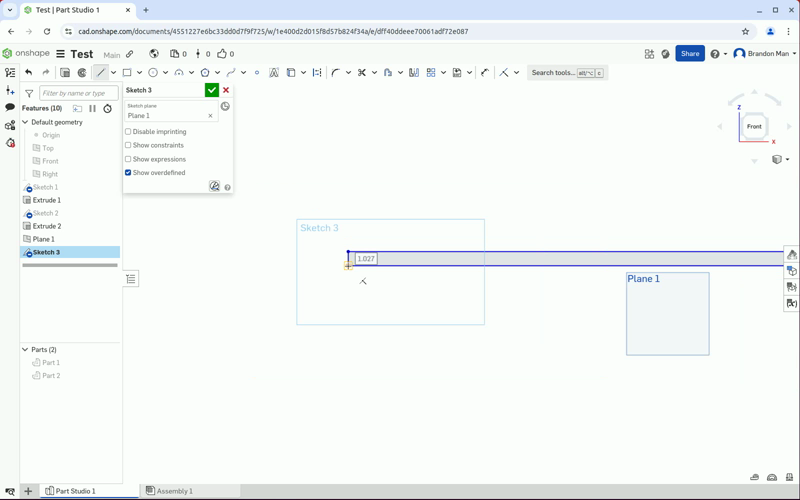
scroll(-6)
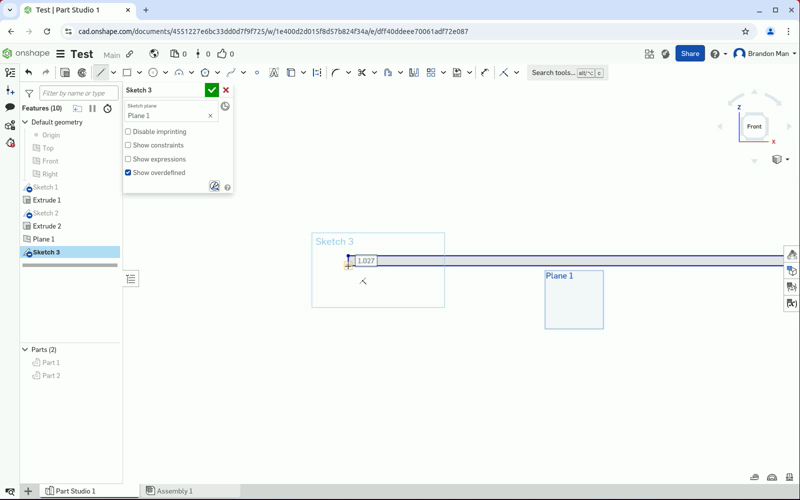
scroll(-6)
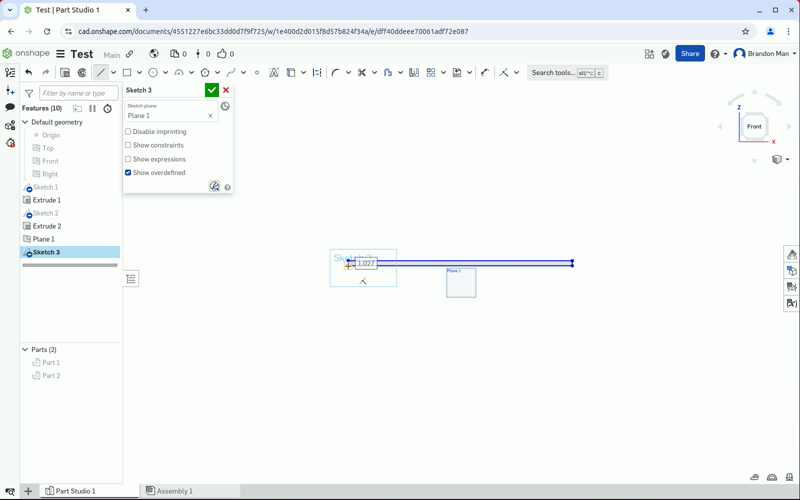
key(esc)
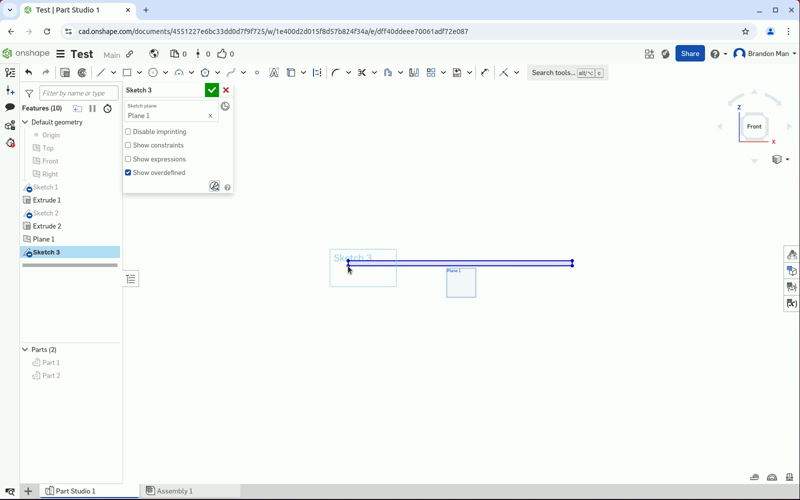
mouse_move(396, 264)
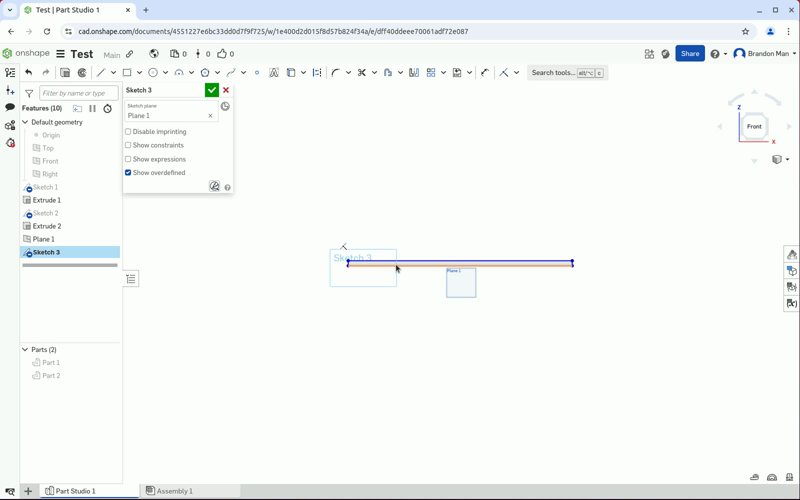
scroll(6)
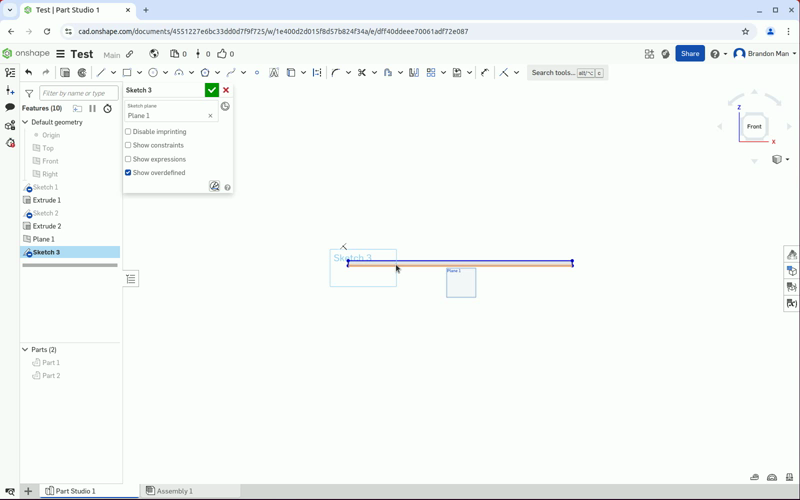
scroll(6)
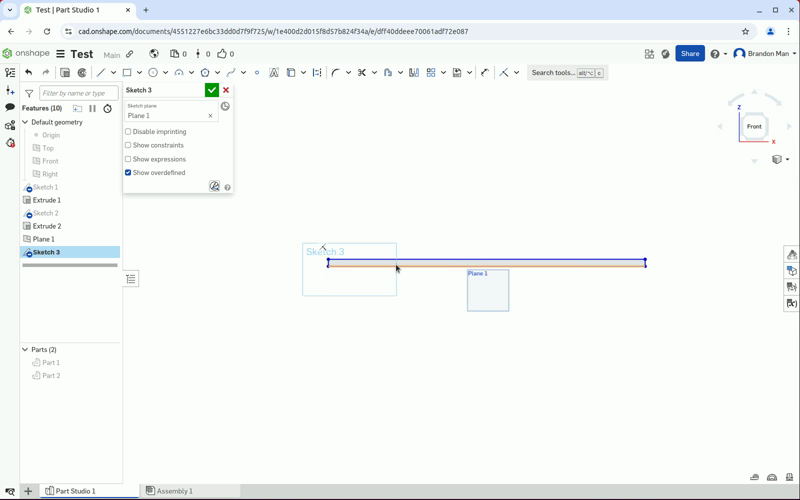
scroll(6)
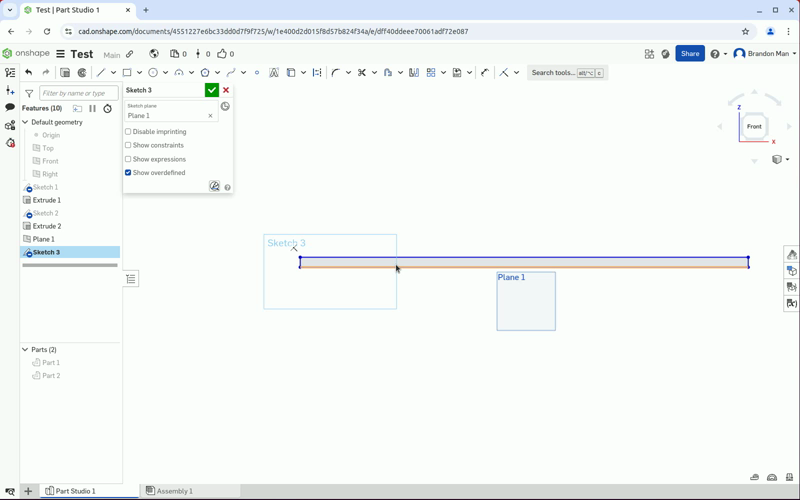
scroll(6)
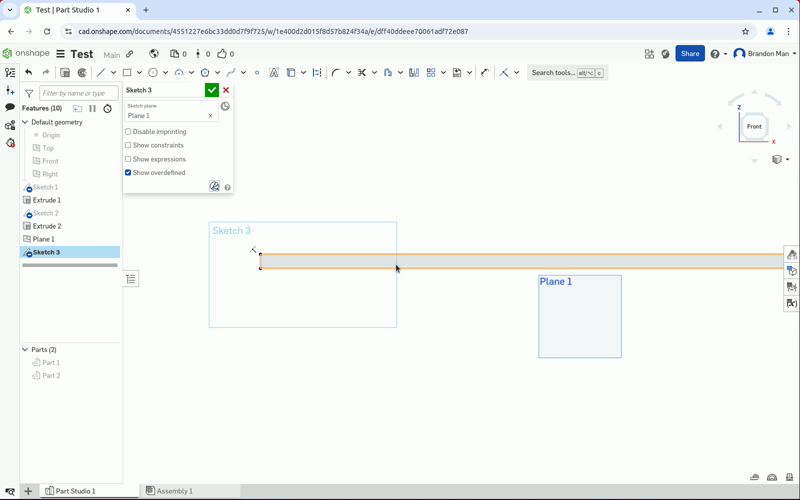
scroll(6)
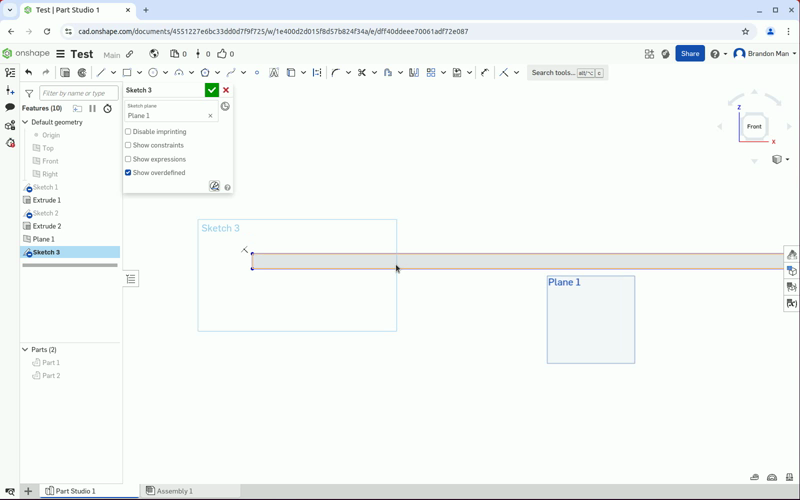
scroll(6)
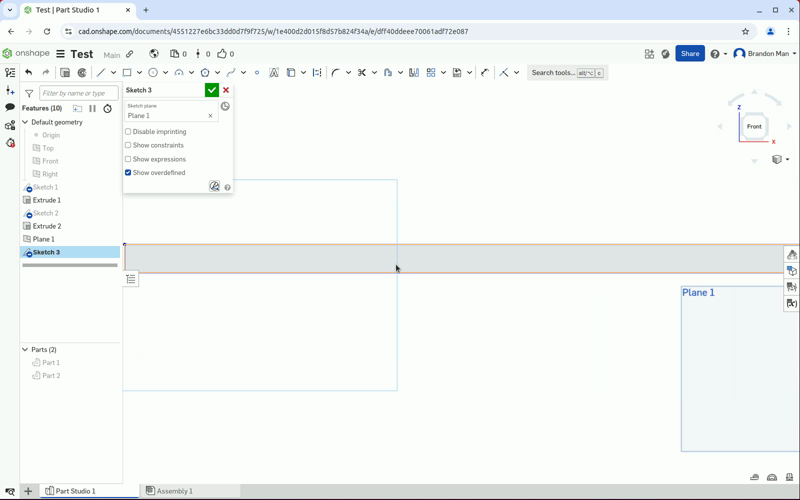
scroll(6)
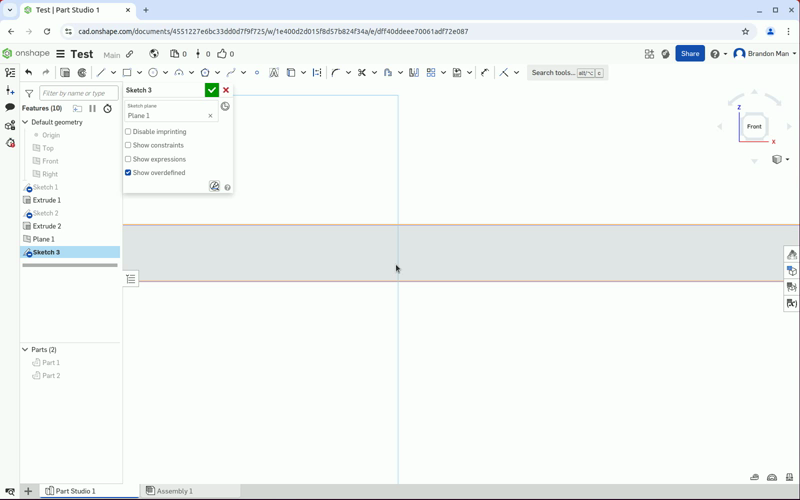
click(396, 264)
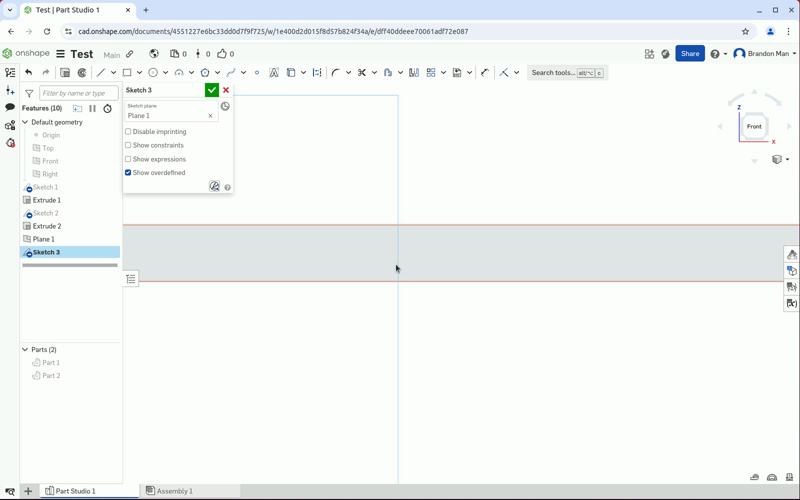
scroll(-6)
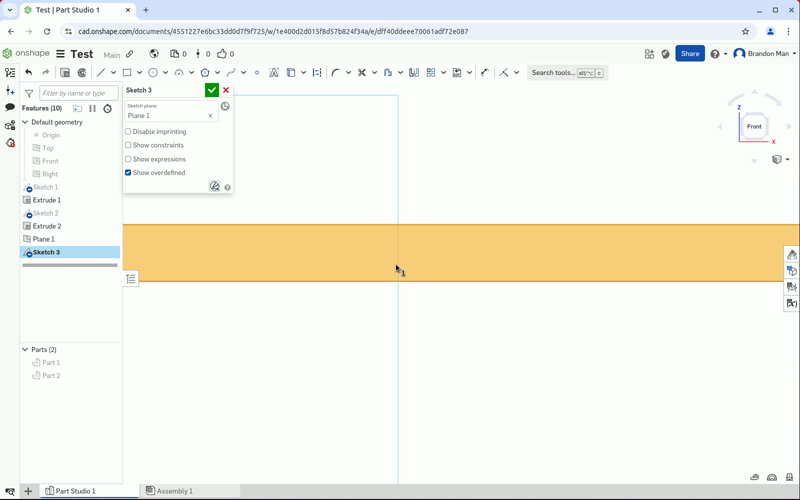
scroll(-6)
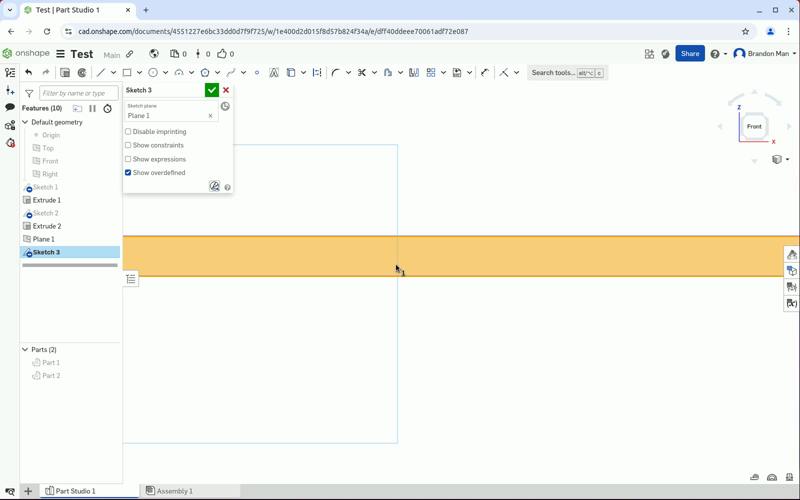
scroll(-6)
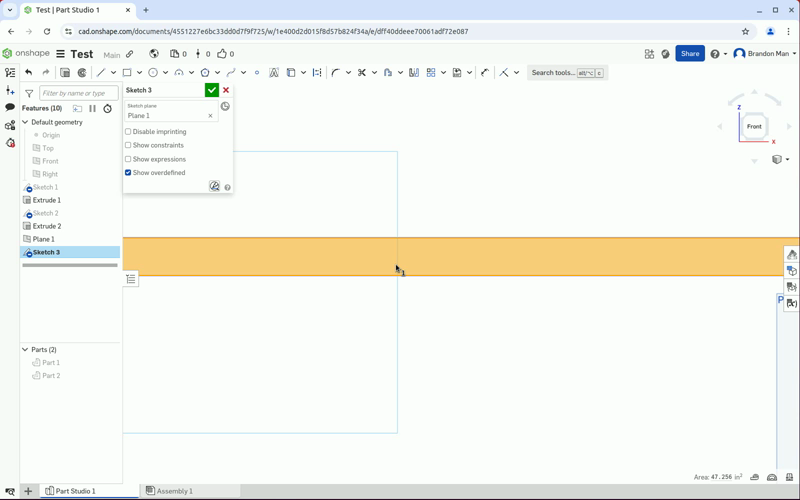
scroll(-6)
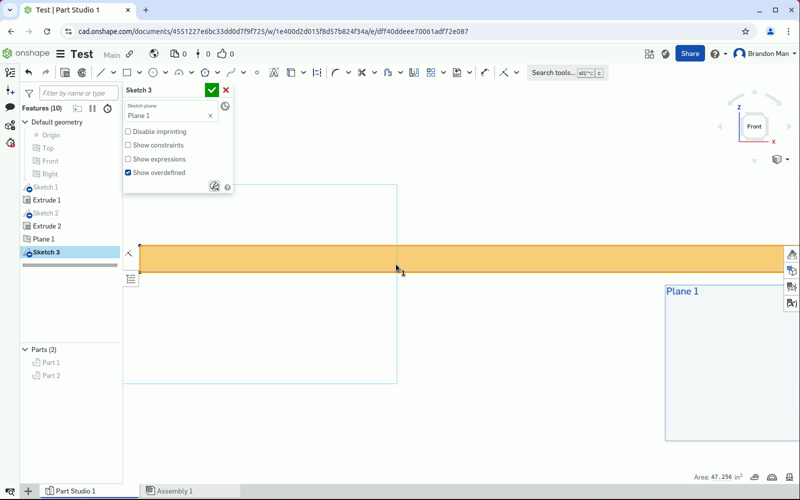
scroll(-6)
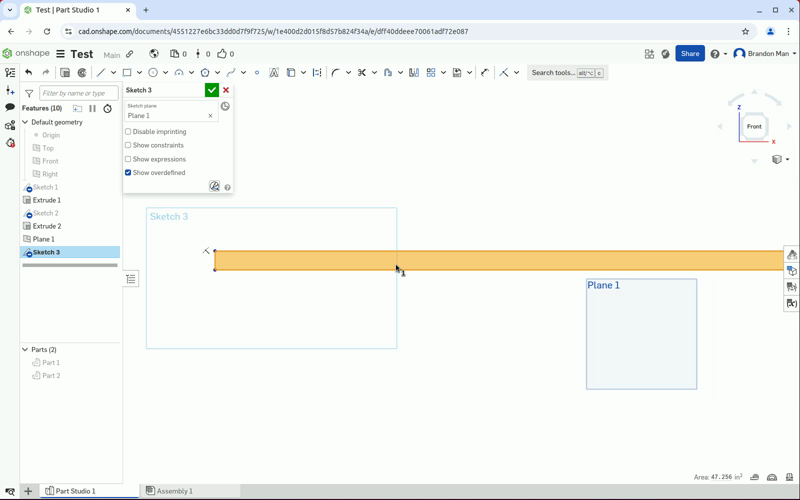
scroll(-6)
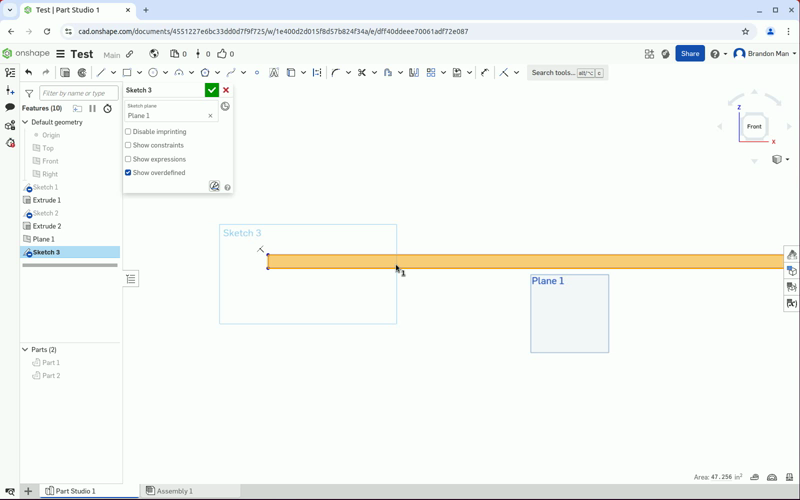
scroll(-6)
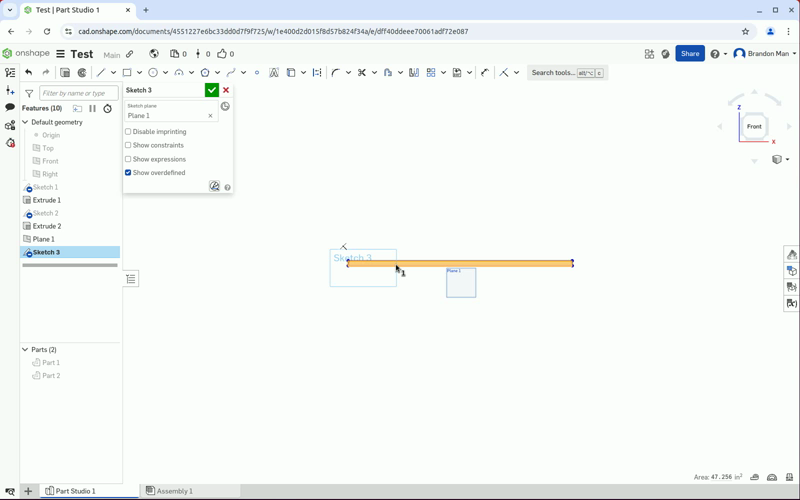
mouse_move(73, 352)
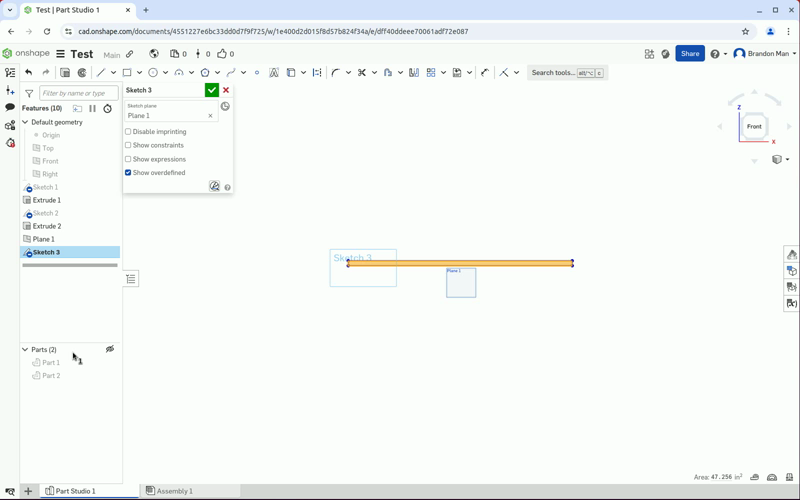
key(shift+y)
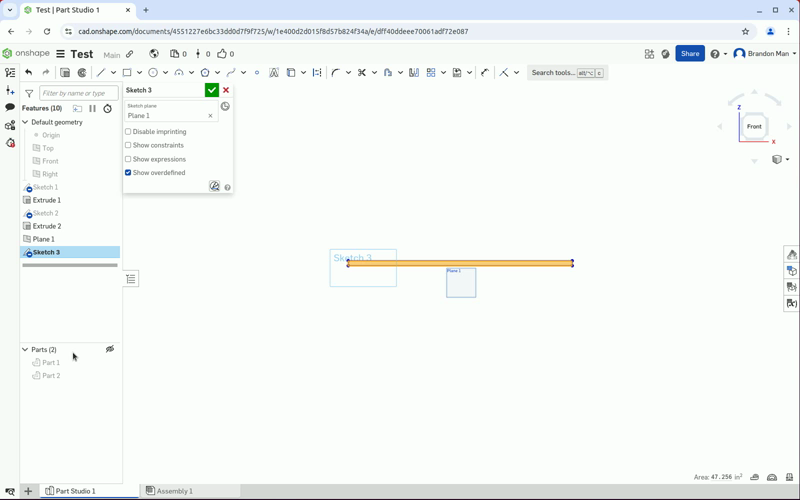
key(shift+e)
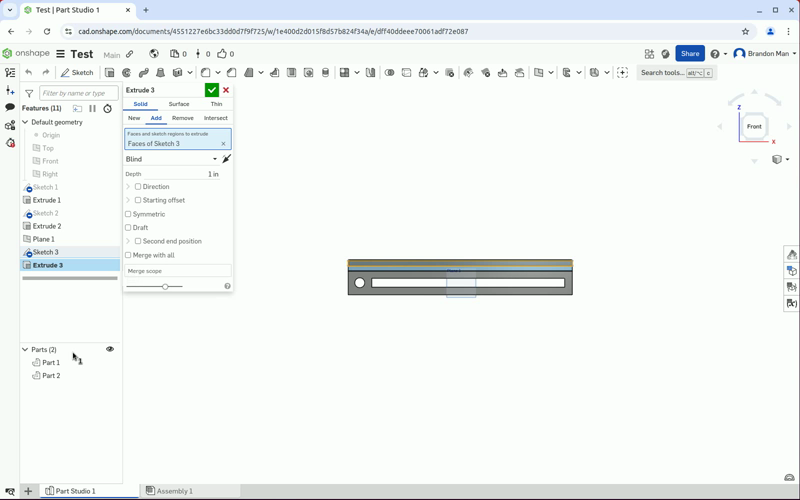
mouse_move(143, 106)
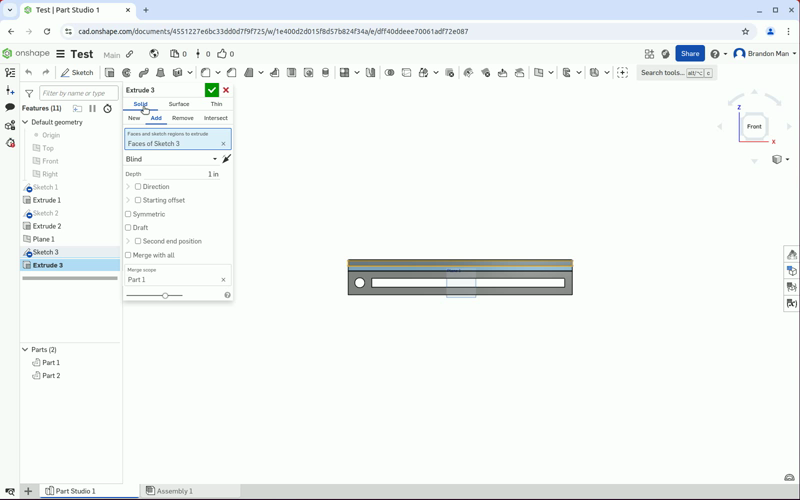
click(143, 106)
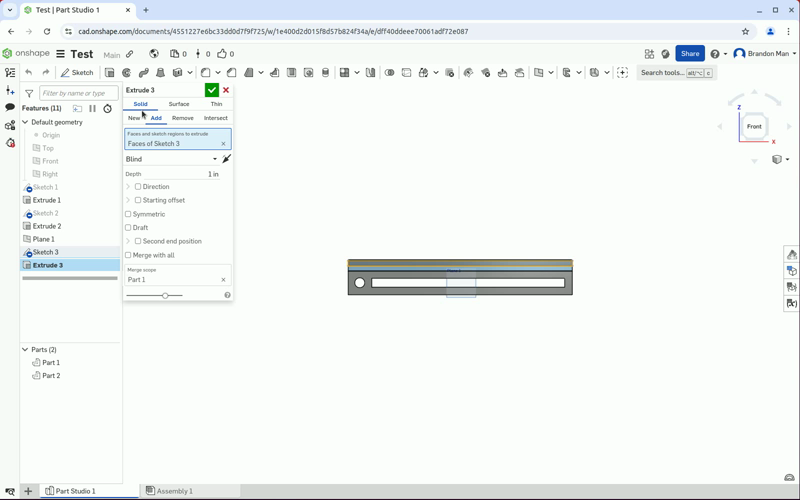
mouse_move(137, 120)
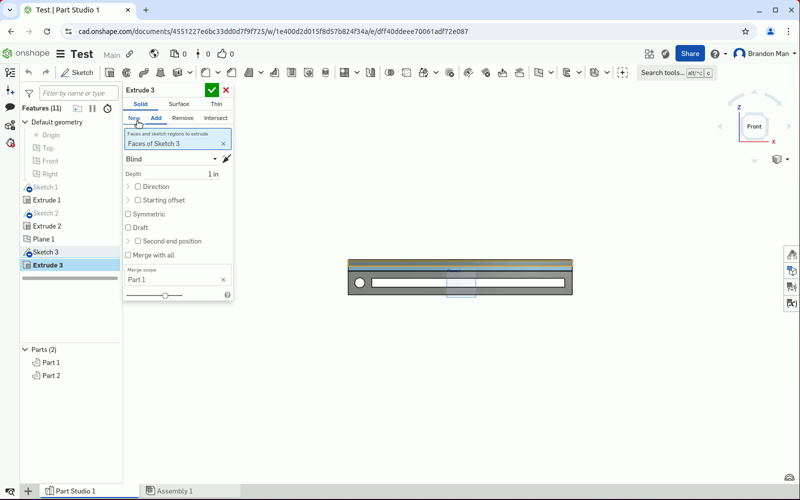
click(137, 120)
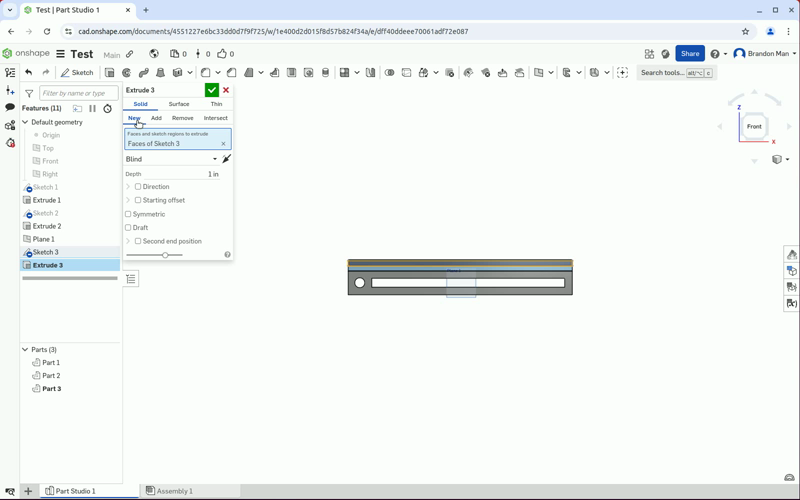
key(tab, 4)
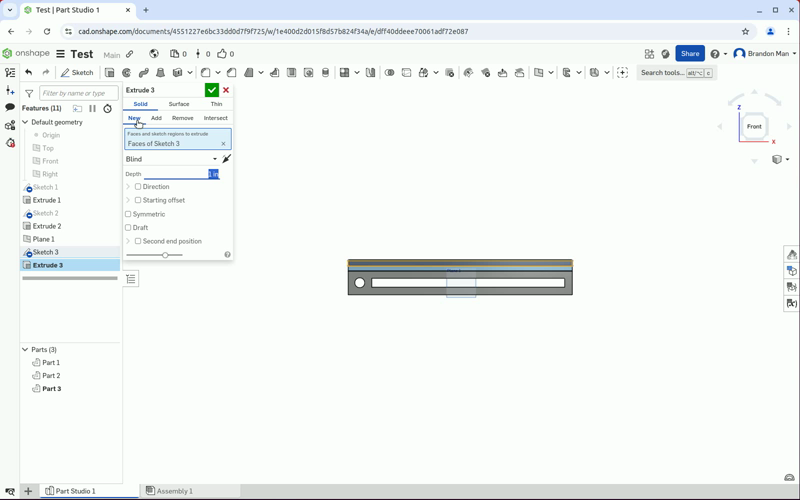
text(5.055)
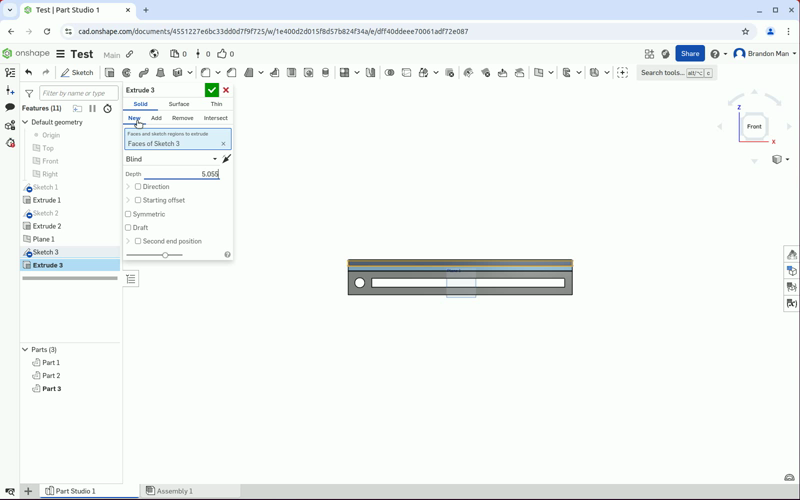
key(enter)
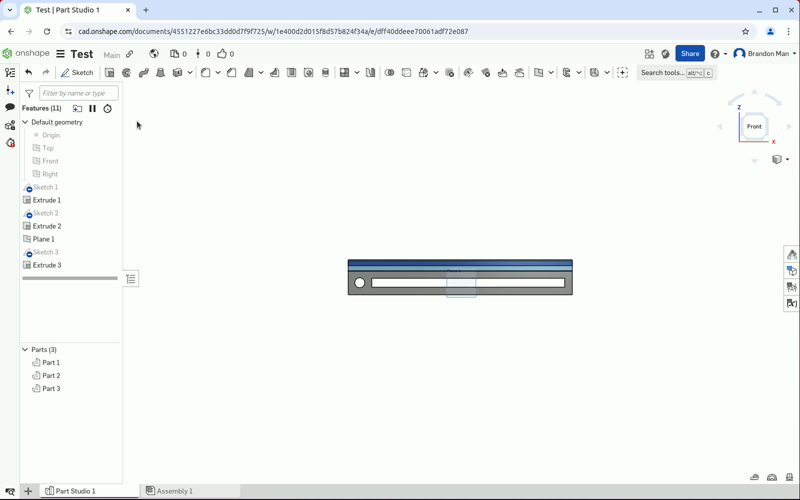
key(shift+h)
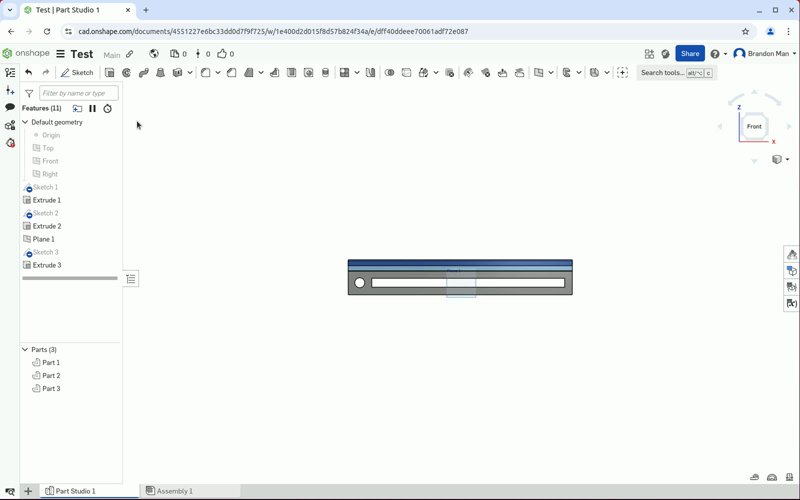
key(shift+h)
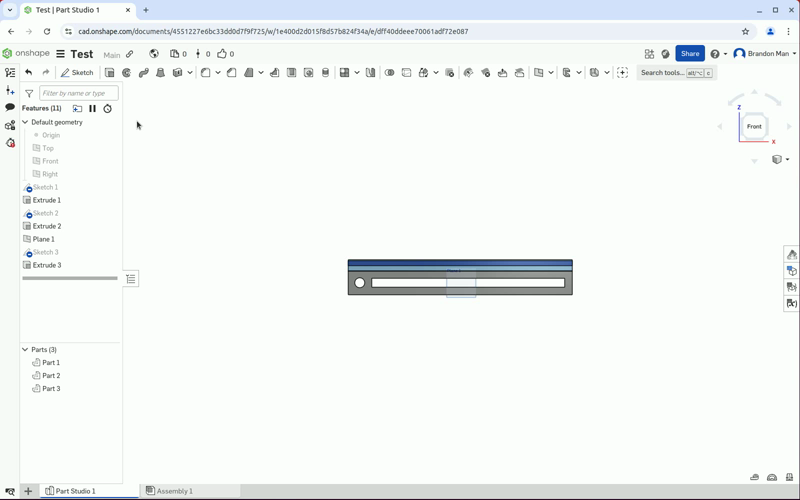
mouse_move(73, 189)
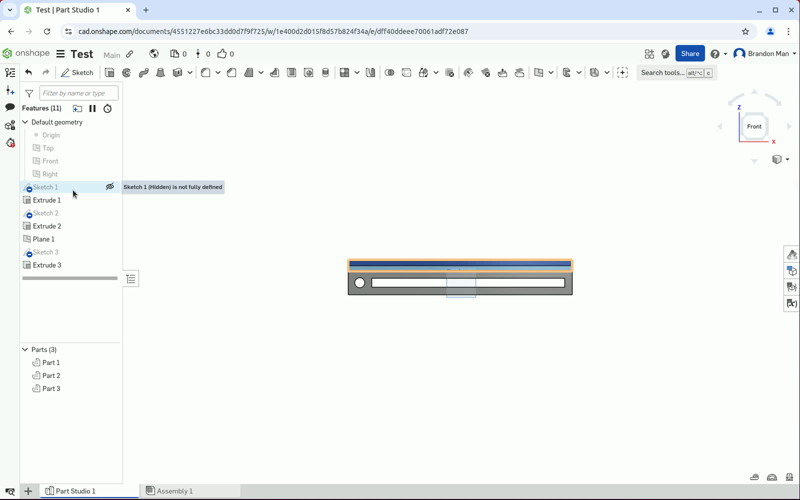
click(73, 189)
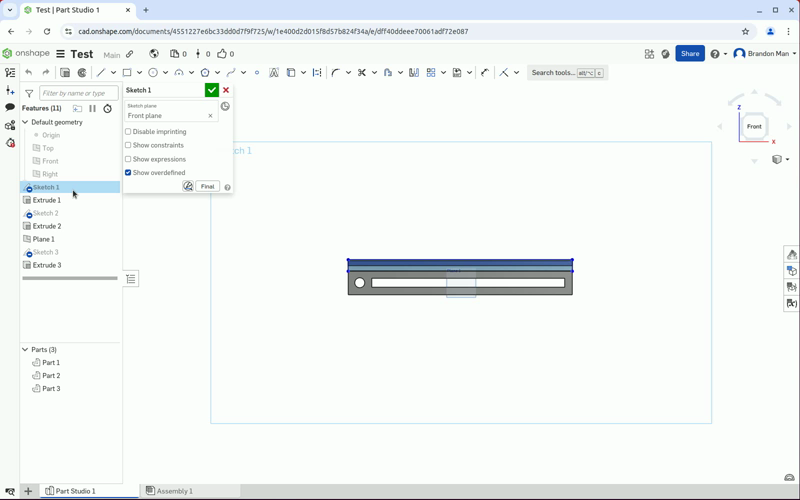
mouse_move(229, 92)
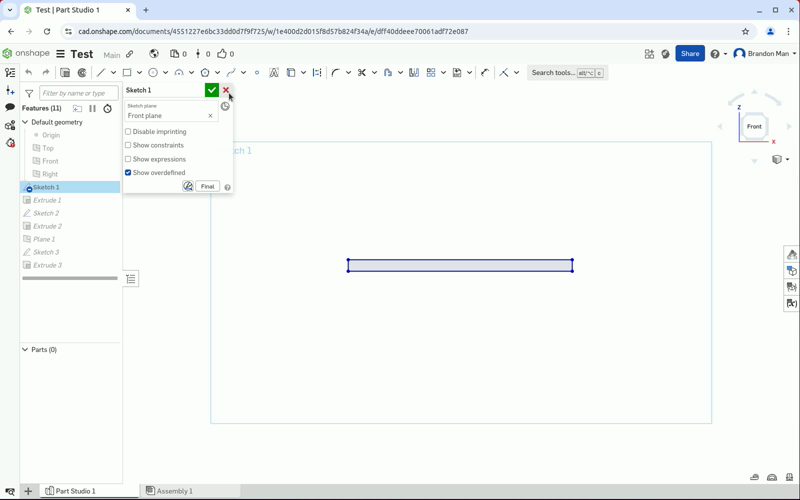
click(229, 92)
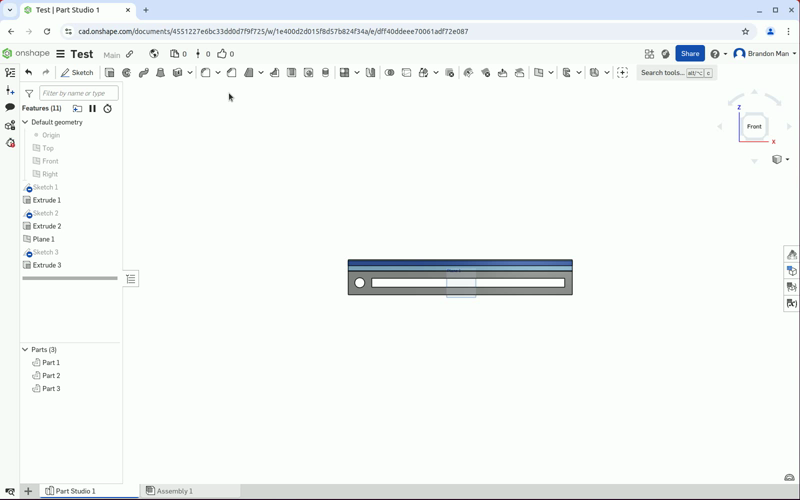
mouse_move(73, 352)
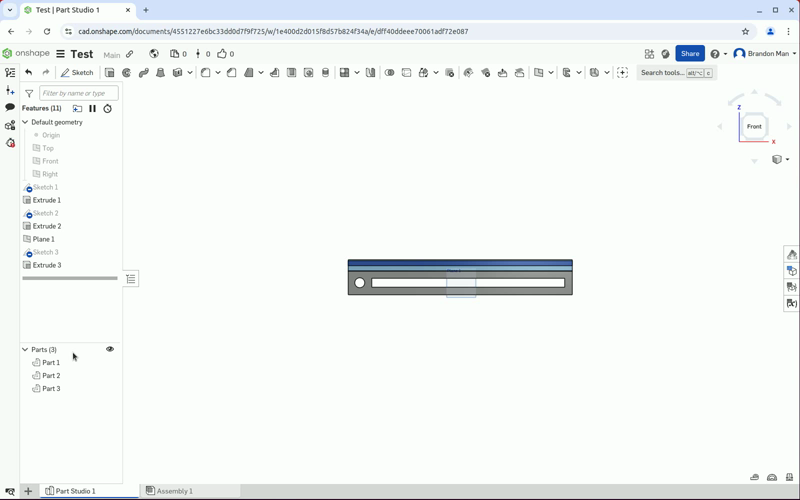
key(y)
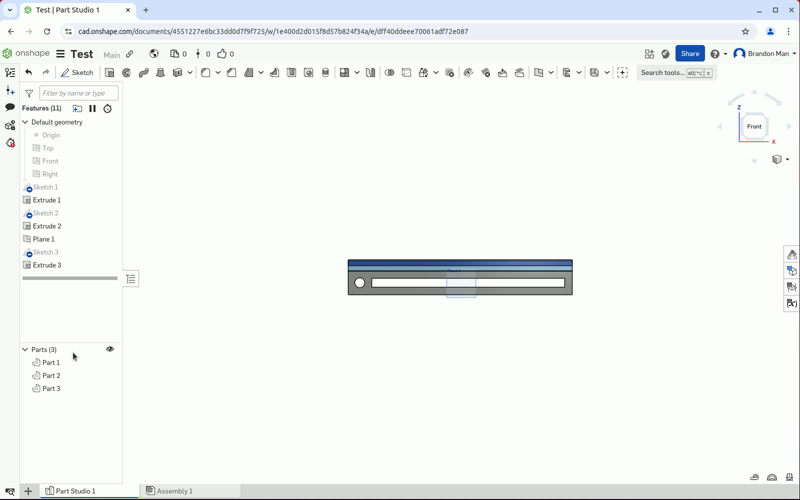
key(shift+p)
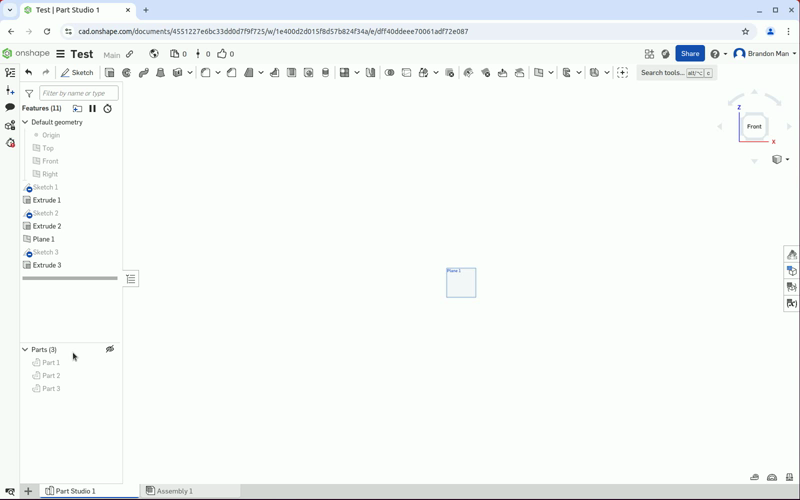
key(space)
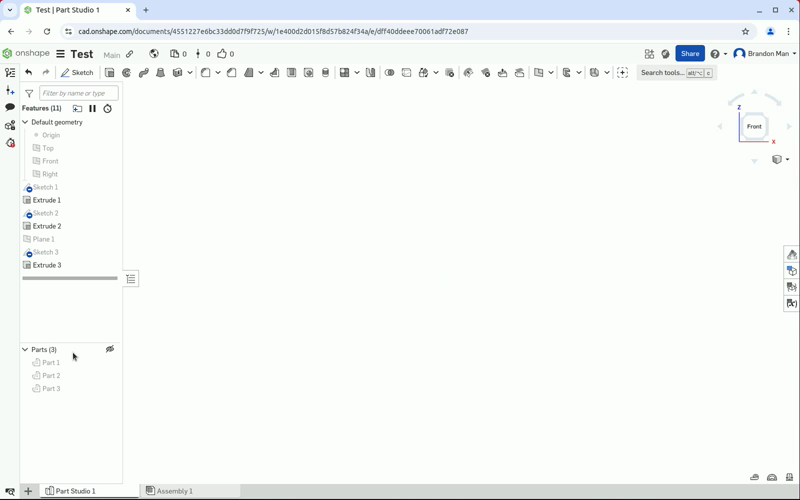
key_down(shift)
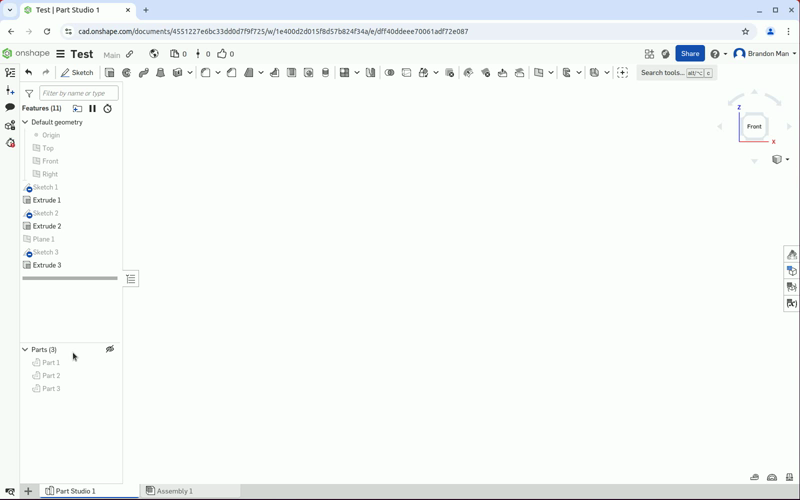
key(down)
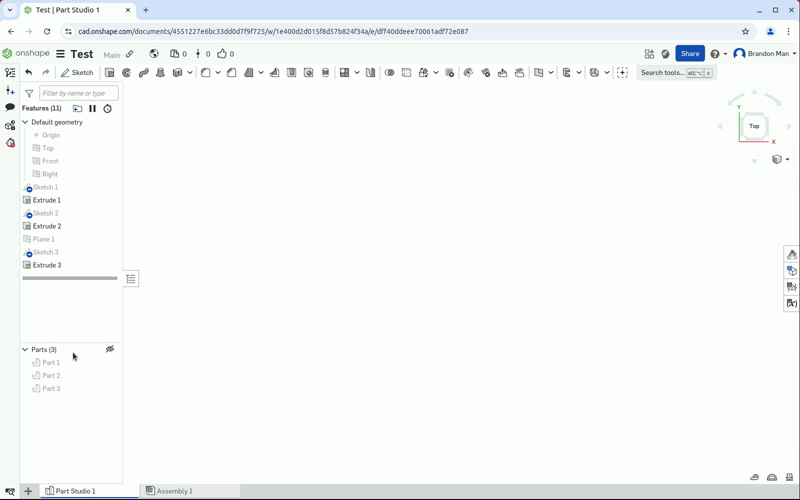
key_up(shift)
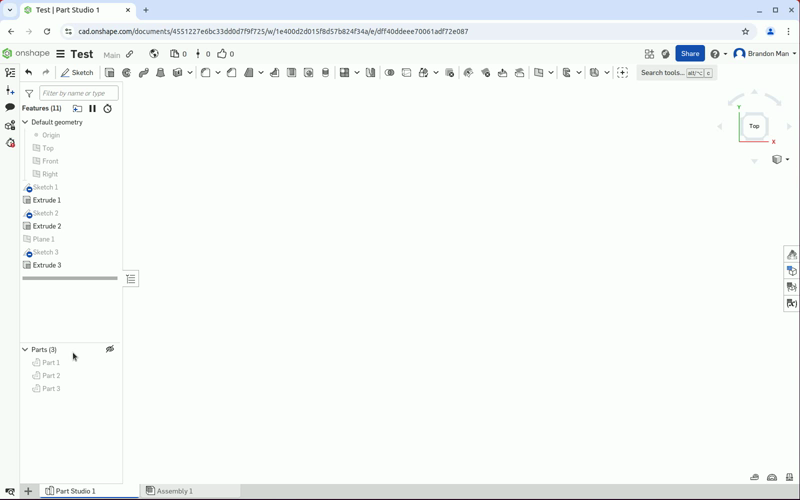
mouse_move(73, 352)
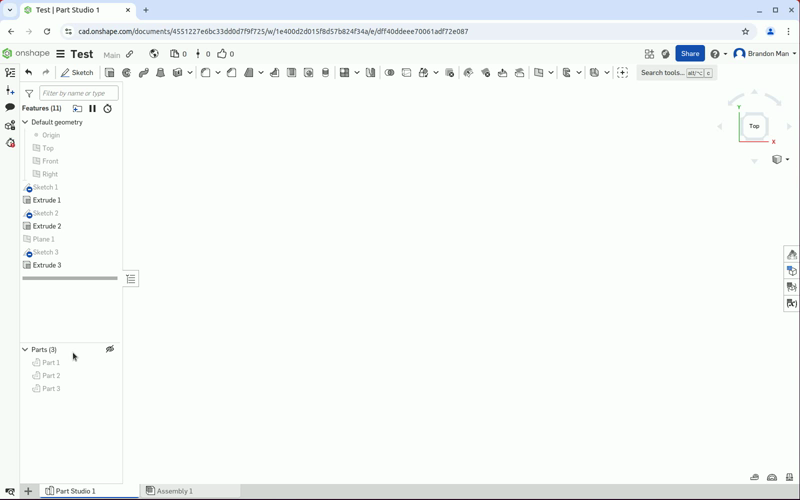
key(shift+y)
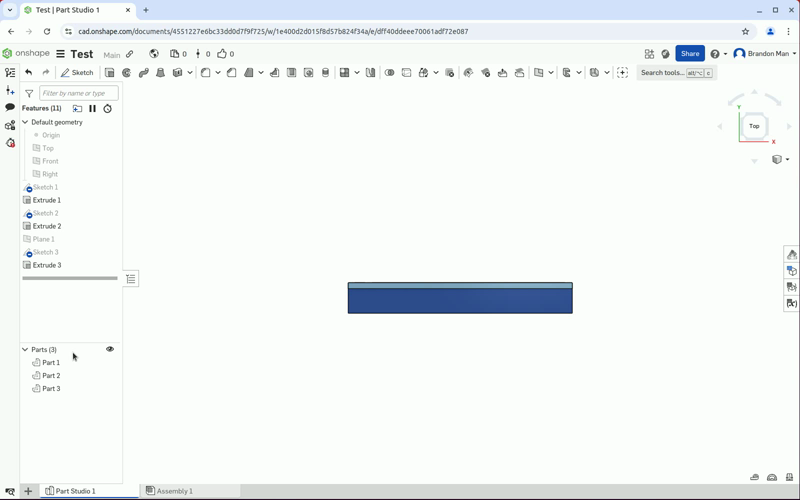
mouse_move(541, 75)
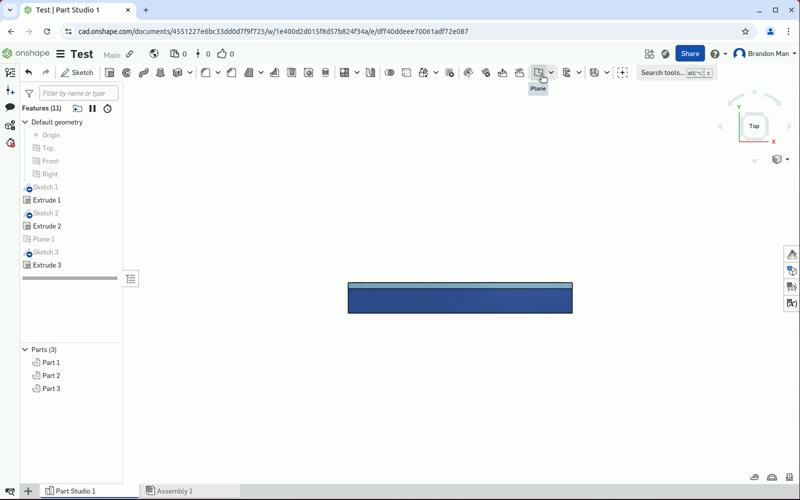
click(541, 75)
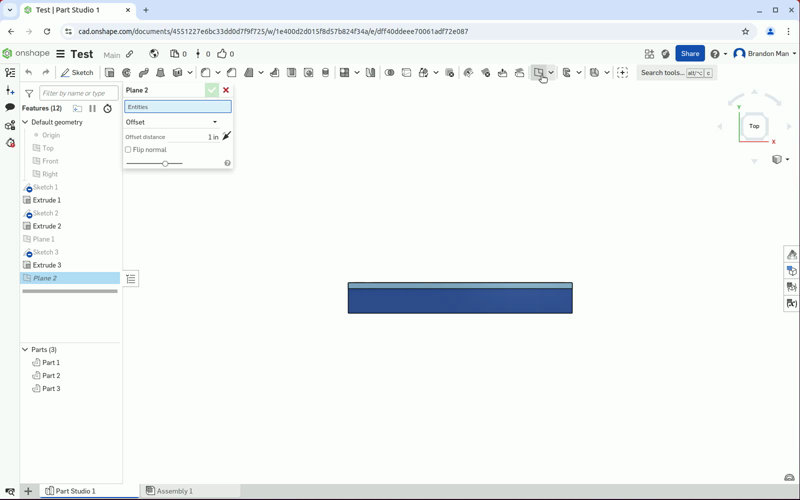
mouse_move(73, 150)
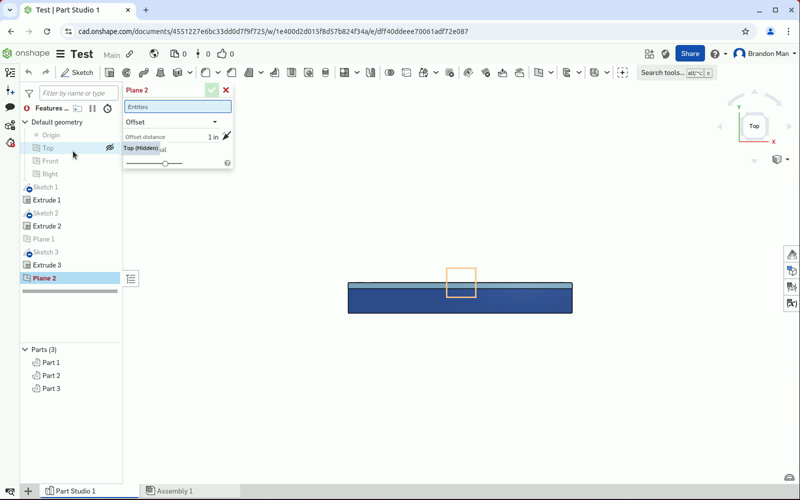
click(73, 150)
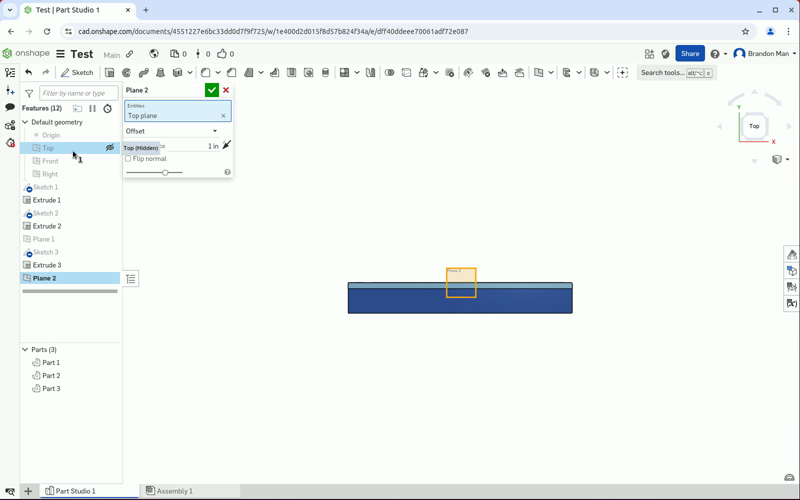
key(tab, 2)
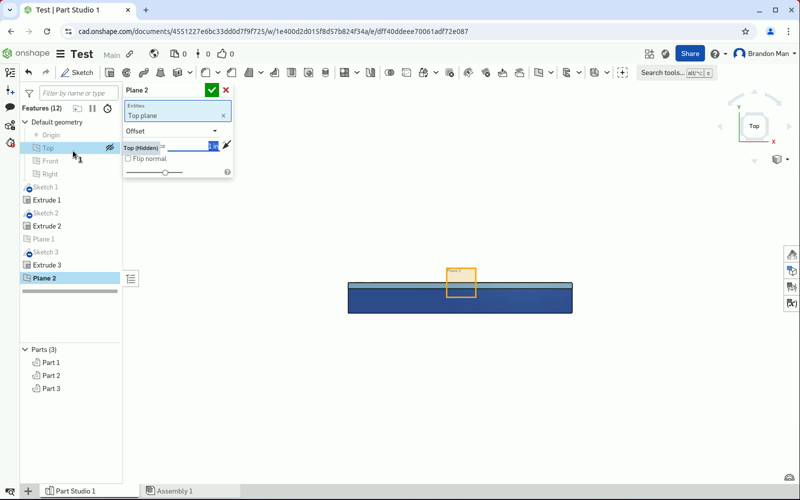
text(4.56)
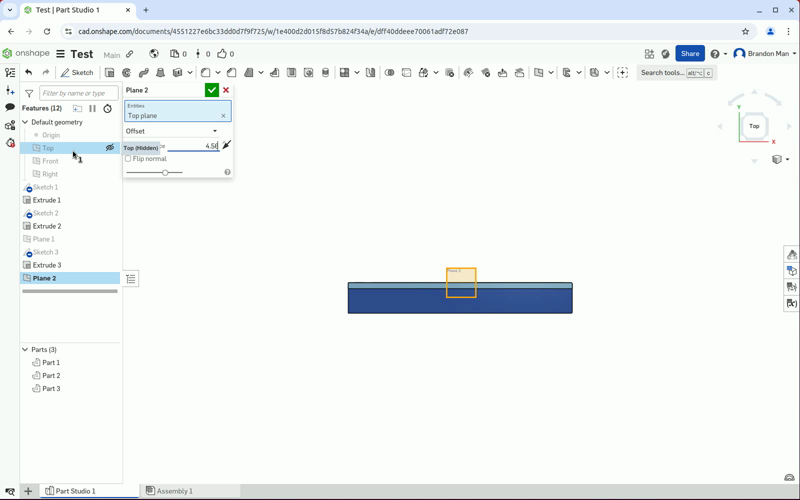
key(enter, 2)
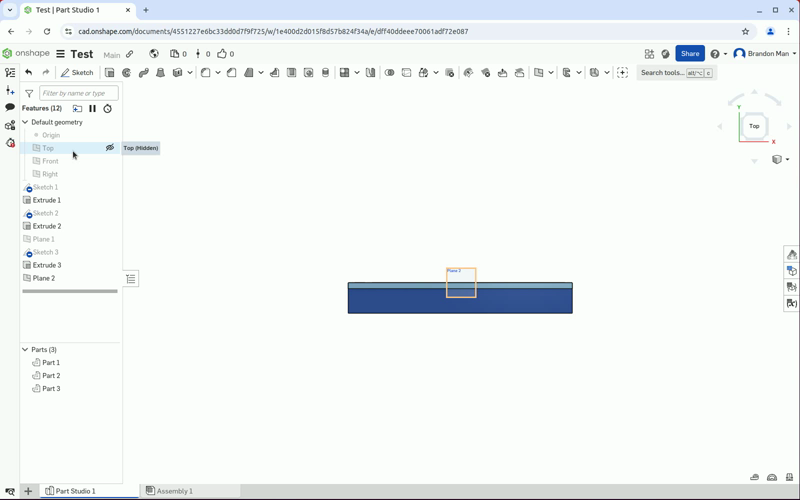
key(shift+s)
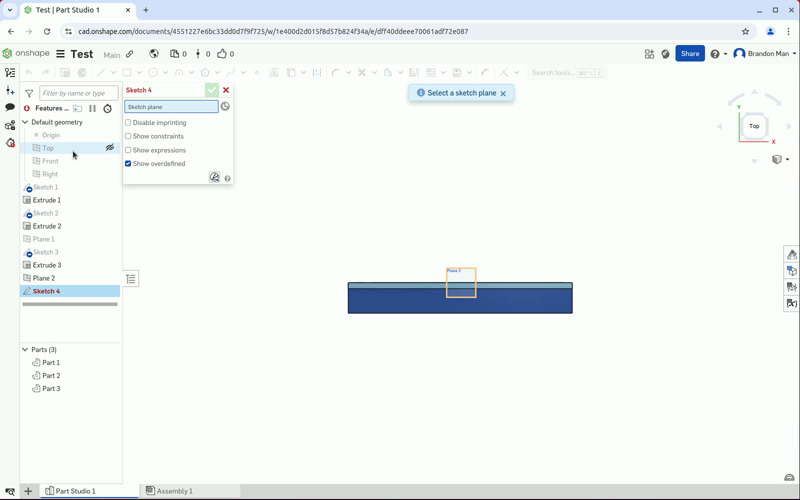
mouse_move(73, 280)
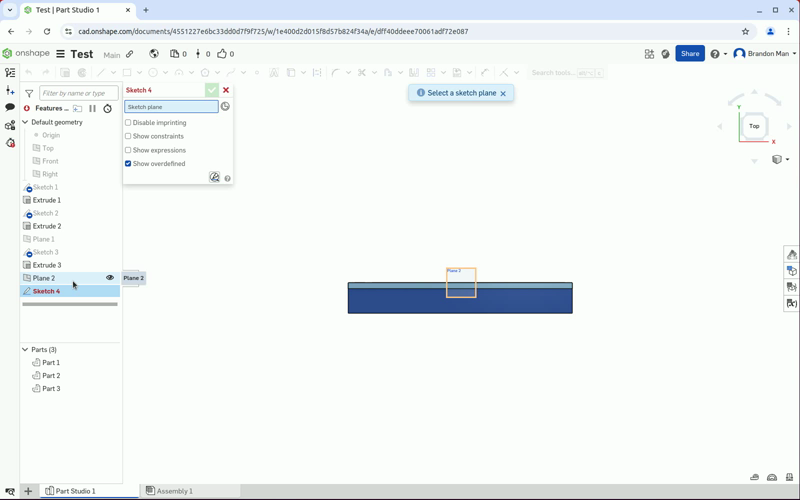
click(73, 280)
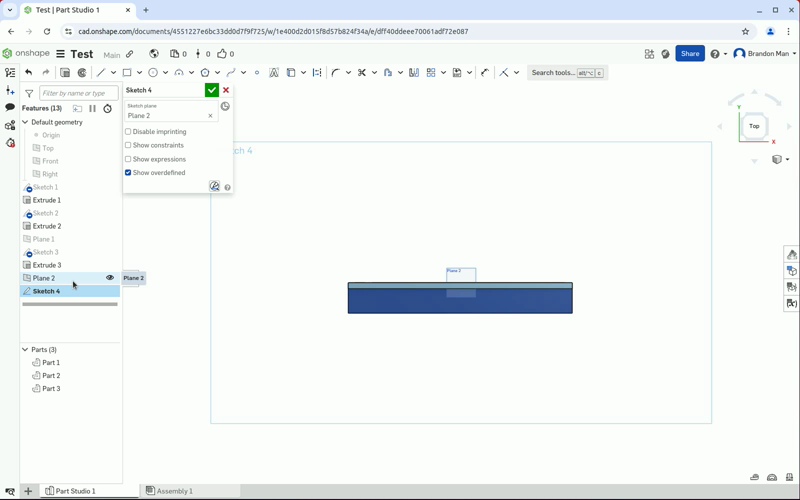
mouse_move(73, 352)
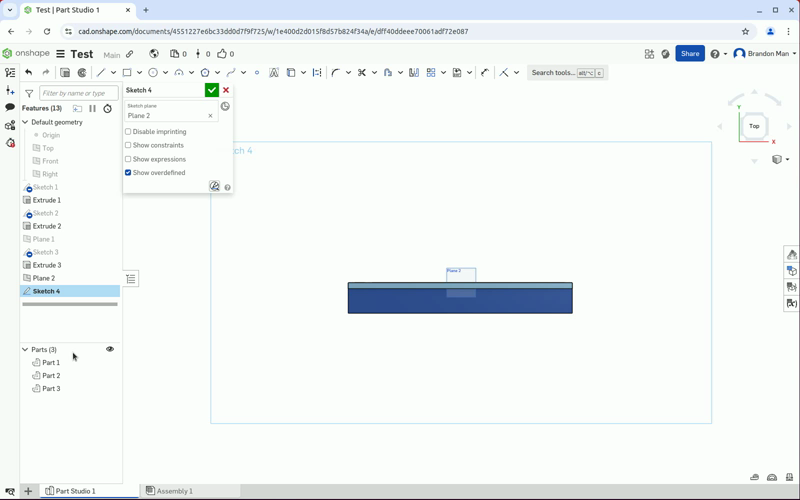
key(y)
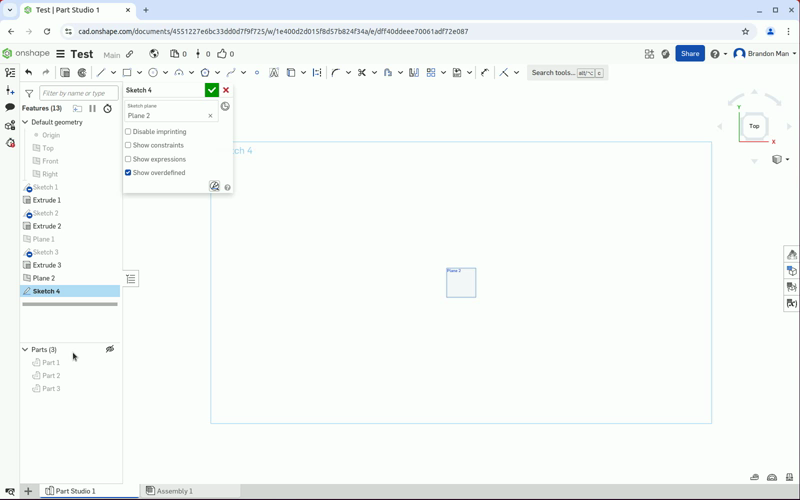
key(c)
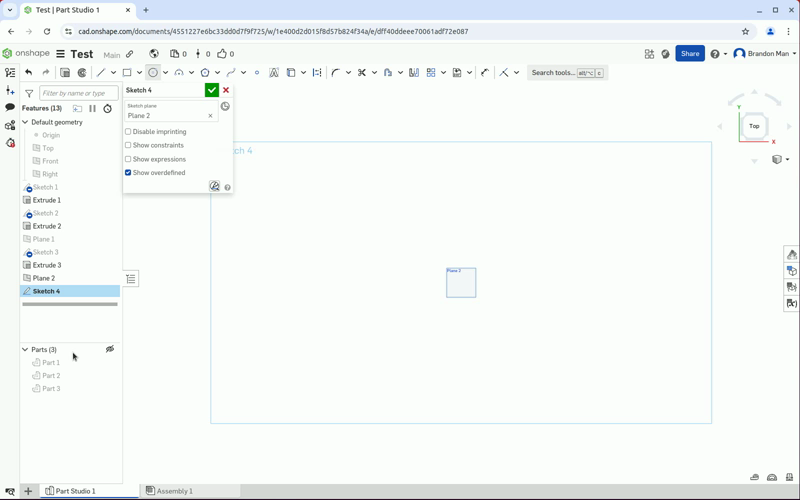
key_down(shift)
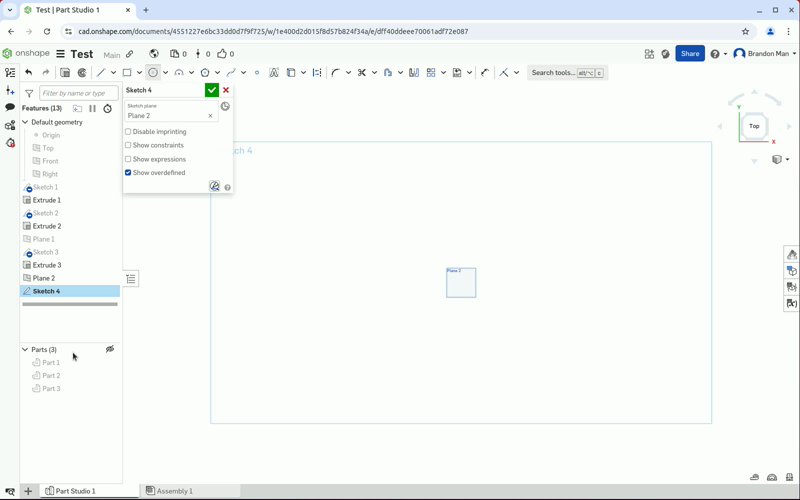
mouse_move(461, 300)
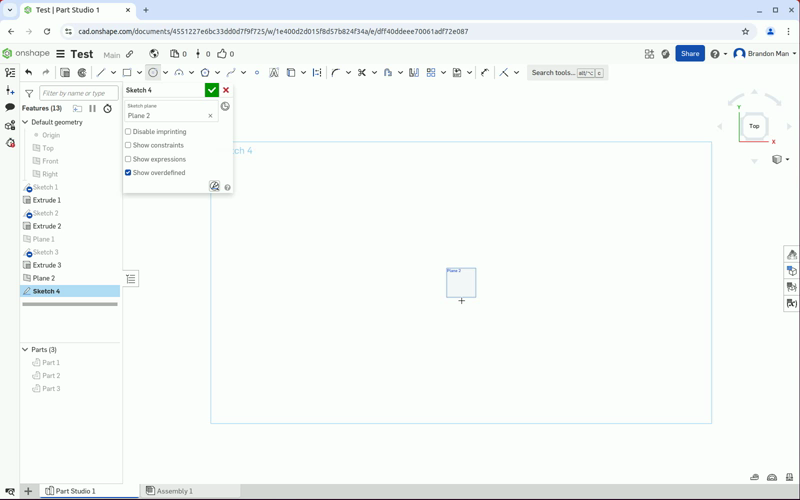
click(461, 300)
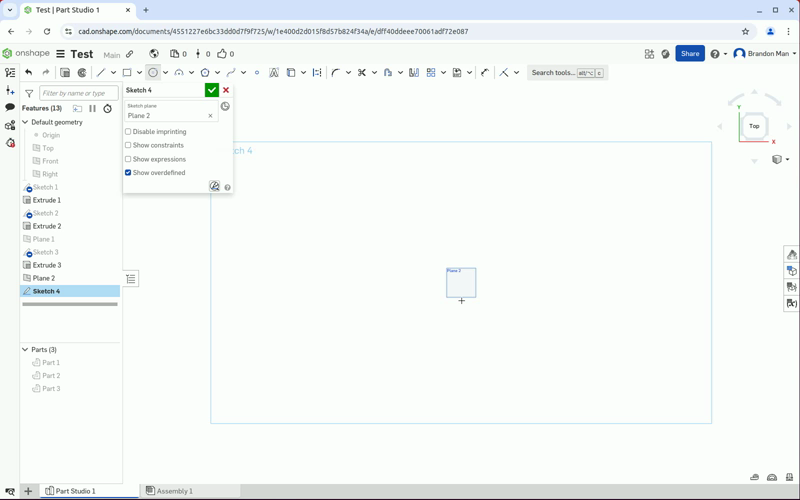
key_up(shift)
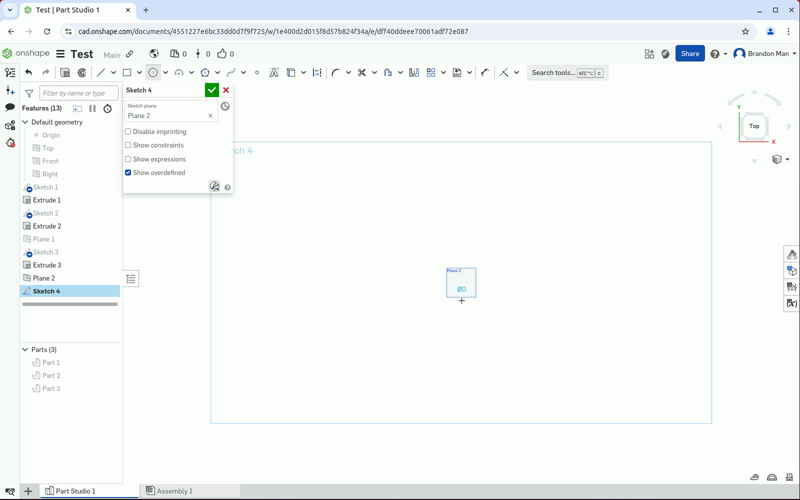
mouse_move(466, 300)
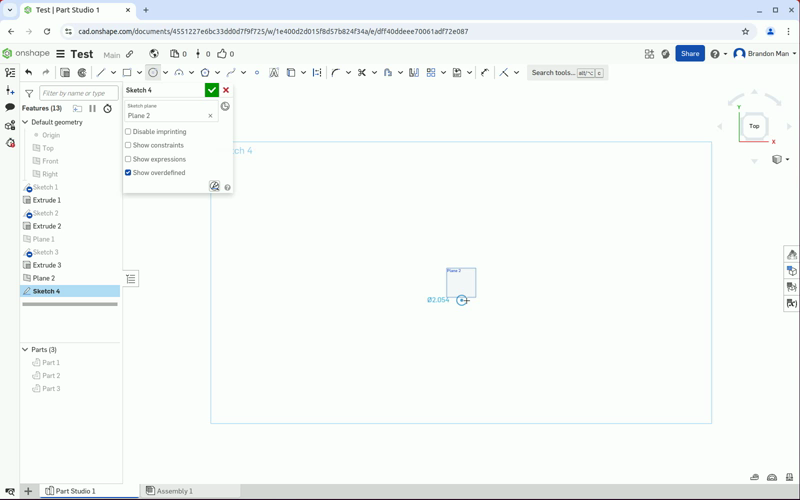
click(466, 300)
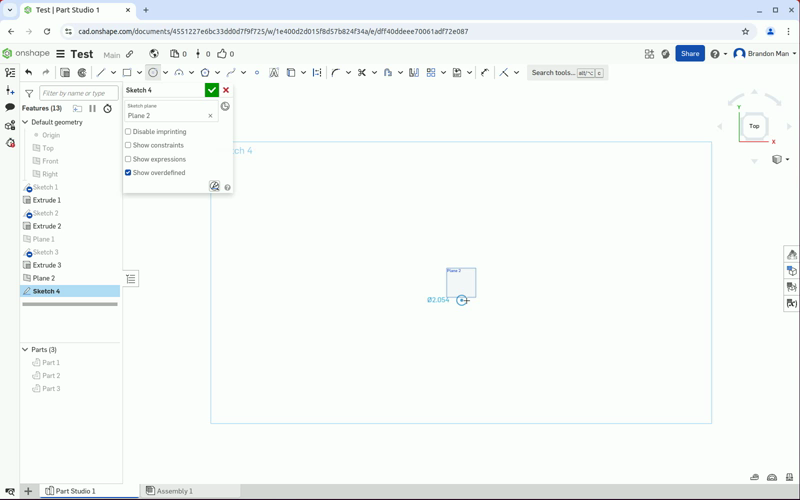
key(esc)
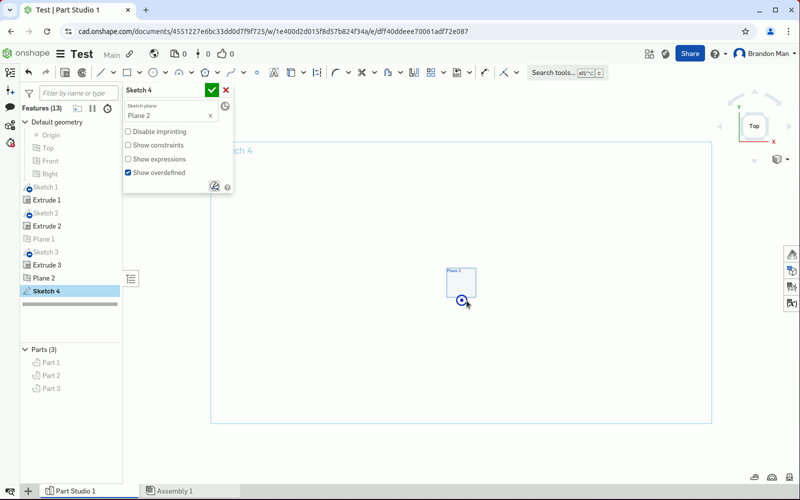
mouse_move(462, 302)
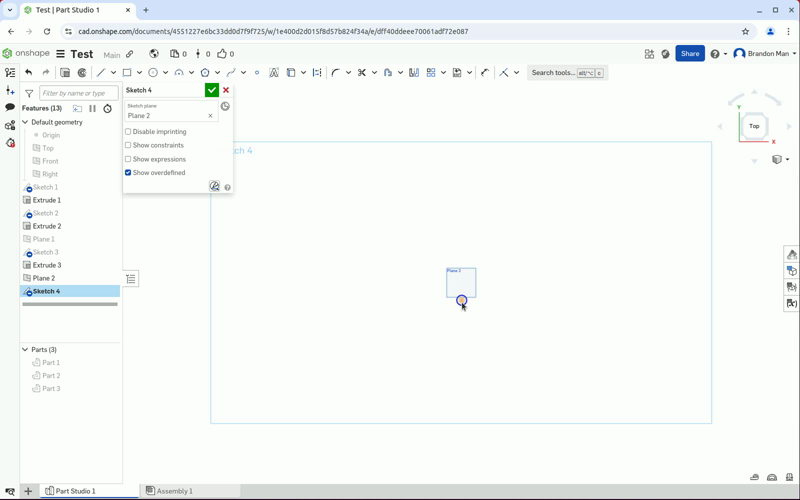
scroll(6)
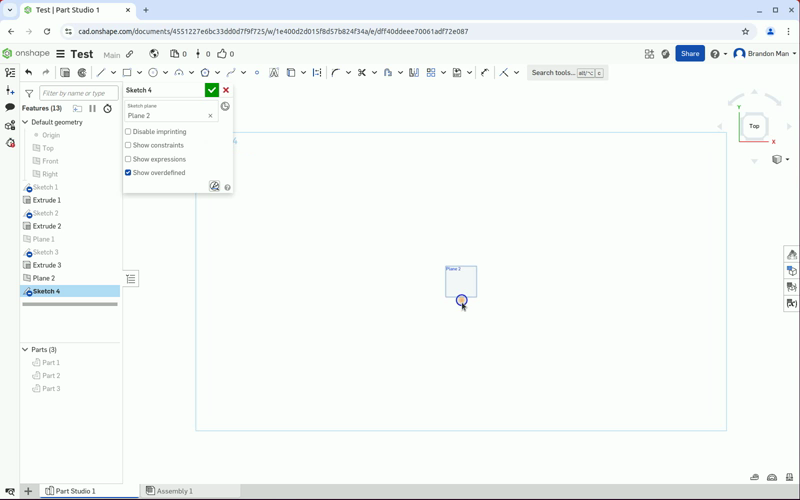
scroll(6)
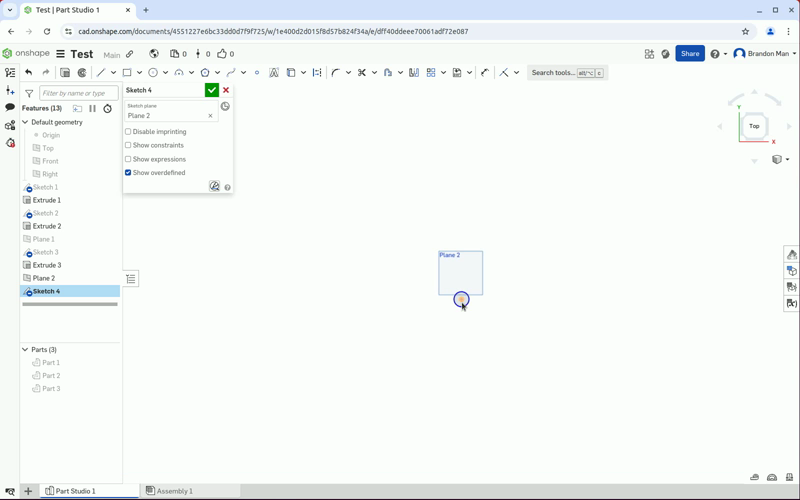
scroll(6)
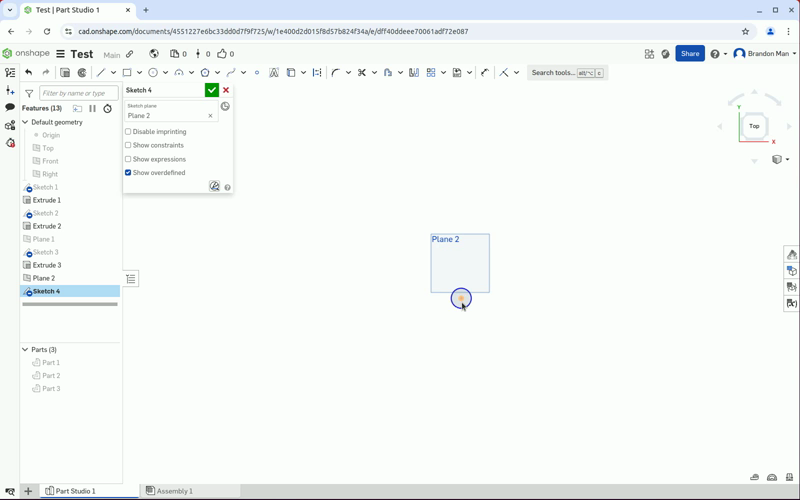
scroll(6)
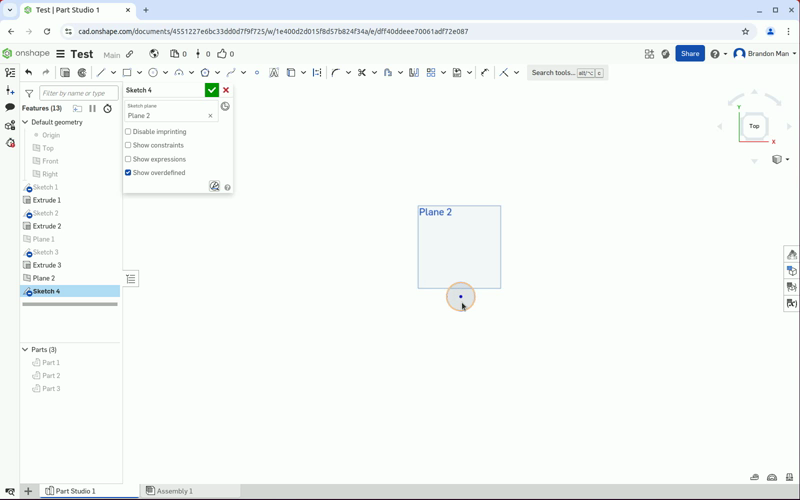
scroll(6)
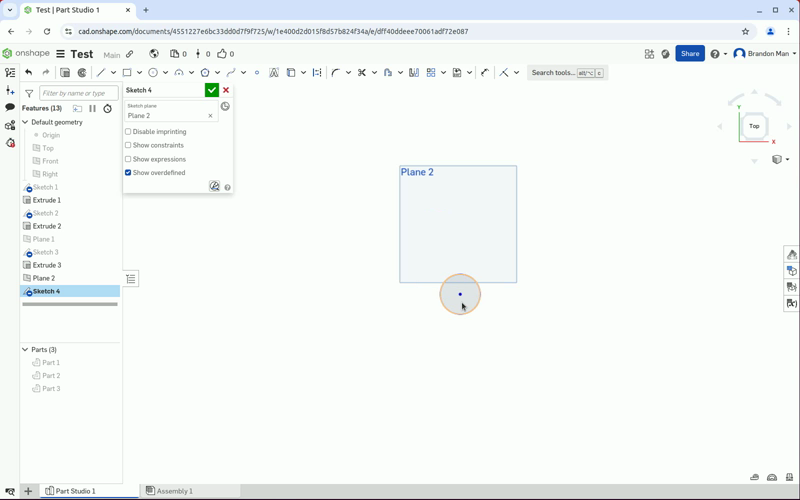
scroll(6)
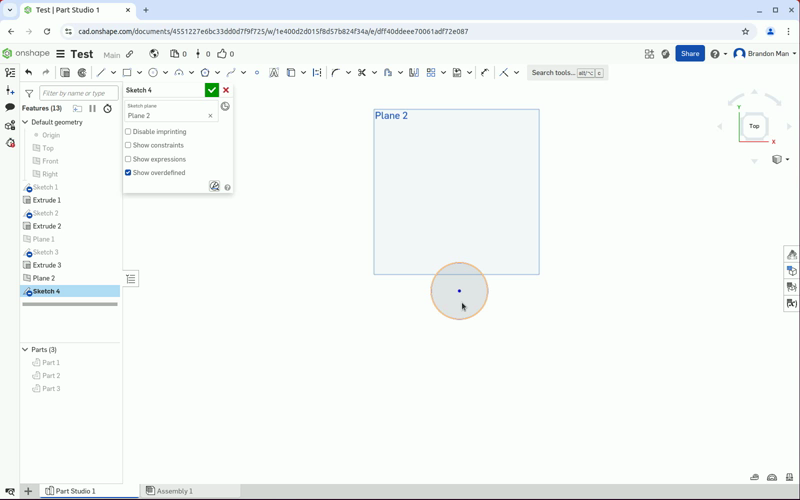
scroll(6)
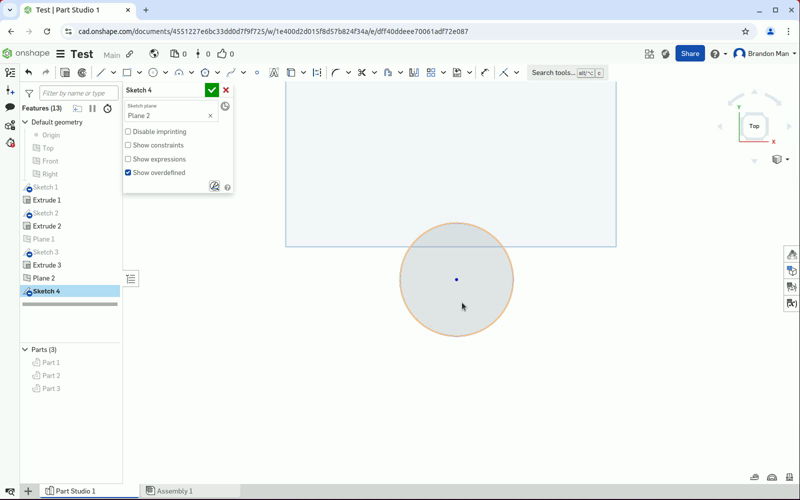
click(462, 302)
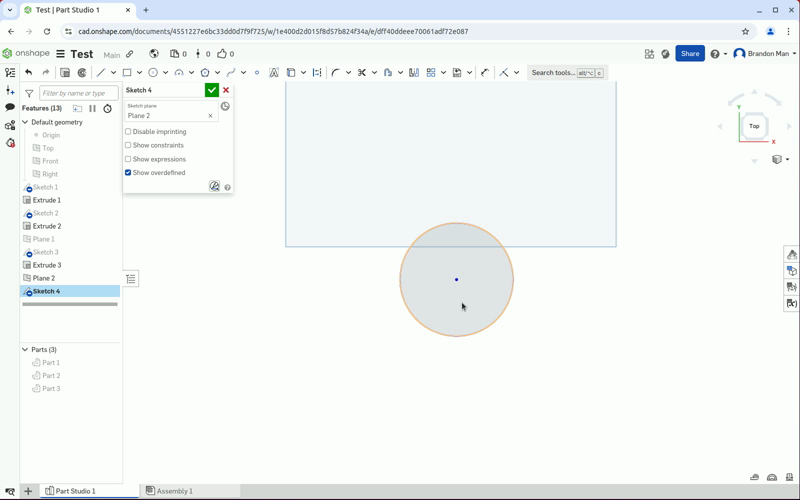
scroll(-6)
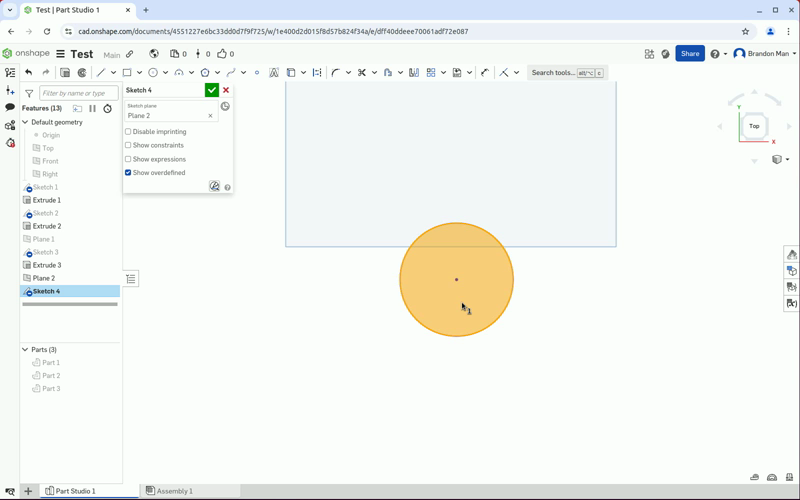
scroll(-6)
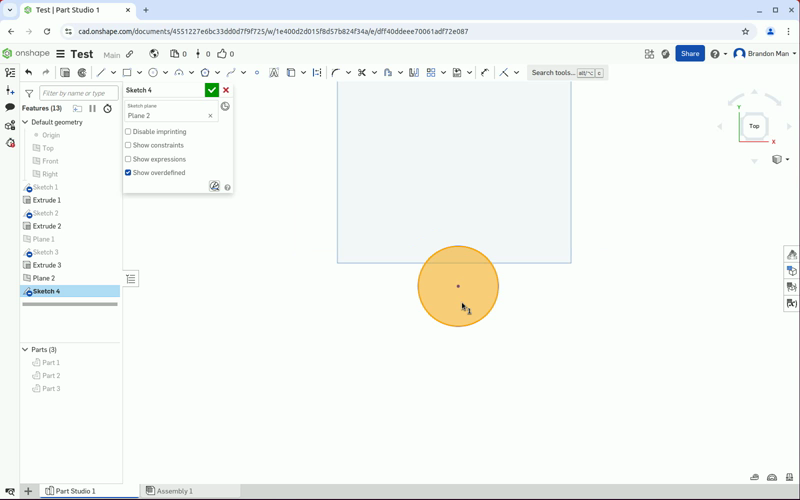
scroll(-6)
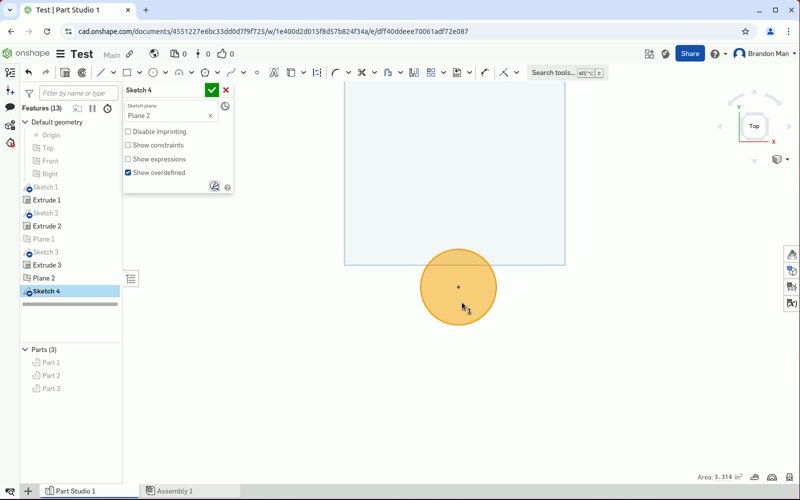
scroll(-6)
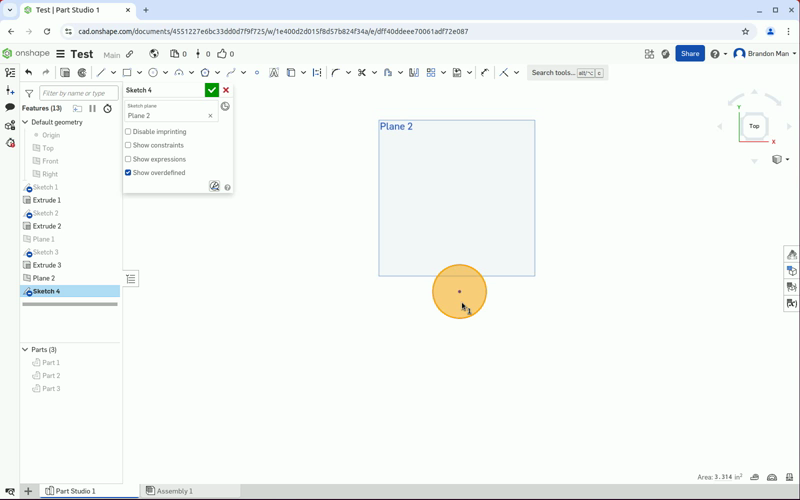
scroll(-6)
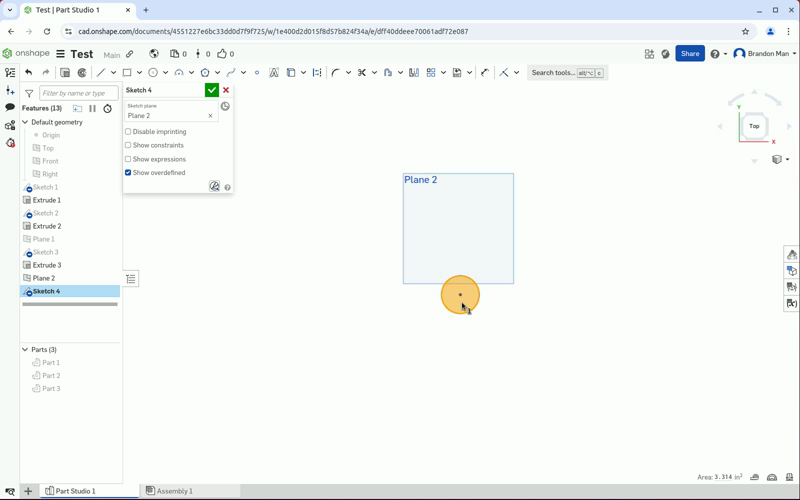
scroll(-6)
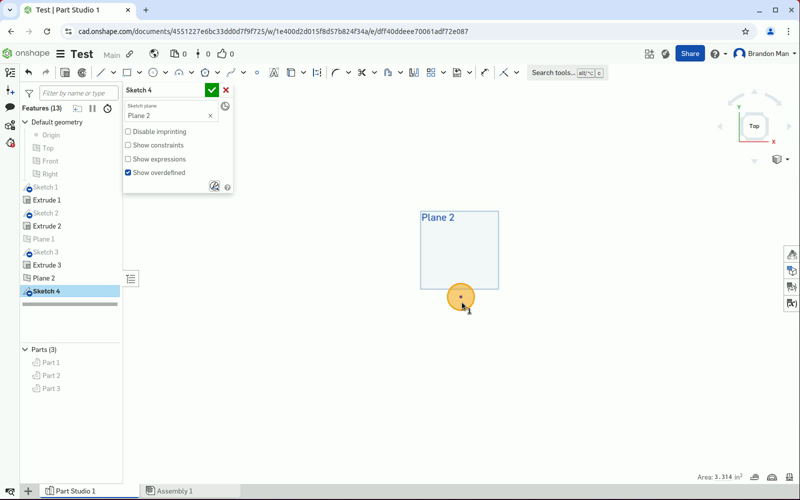
scroll(-6)
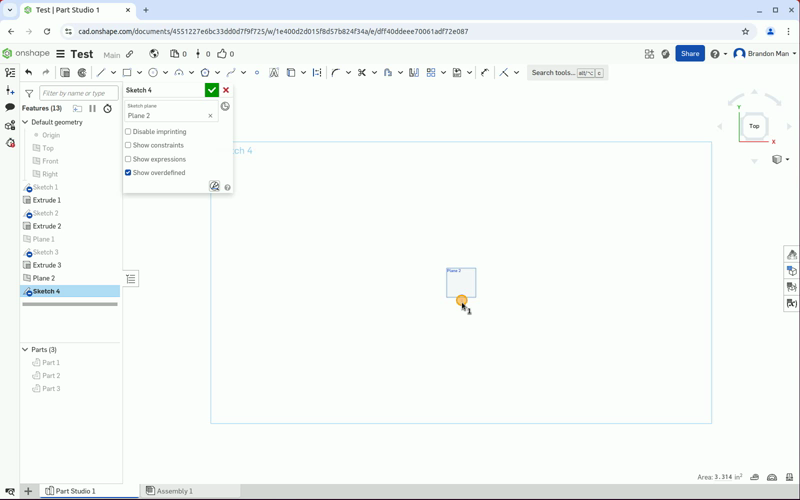
mouse_move(73, 352)
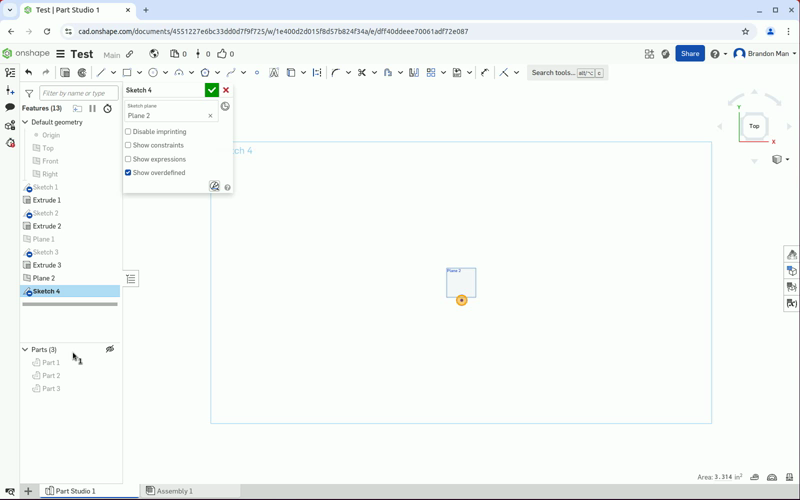
key(shift+y)
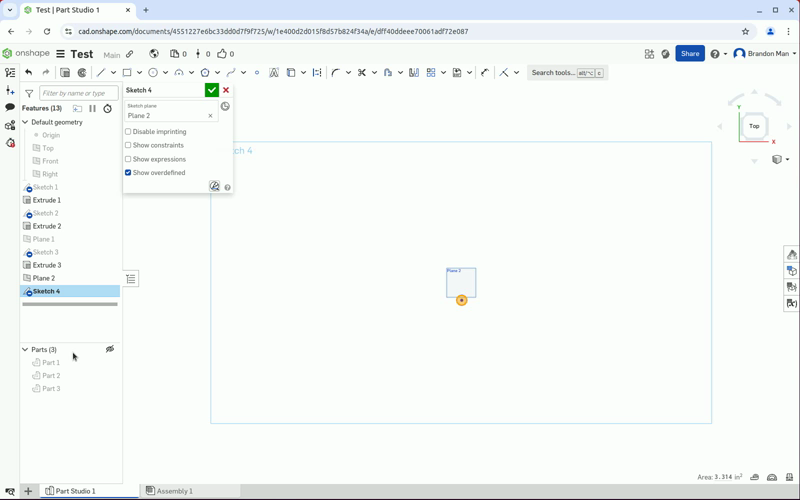
key(shift+e)
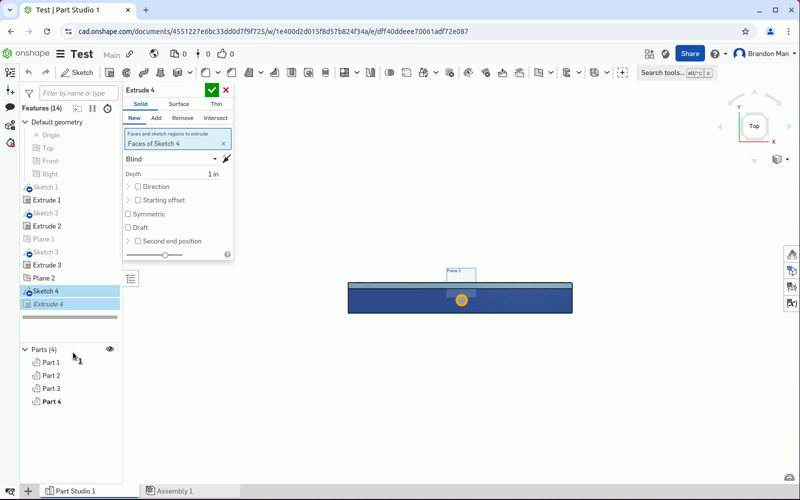
mouse_move(143, 106)
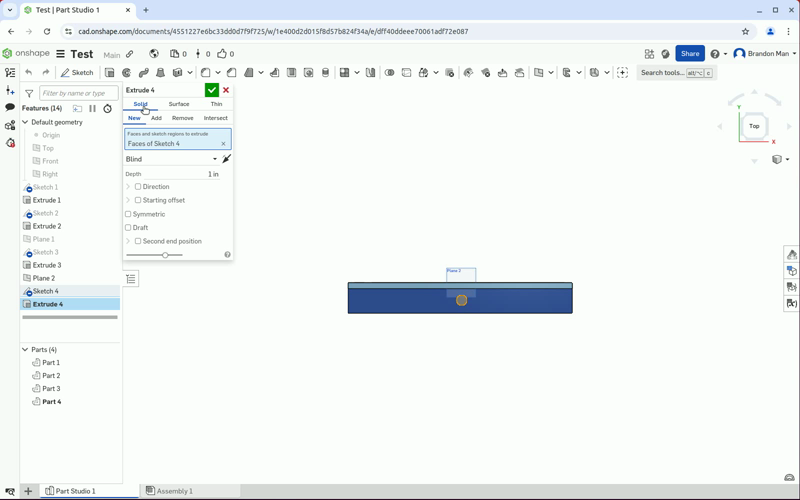
click(143, 106)
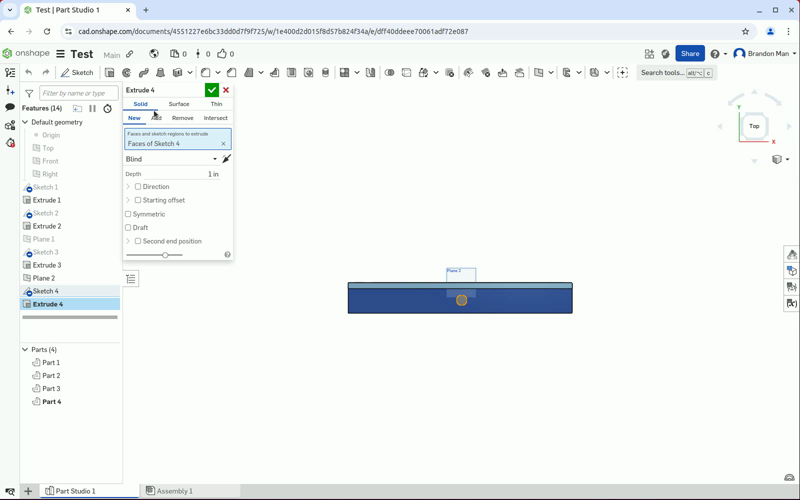
mouse_move(186, 120)
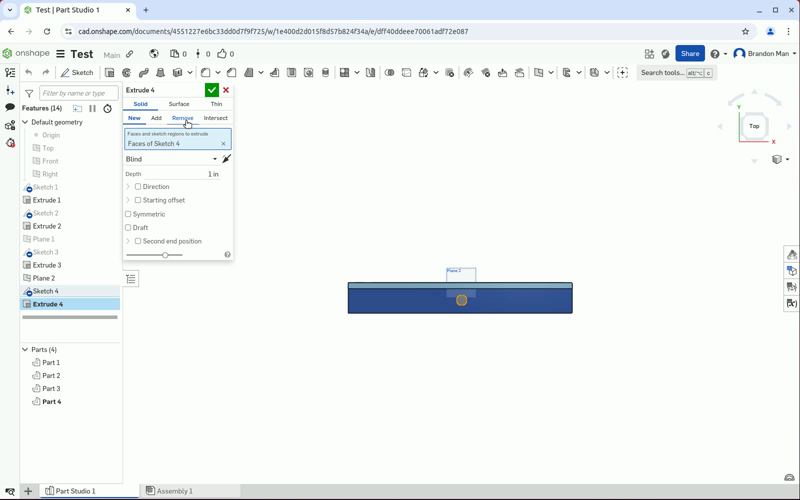
click(186, 120)
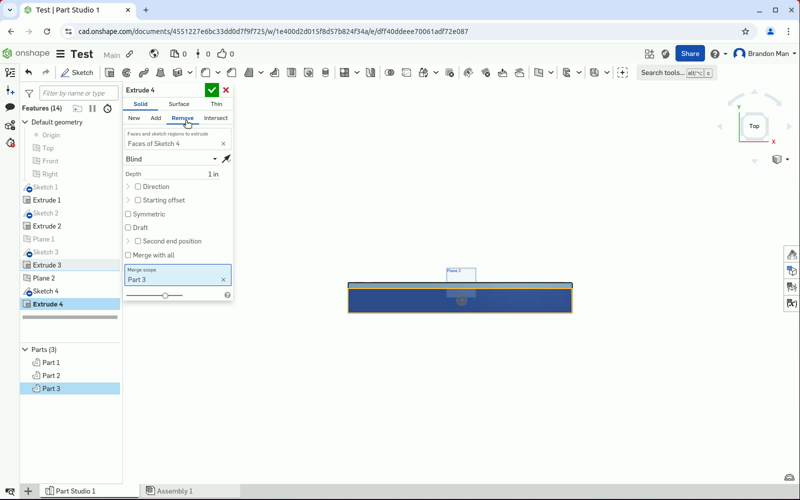
key(tab, 4)
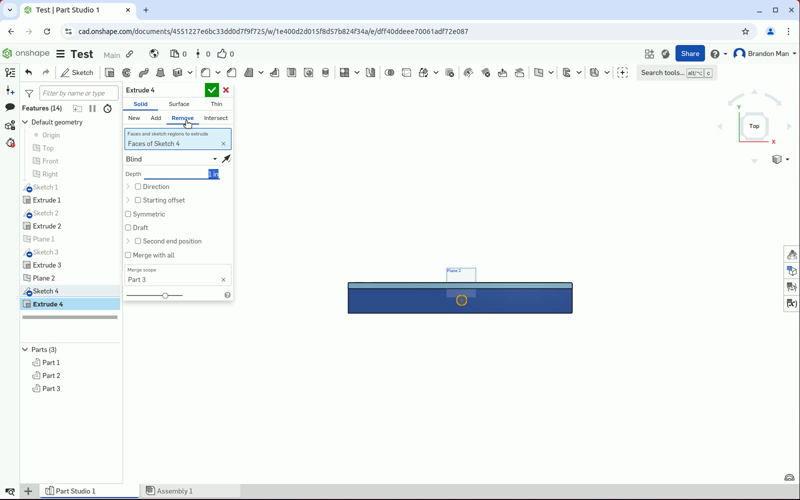
text(13.721)
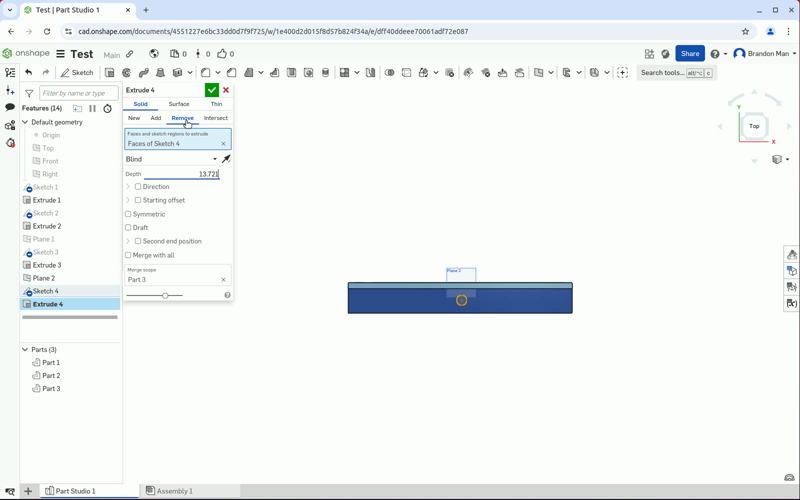
key(tab, 6)
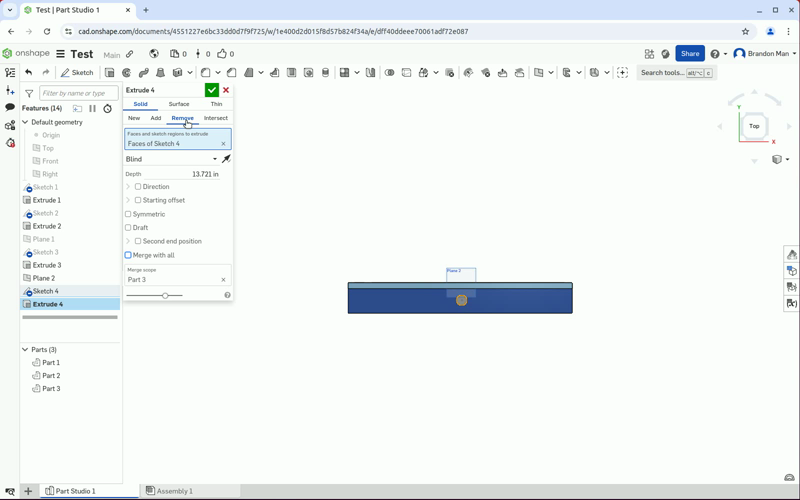
key(space)
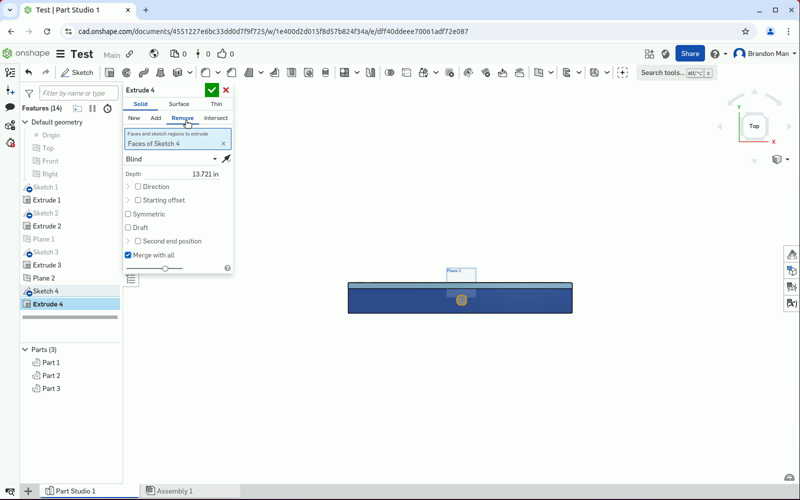
key(enter)
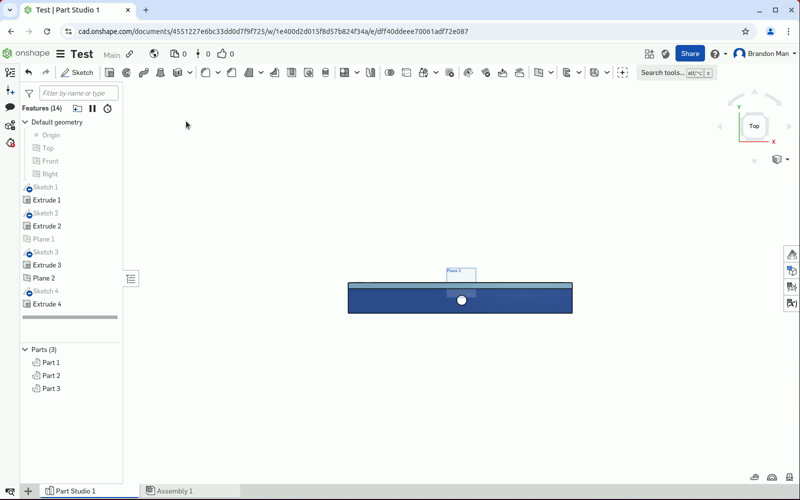
key(shift+h)
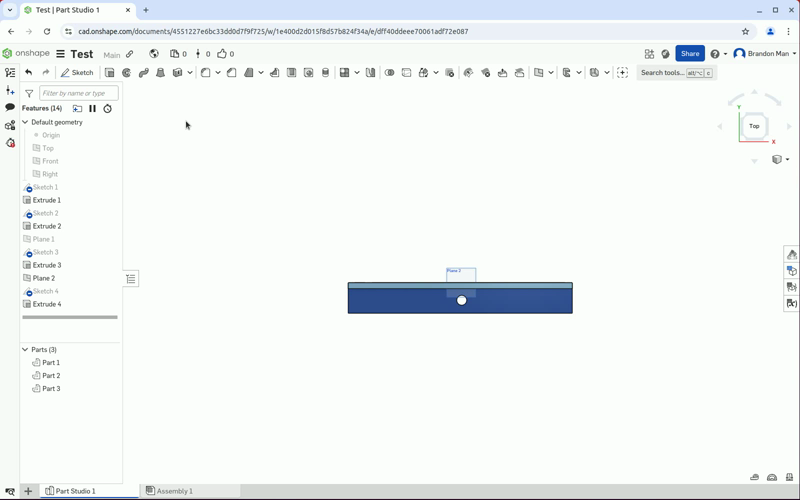
key(shift+h)
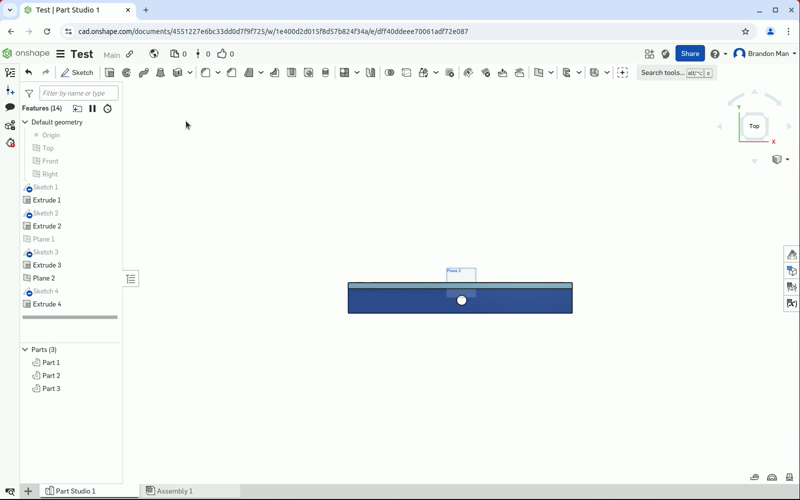
mouse_move(73, 189)
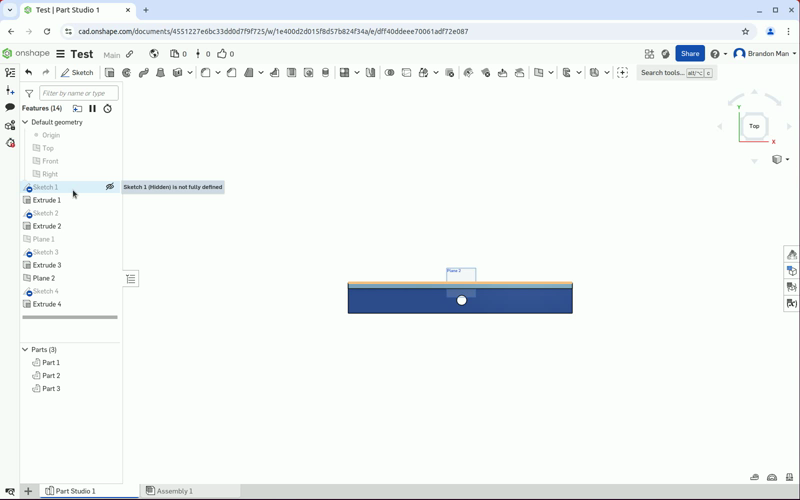
click(73, 189)
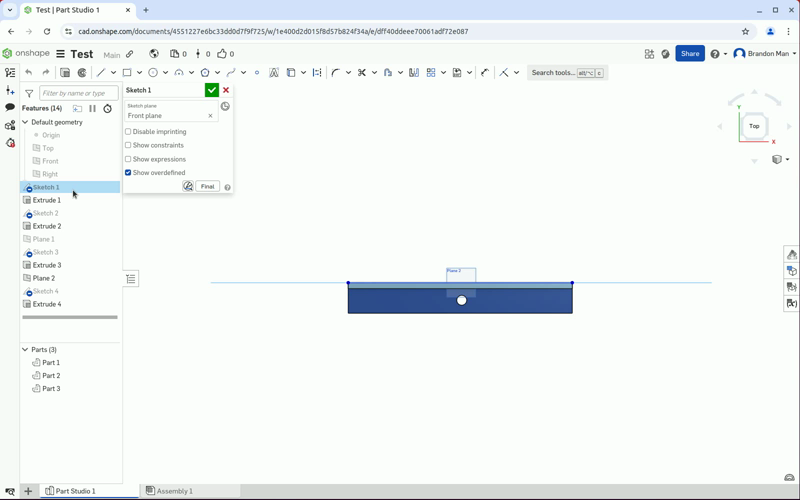
mouse_move(229, 92)
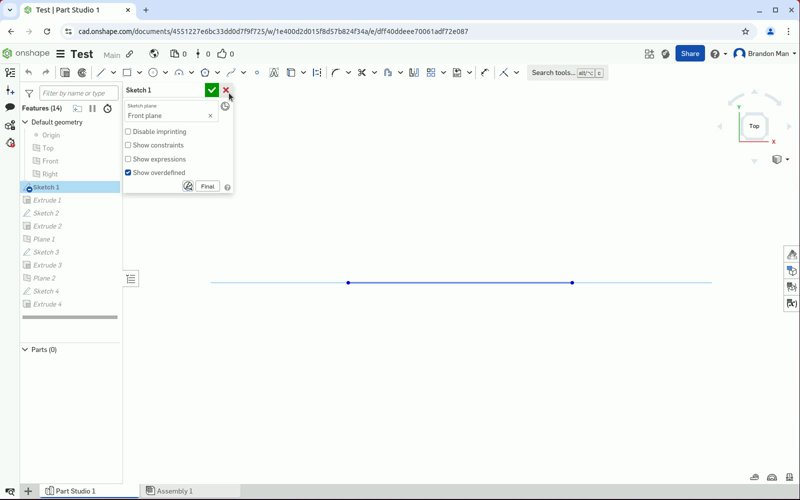
click(229, 92)
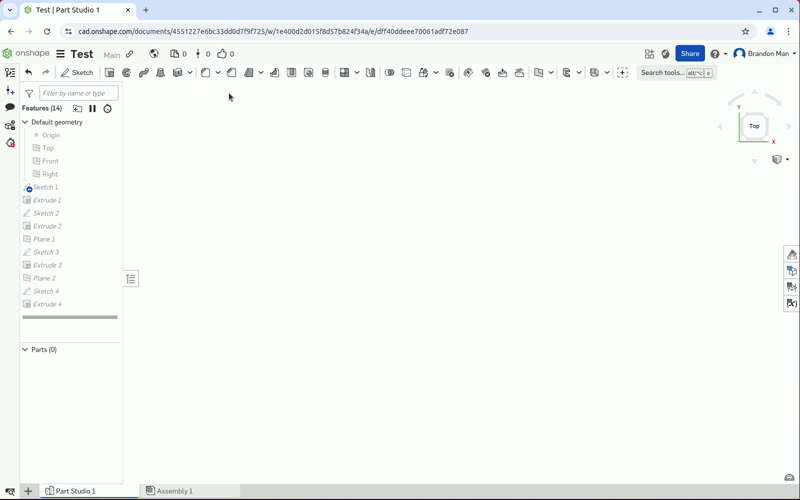
key(shift+s)
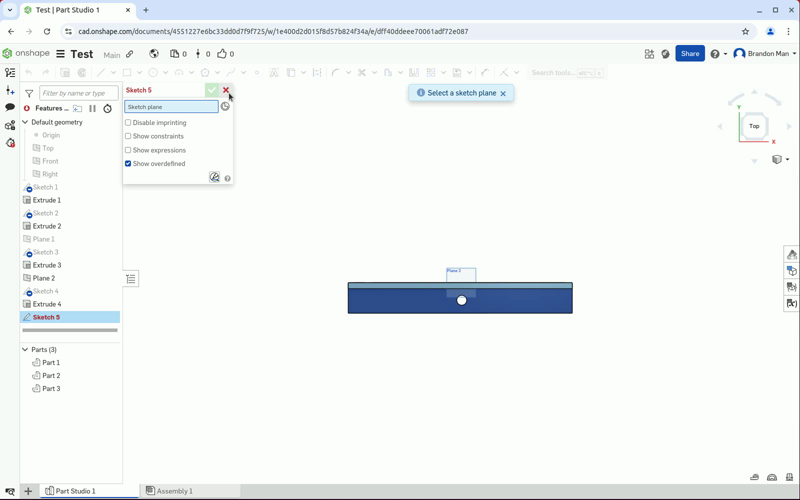
mouse_move(73, 280)
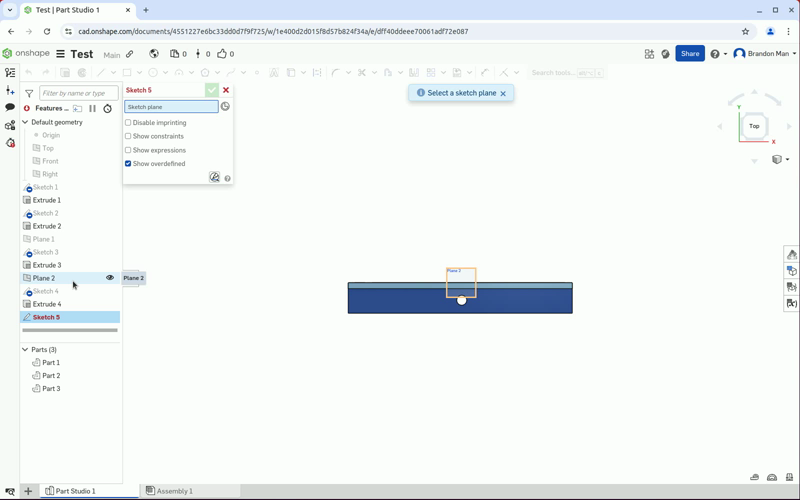
click(73, 280)
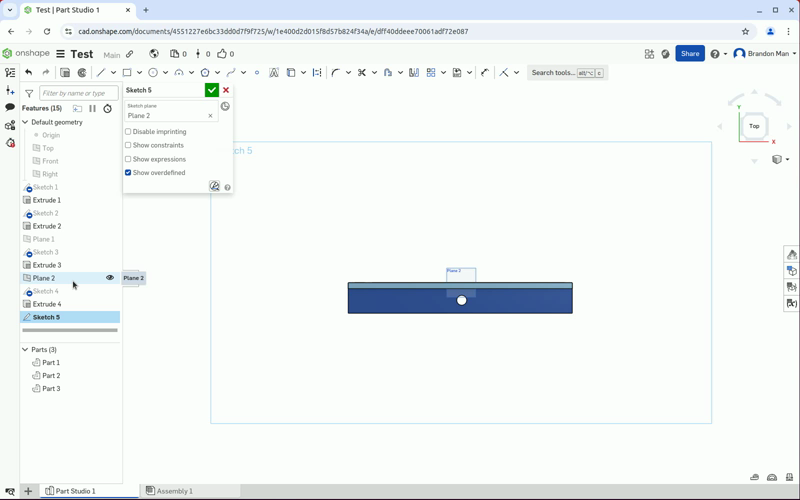
mouse_move(73, 352)
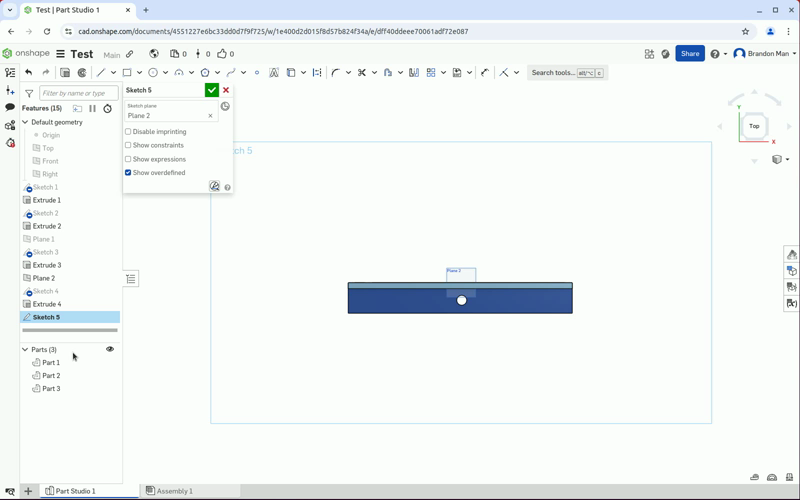
key(y)
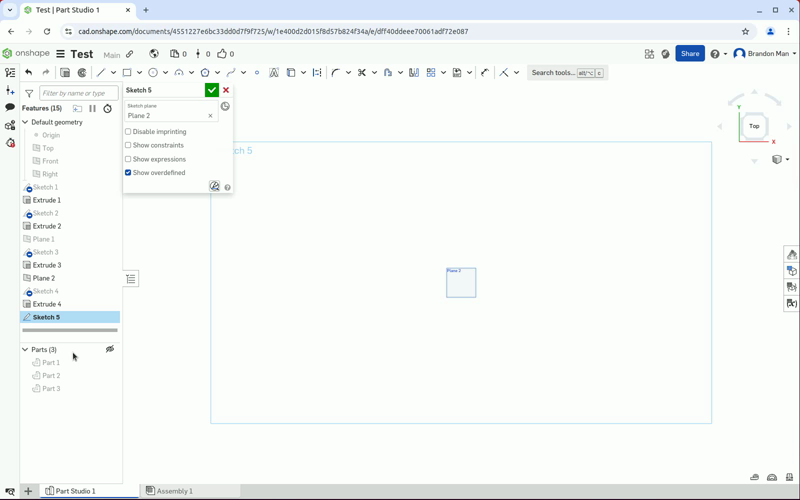
key(c)
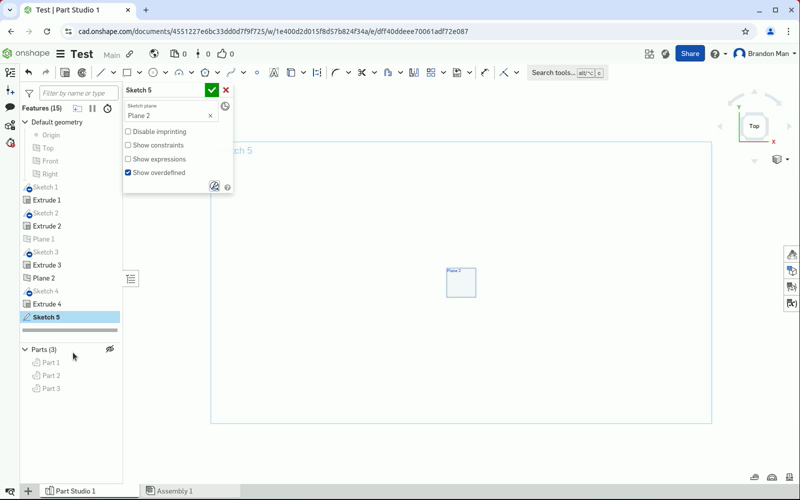
key_down(shift)
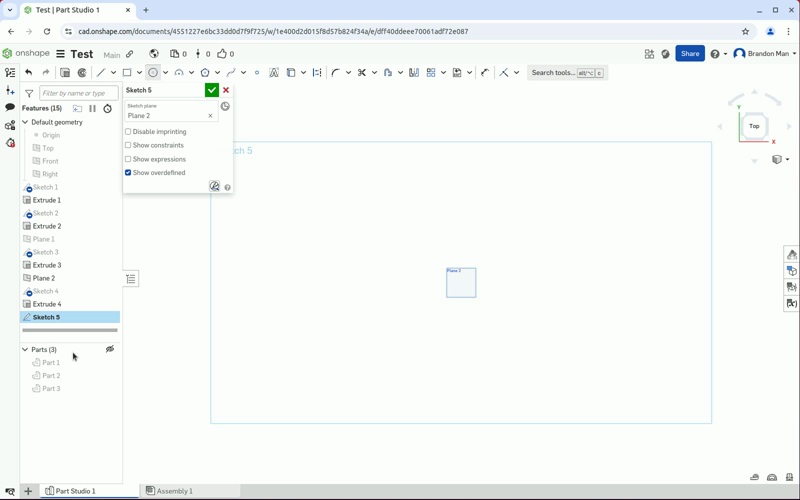
mouse_move(549, 300)
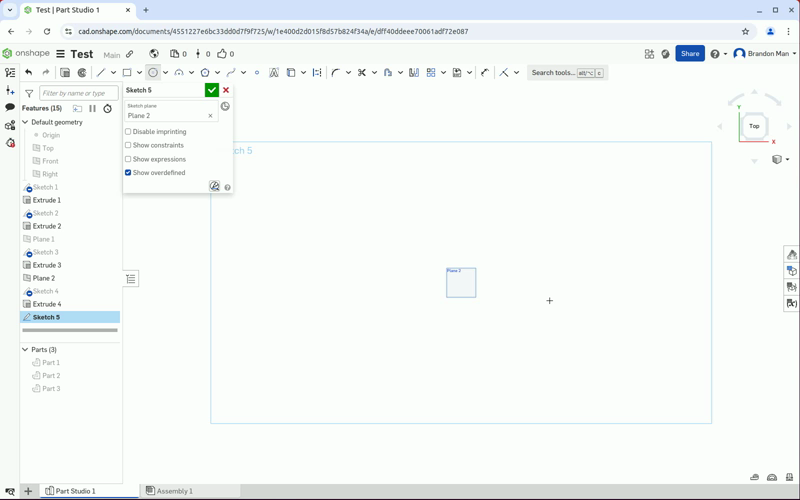
click(549, 300)
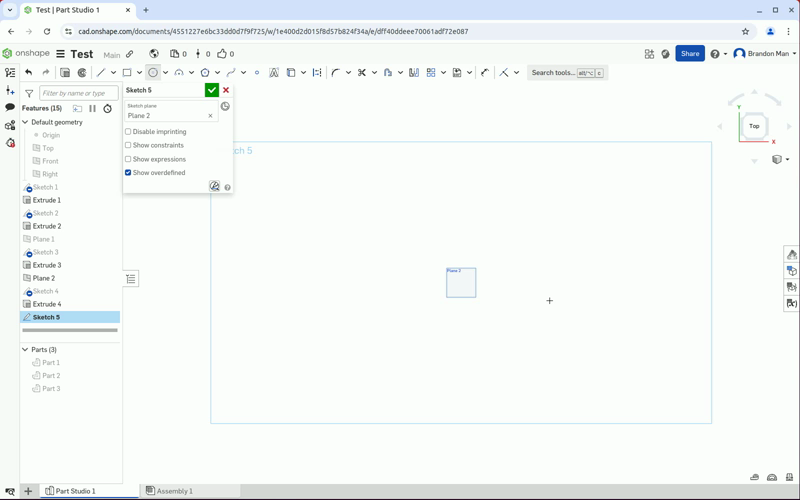
key_up(shift)
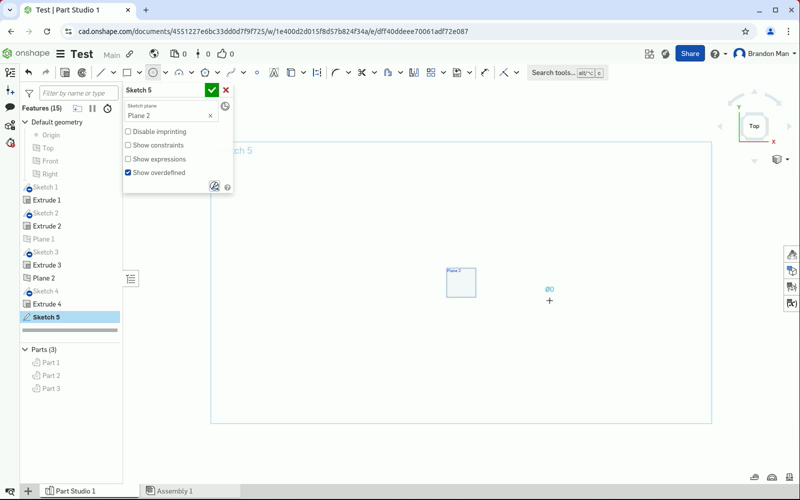
mouse_move(554, 300)
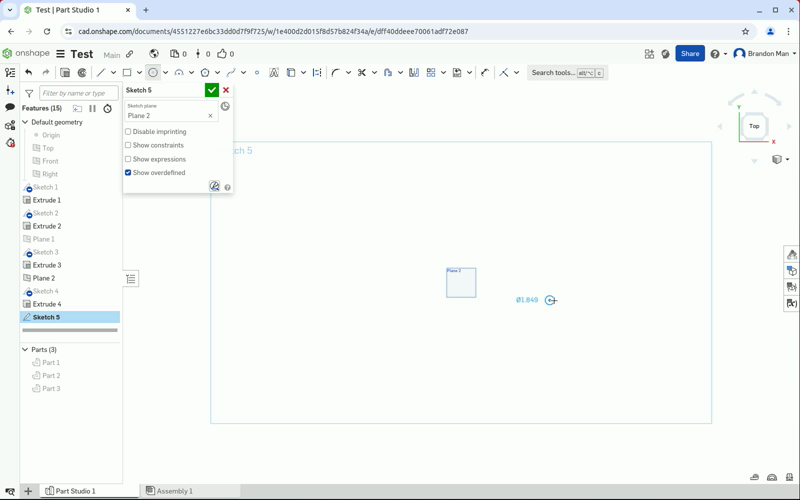
click(554, 300)
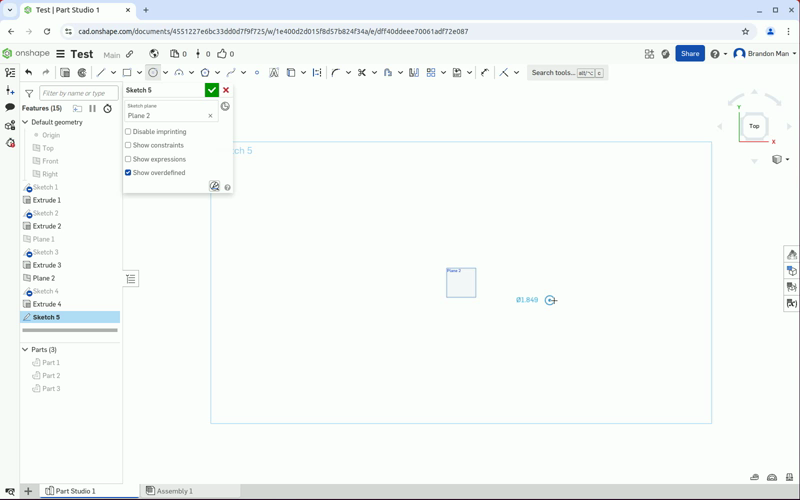
key(esc)
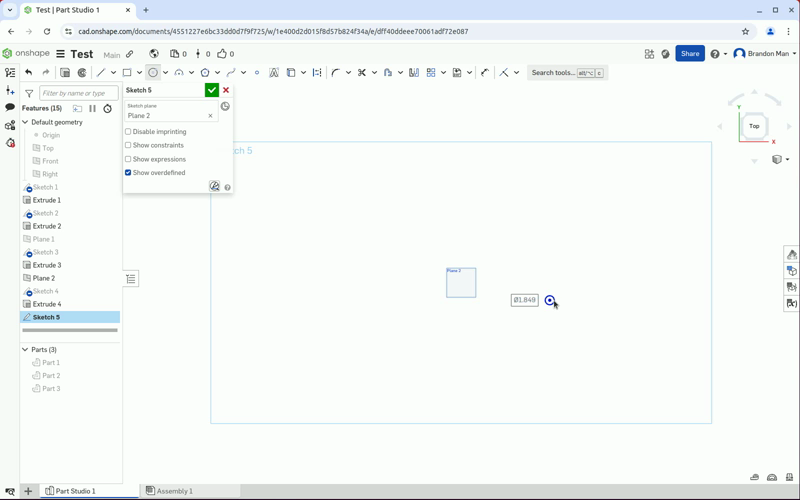
mouse_move(546, 297)
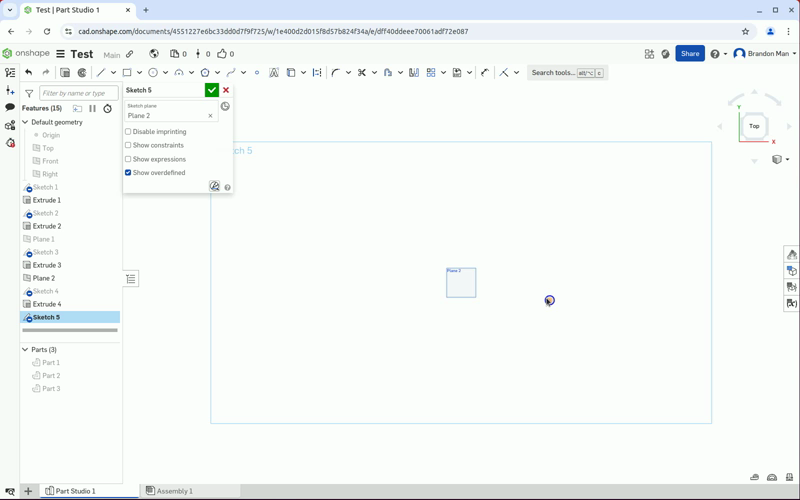
scroll(6)
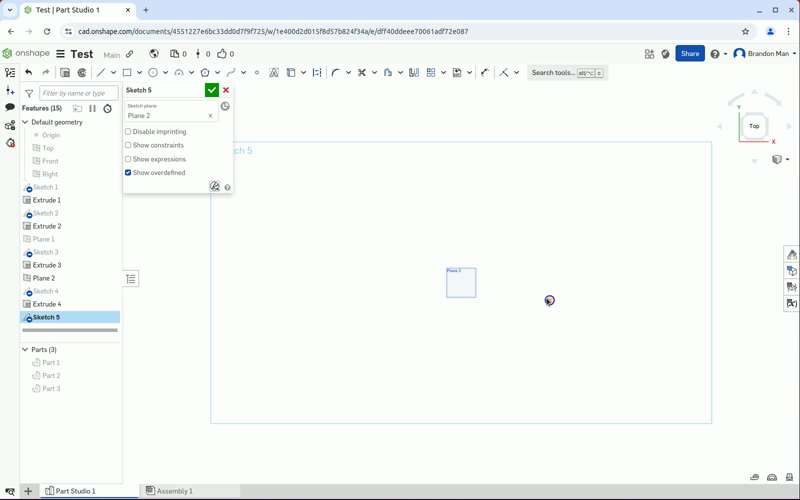
scroll(6)
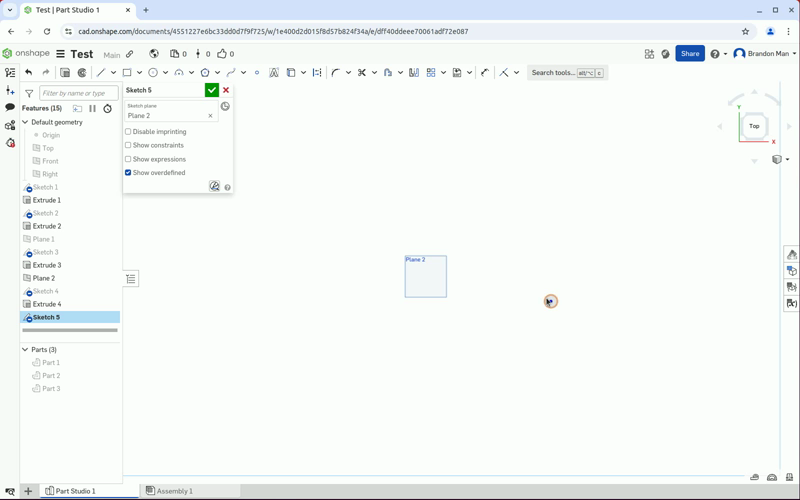
scroll(6)
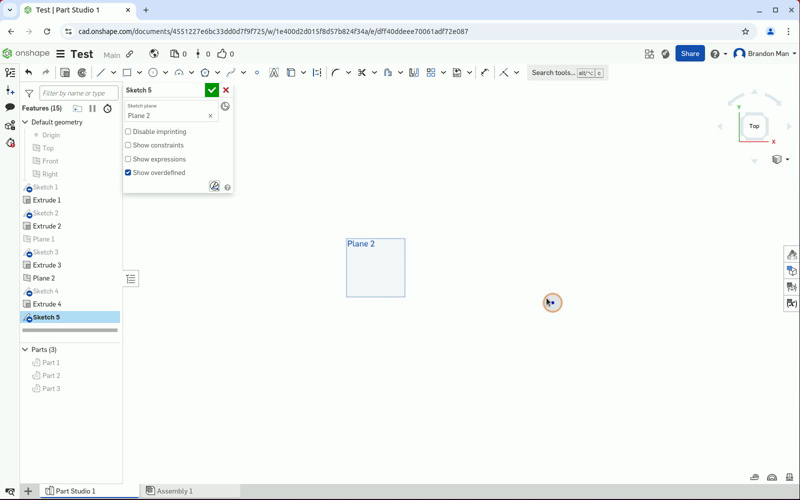
scroll(6)
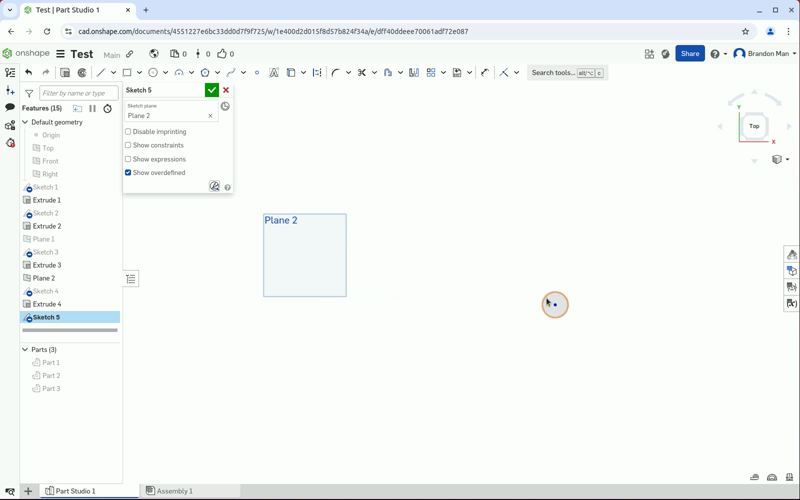
scroll(6)
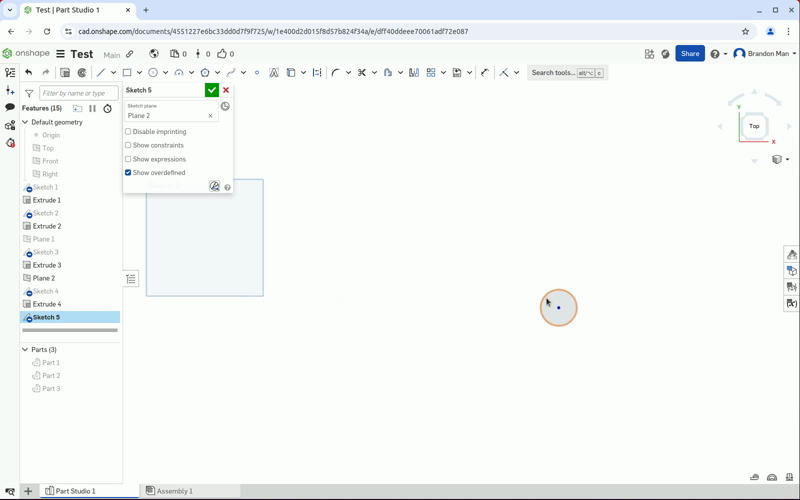
scroll(6)
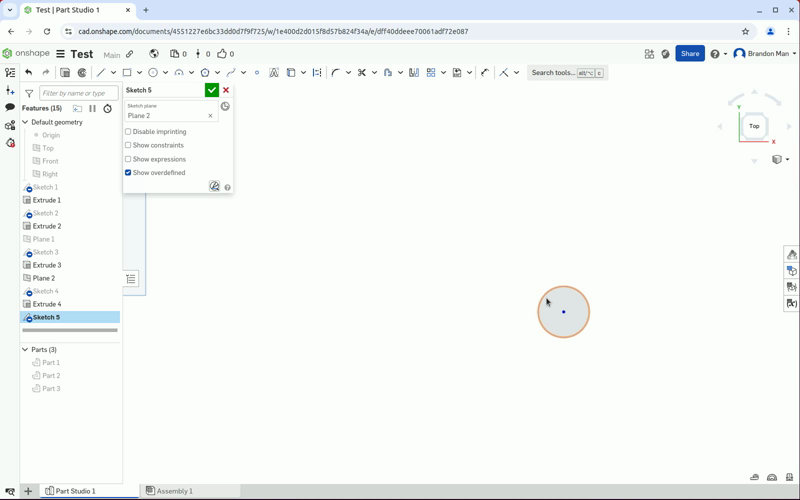
scroll(6)
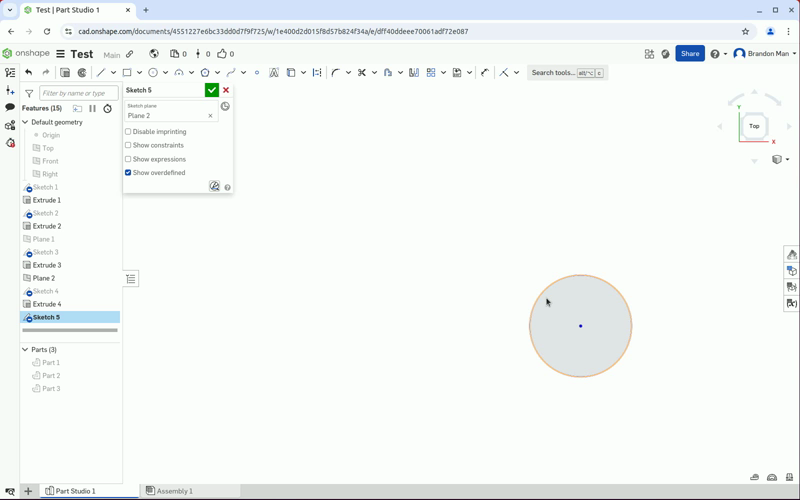
click(546, 297)
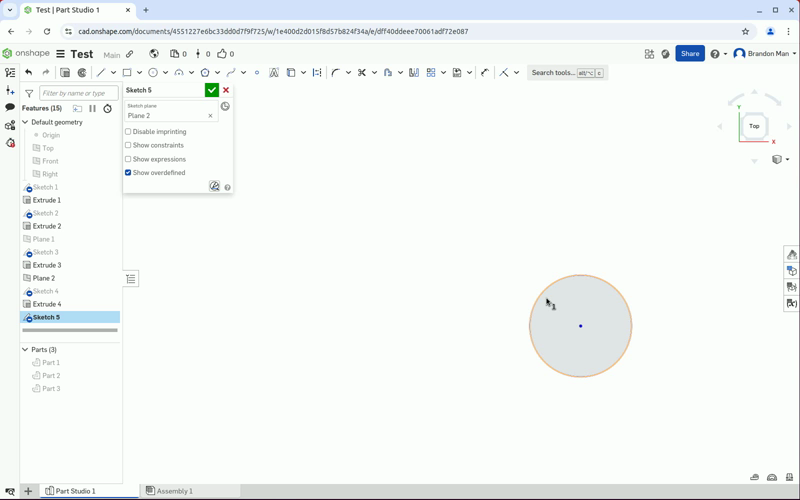
scroll(-6)
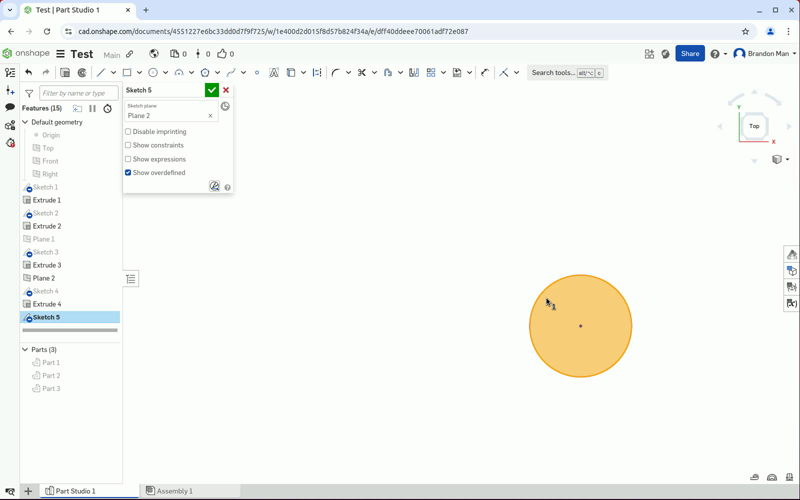
scroll(-6)
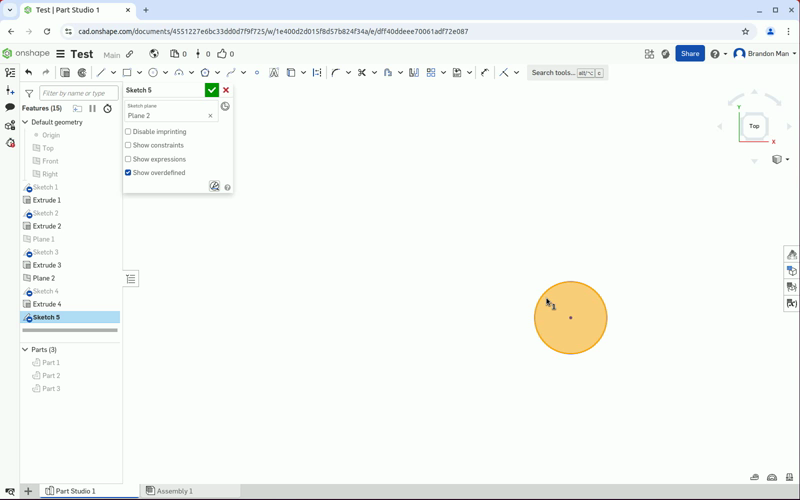
scroll(-6)
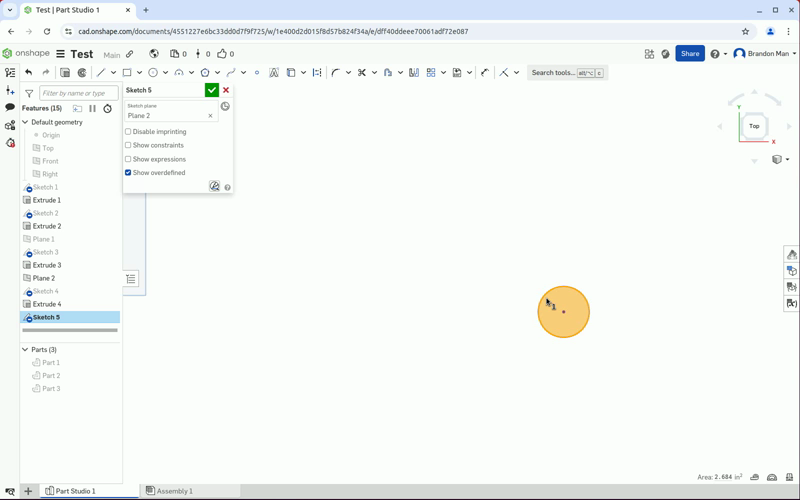
scroll(-6)
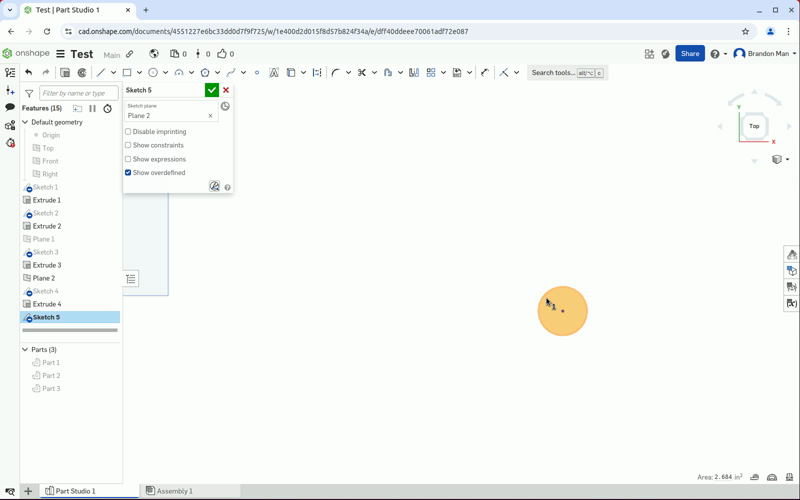
scroll(-6)
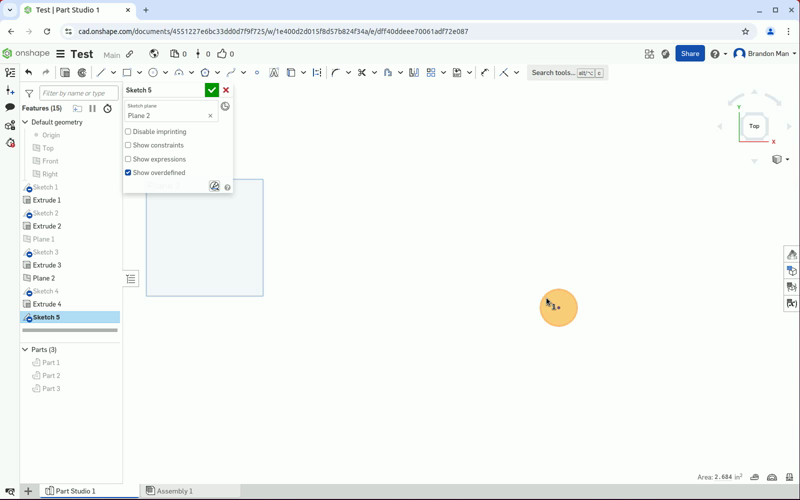
scroll(-6)
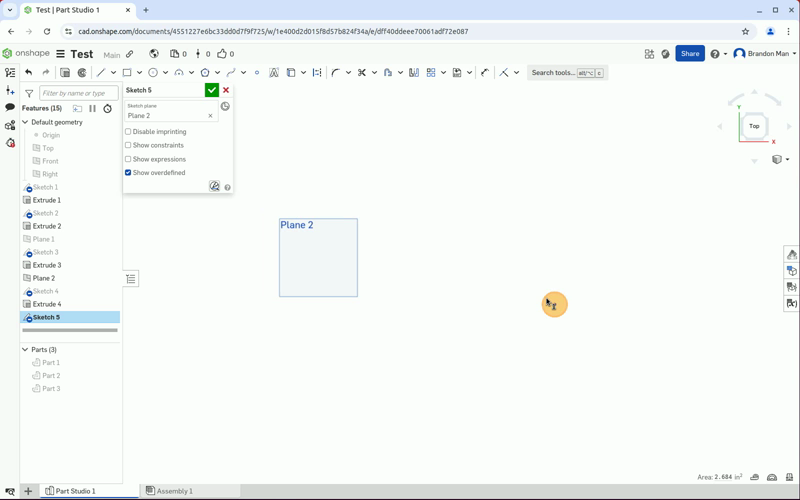
scroll(-6)
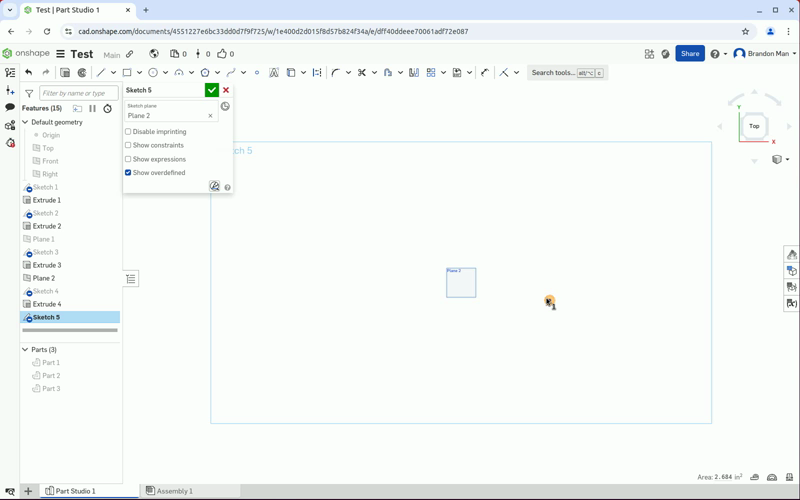
mouse_move(73, 352)
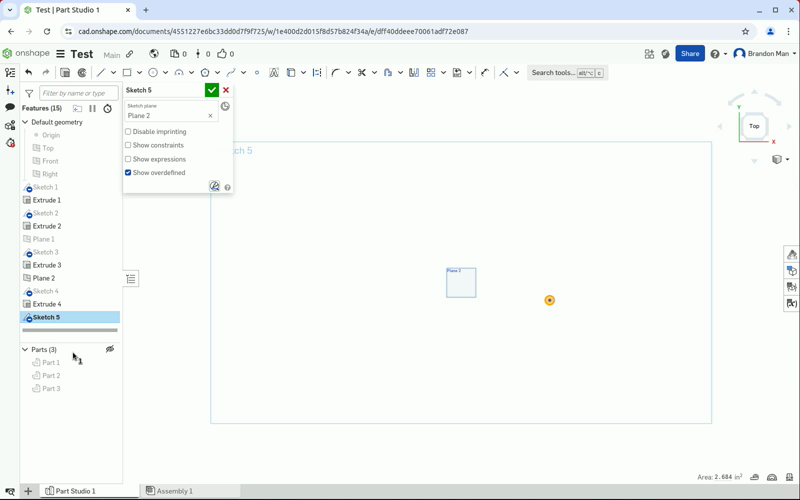
key(shift+y)
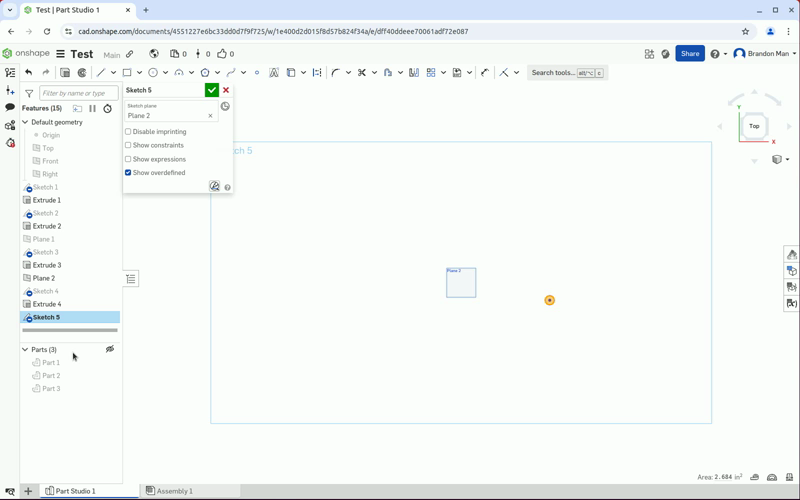
key(shift+e)
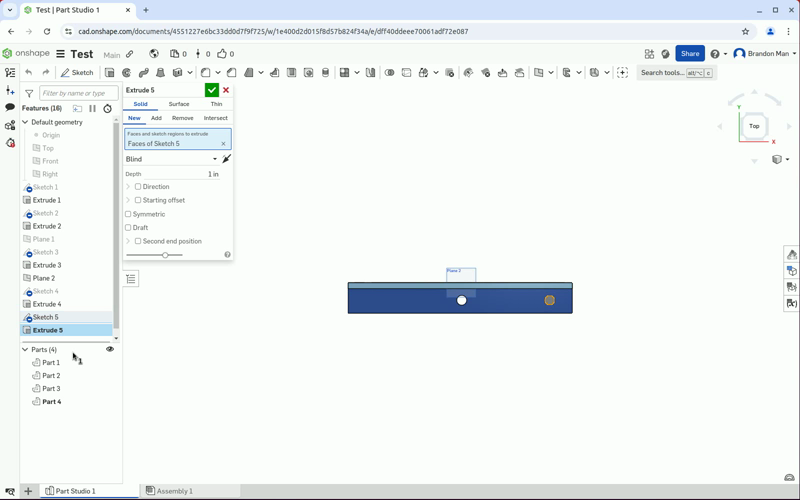
mouse_move(143, 106)
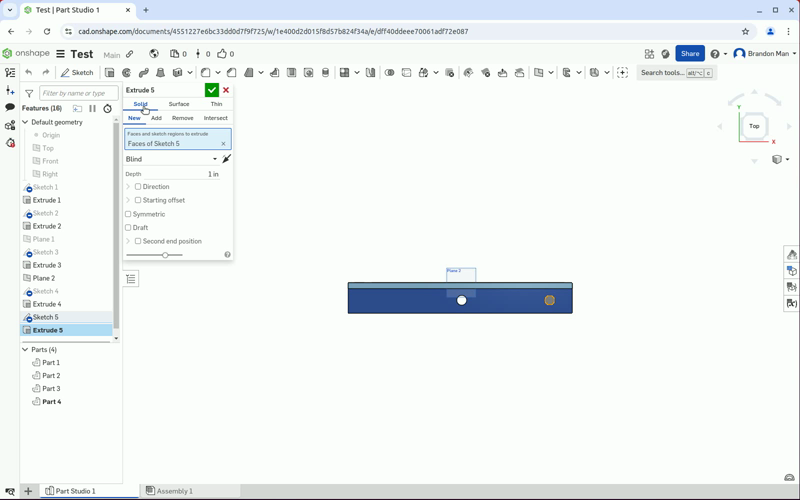
click(143, 106)
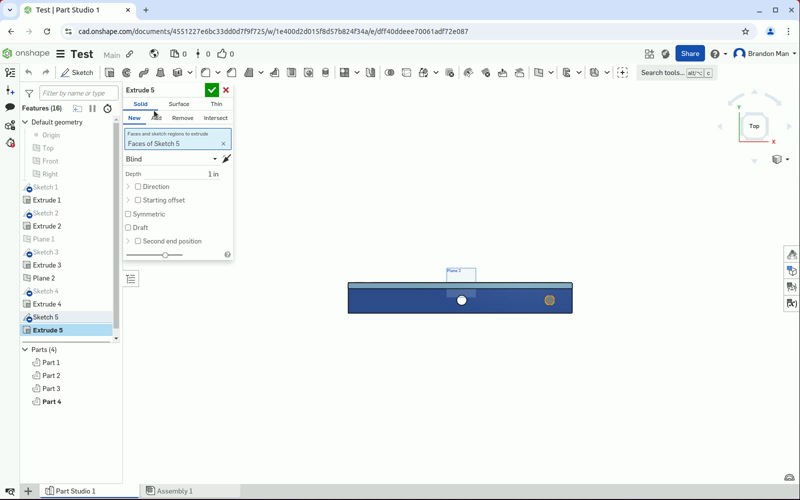
mouse_move(186, 120)
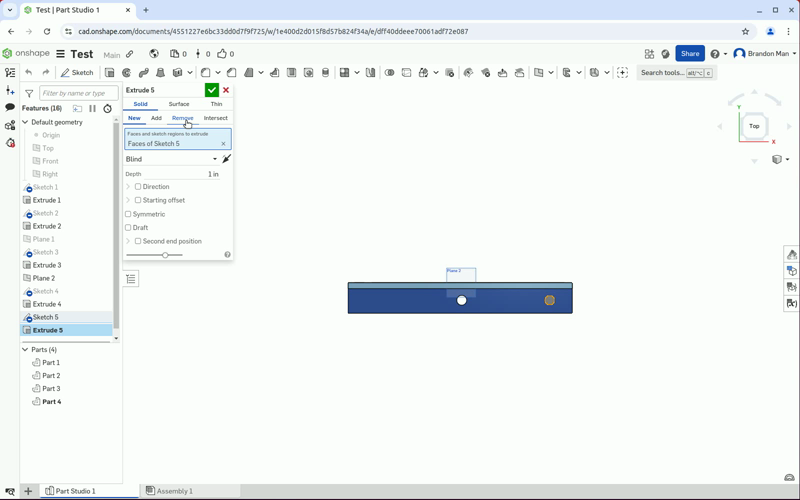
click(186, 120)
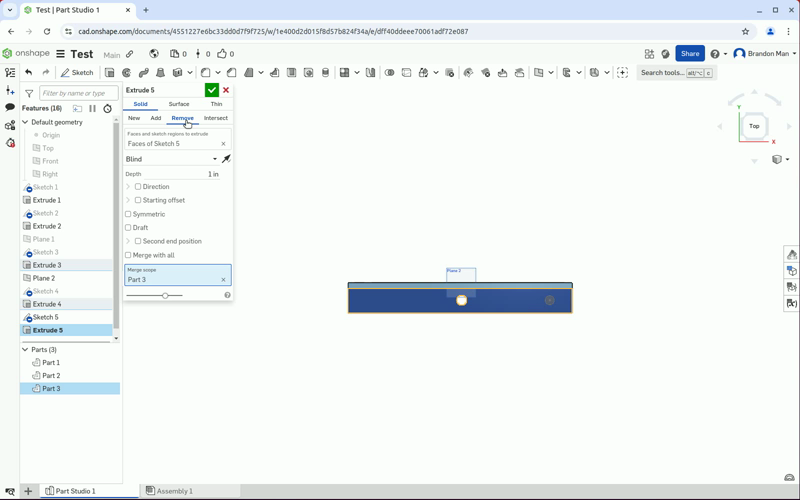
key(tab, 4)
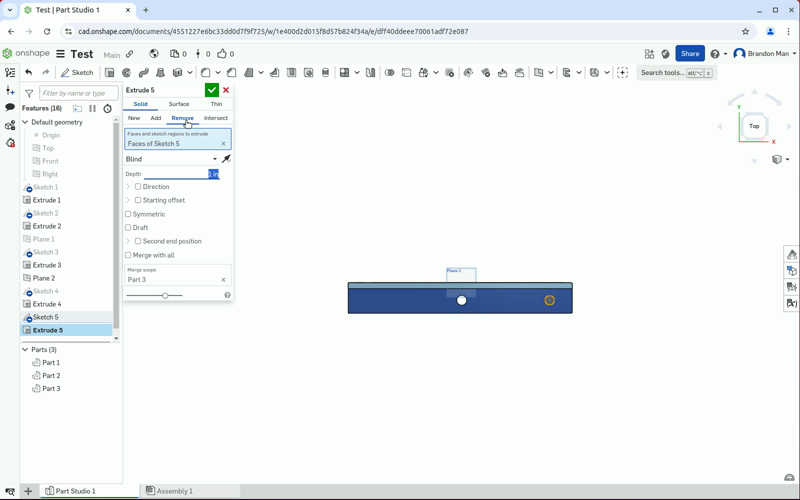
text(13.721)
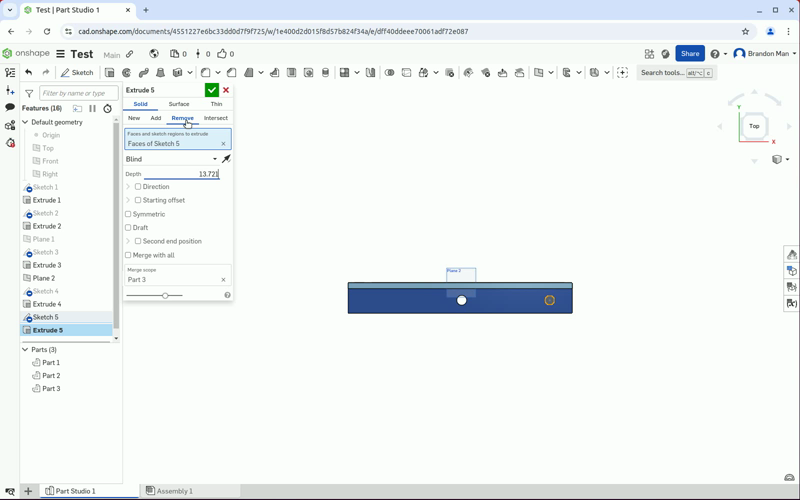
key(tab, 6)
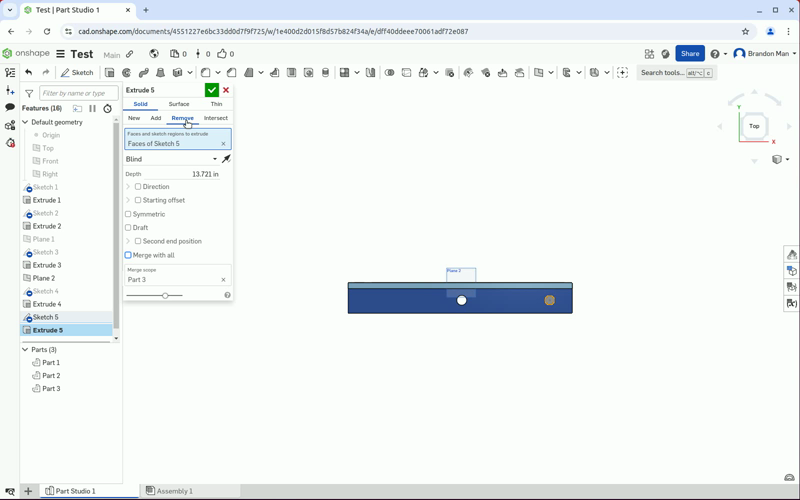
key(space)
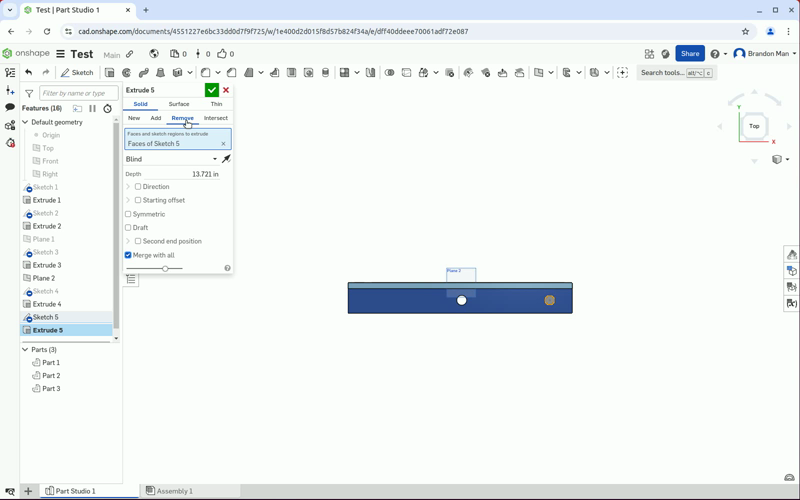
key(enter)
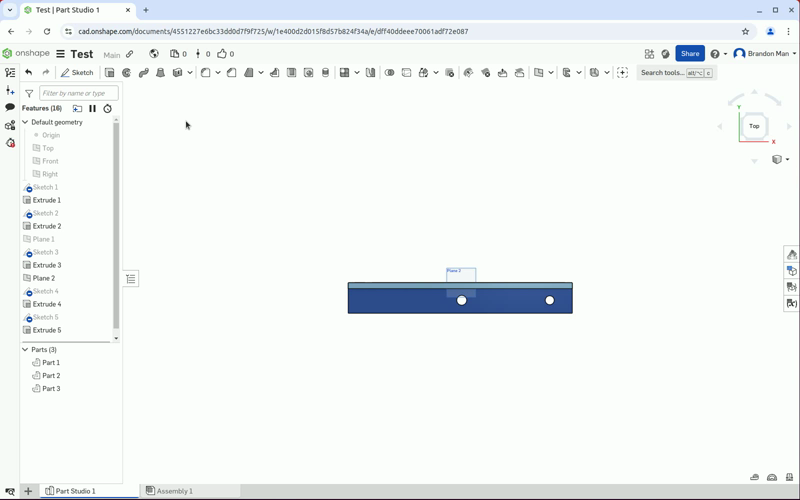
key(shift+h)
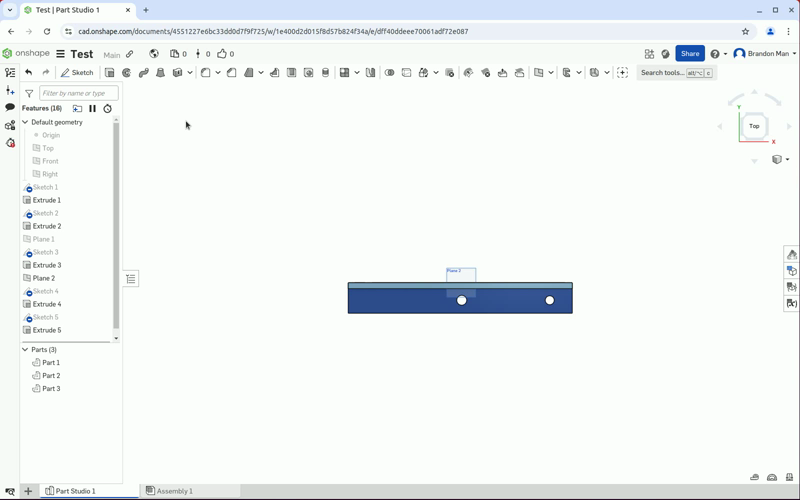
key(shift+h)
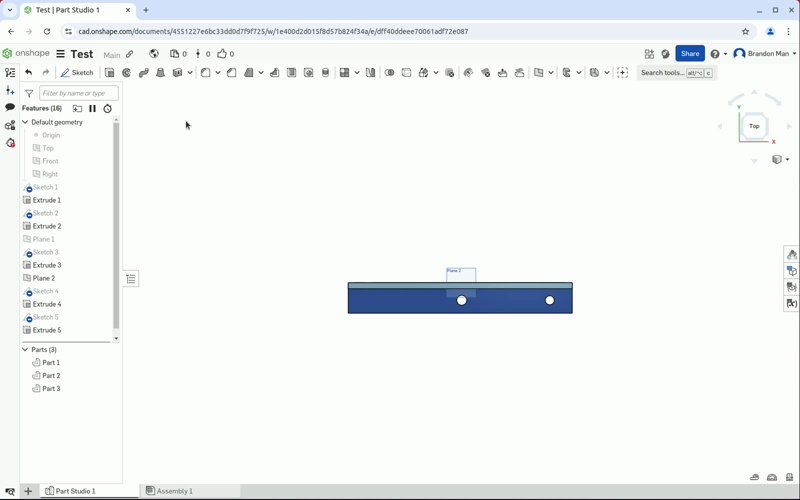
mouse_move(69, 189)
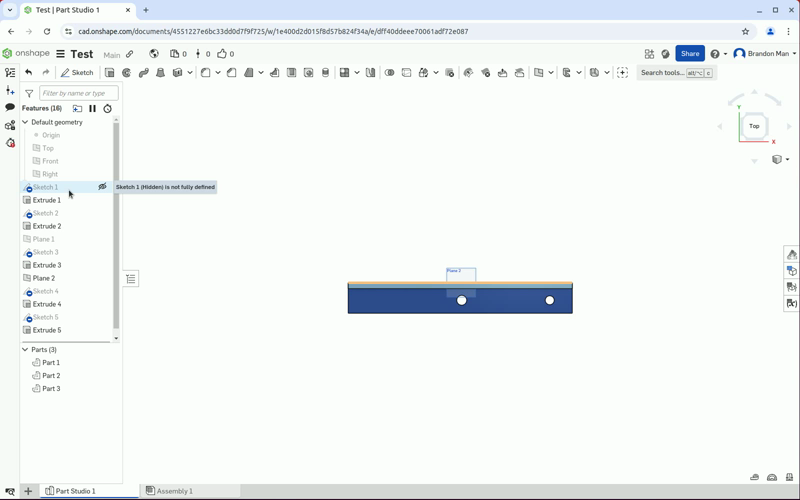
click(69, 189)
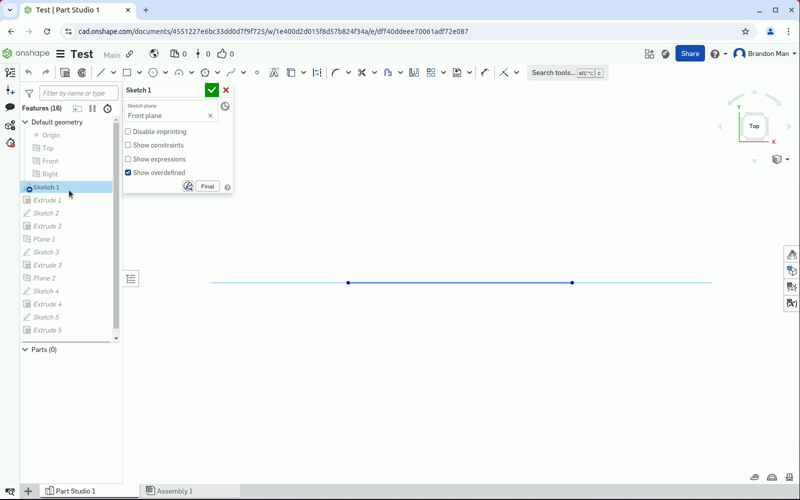
mouse_move(229, 92)
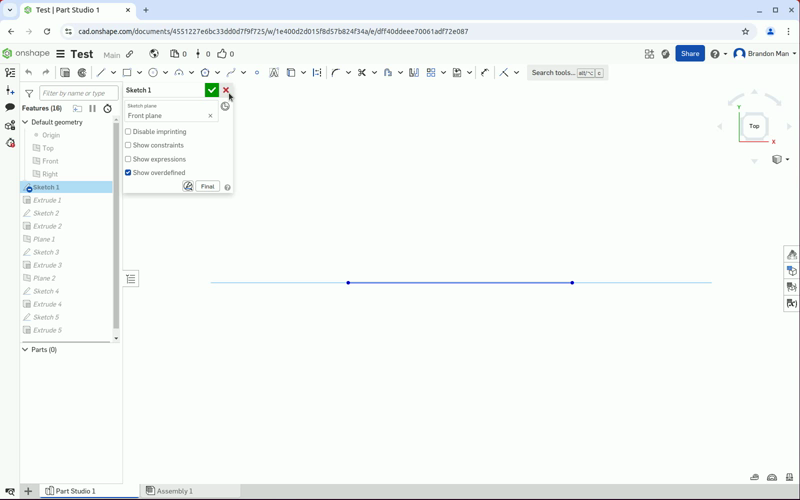
click(229, 92)
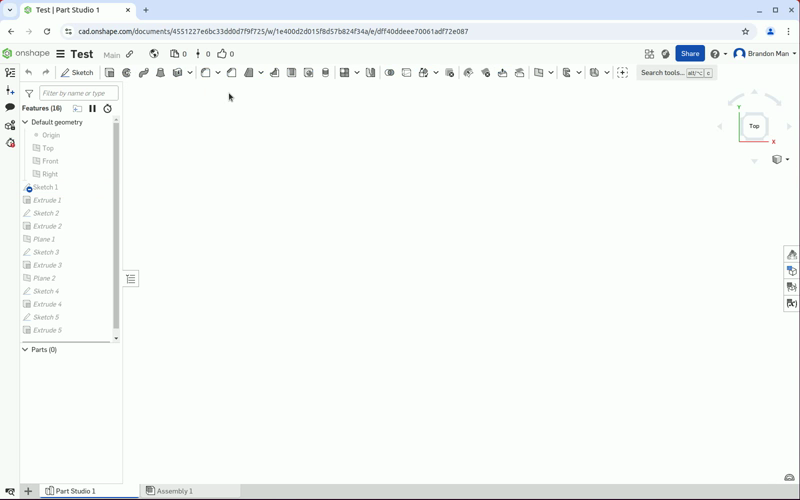
key(shift+s)
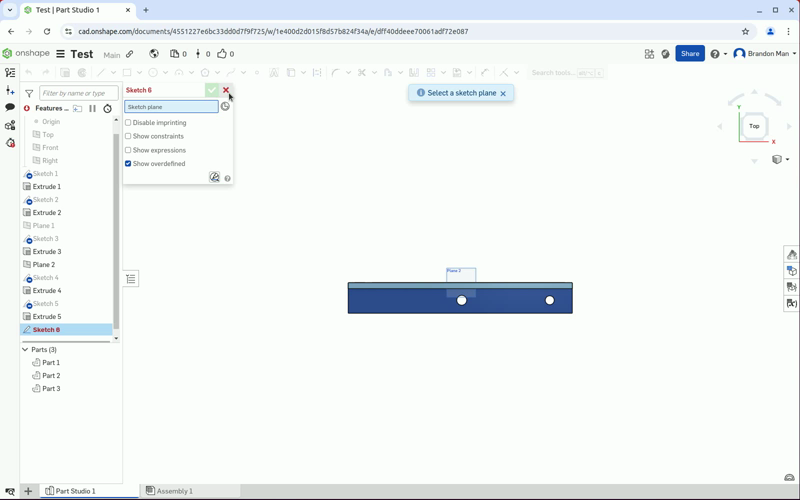
mouse_move(69, 267)
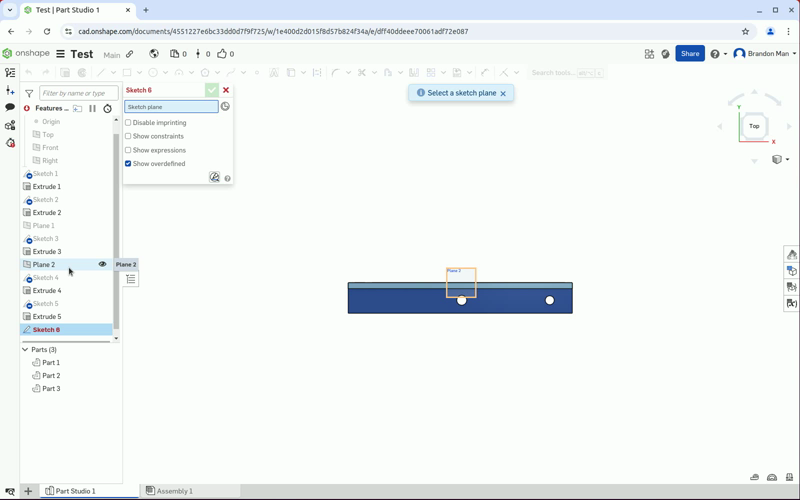
click(69, 267)
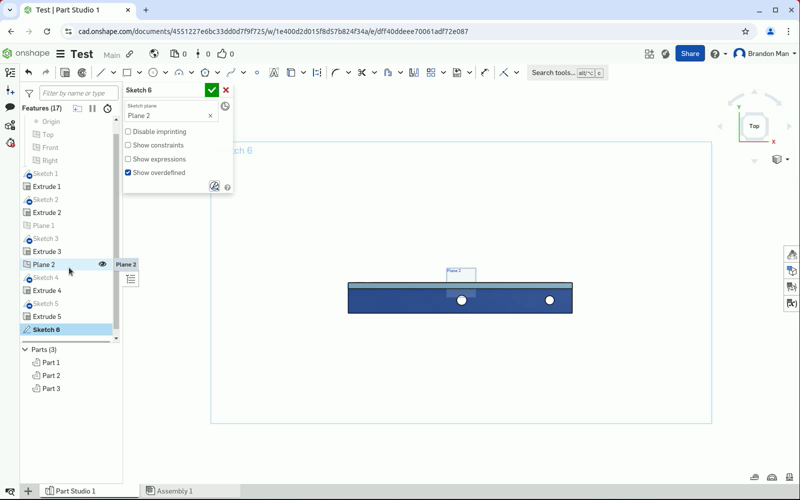
mouse_move(73, 352)
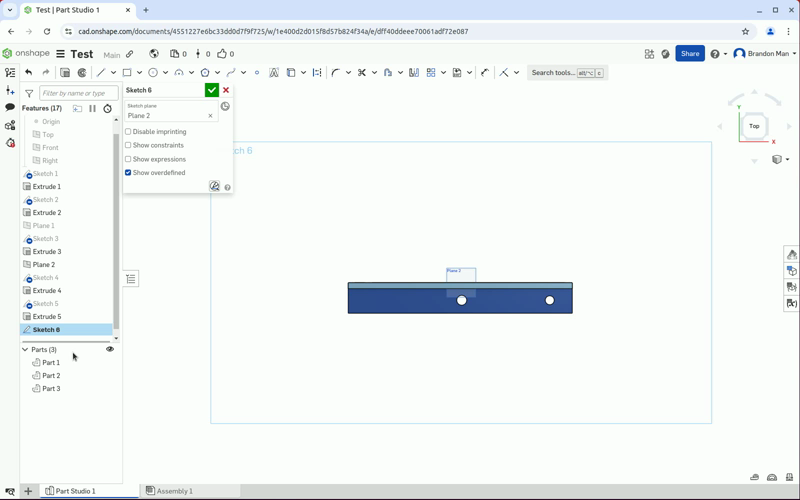
key(y)
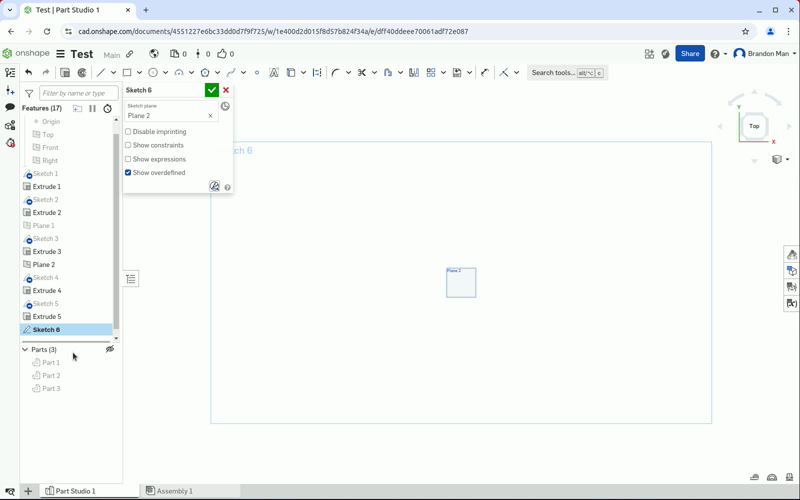
key(c)
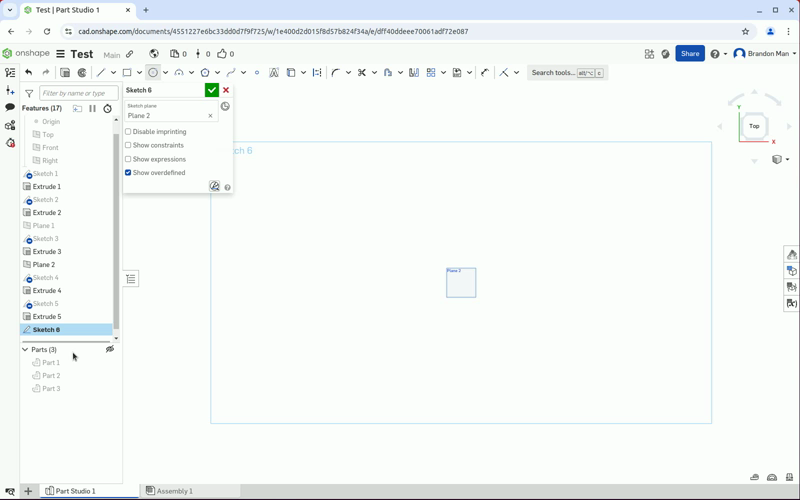
key_down(shift)
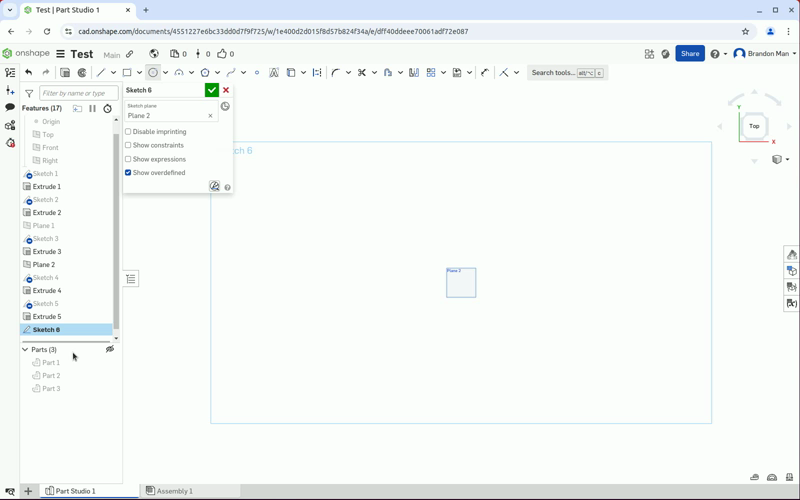
mouse_move(372, 300)
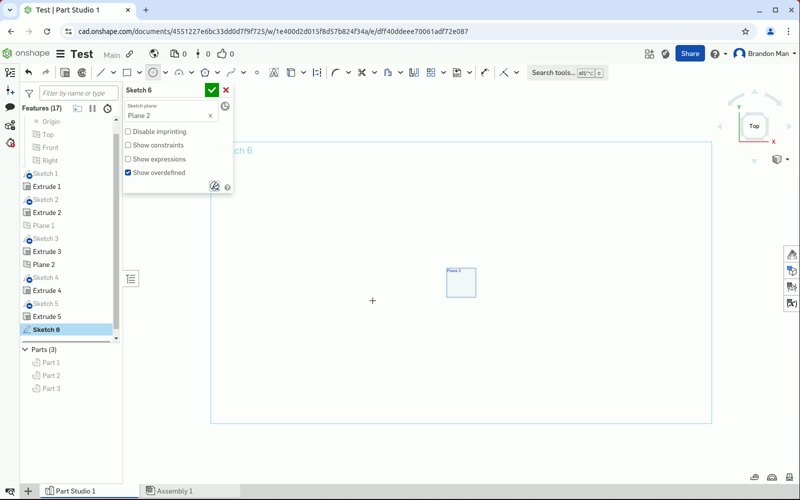
click(372, 300)
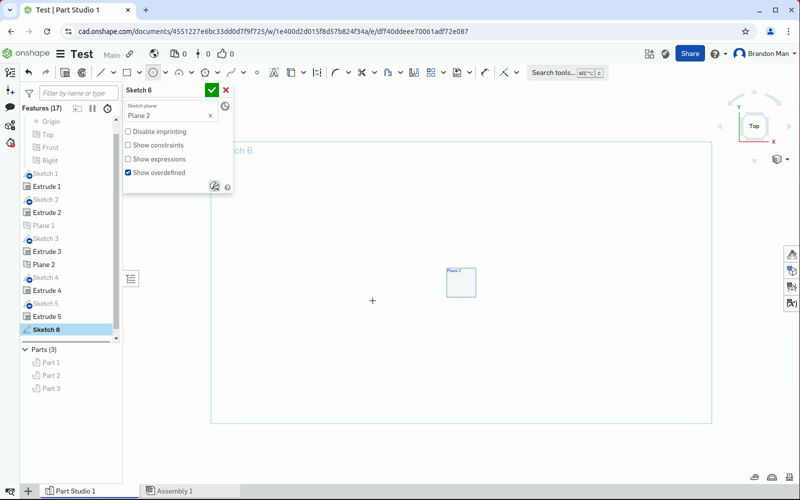
key_up(shift)
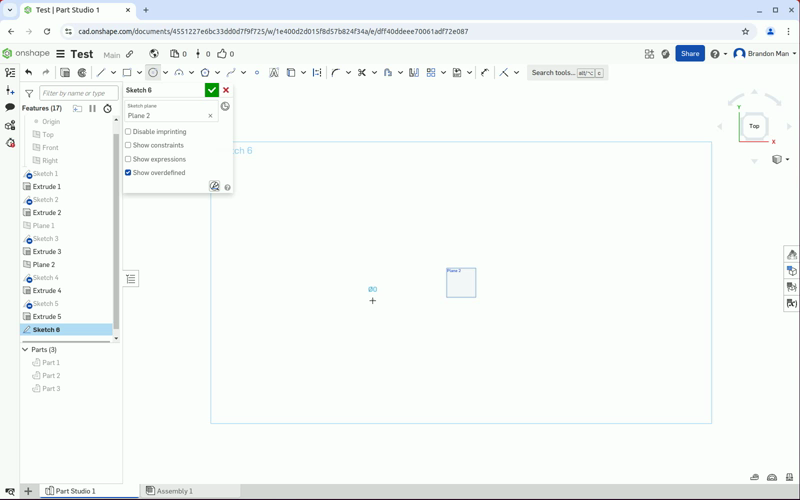
mouse_move(377, 300)
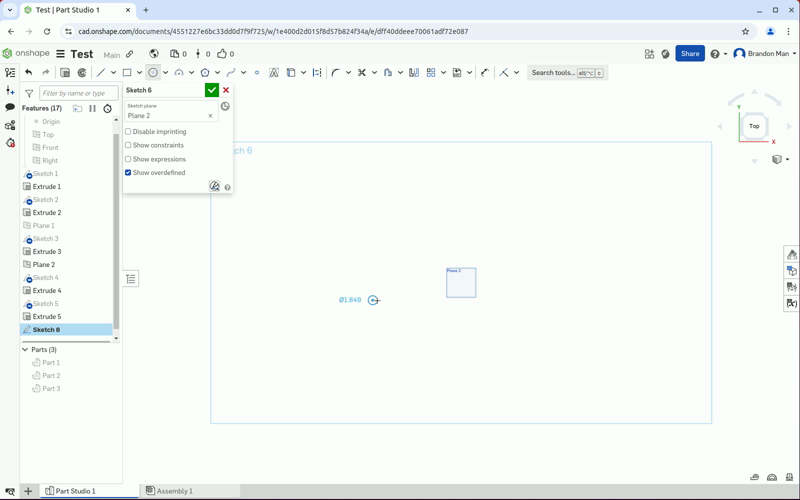
click(377, 300)
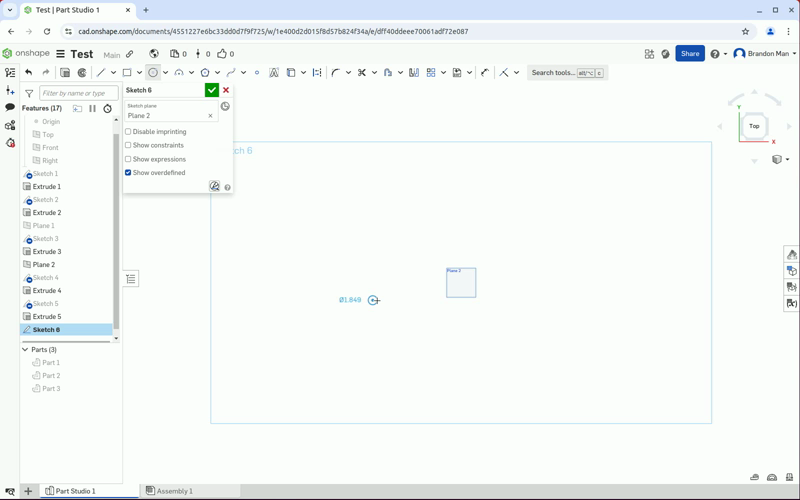
key(esc)
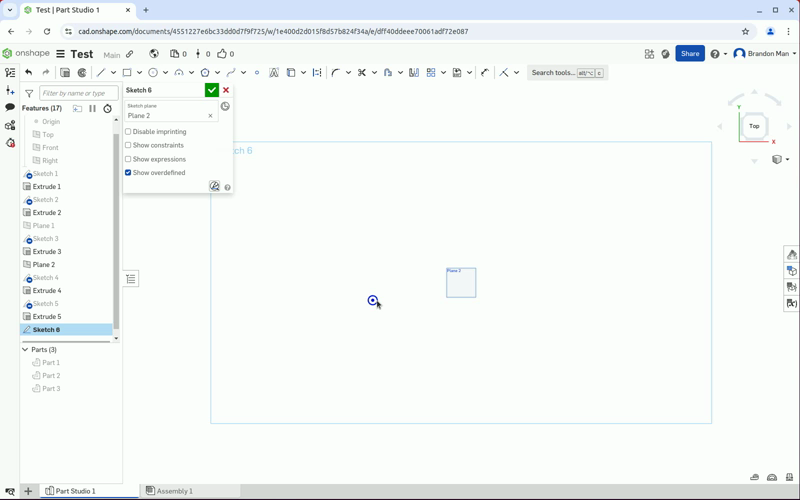
mouse_move(375, 302)
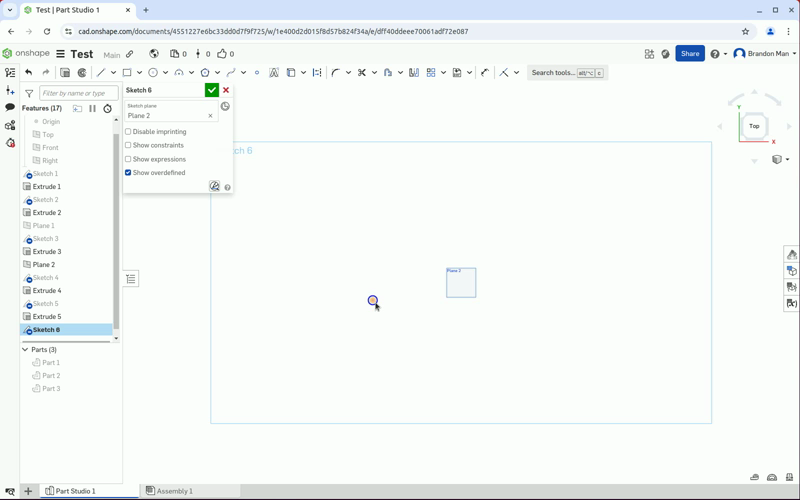
scroll(6)
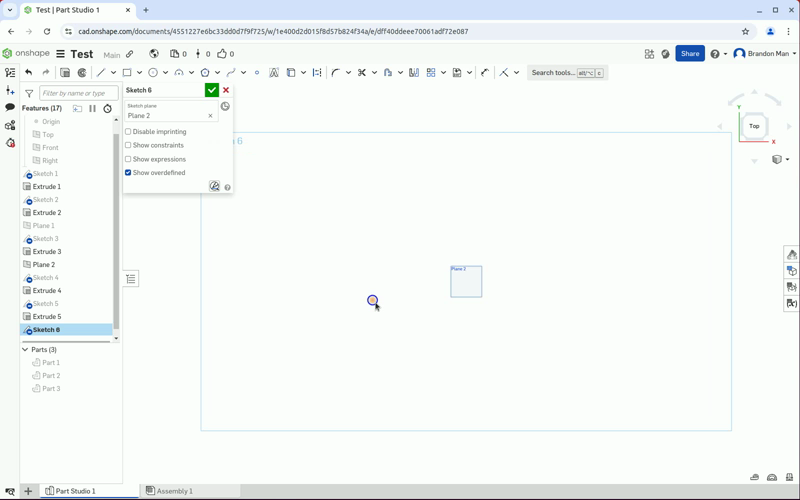
scroll(6)
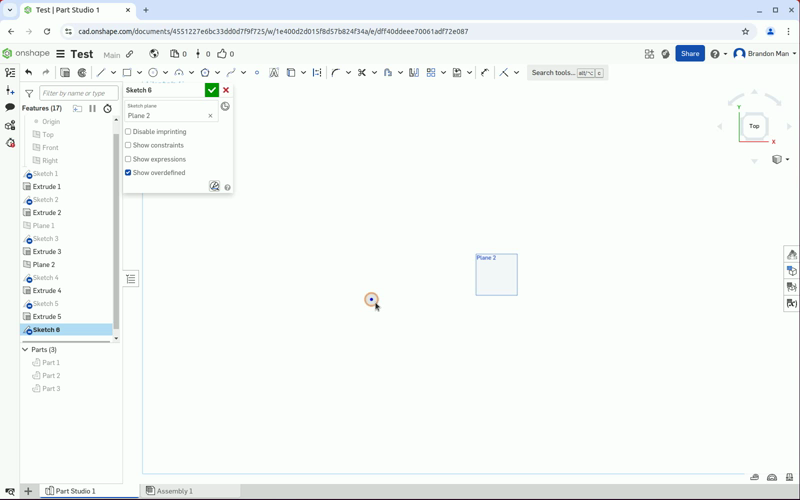
scroll(6)
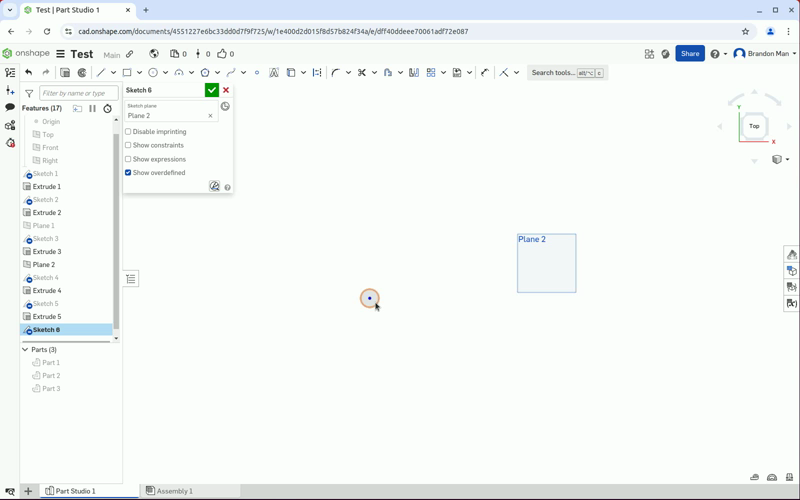
scroll(6)
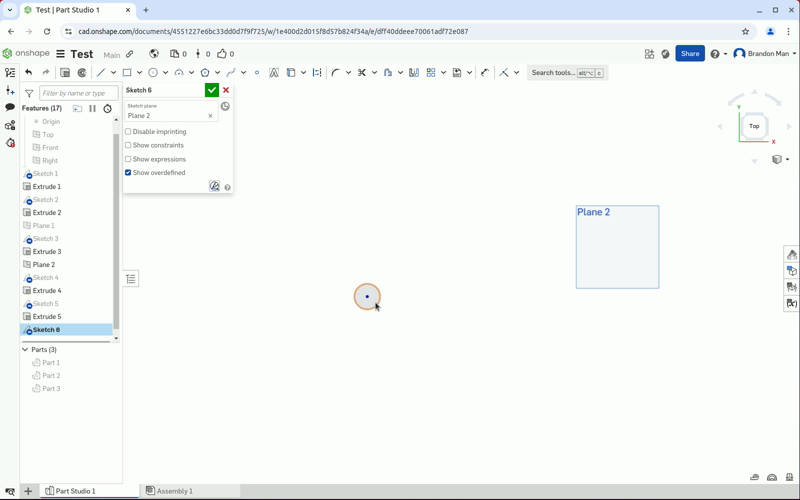
scroll(6)
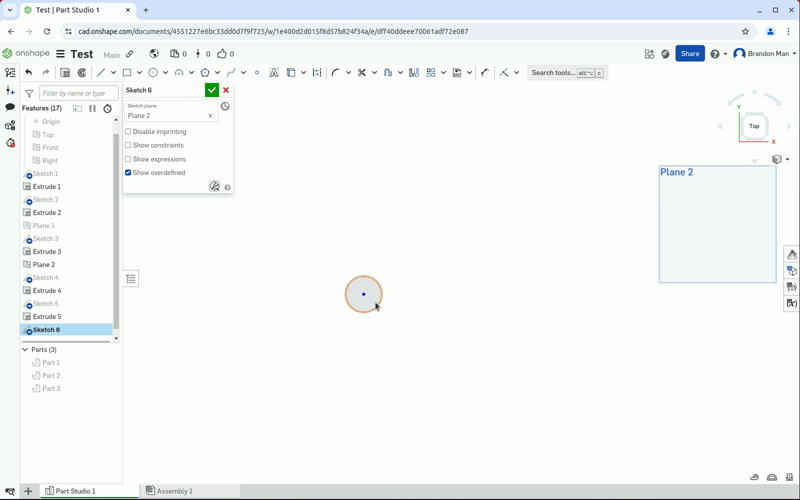
scroll(6)
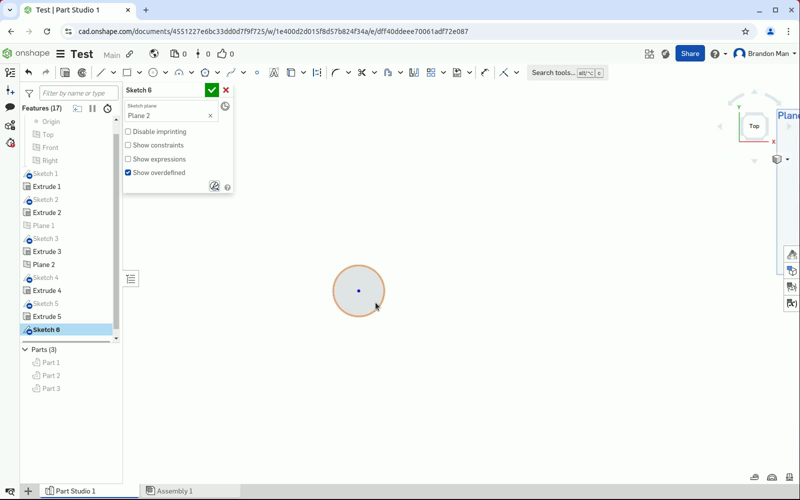
scroll(6)
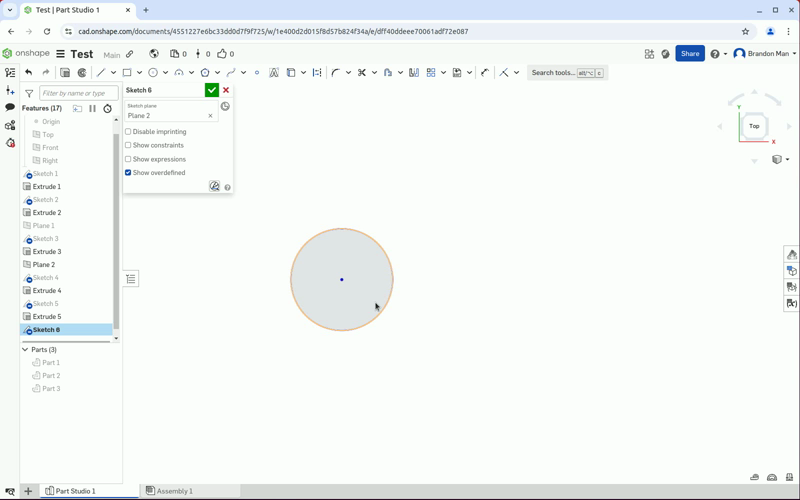
click(375, 302)
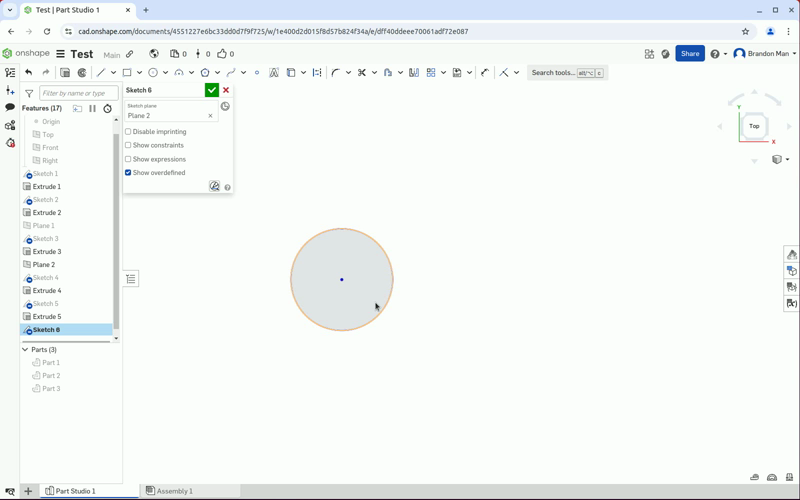
scroll(-6)
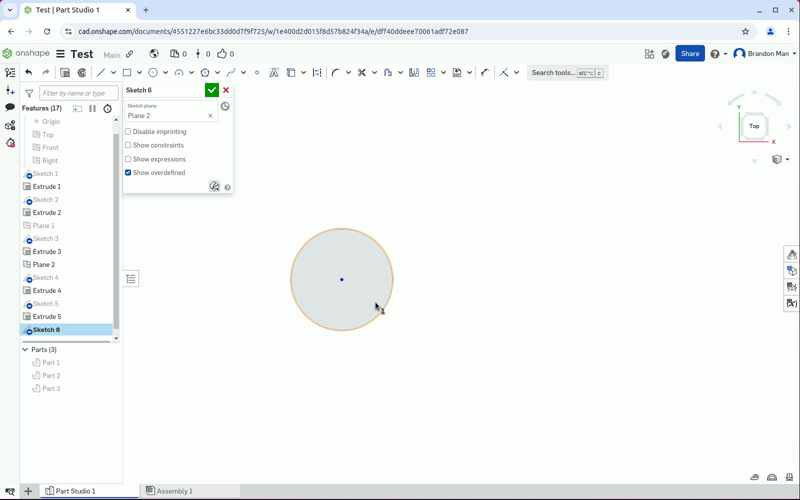
scroll(-6)
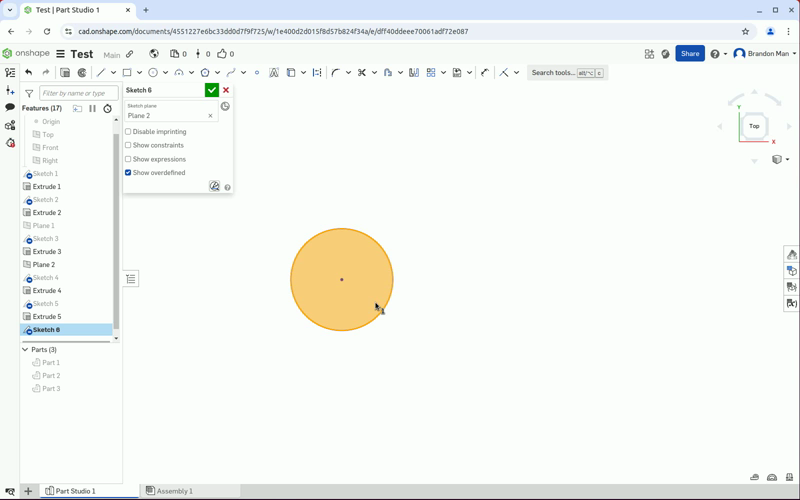
scroll(-6)
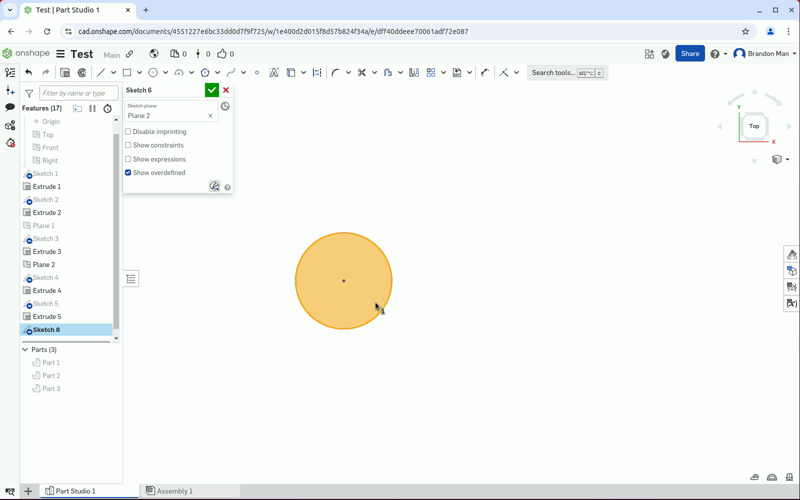
scroll(-6)
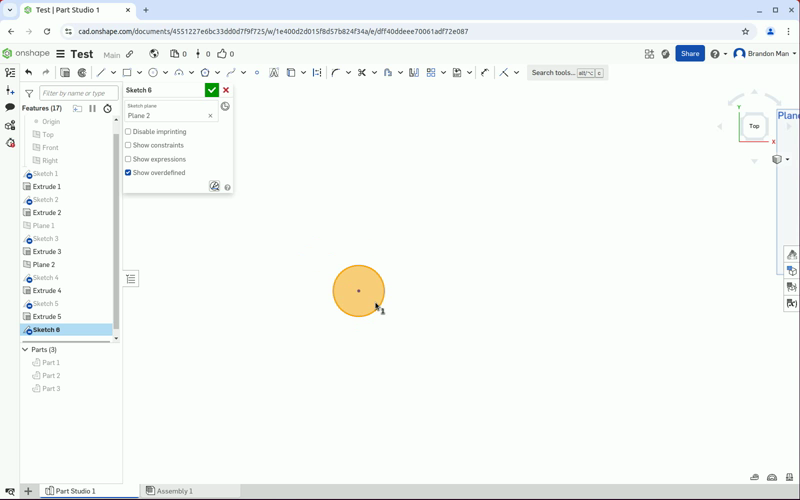
scroll(-6)
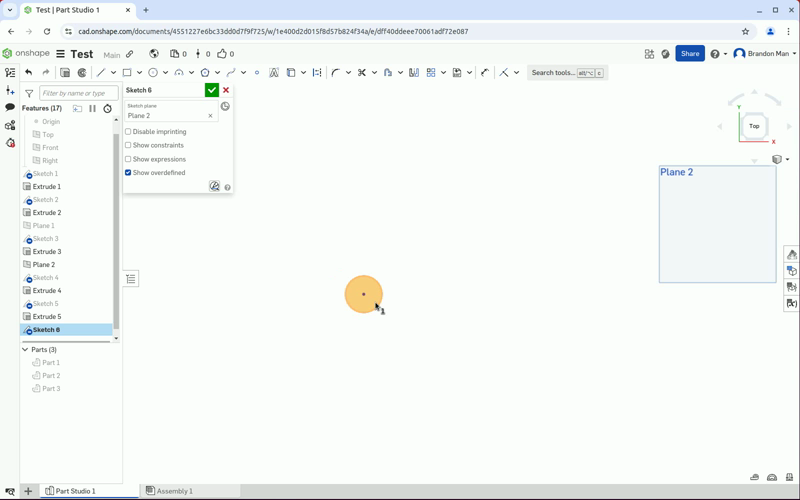
scroll(-6)
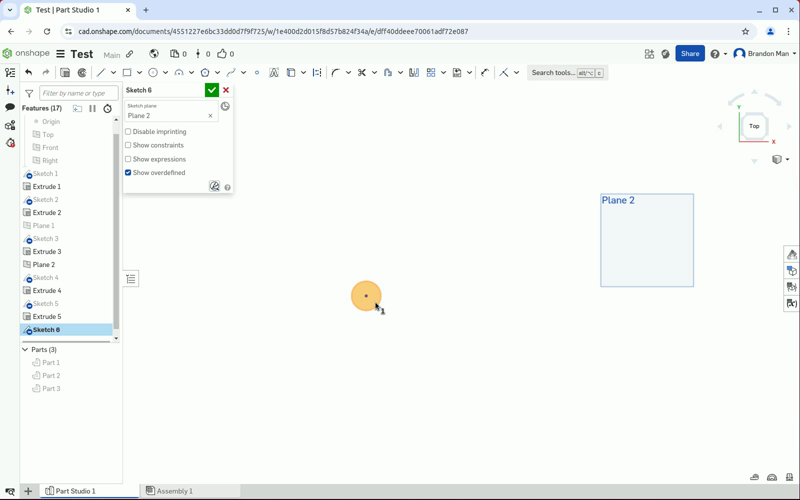
scroll(-6)
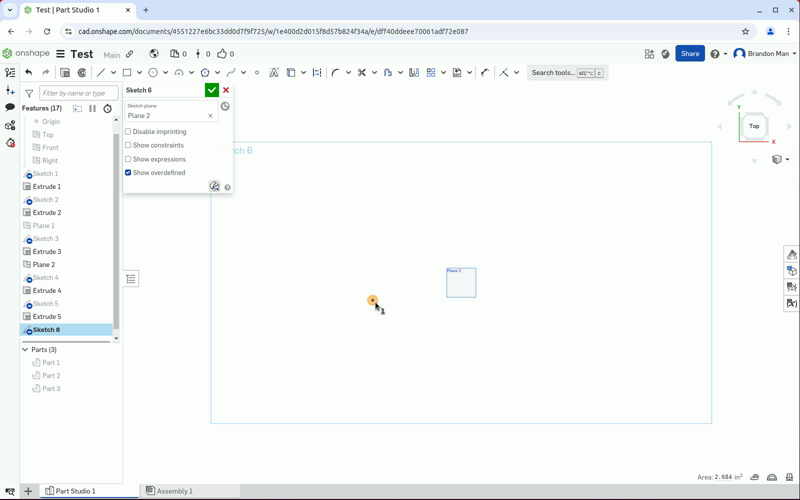
mouse_move(73, 352)
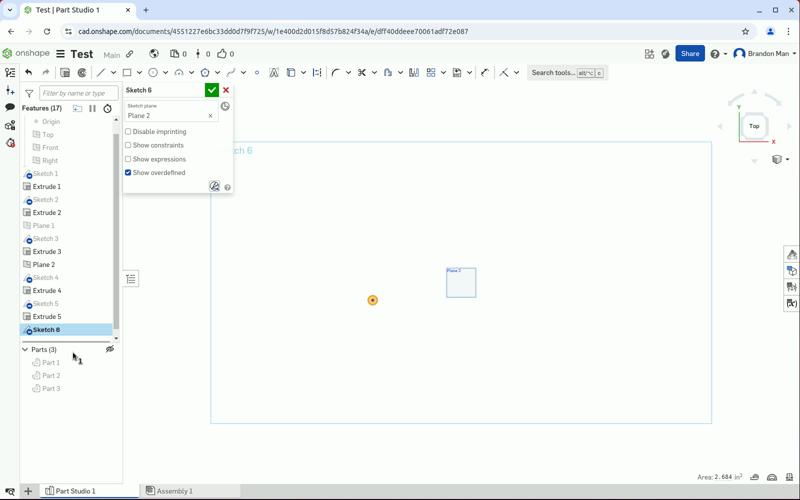
key(shift+y)
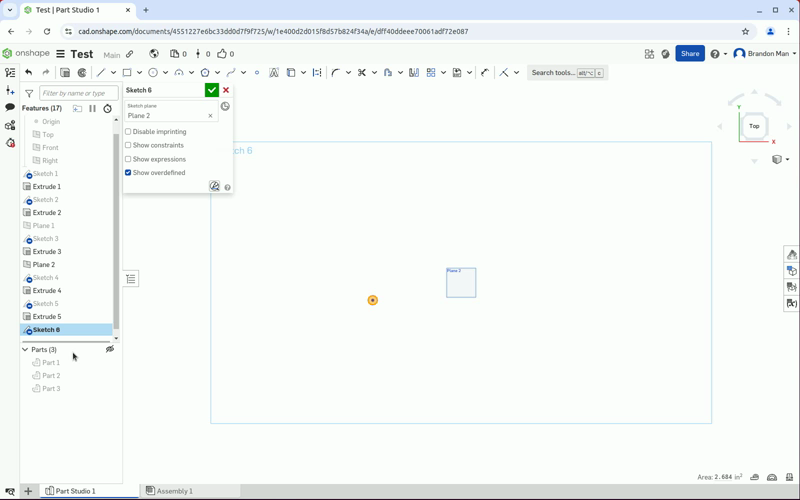
key(shift+e)
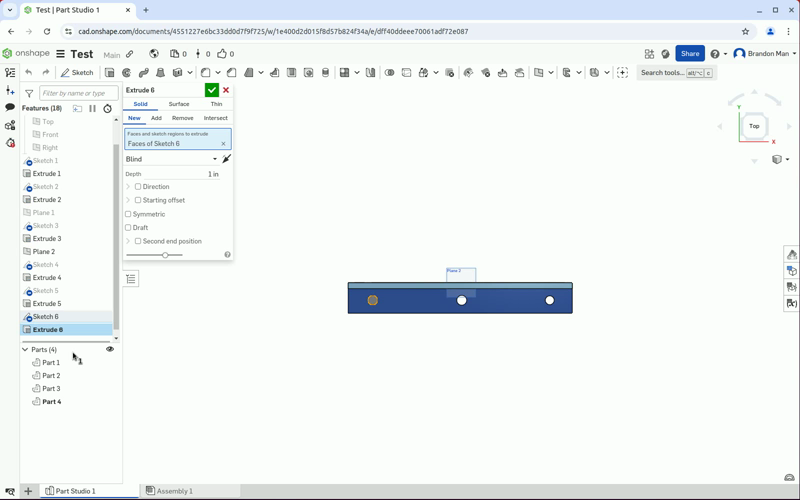
mouse_move(143, 106)
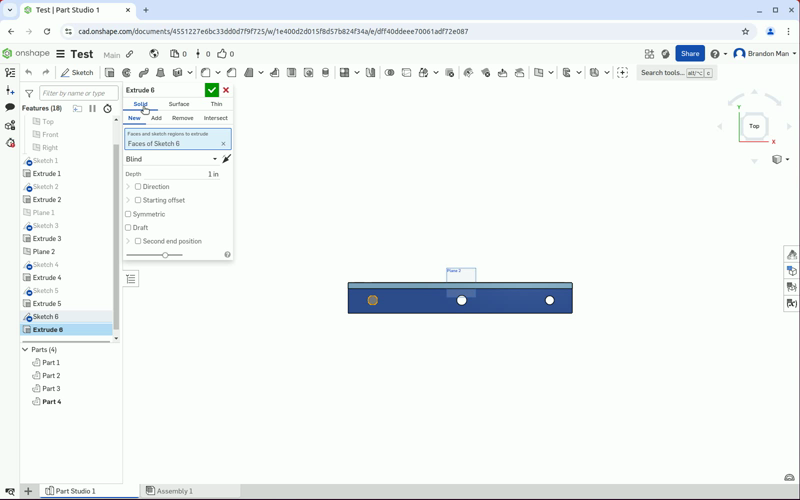
click(143, 106)
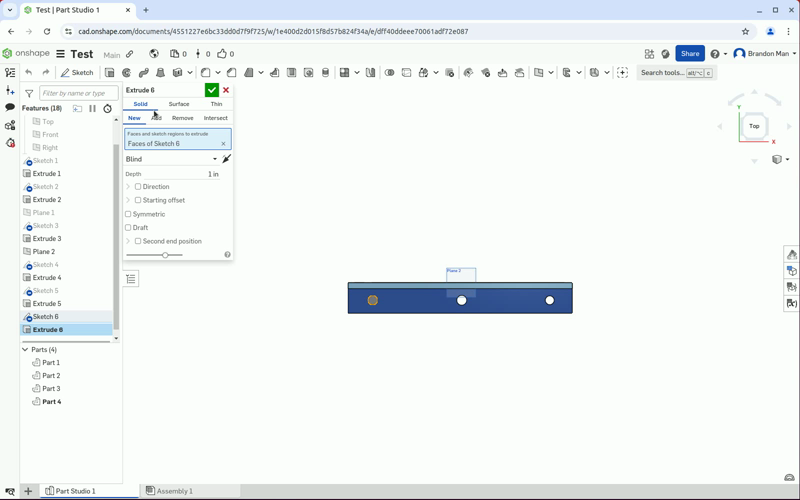
mouse_move(186, 120)
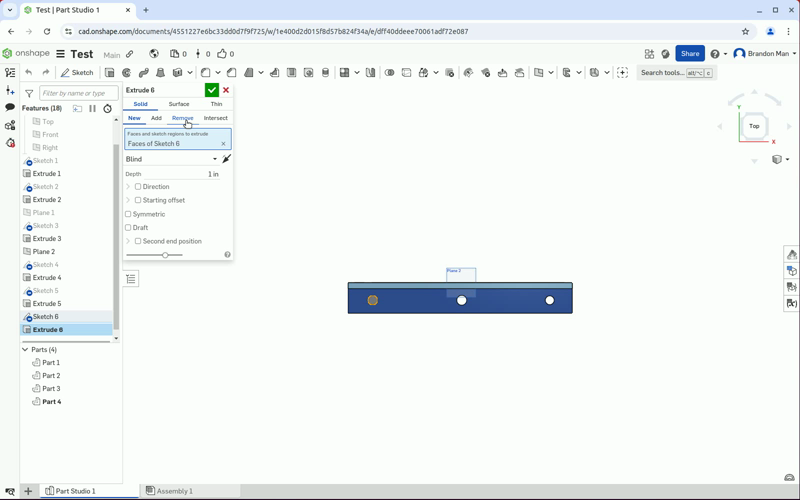
click(186, 120)
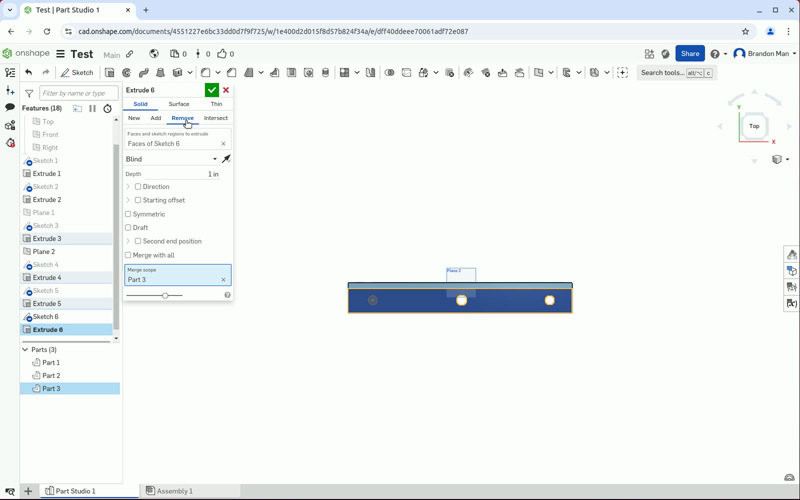
key(tab, 4)
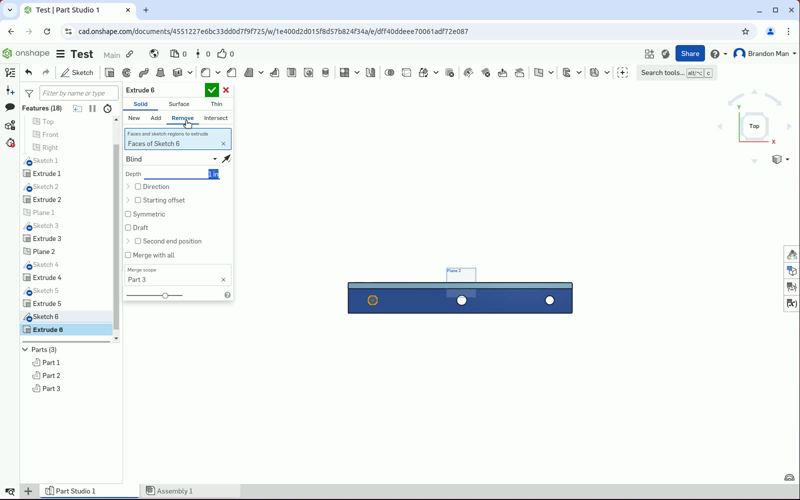
text(13.721)
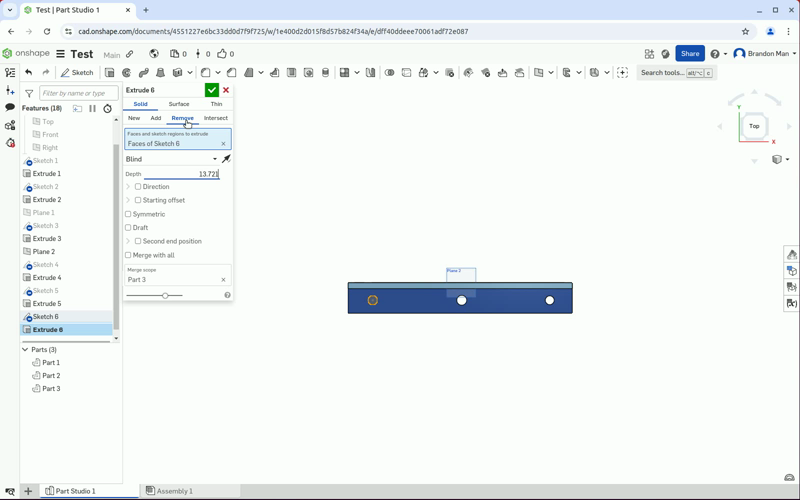
key(tab, 6)
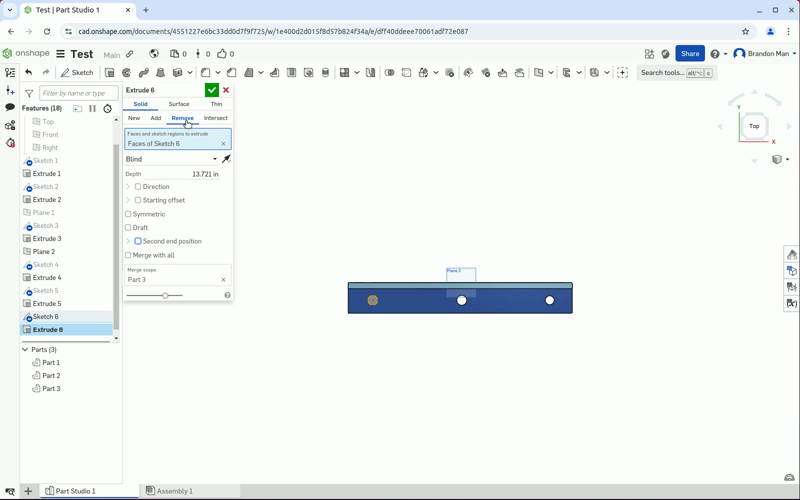
key(space)
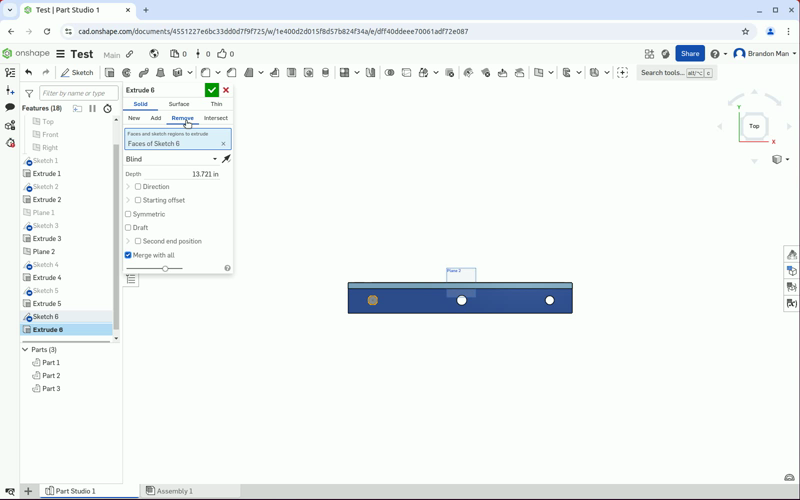
key(enter)
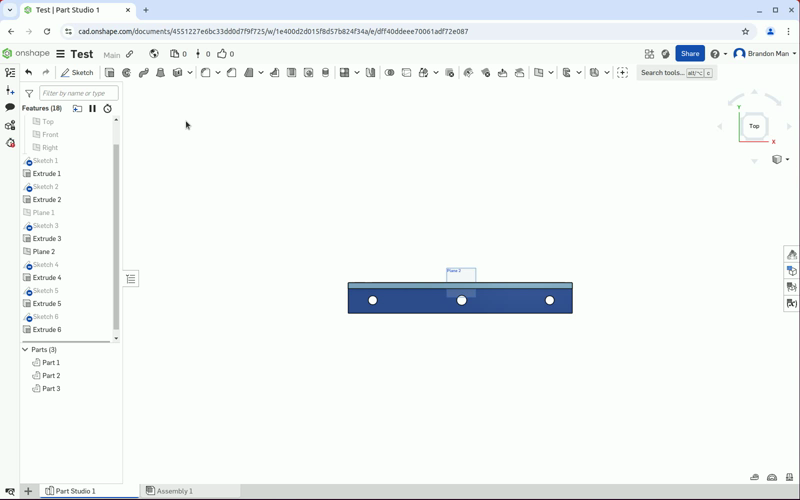
key(shift+h)
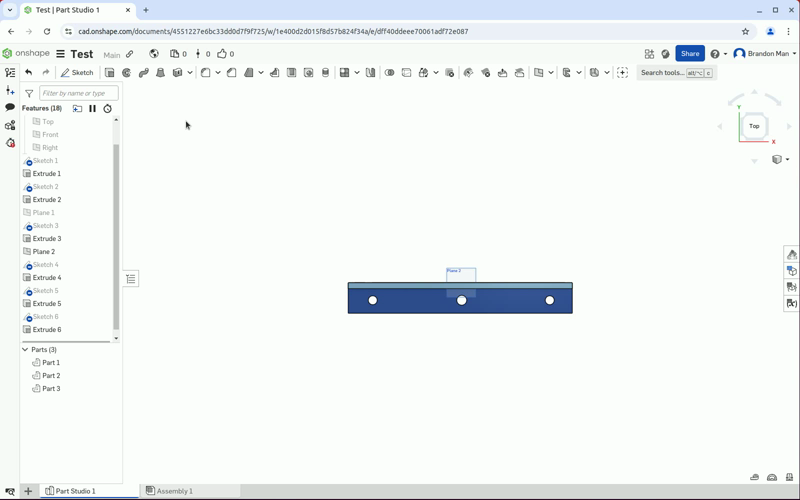
key(shift+h)
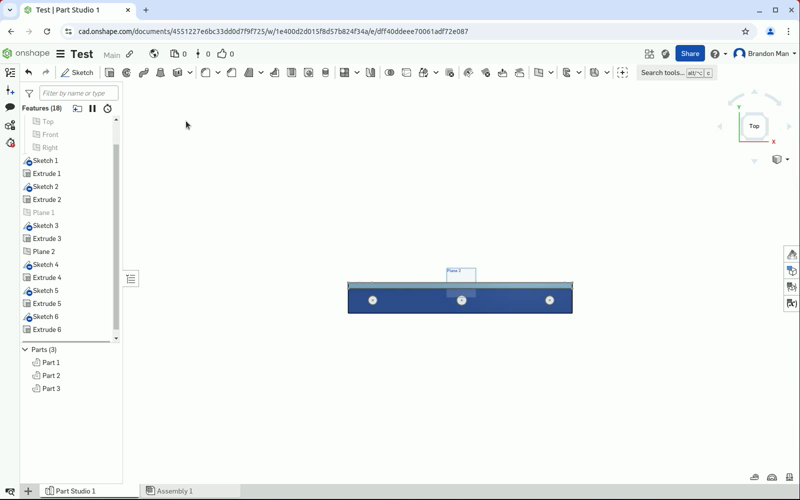
key(shift+7)
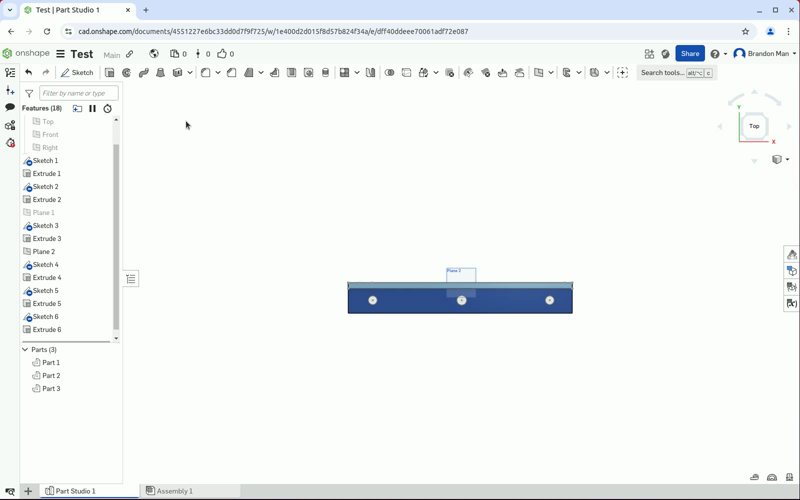
key(up, 3)
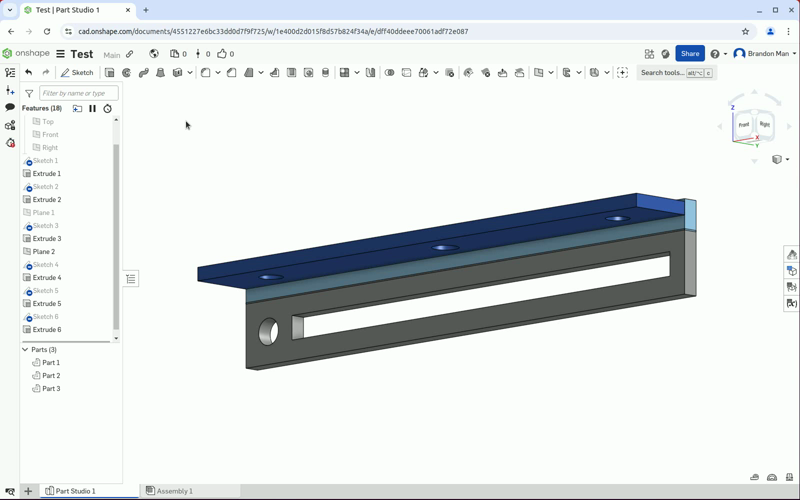
key(left, 3)
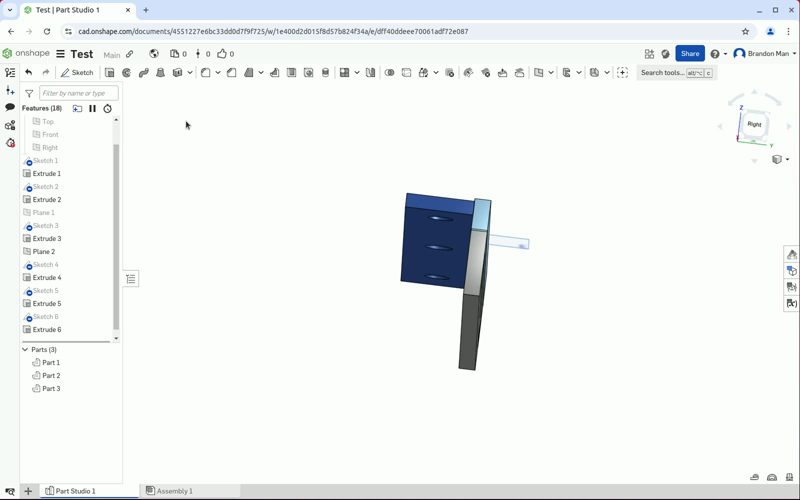
key(right, 3)
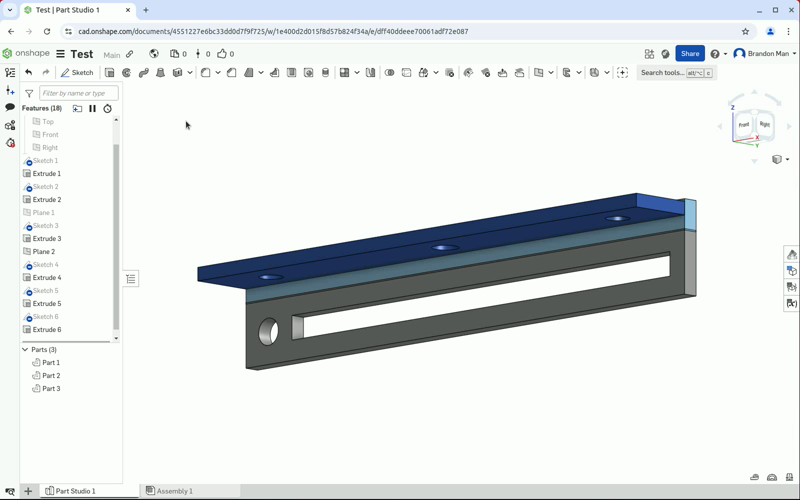
key(down, 3)
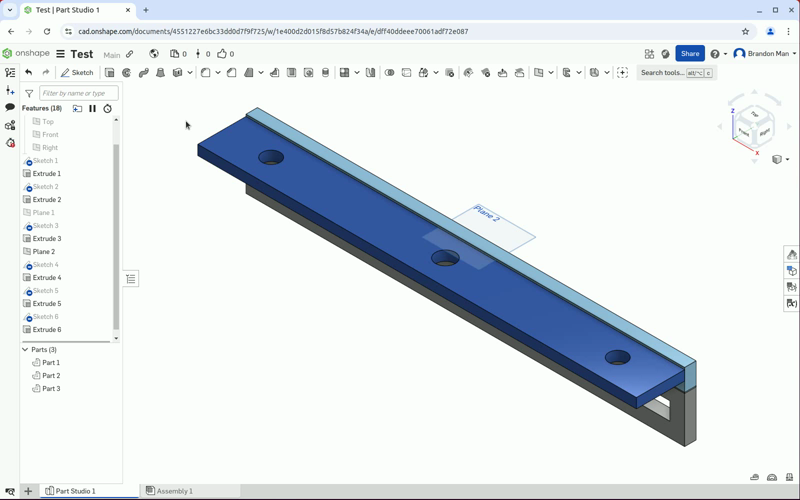
mouse_move(69, 163)
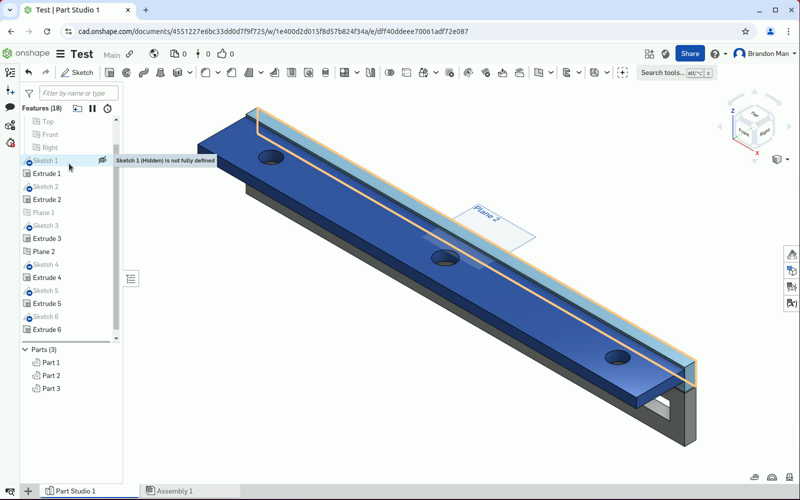
click(69, 163)